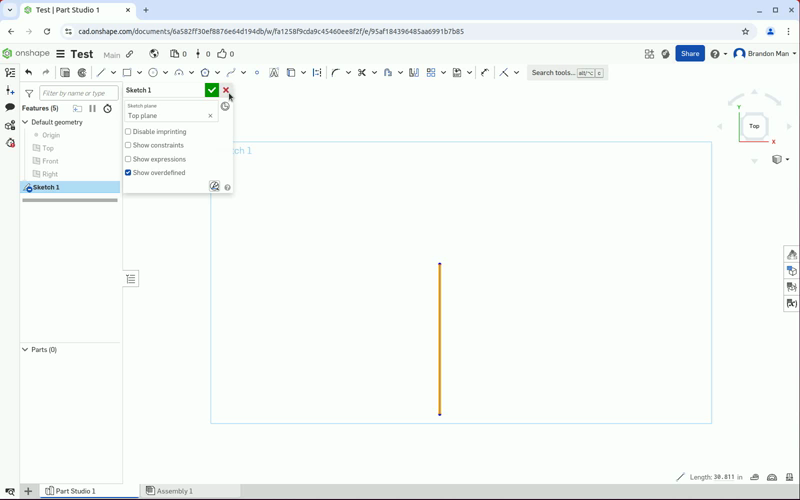
key(shift+h)
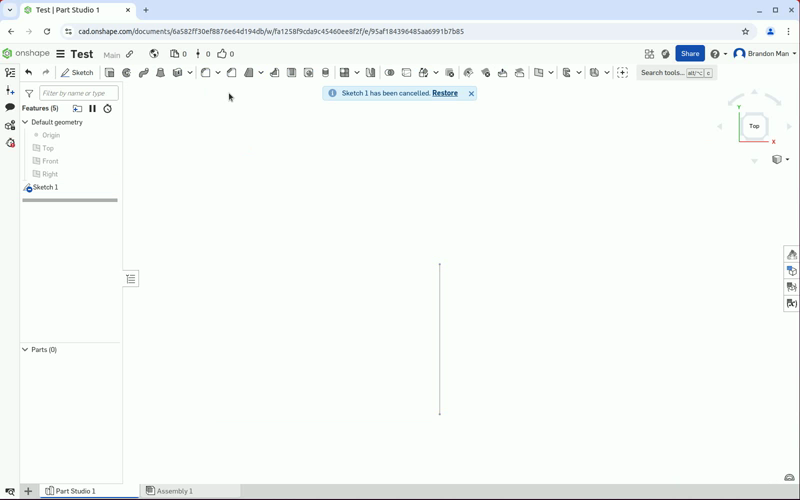
key(shift+s)
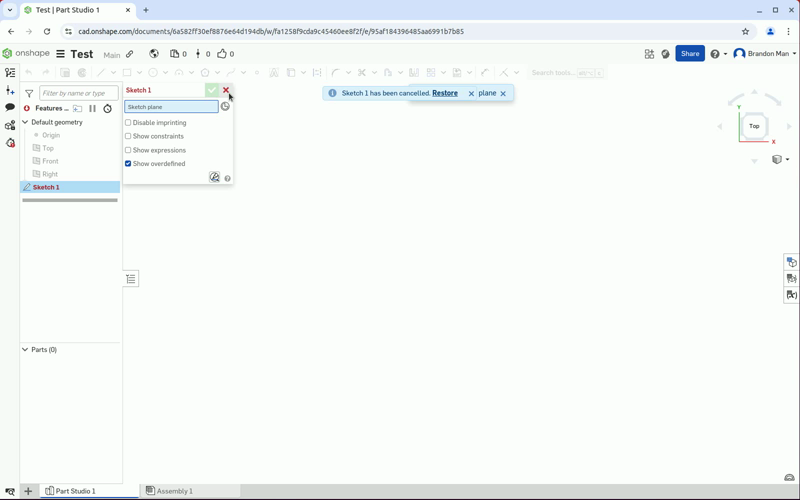
mouse_move(73, 150)
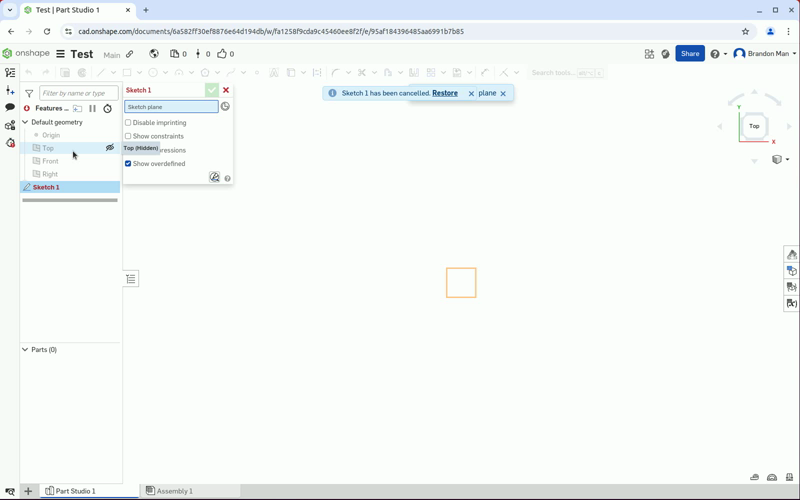
click(73, 150)
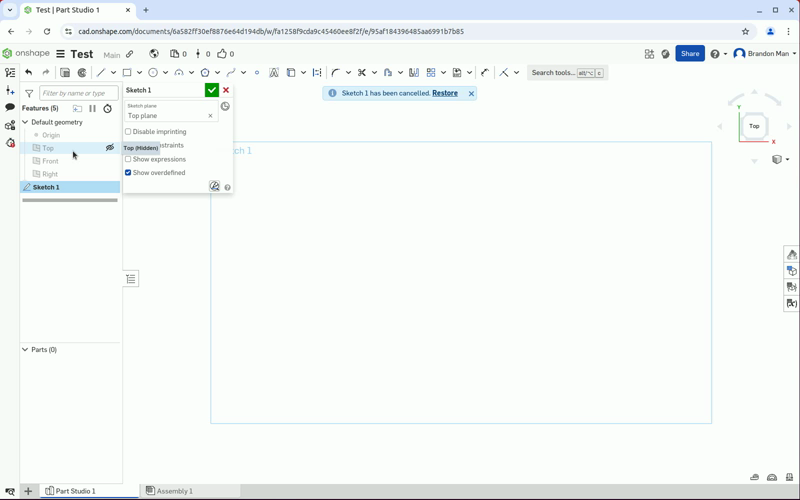
mouse_move(73, 352)
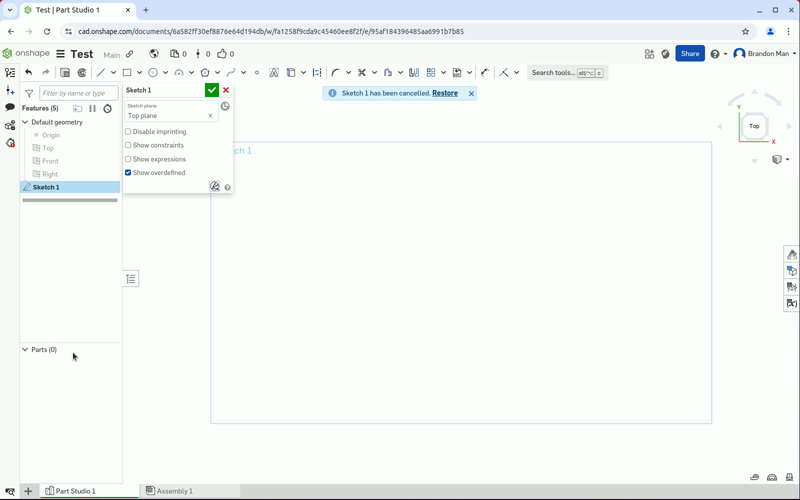
key(y)
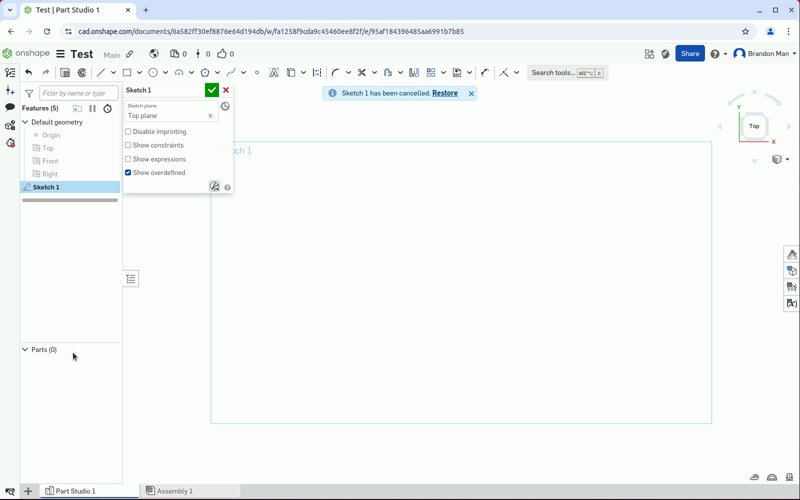
key(l)
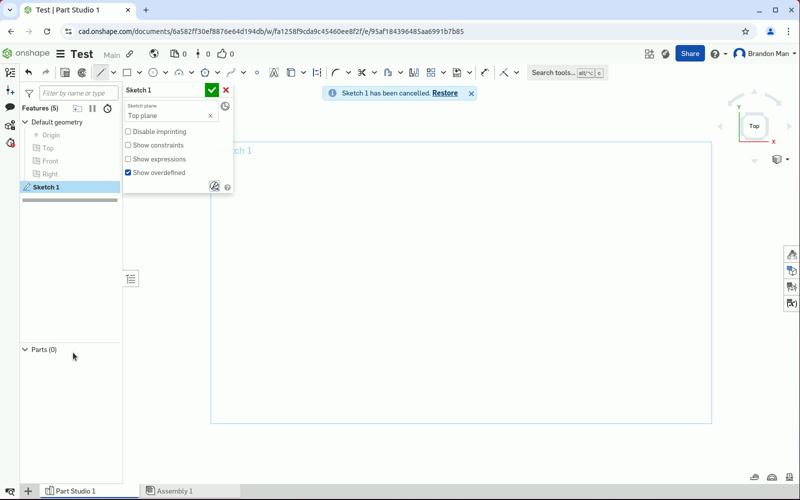
key_down(shift)
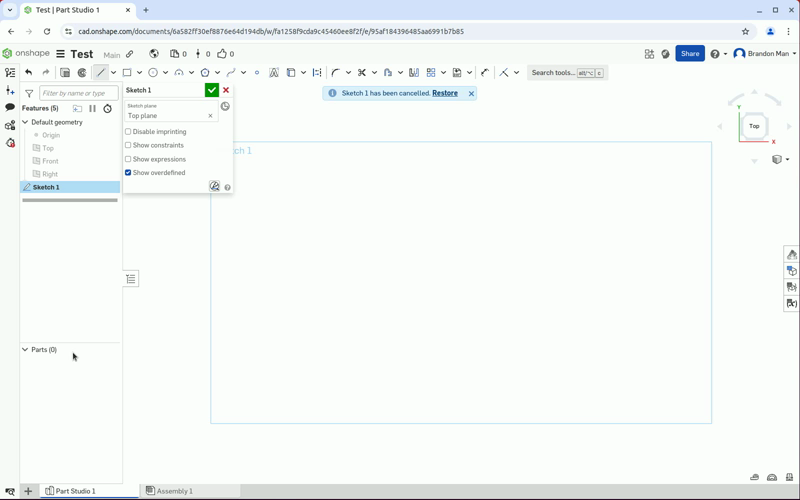
mouse_move(357, 292)
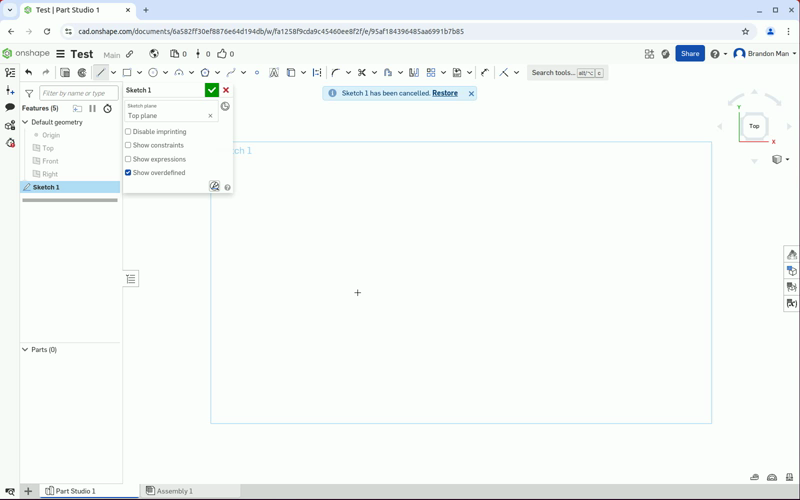
click(357, 292)
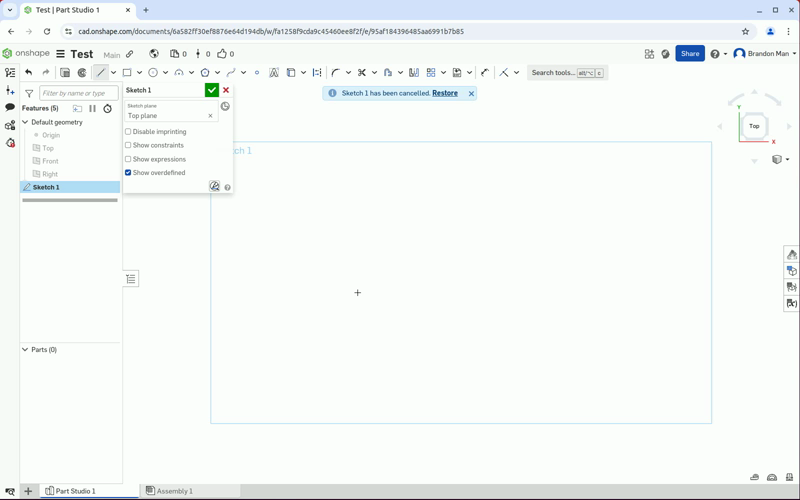
key_up(shift)
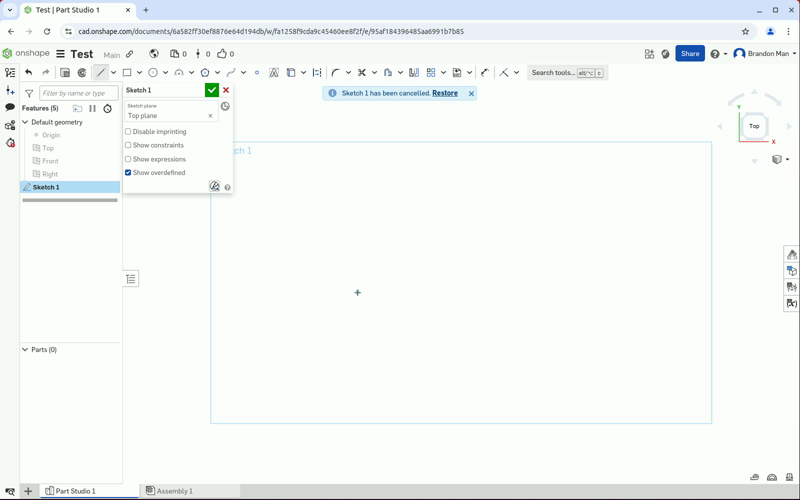
key_down(shift)
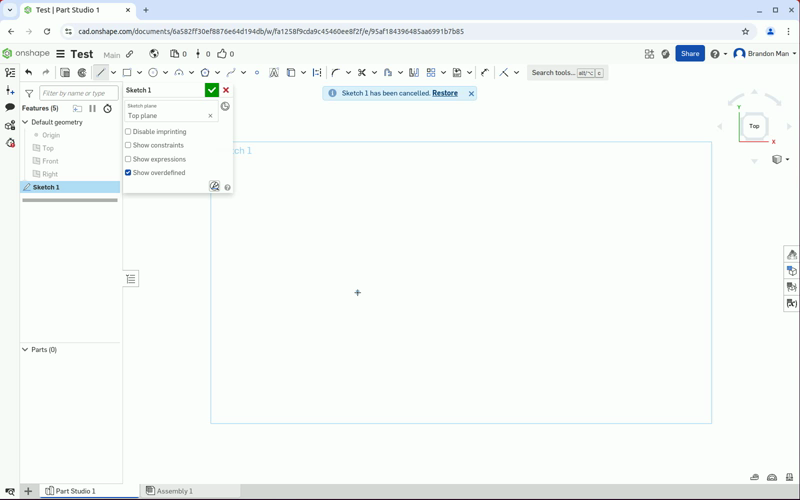
mouse_move(564, 292)
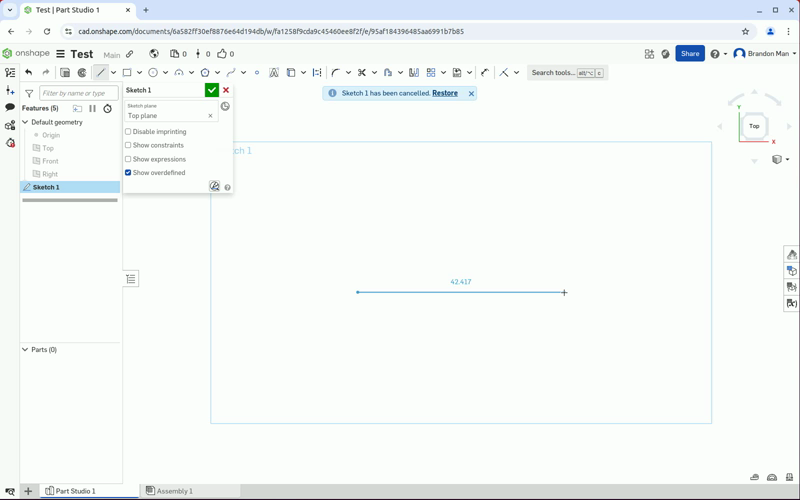
click(564, 292)
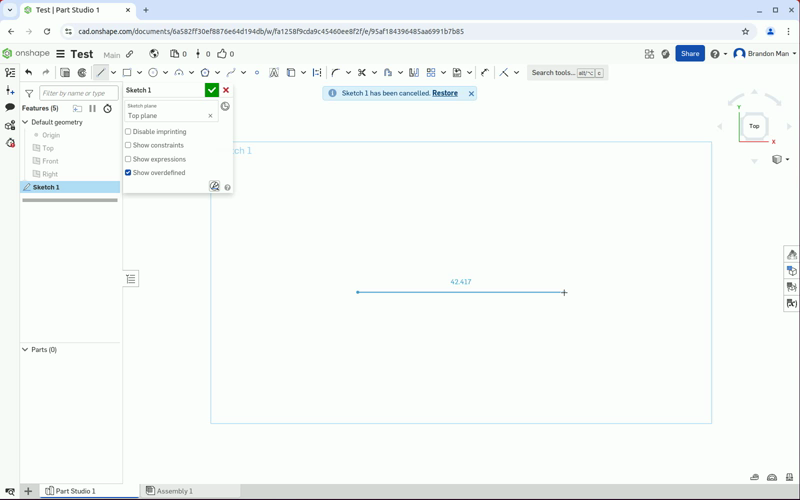
key_up(shift)
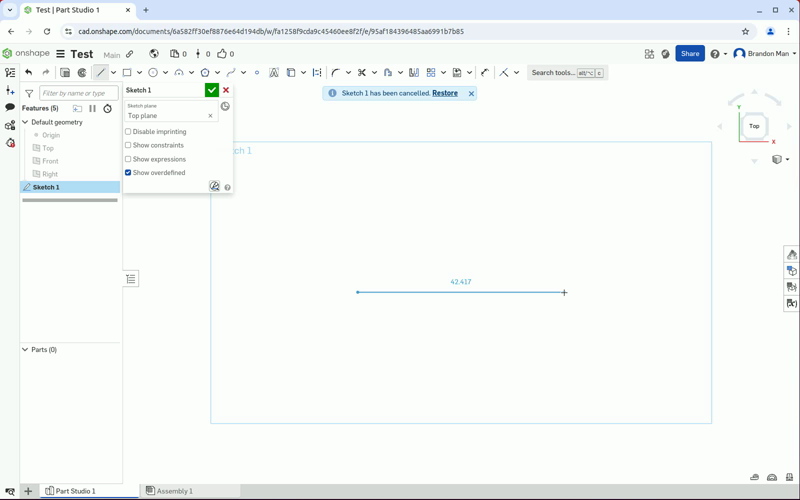
key(esc)
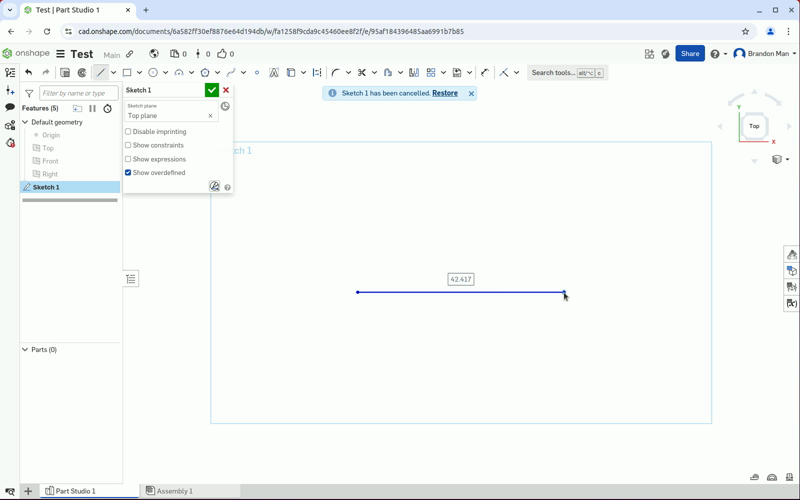
key(a)
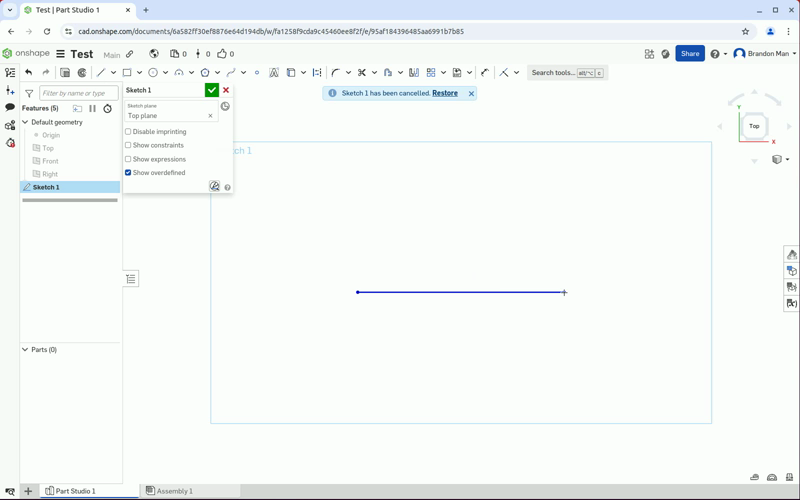
mouse_move(564, 292)
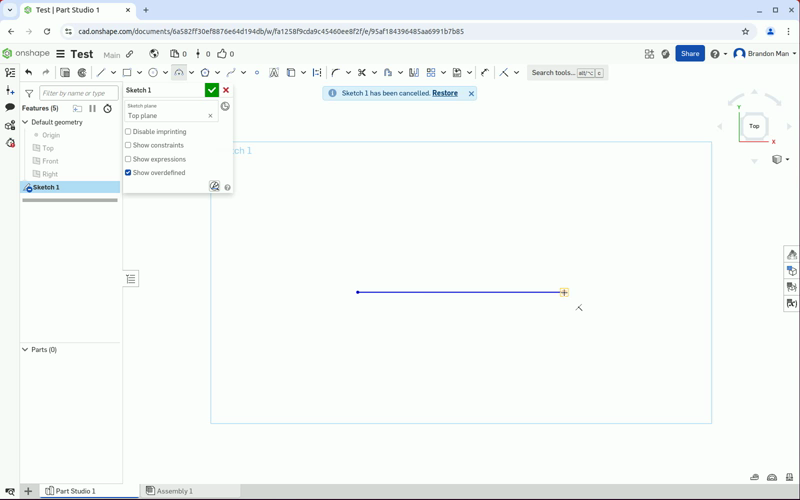
click(564, 292)
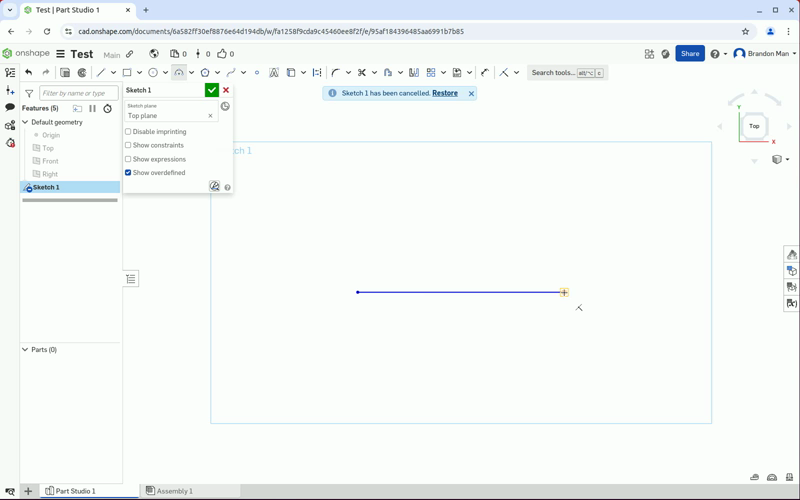
key_down(shift)
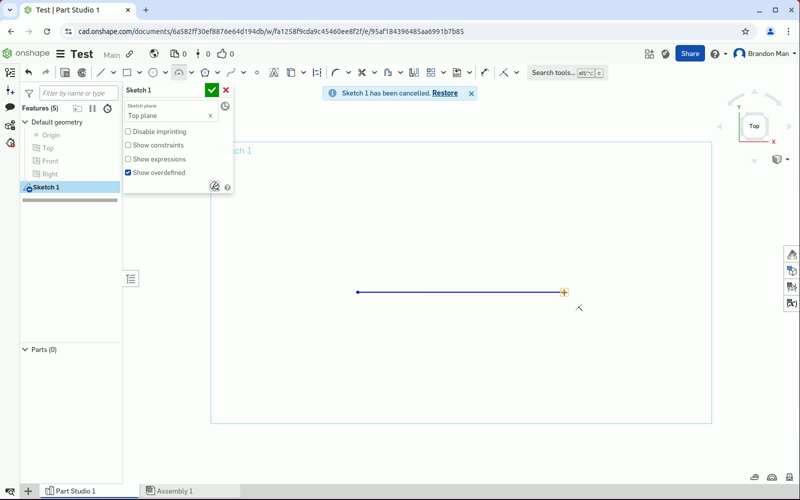
mouse_move(564, 274)
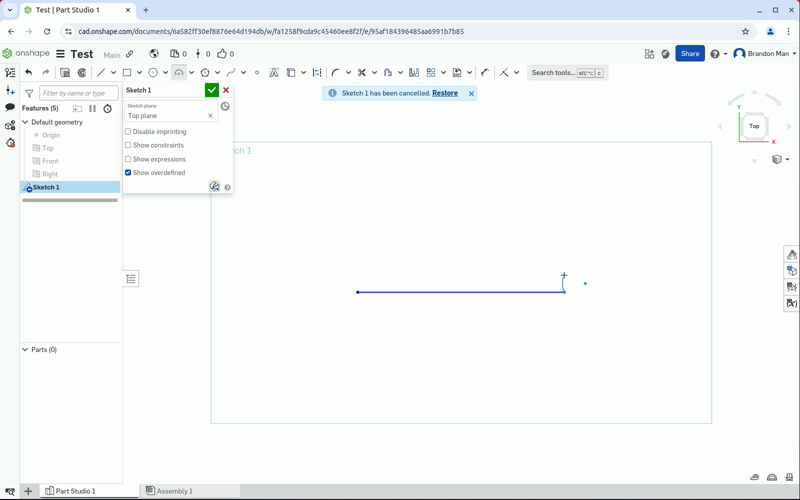
click(564, 274)
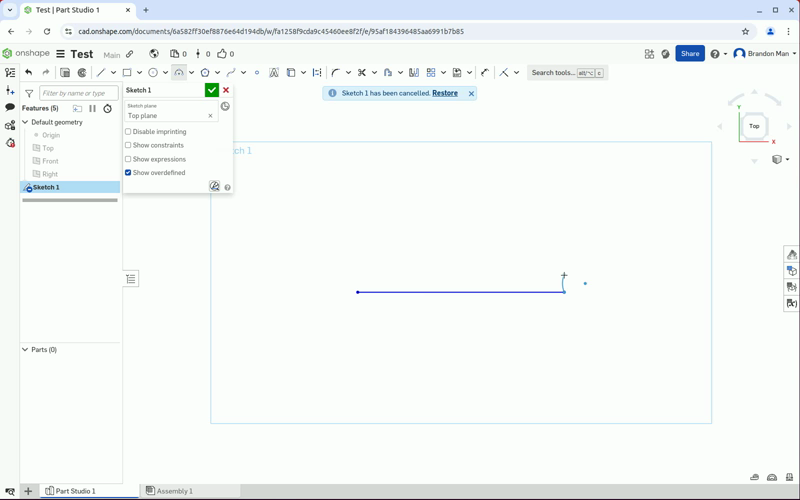
mouse_move(555, 283)
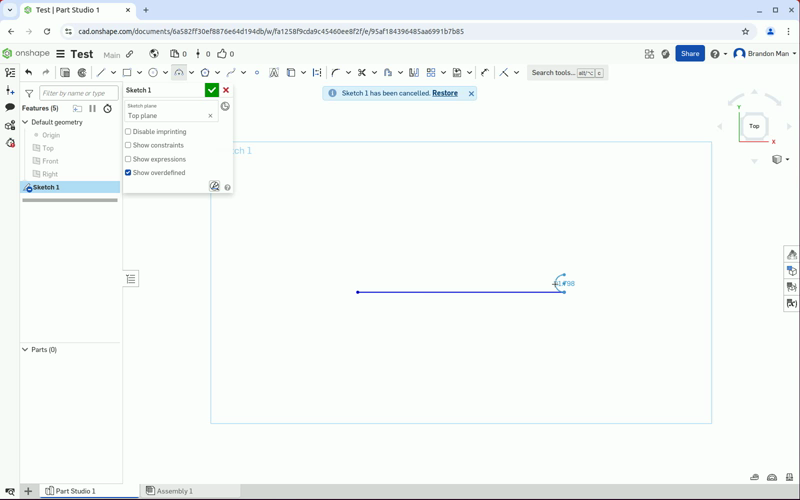
click(555, 283)
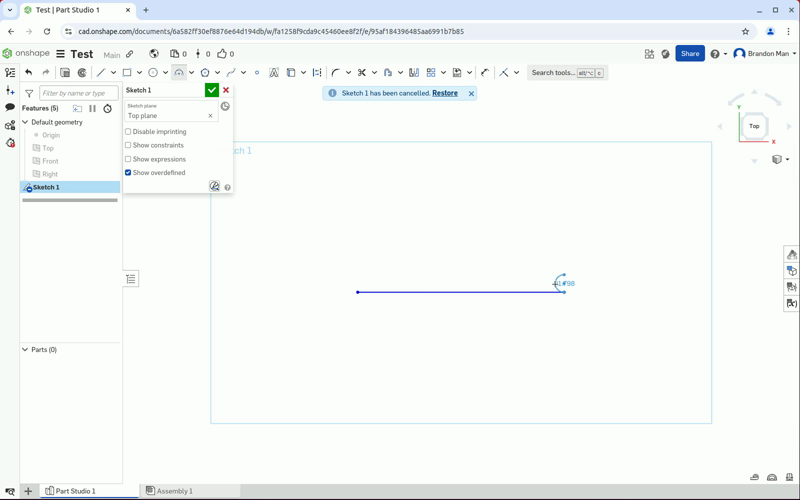
key_up(shift)
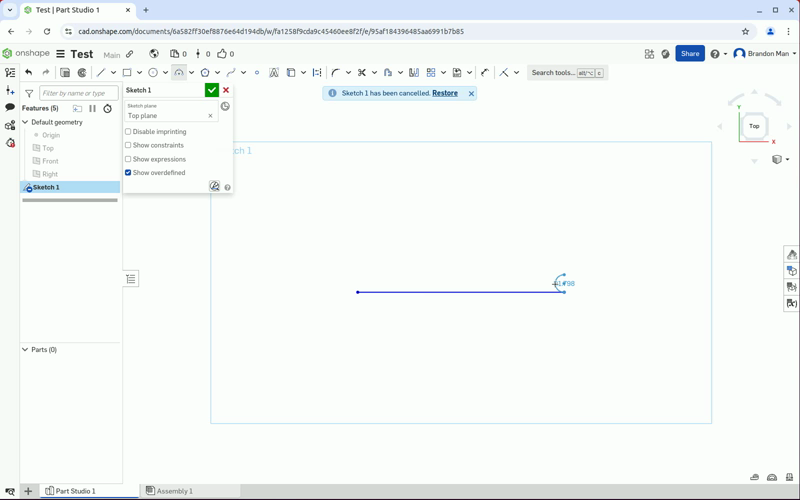
key(esc)
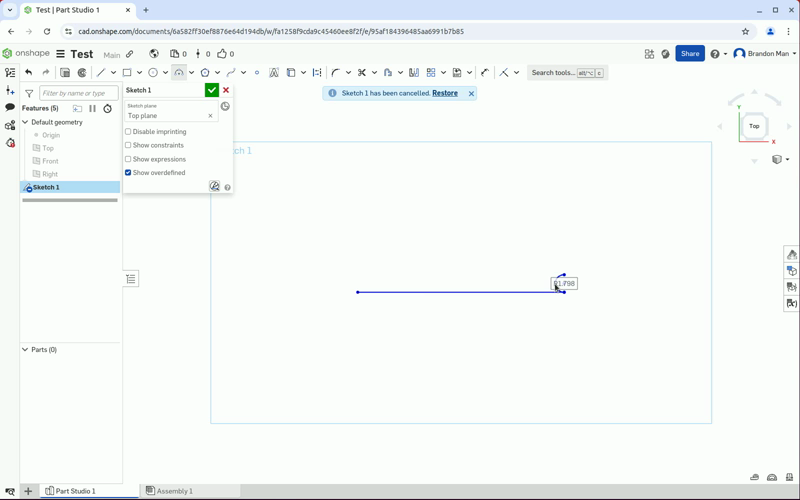
key(l)
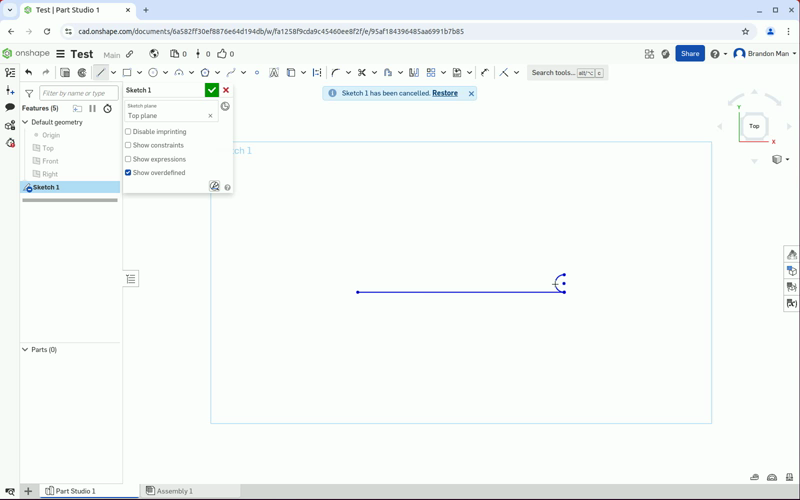
mouse_move(564, 274)
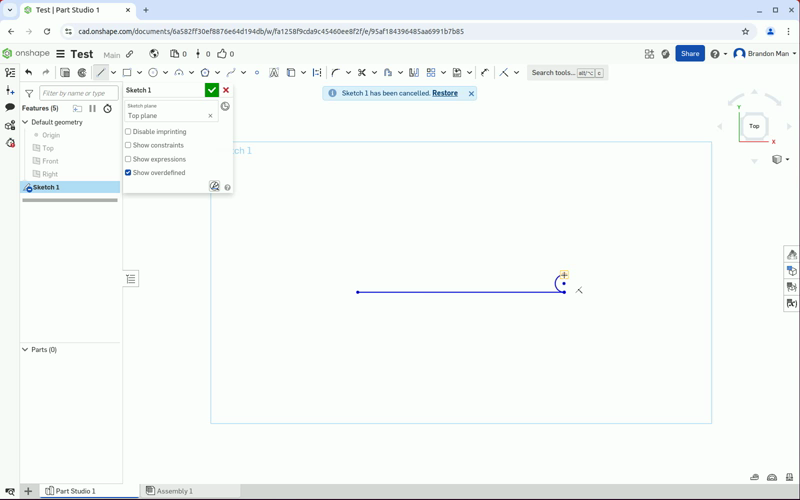
click(564, 274)
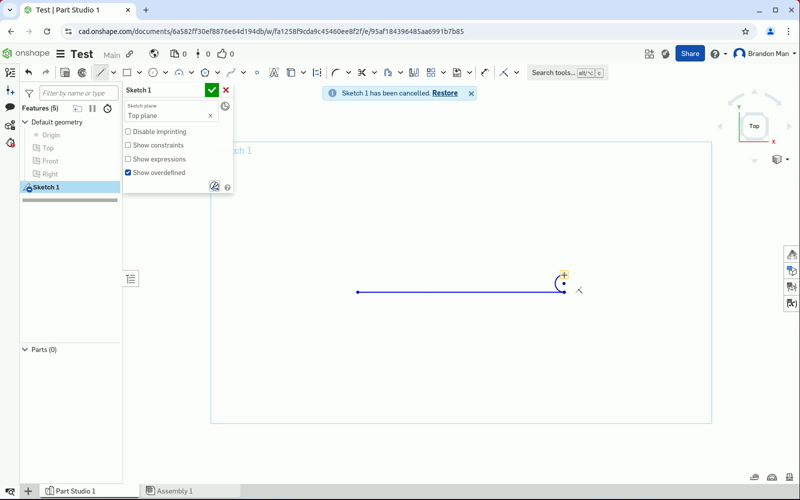
key_down(shift)
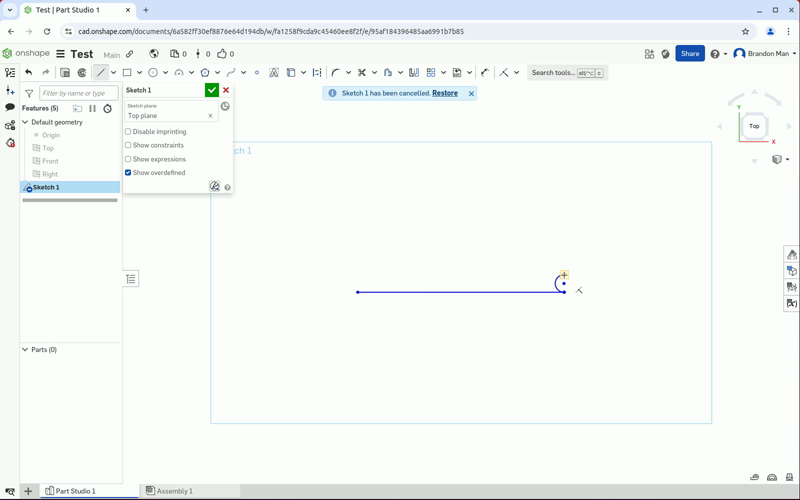
mouse_move(357, 274)
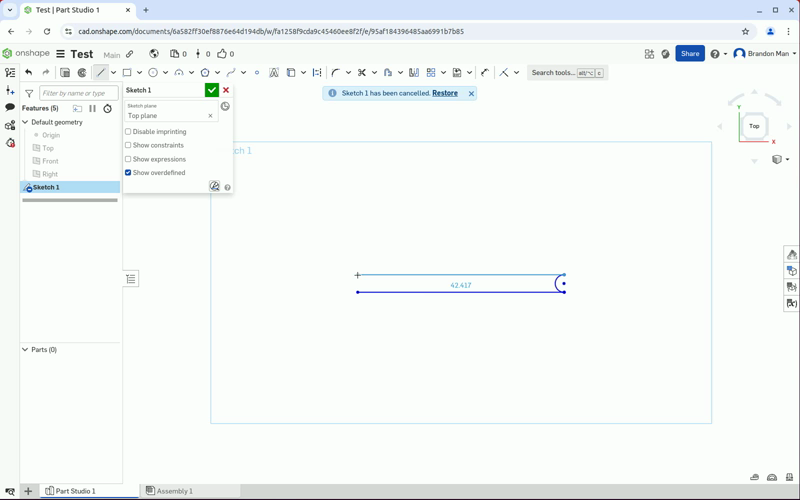
click(357, 274)
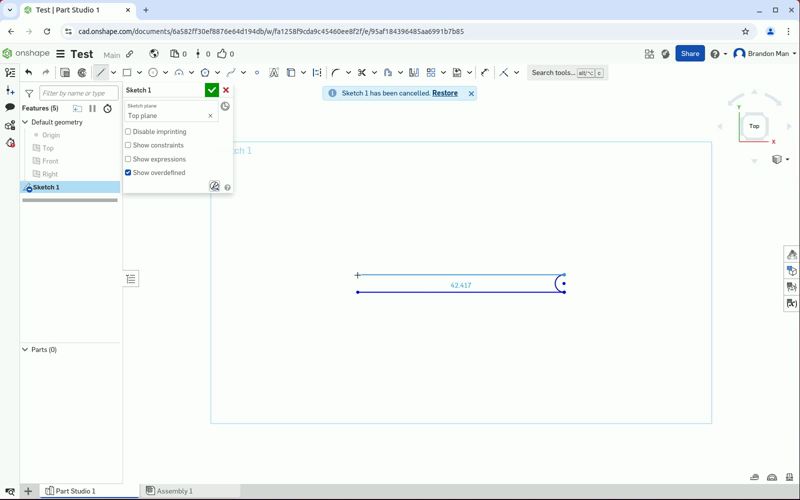
key_up(shift)
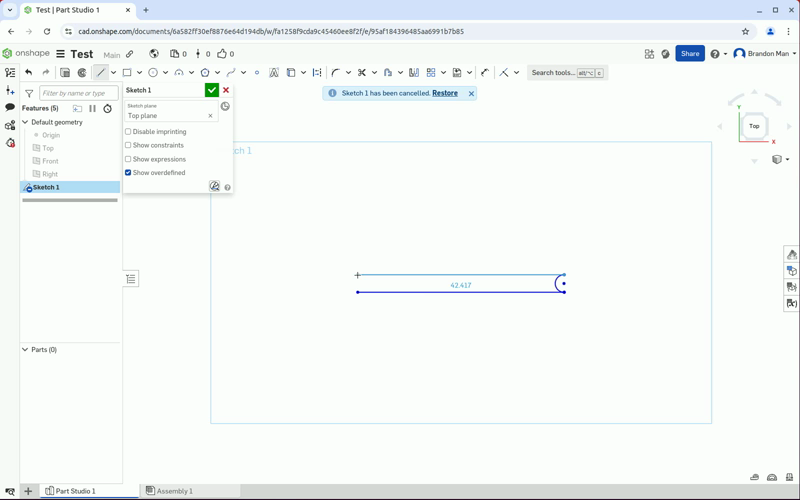
key(esc)
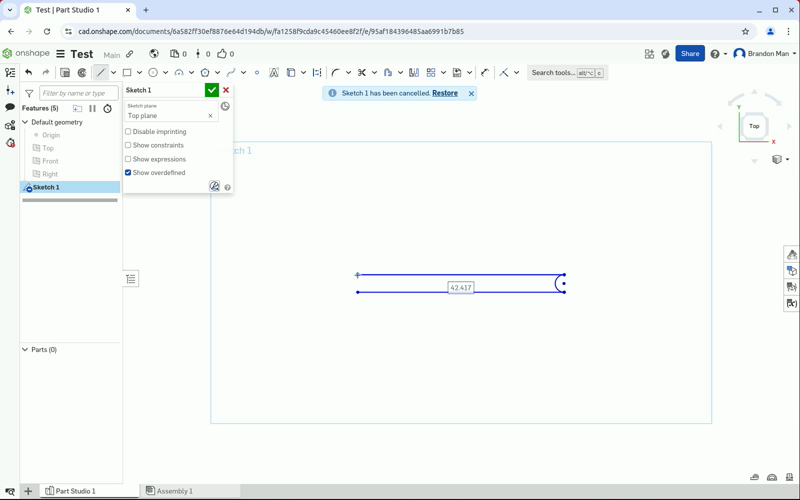
key(a)
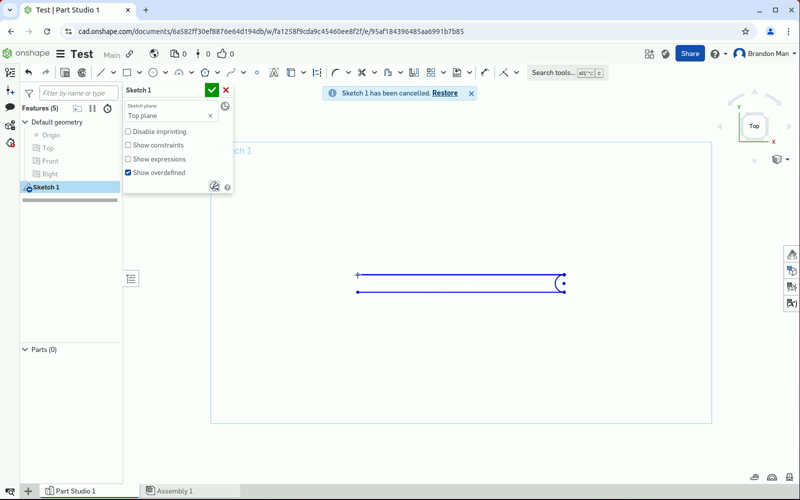
mouse_move(357, 274)
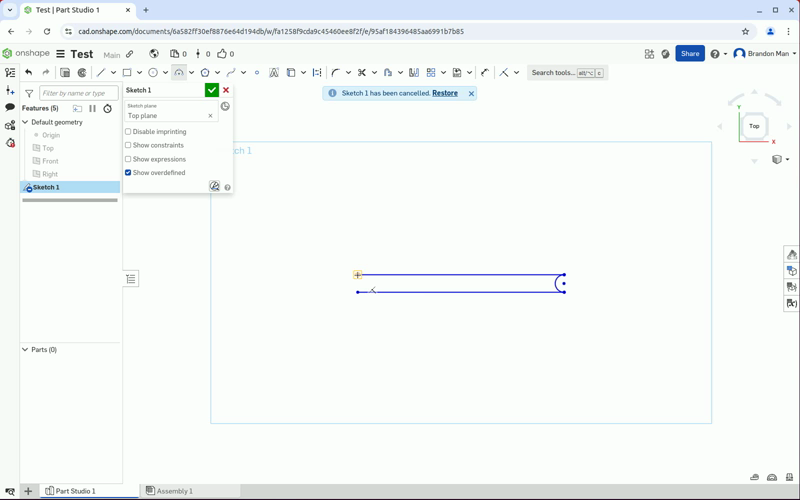
click(357, 274)
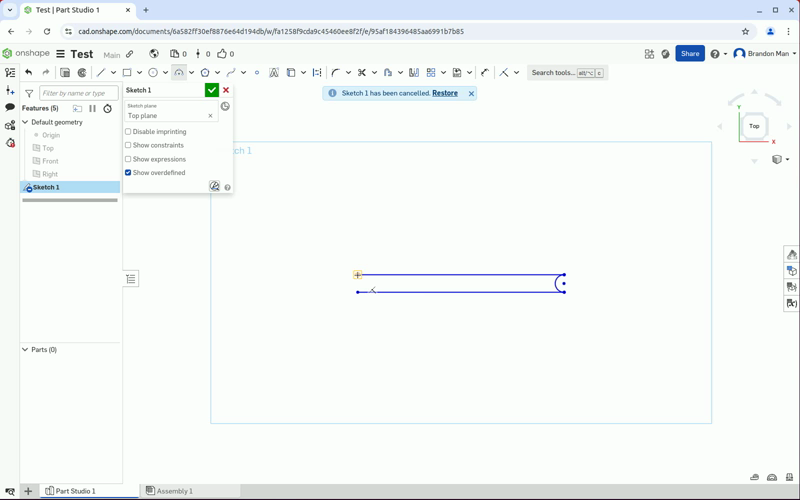
mouse_move(357, 292)
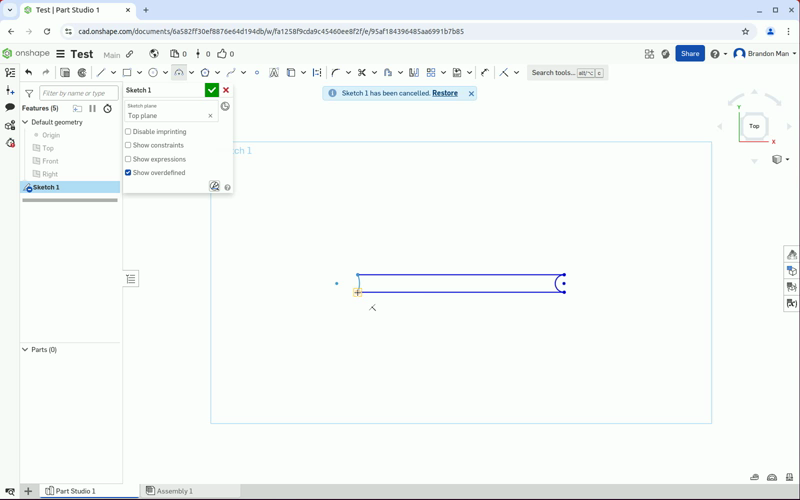
click(357, 292)
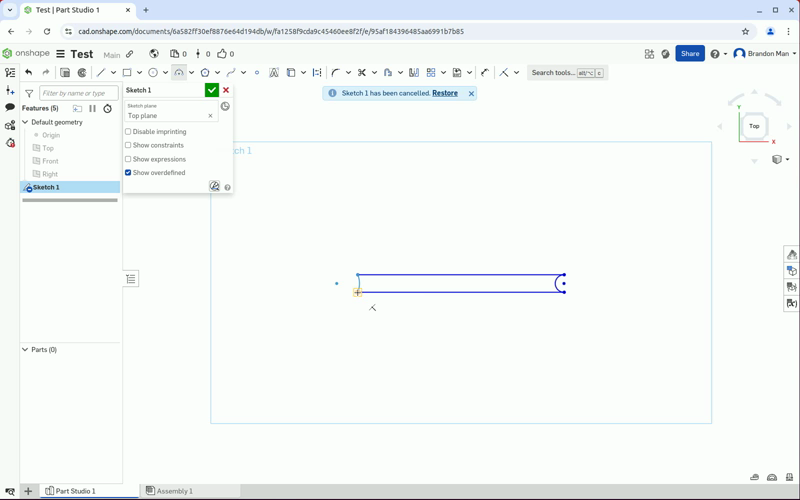
key_down(shift)
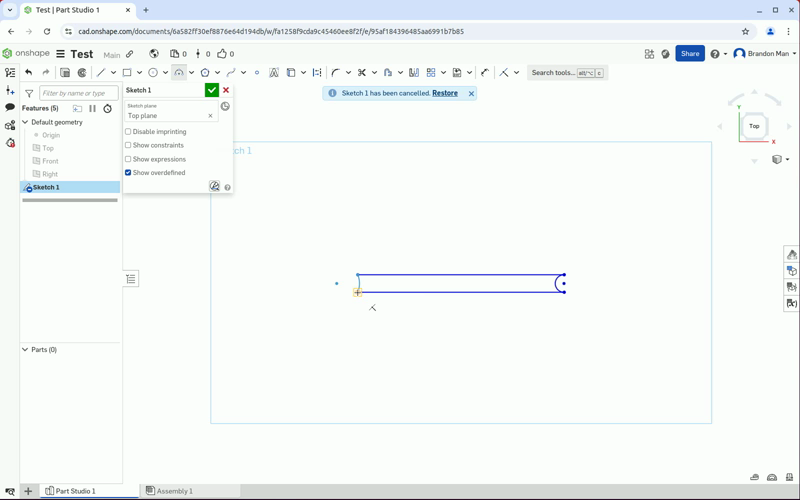
mouse_move(366, 283)
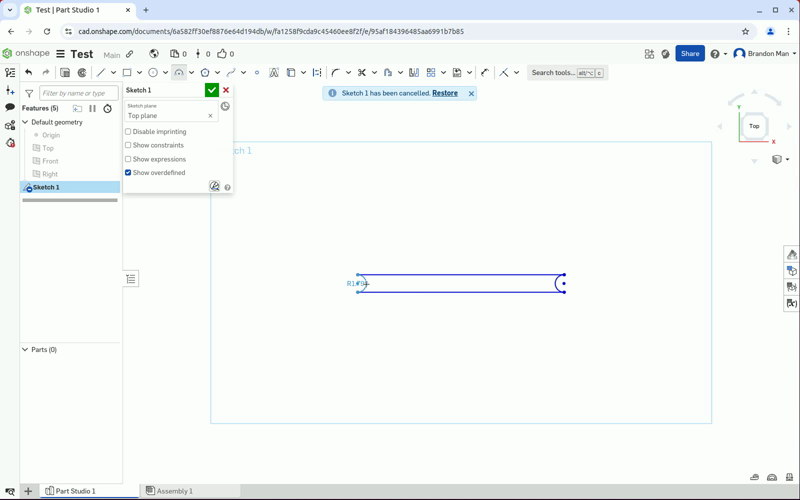
click(366, 283)
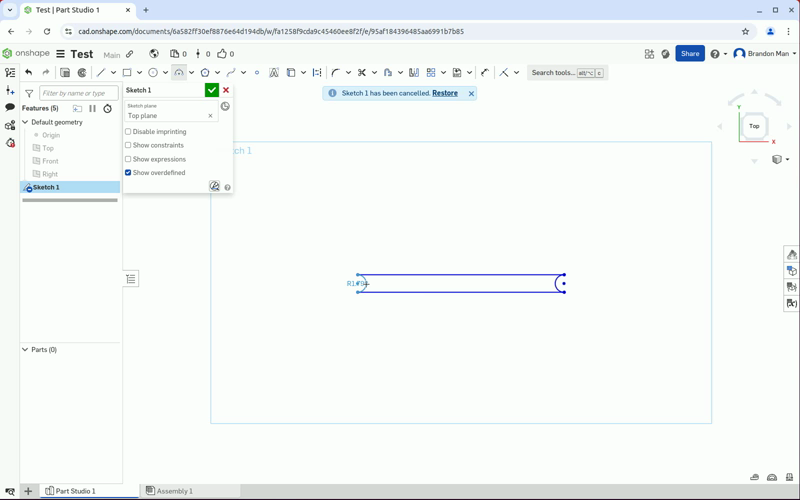
key_up(shift)
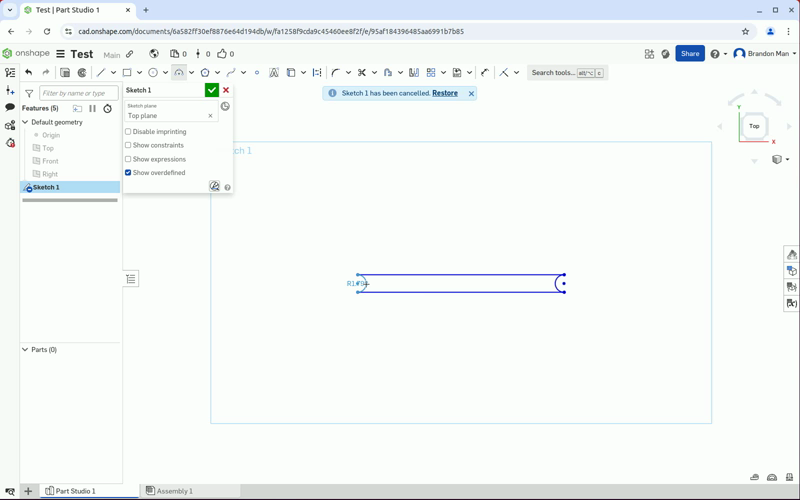
key(esc)
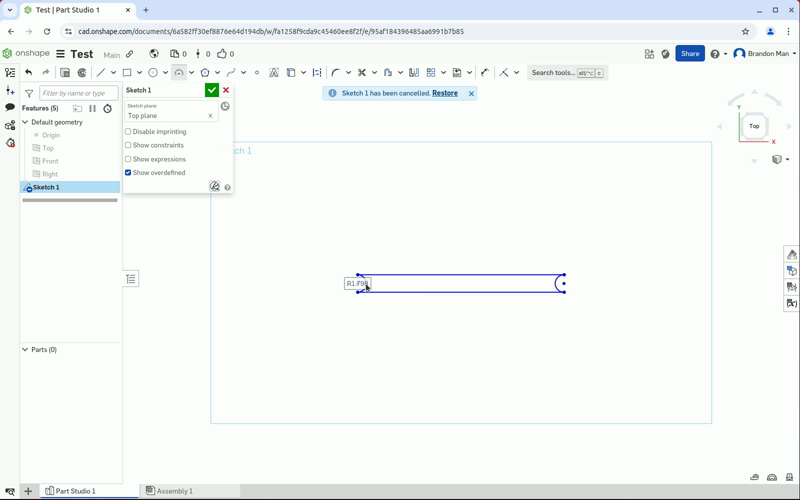
key(c)
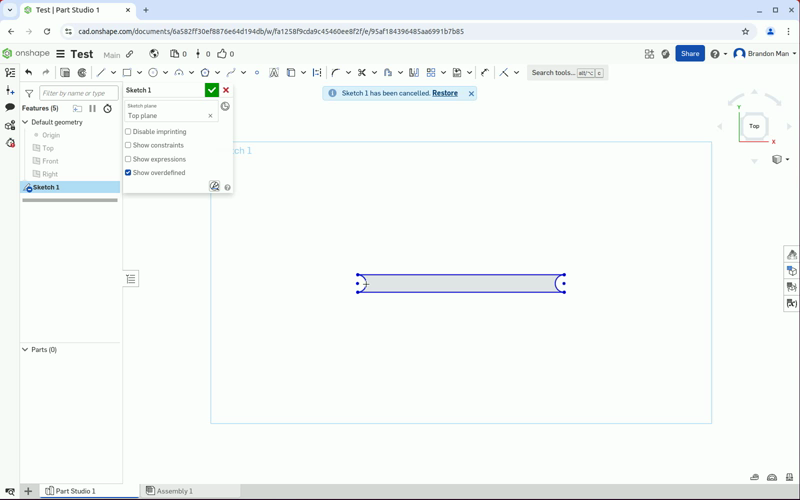
key_down(shift)
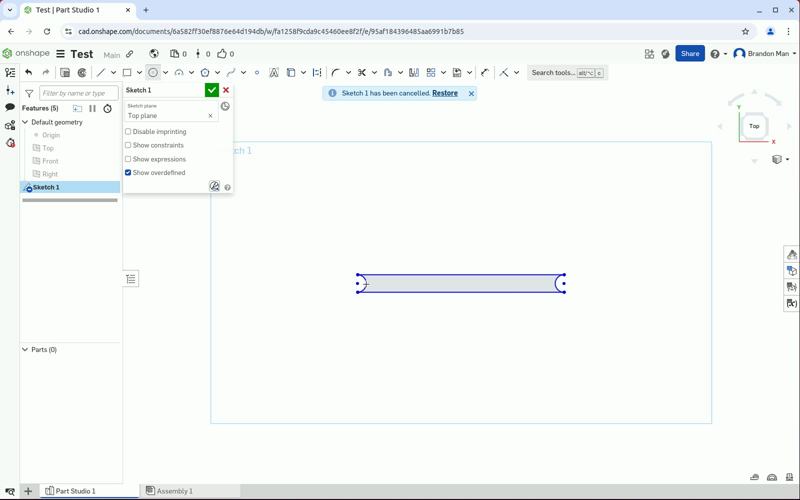
mouse_move(461, 283)
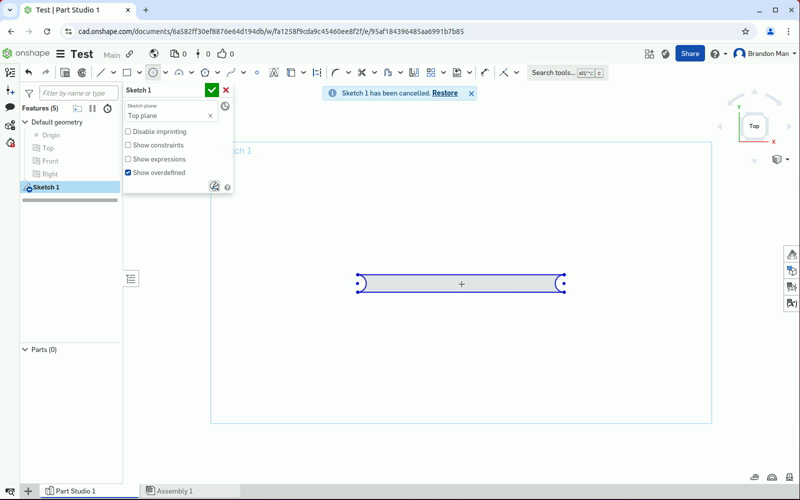
click(461, 283)
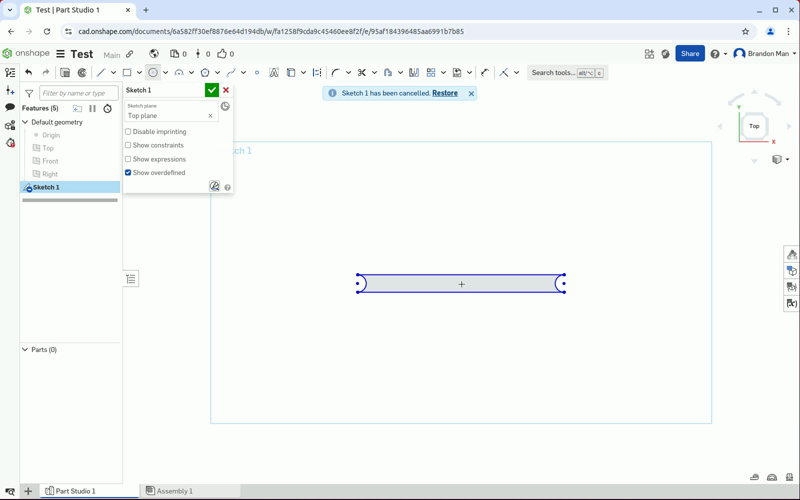
key_up(shift)
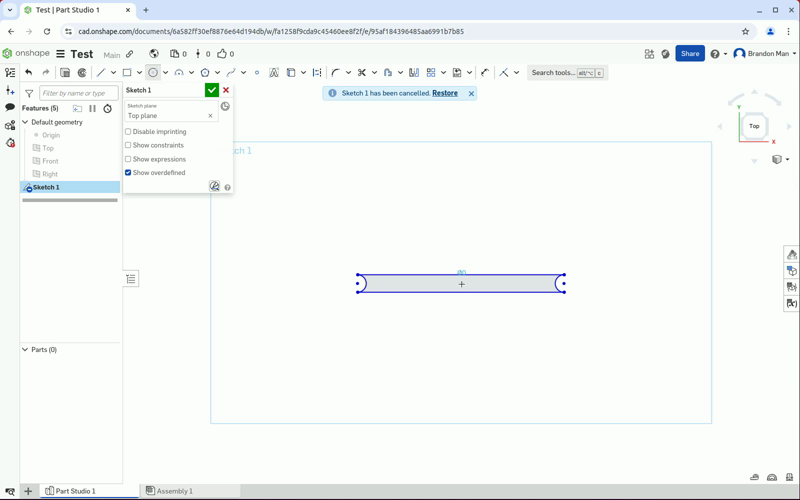
mouse_move(466, 283)
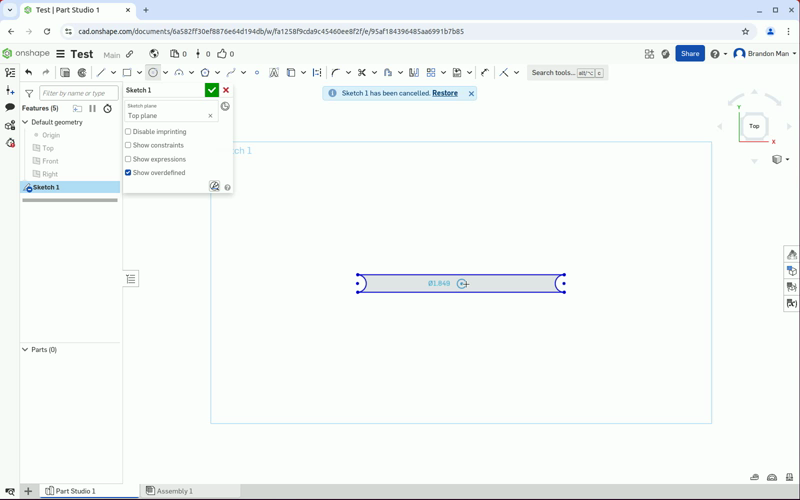
click(466, 283)
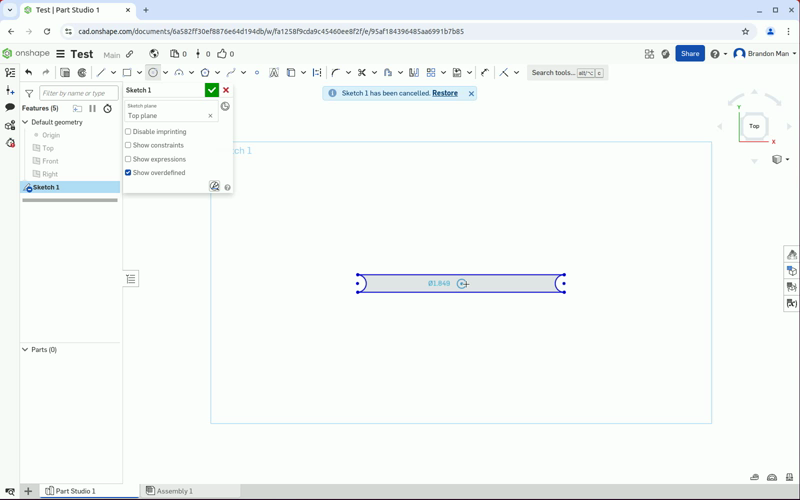
key(esc)
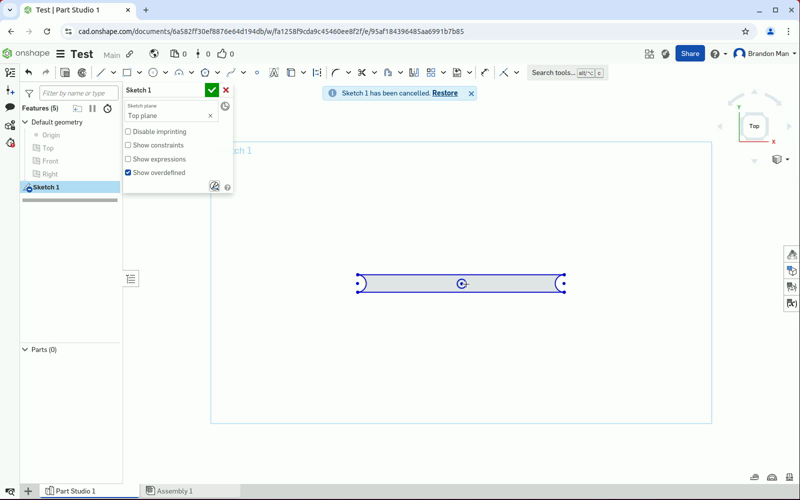
mouse_move(433, 286)
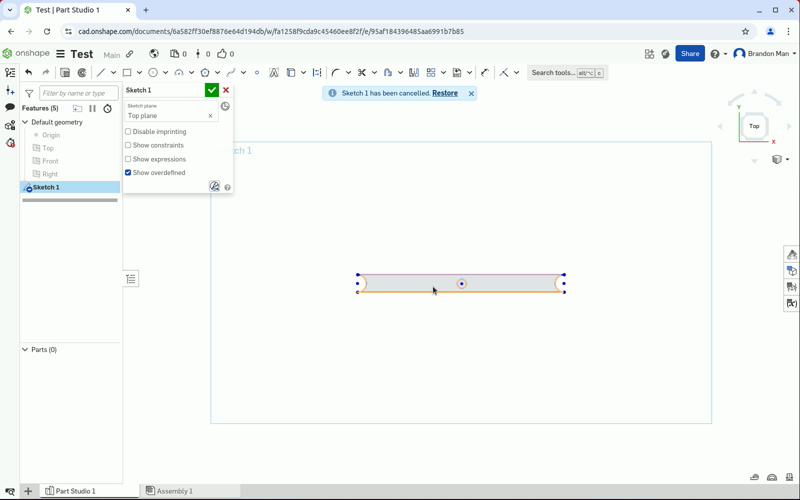
click(433, 286)
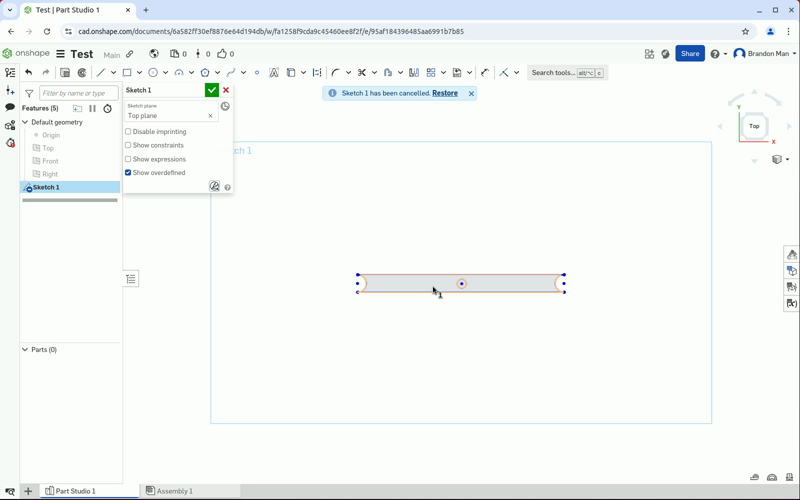
mouse_move(73, 352)
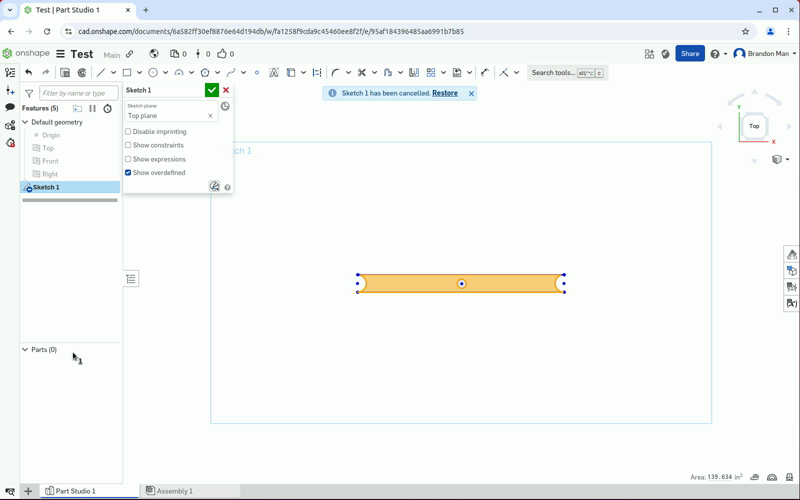
key(shift+y)
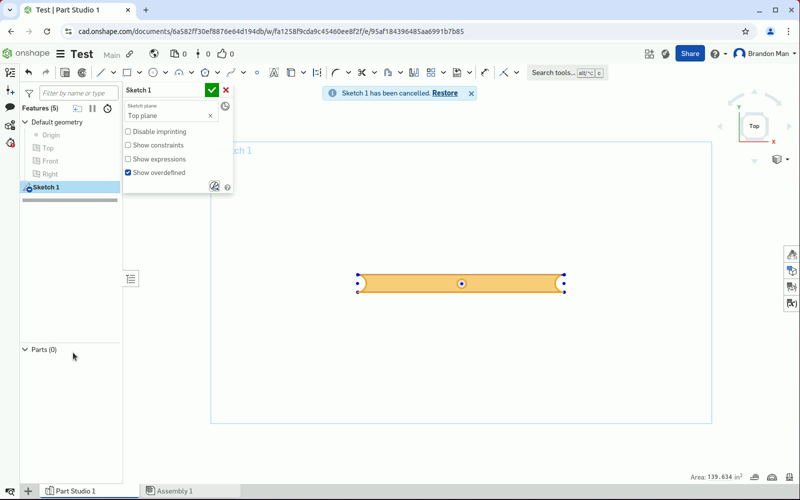
key(shift+e)
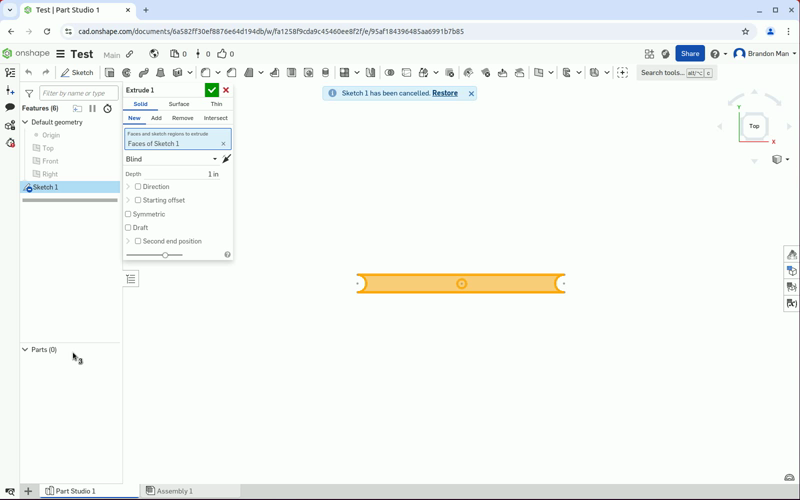
mouse_move(143, 106)
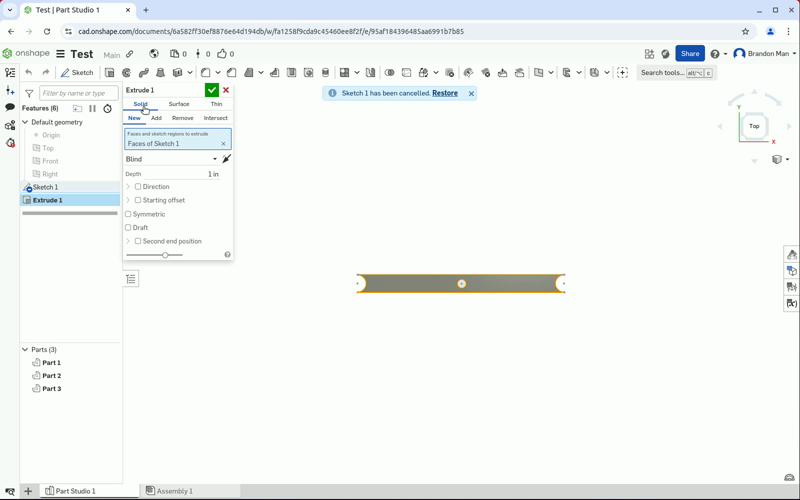
click(143, 106)
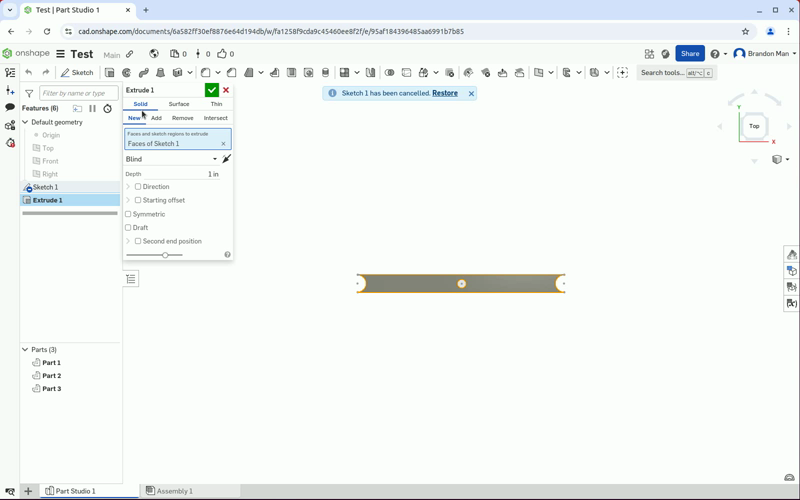
mouse_move(137, 120)
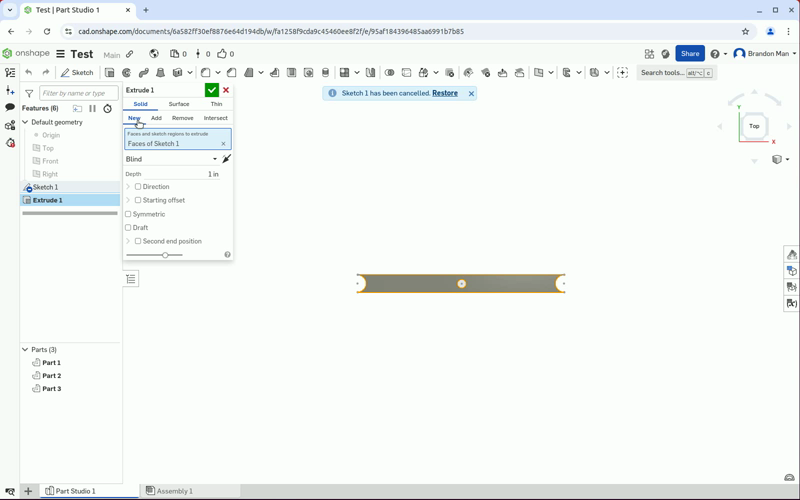
click(137, 120)
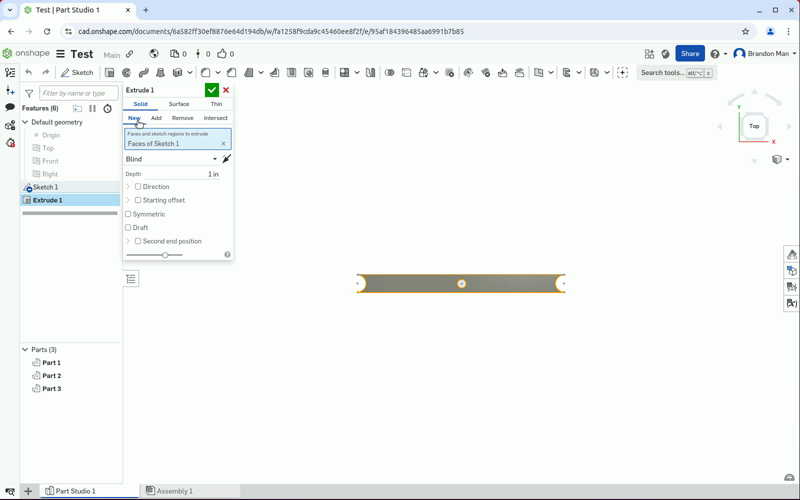
key(tab, 4)
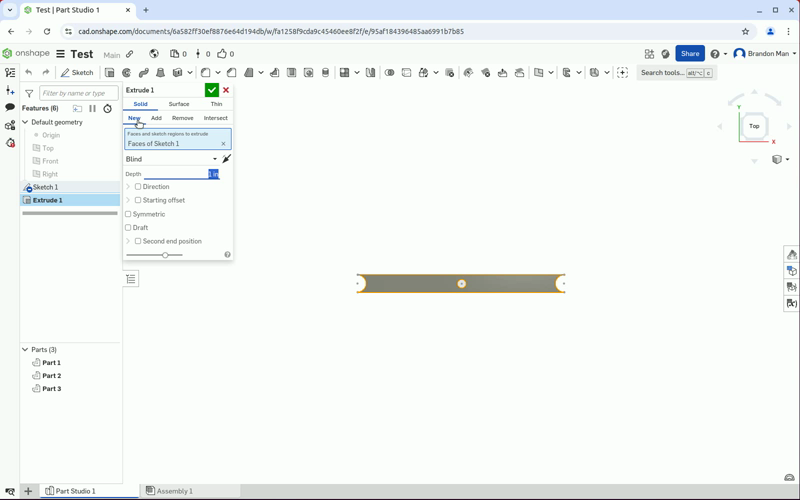
text(1.926)
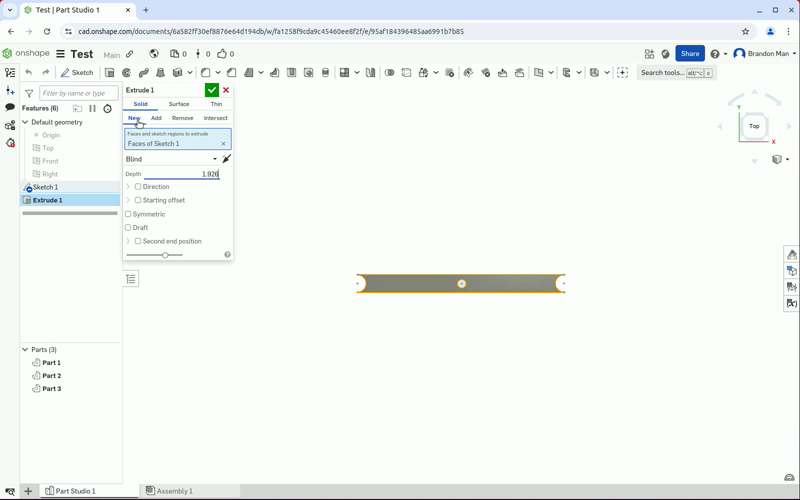
key(enter)
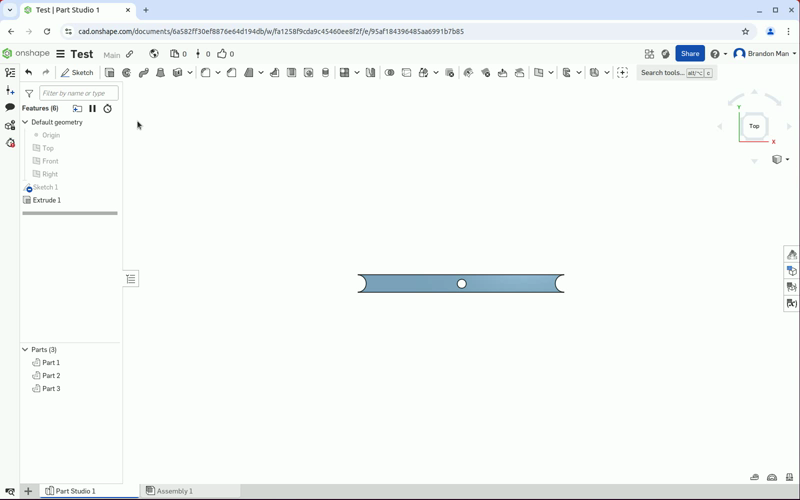
key(shift+h)
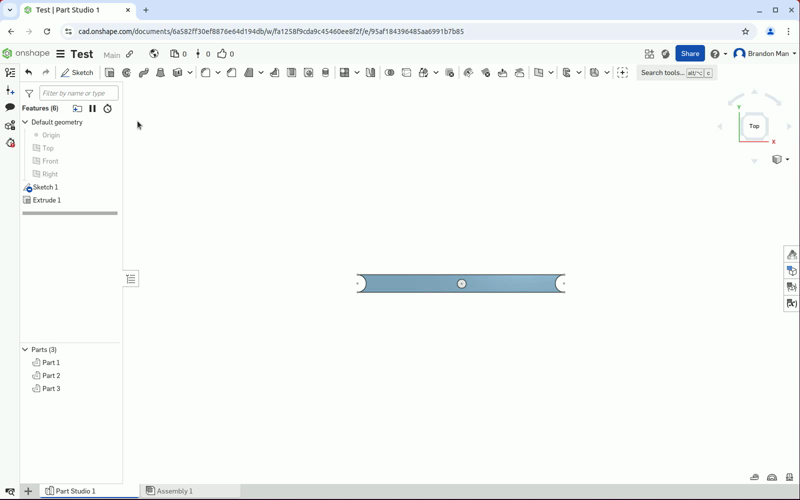
key(shift+h)
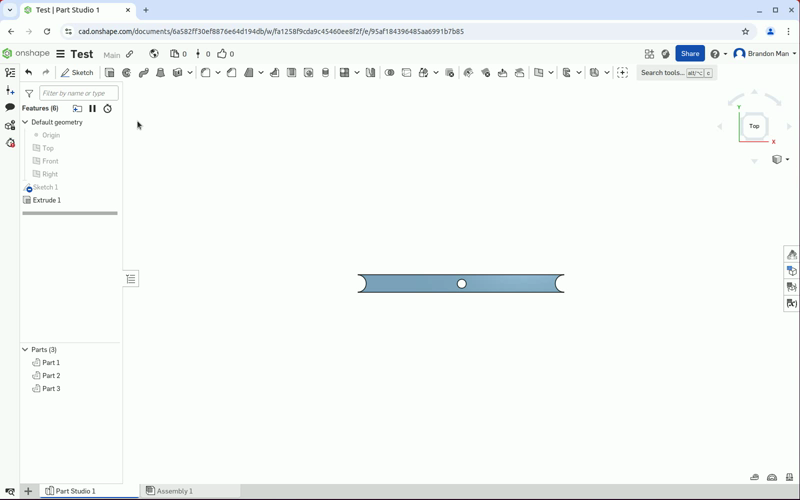
mouse_move(73, 189)
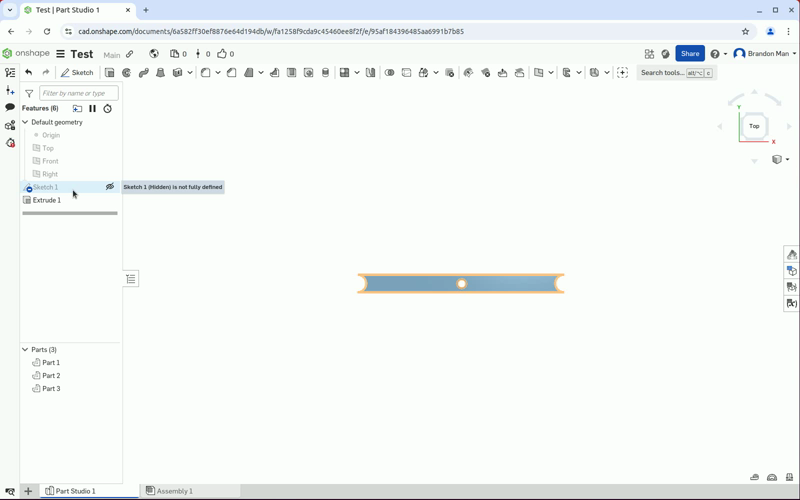
click(73, 189)
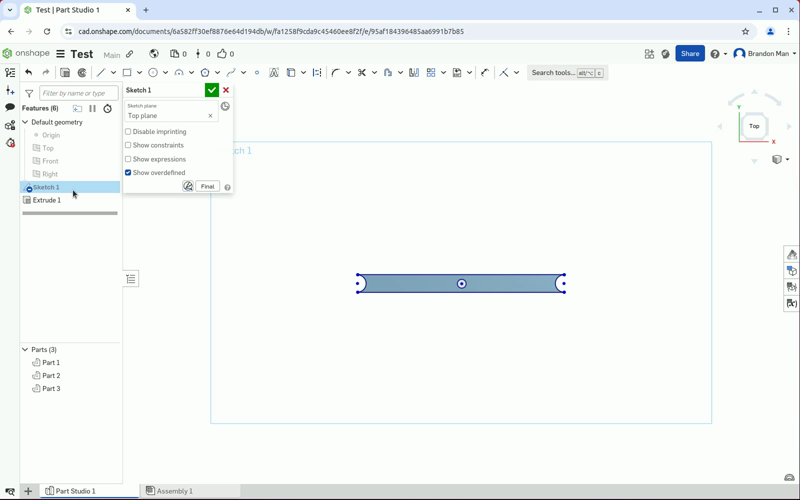
mouse_move(229, 92)
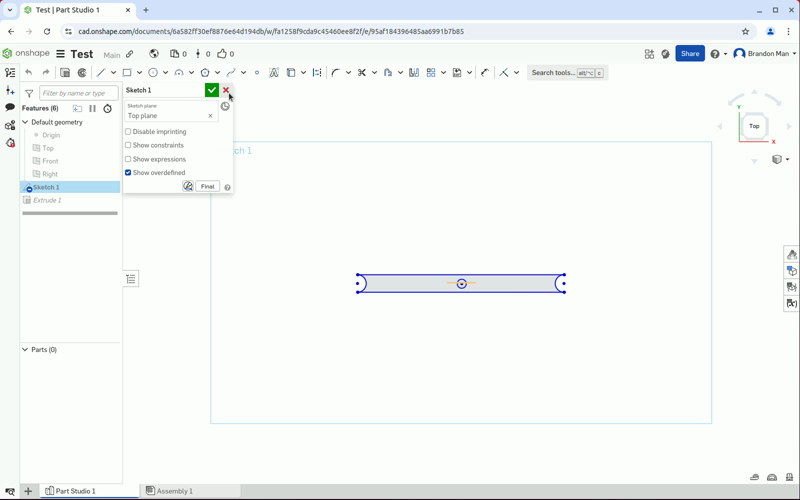
click(229, 92)
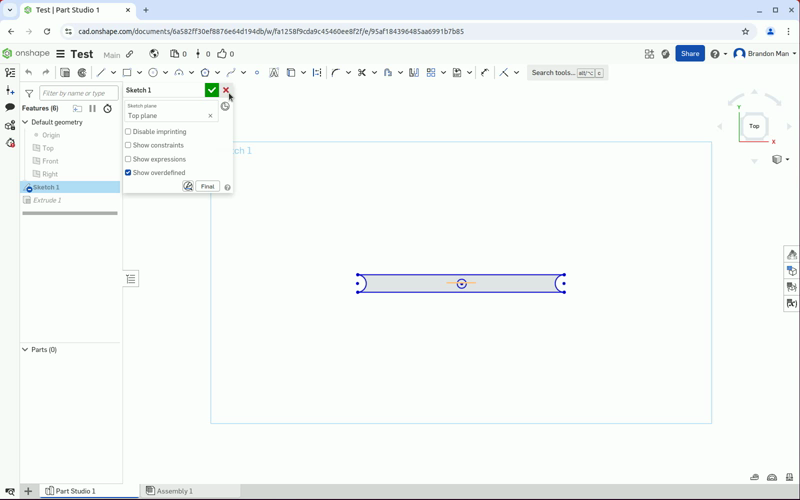
key(shift+s)
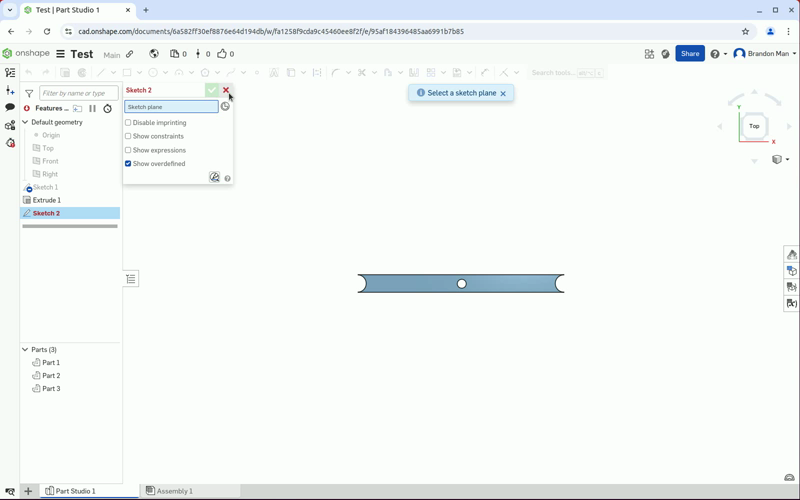
mouse_move(73, 150)
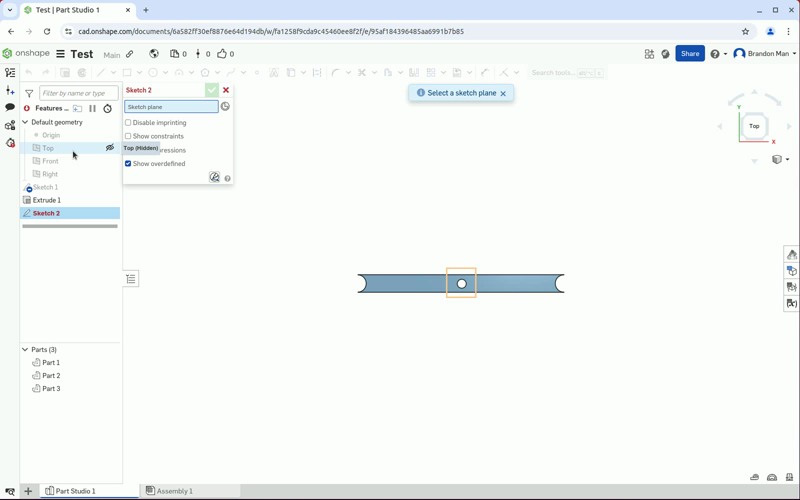
click(73, 150)
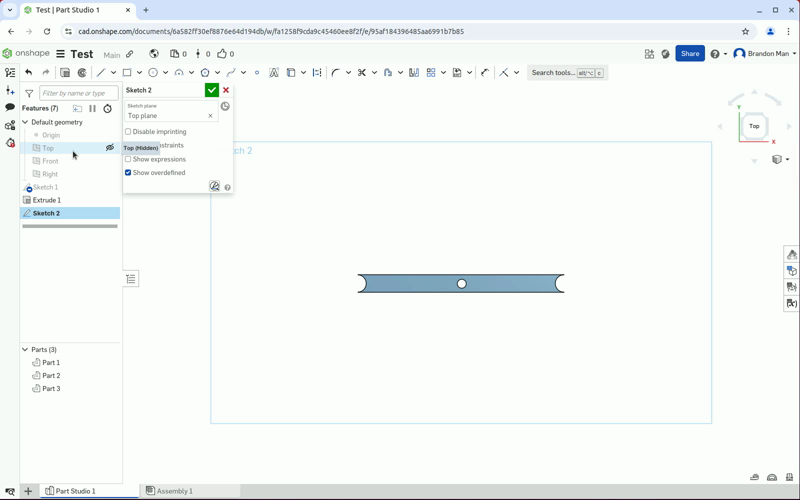
mouse_move(73, 352)
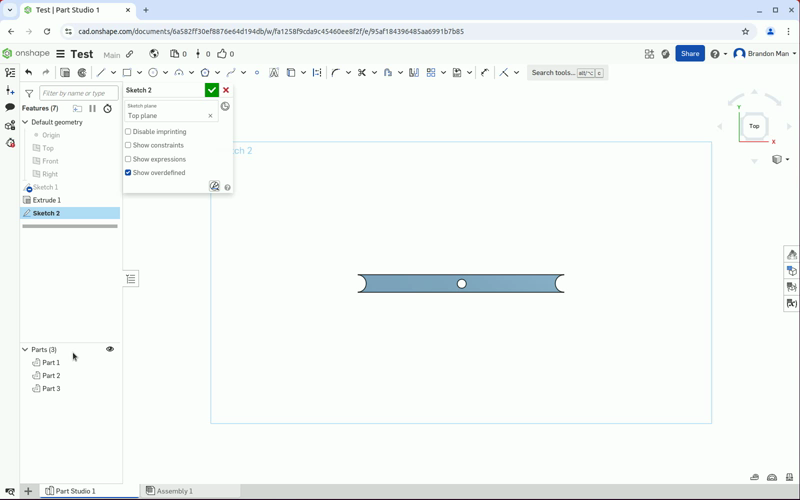
key(y)
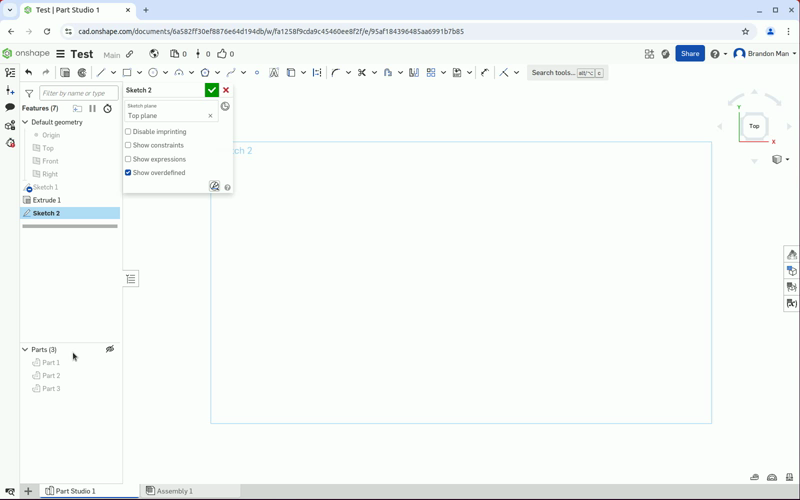
key(a)
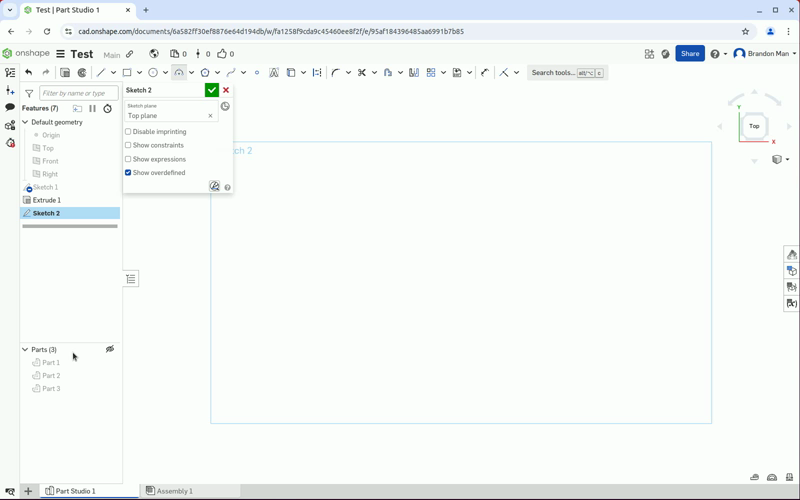
key_down(shift)
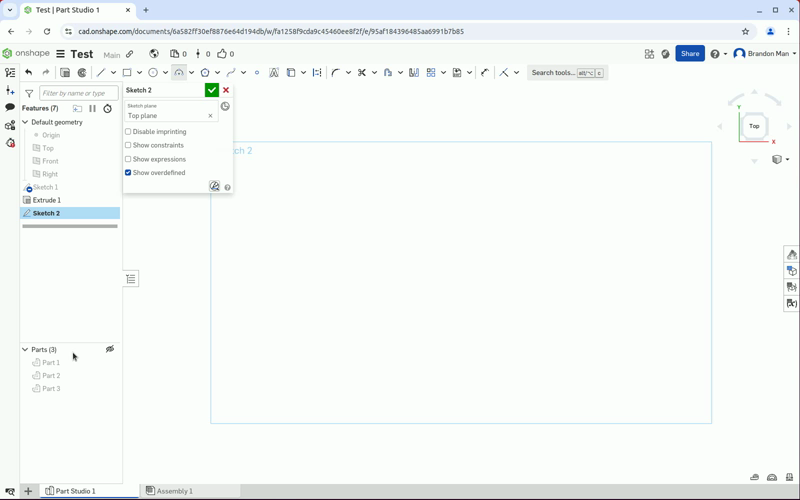
mouse_move(357, 292)
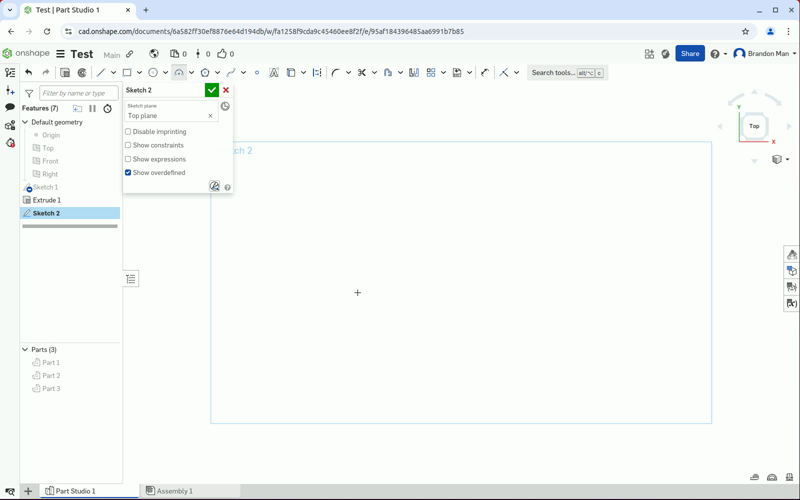
click(357, 292)
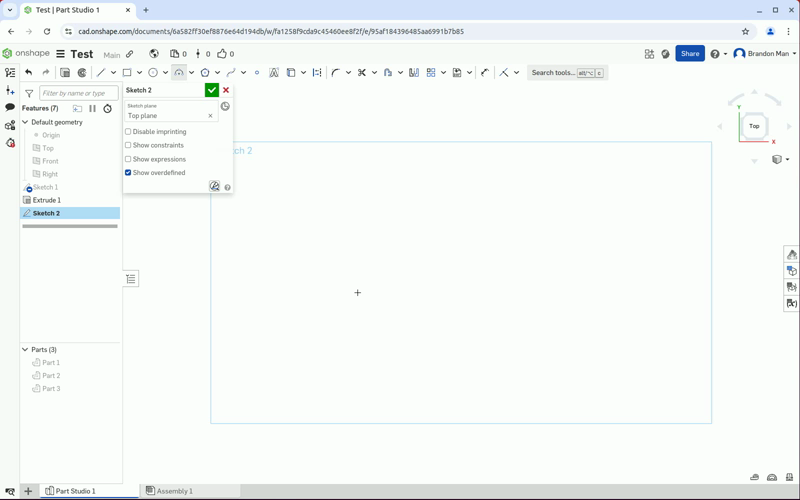
key_up(shift)
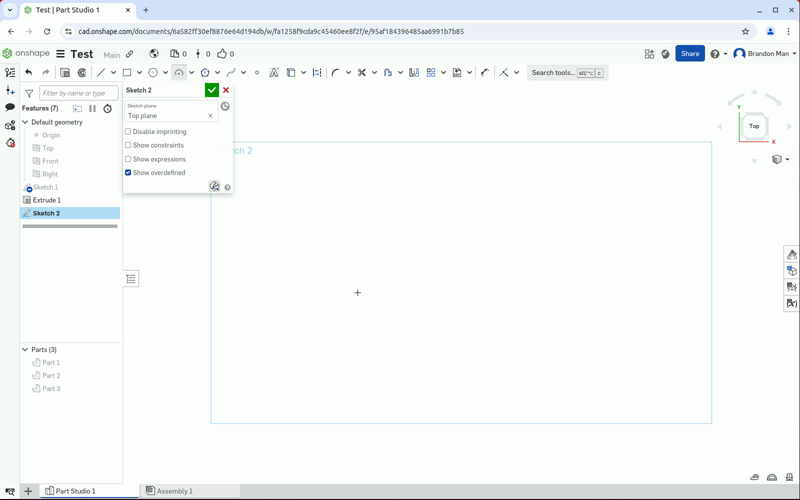
key_down(shift)
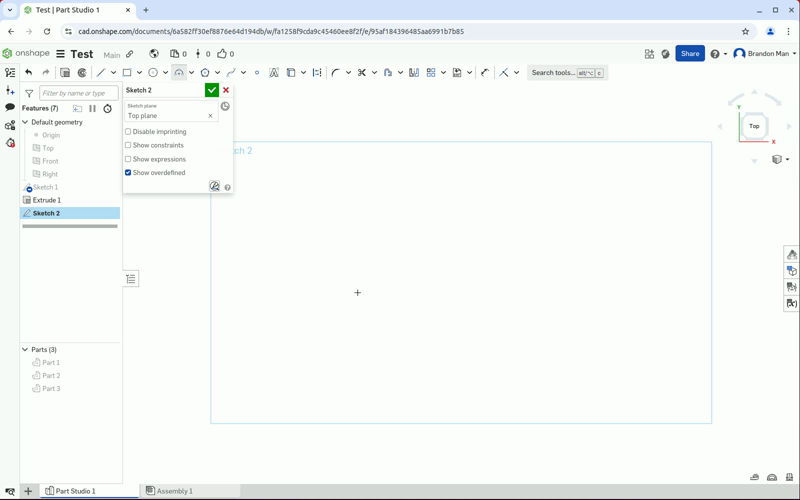
mouse_move(357, 273)
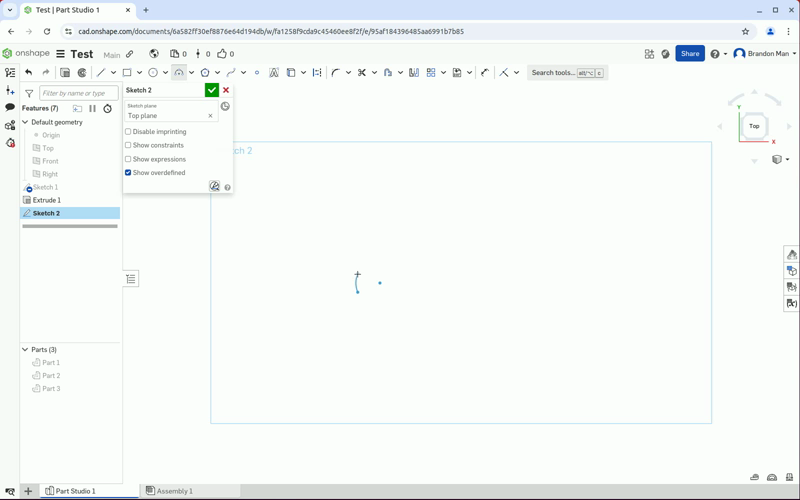
click(357, 273)
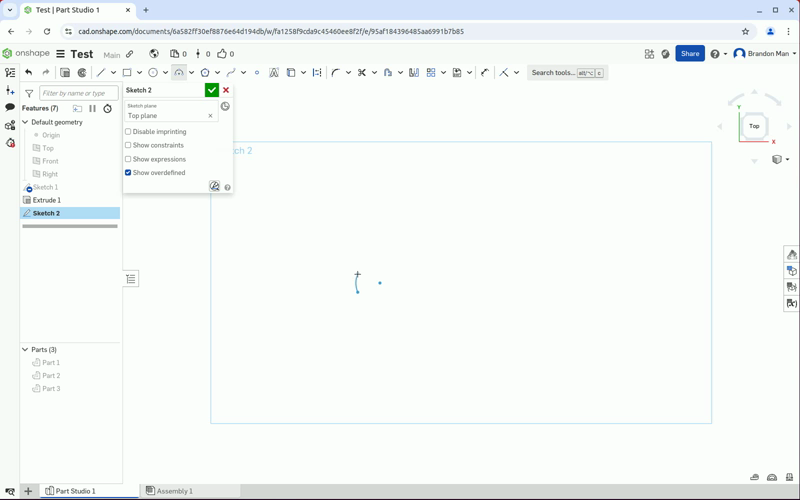
mouse_move(366, 282)
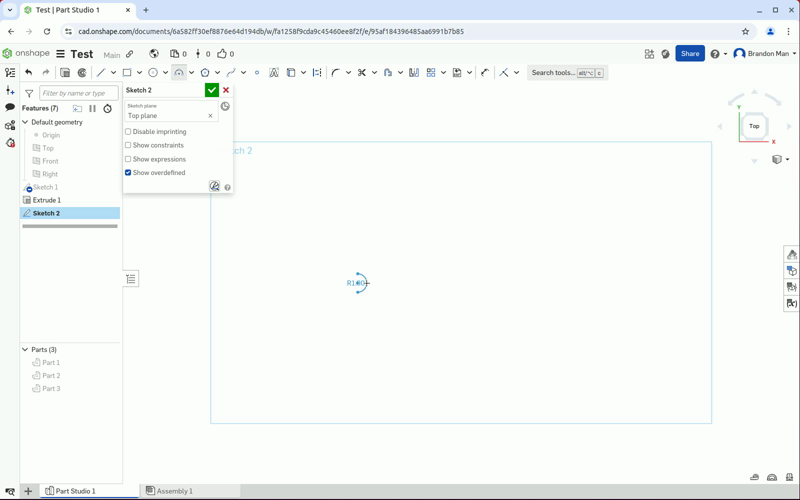
click(366, 282)
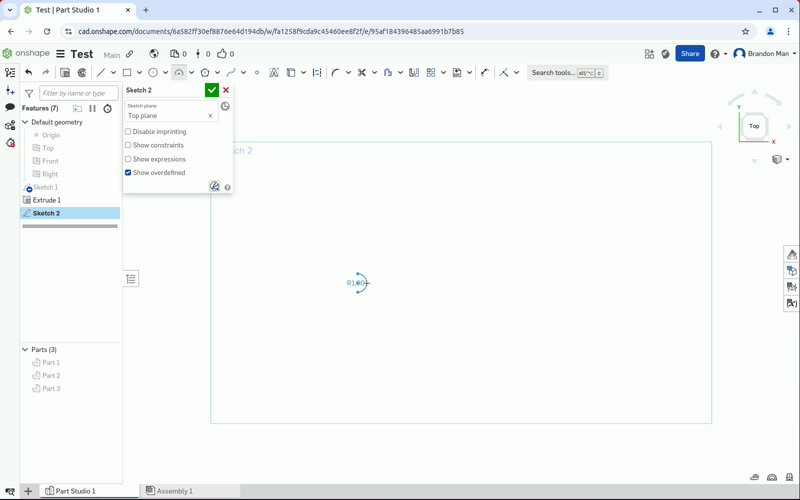
key_up(shift)
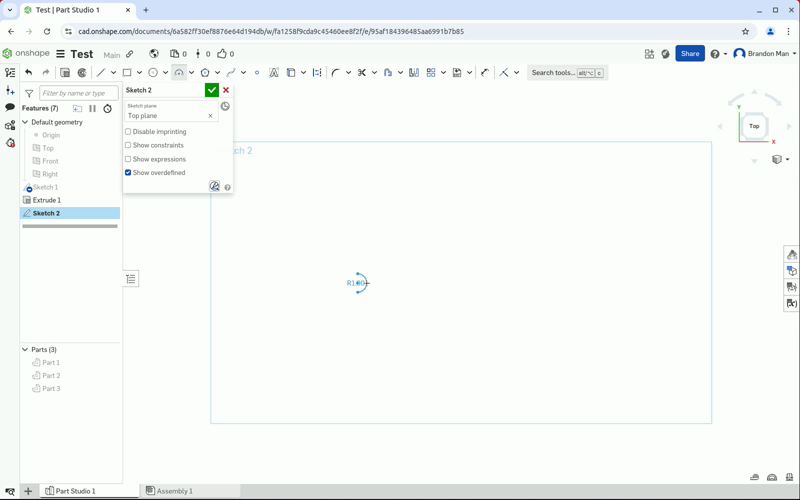
key(esc)
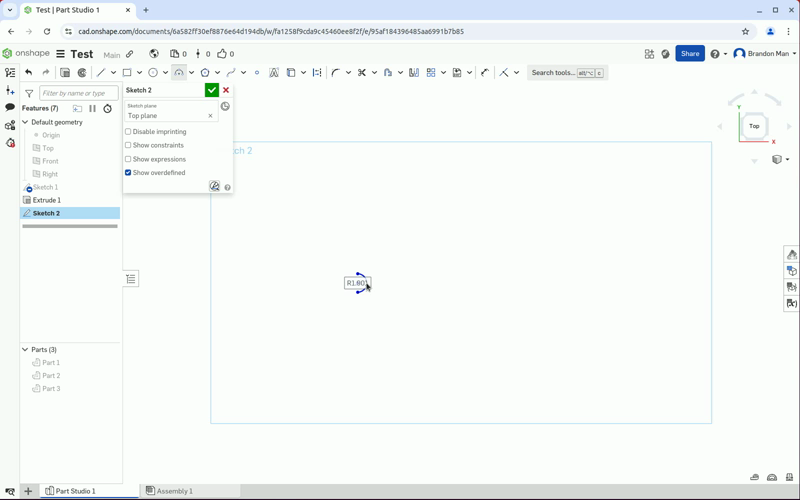
key(l)
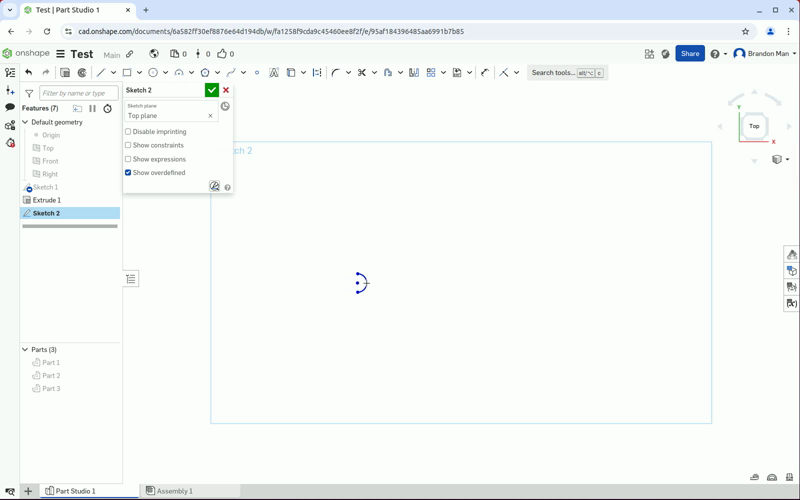
mouse_move(357, 273)
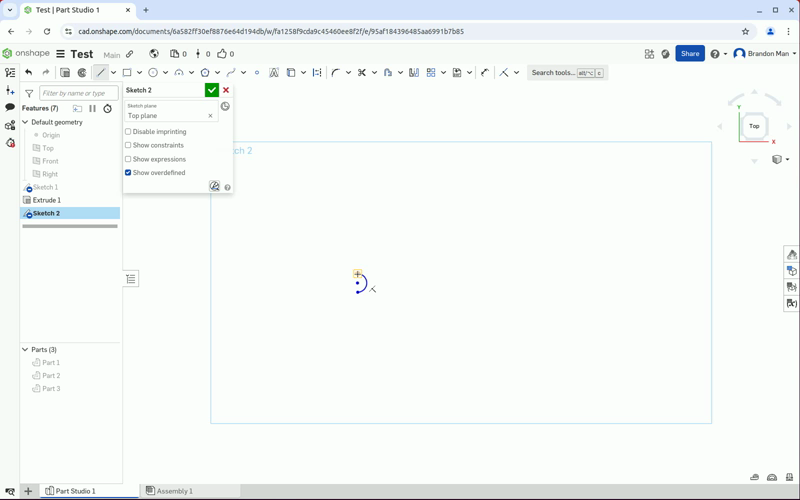
click(357, 273)
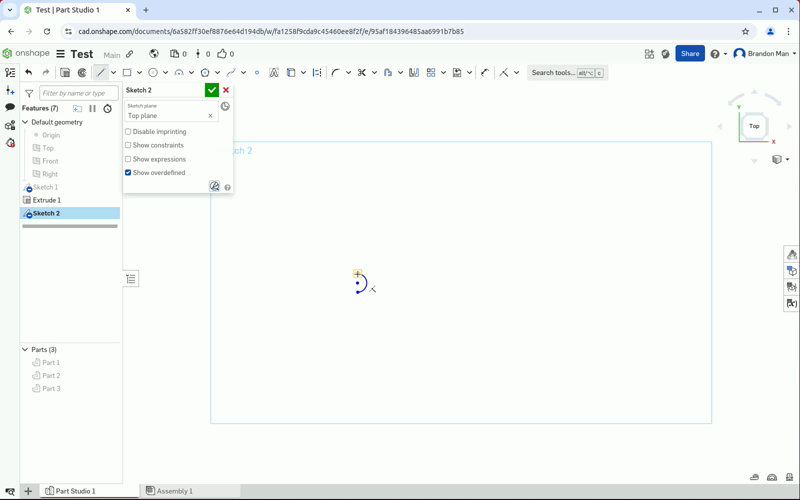
key_down(shift)
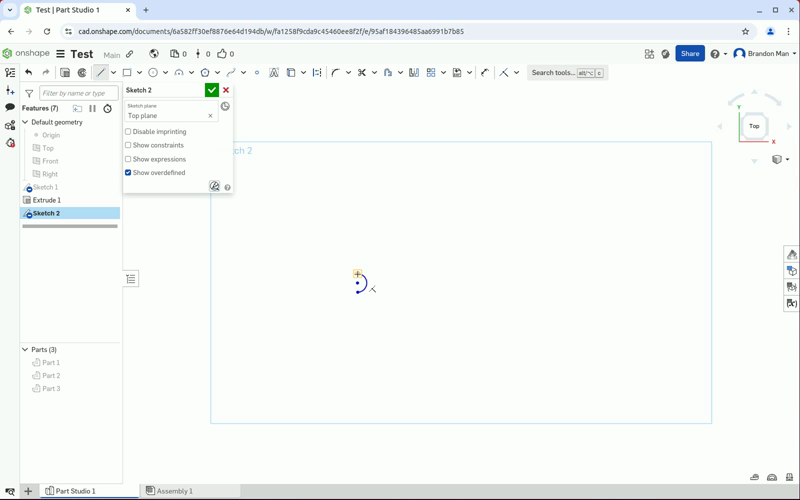
mouse_move(387, 273)
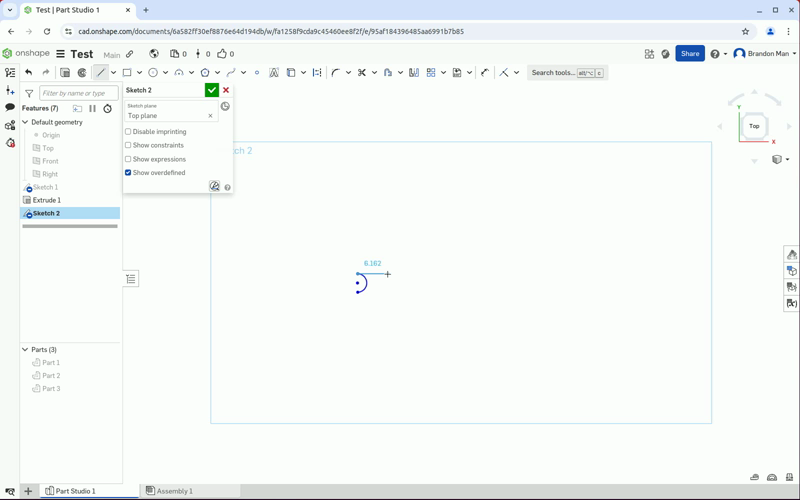
mouse_move(357, 278)
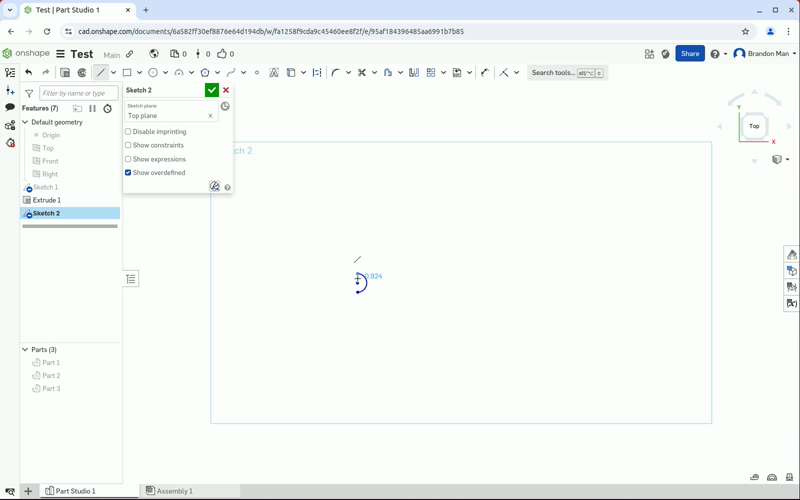
scroll(6)
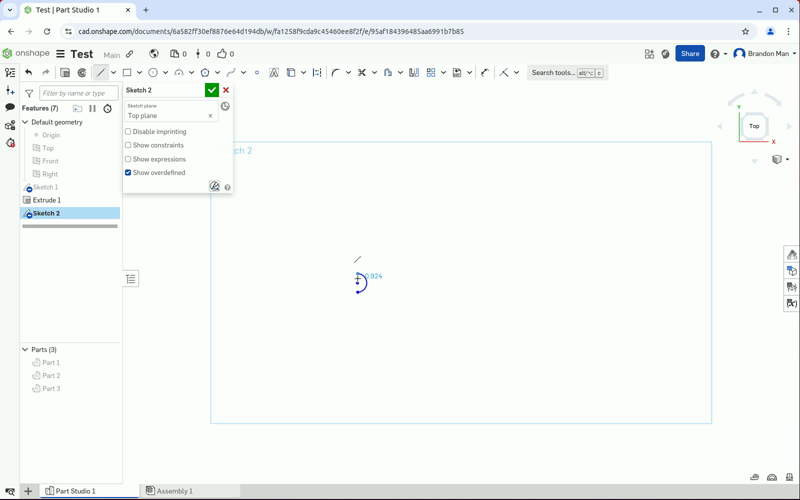
scroll(6)
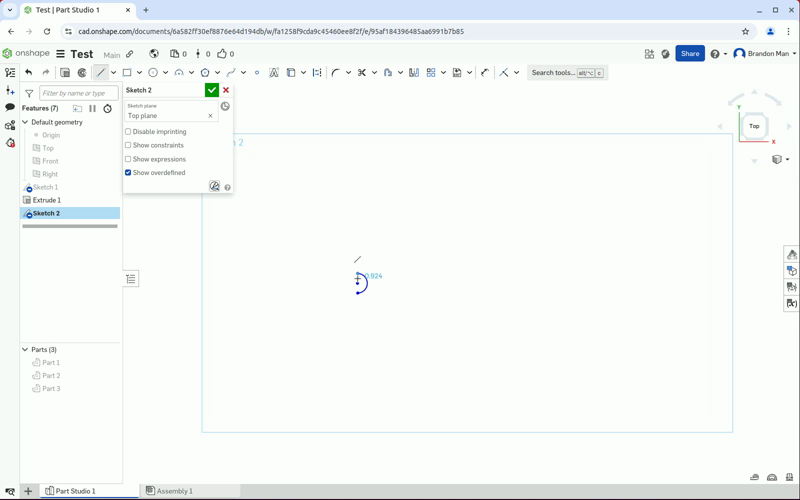
scroll(6)
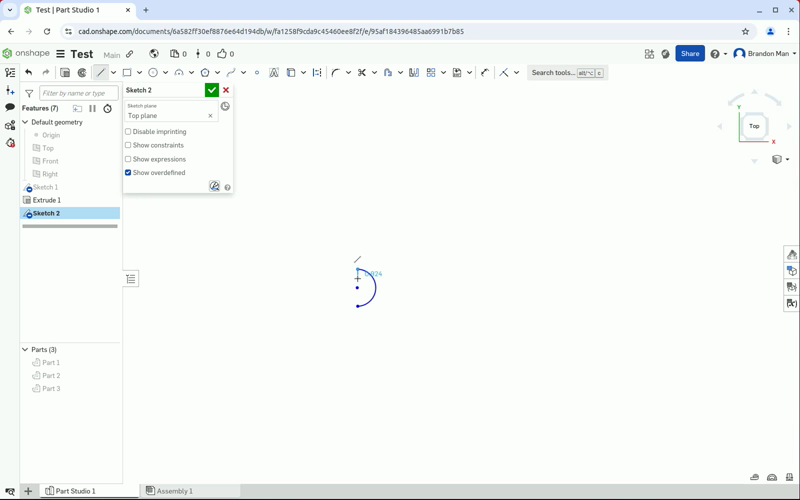
scroll(6)
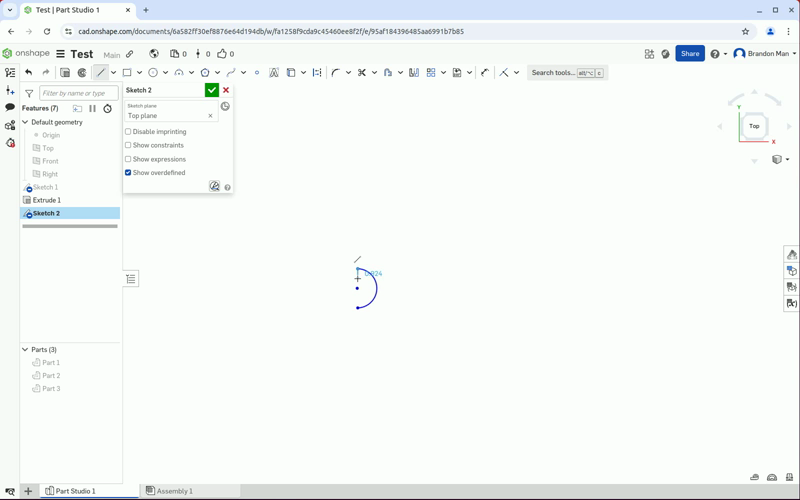
scroll(6)
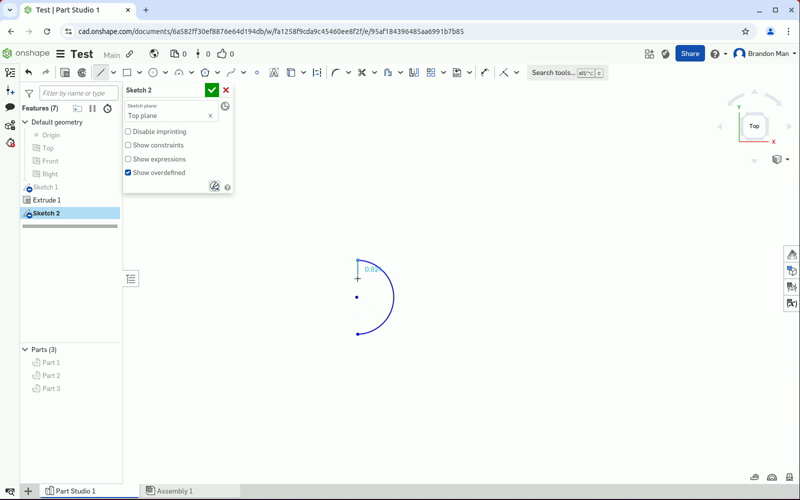
scroll(6)
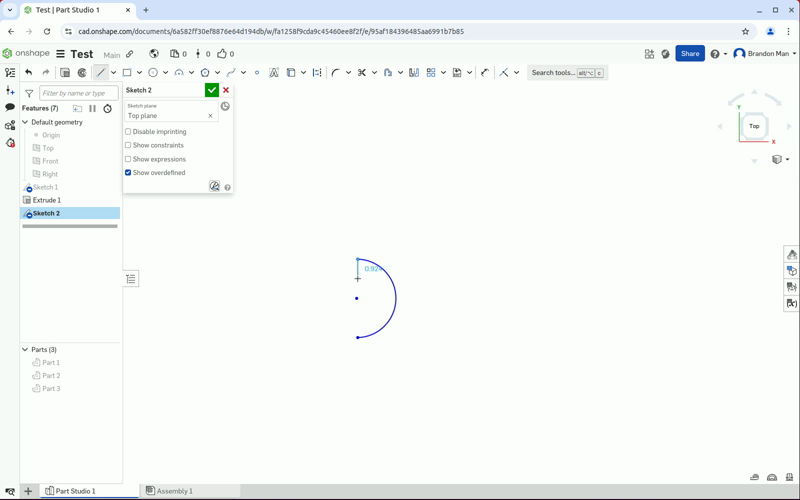
scroll(6)
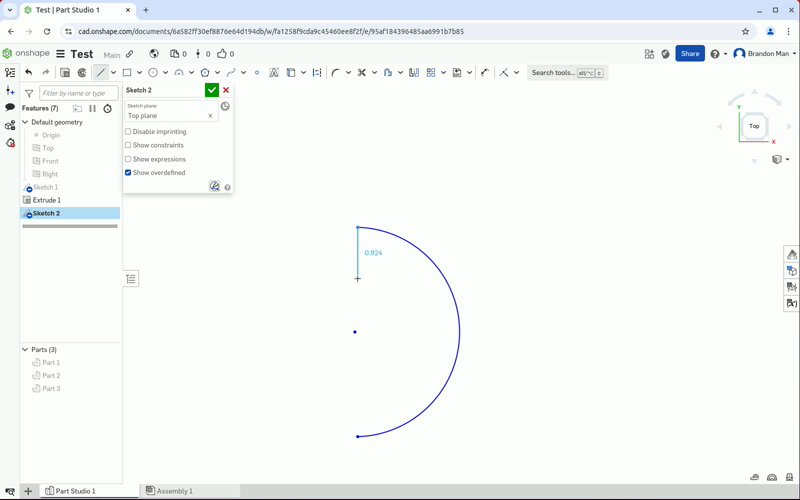
click(357, 278)
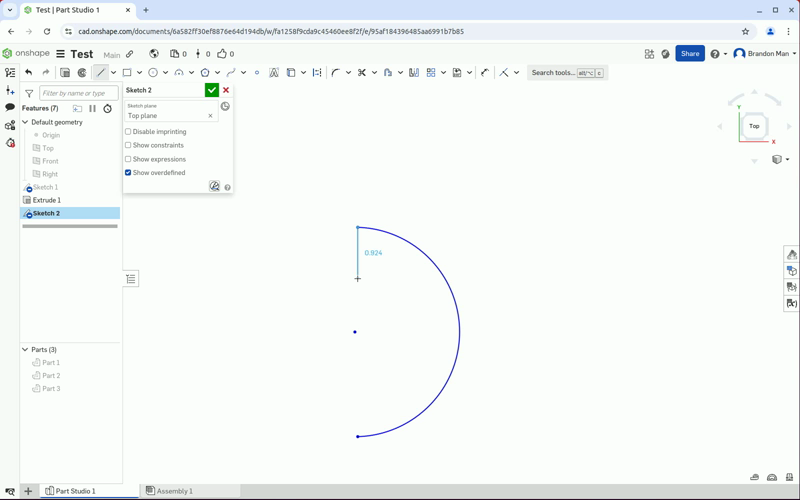
scroll(-6)
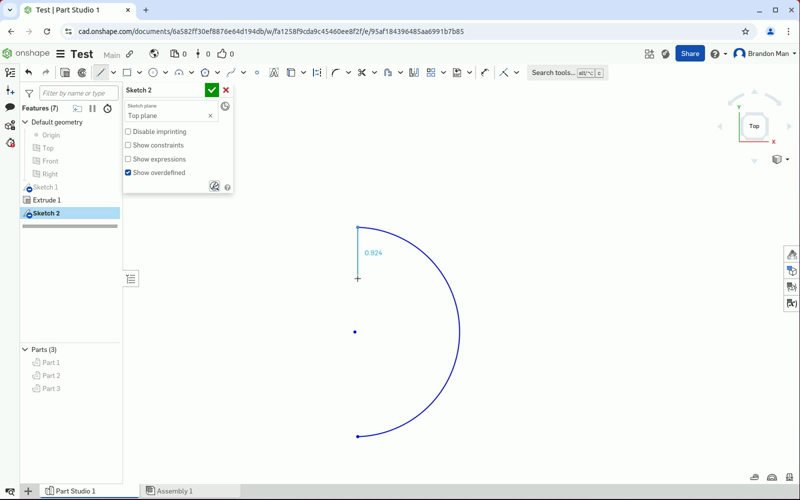
scroll(-6)
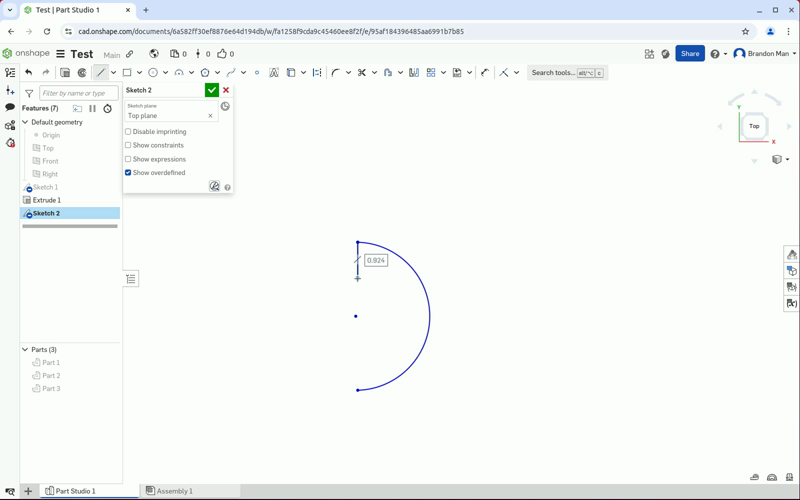
scroll(-6)
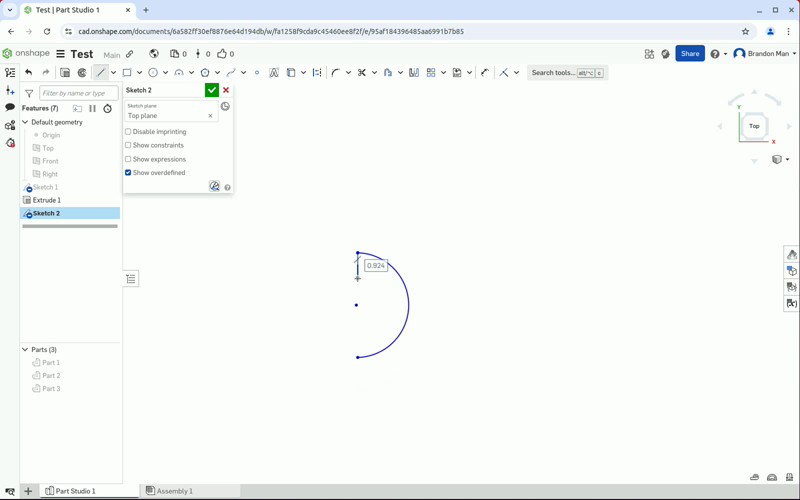
scroll(-6)
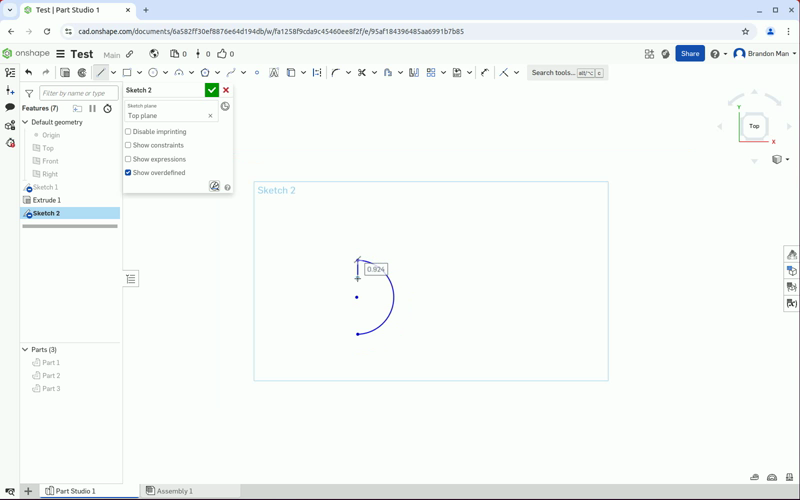
scroll(-6)
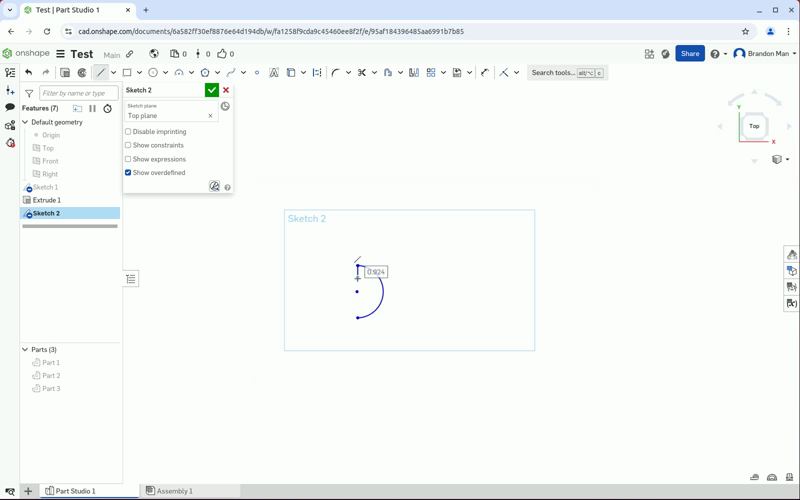
scroll(-6)
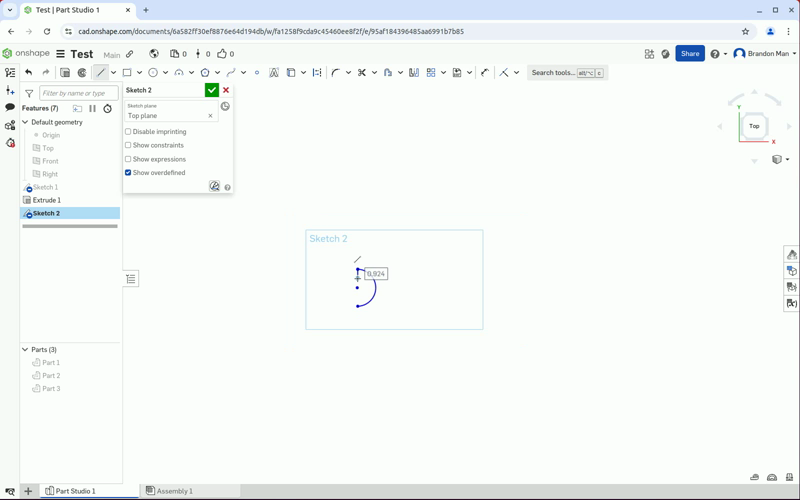
scroll(-6)
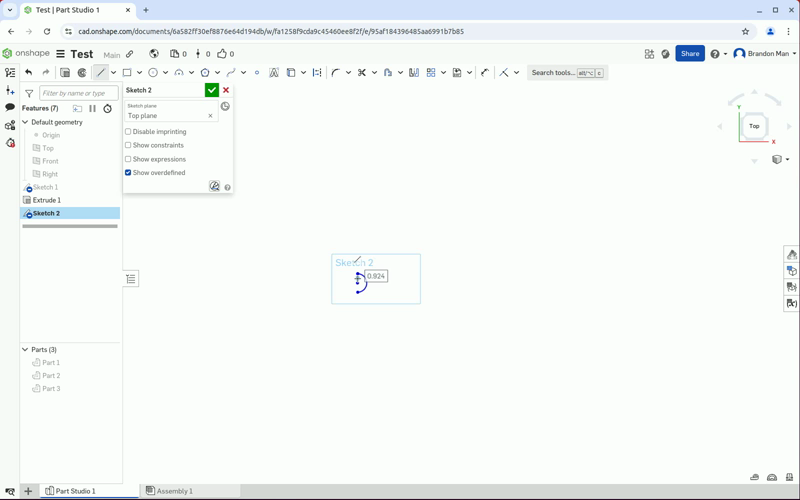
key_up(shift)
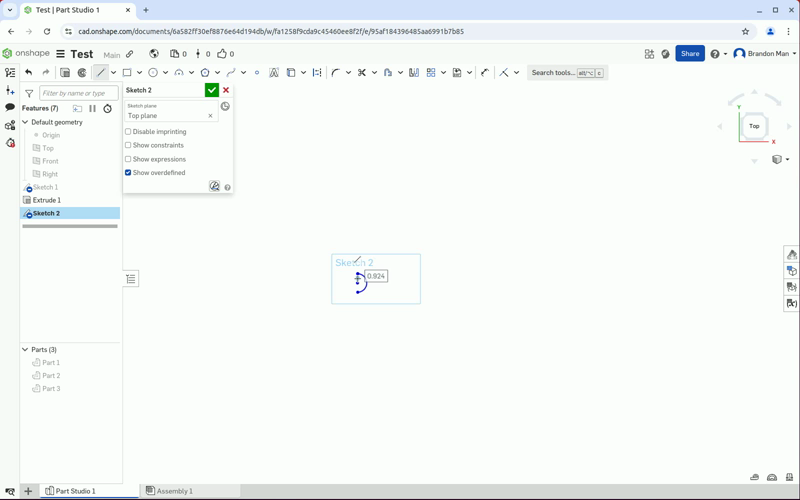
key(esc)
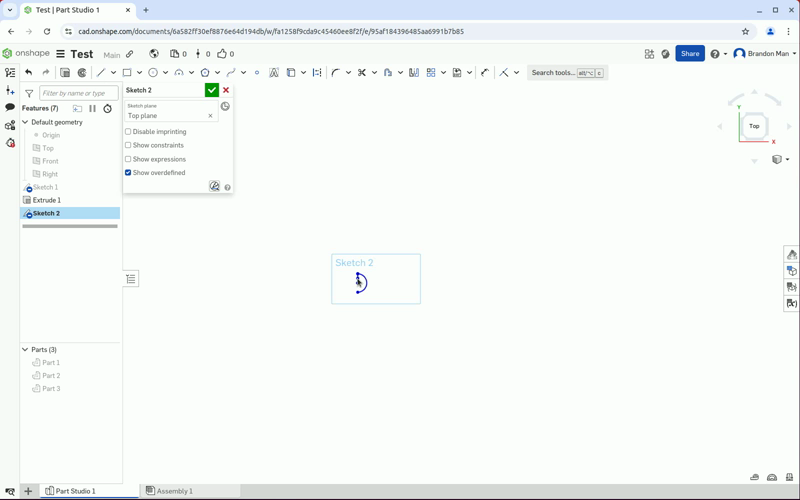
key(a)
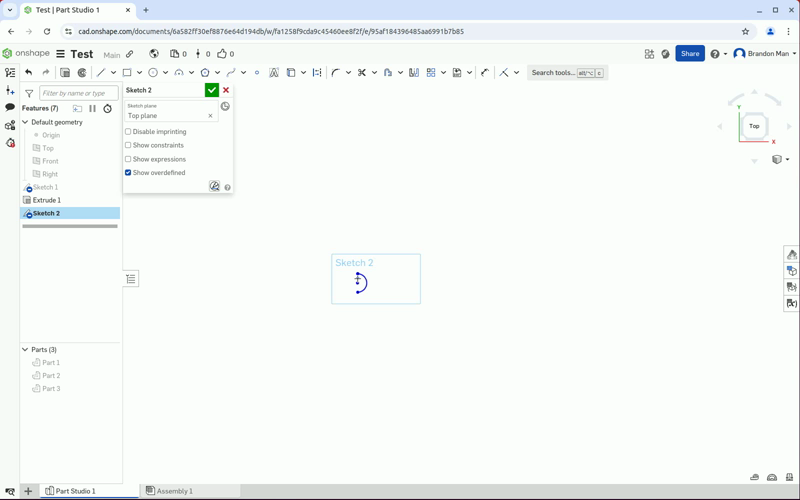
mouse_move(357, 278)
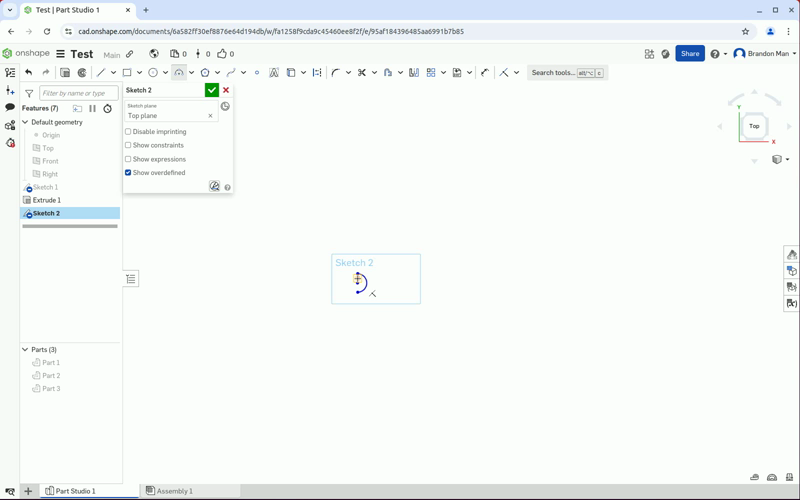
click(357, 278)
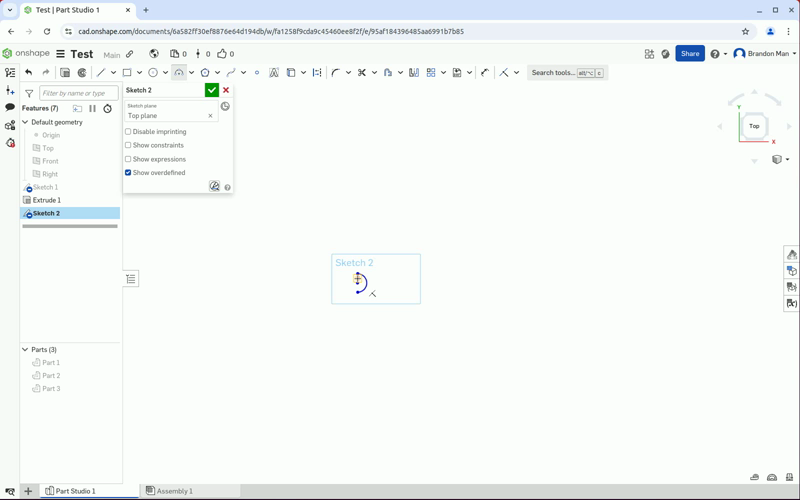
key_down(shift)
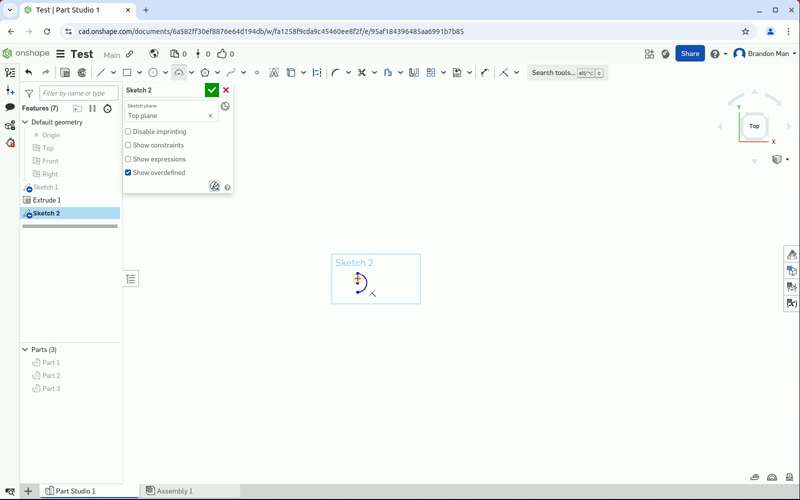
mouse_move(357, 287)
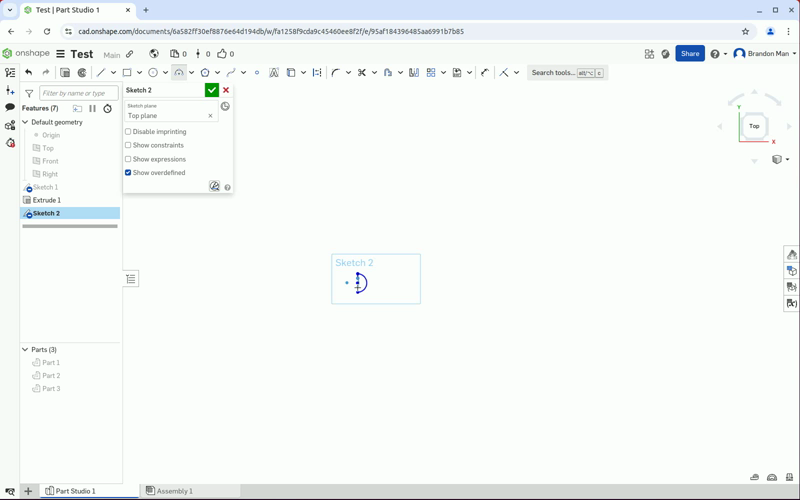
click(357, 287)
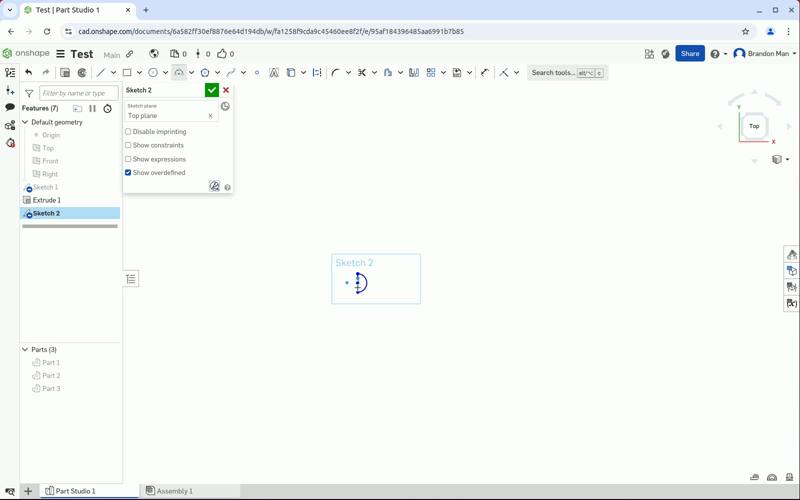
mouse_move(362, 282)
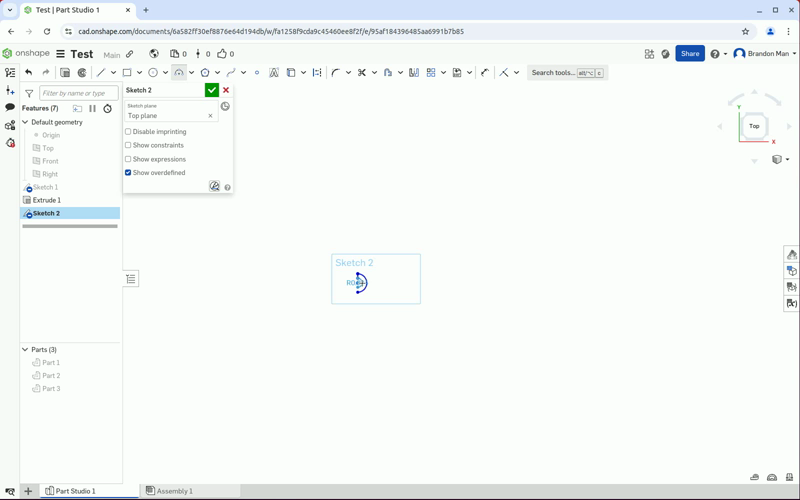
scroll(6)
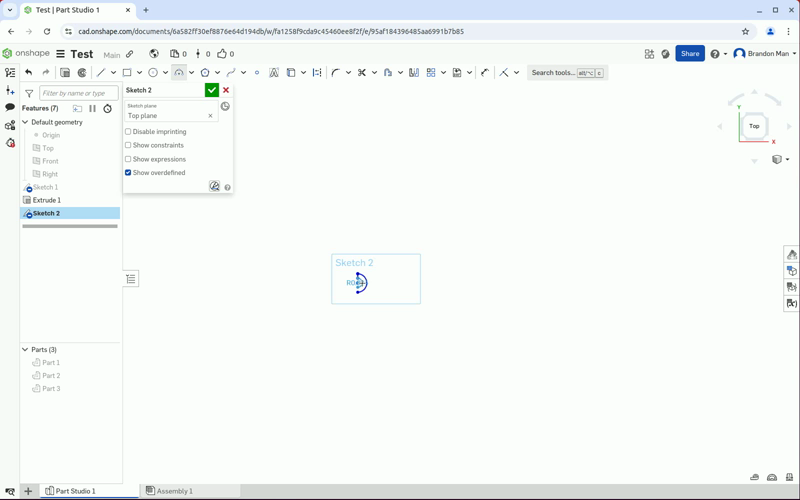
scroll(6)
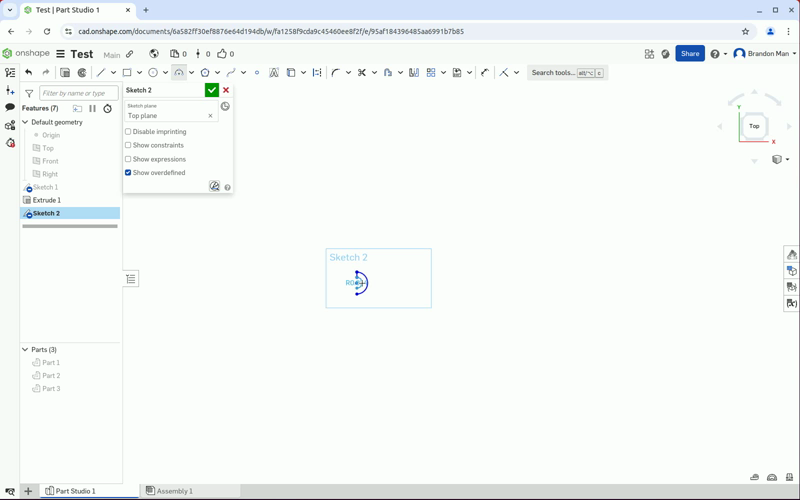
scroll(6)
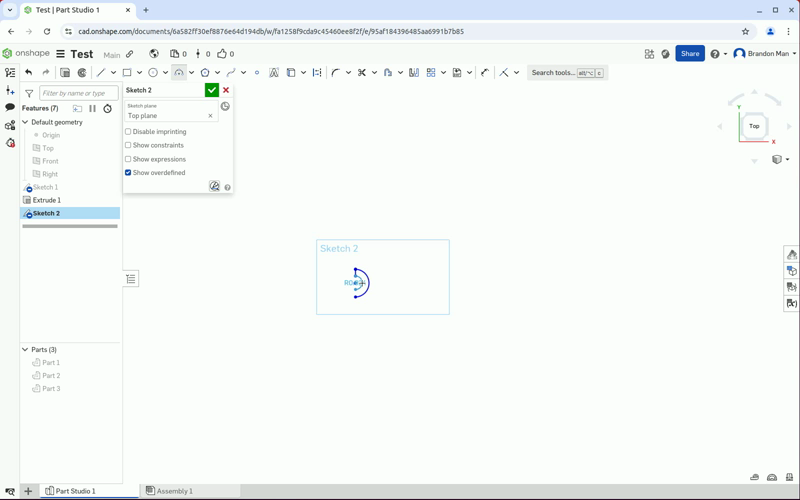
scroll(6)
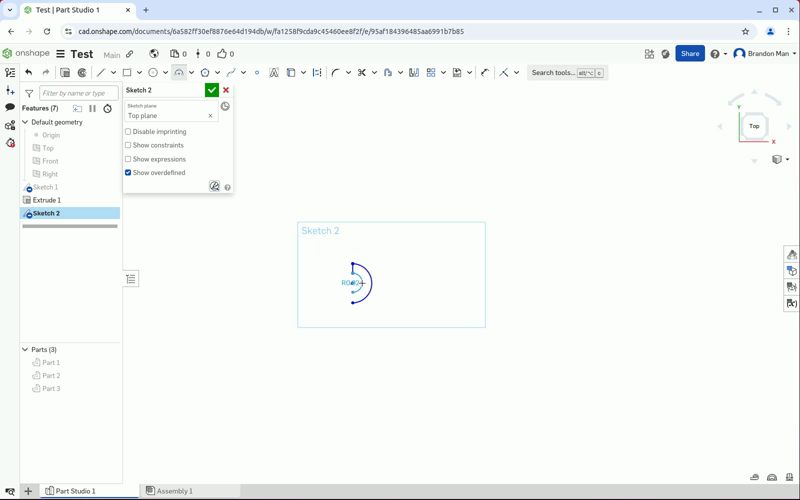
scroll(6)
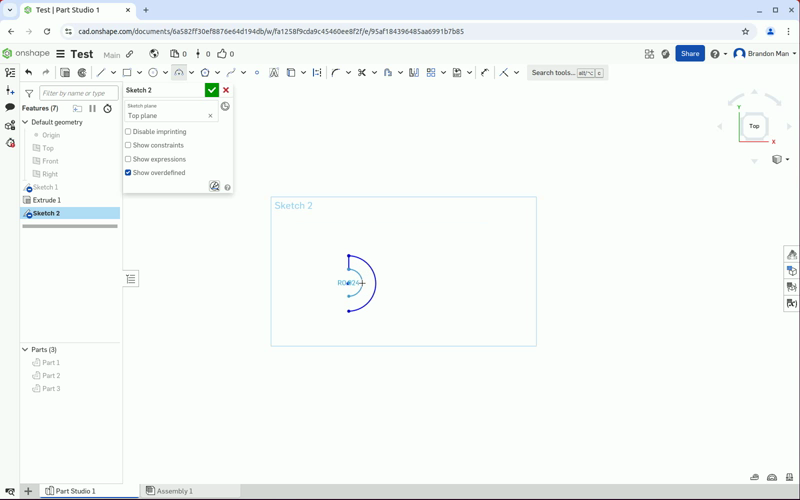
scroll(6)
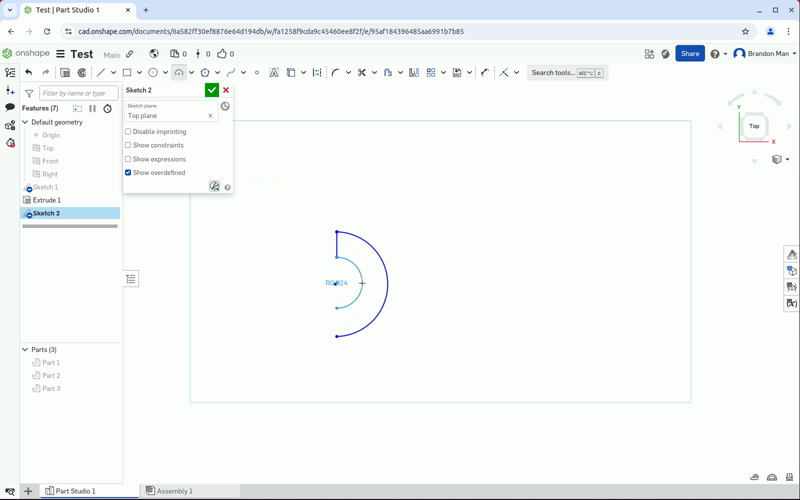
scroll(6)
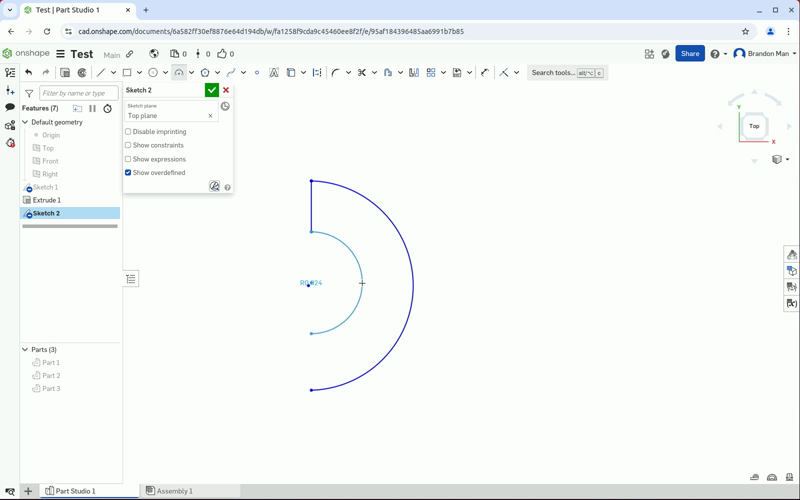
click(362, 282)
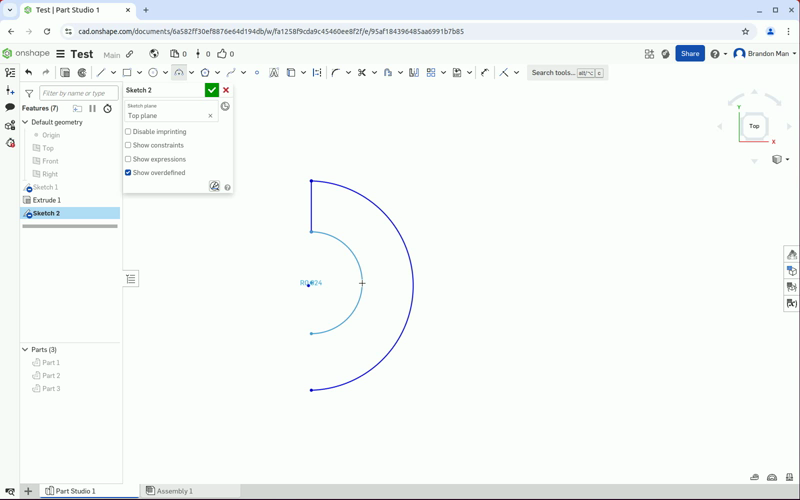
scroll(-6)
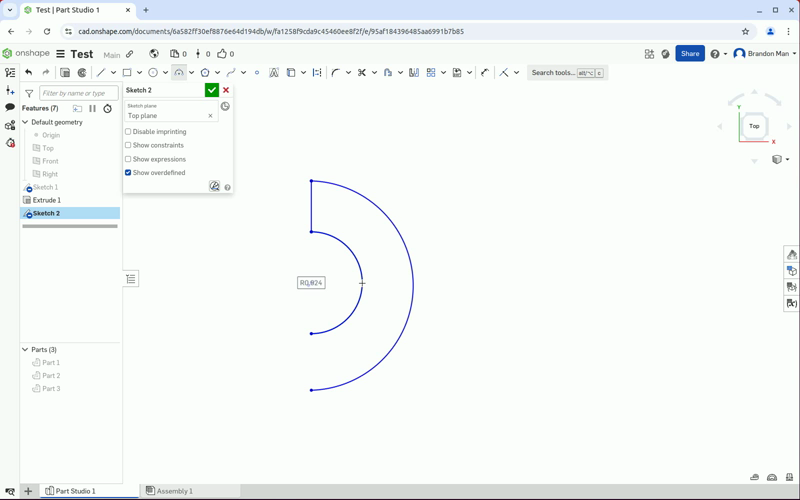
scroll(-6)
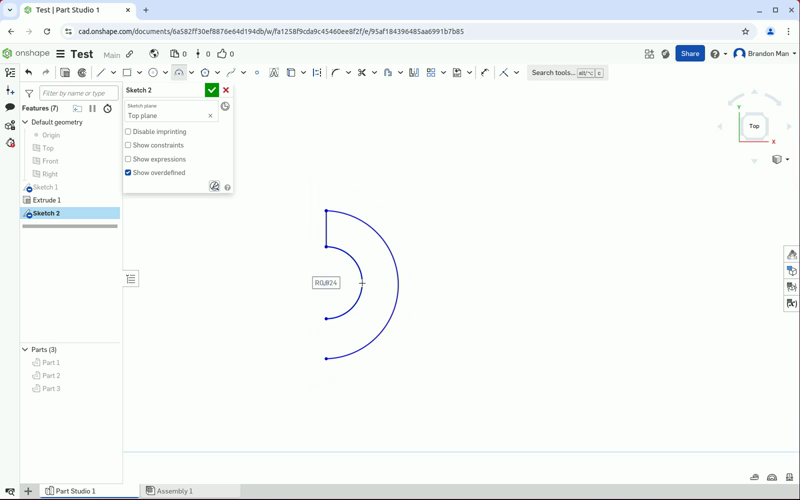
scroll(-6)
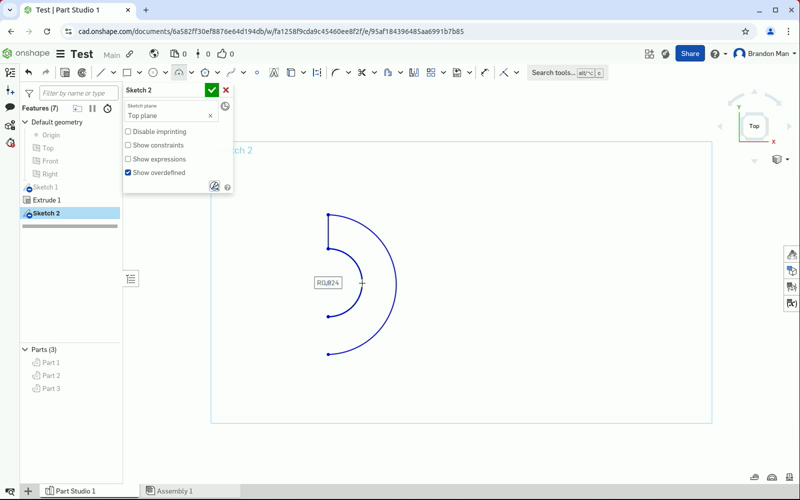
scroll(-6)
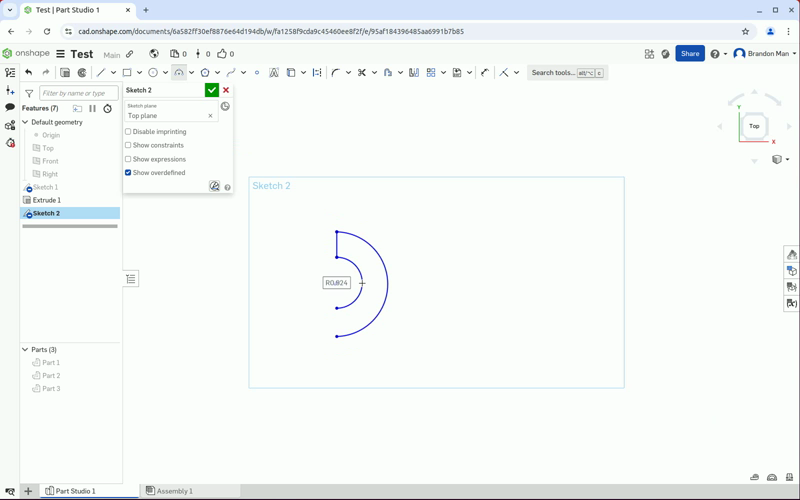
scroll(-6)
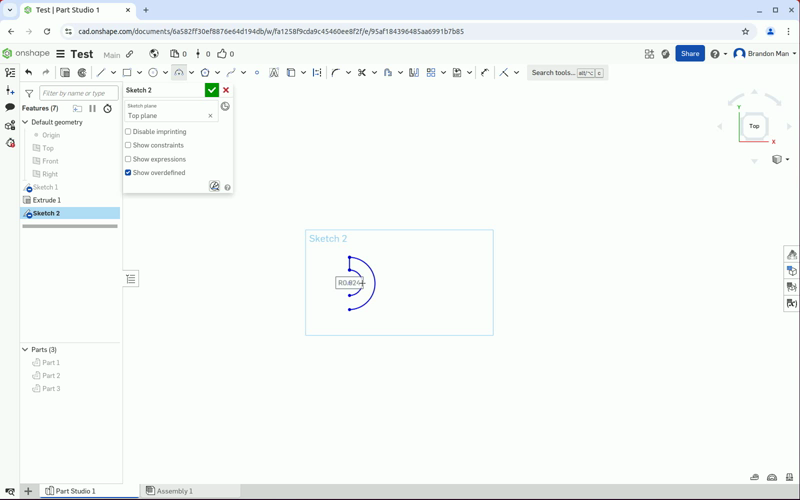
scroll(-6)
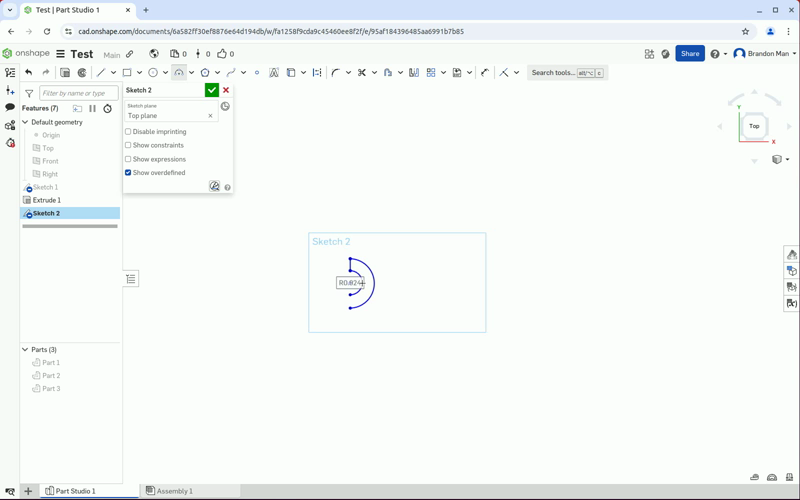
scroll(-6)
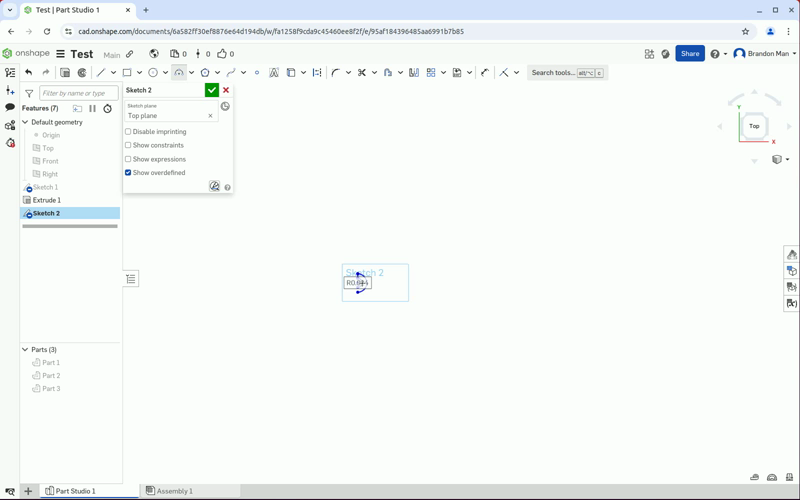
key_up(shift)
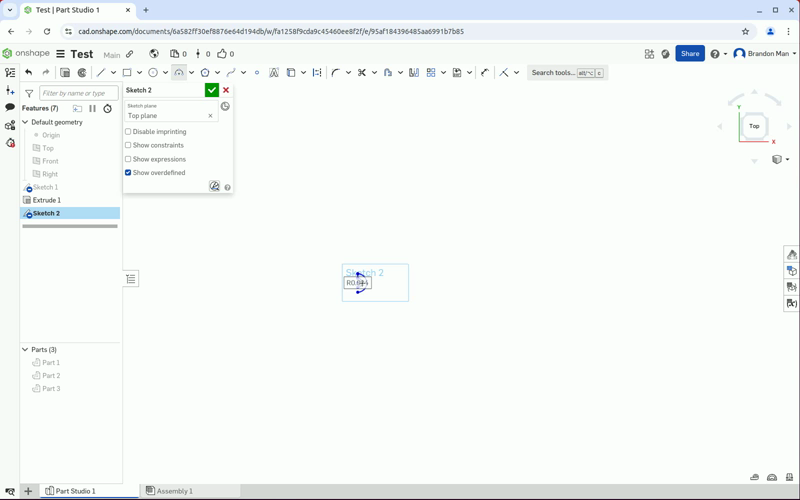
key(esc)
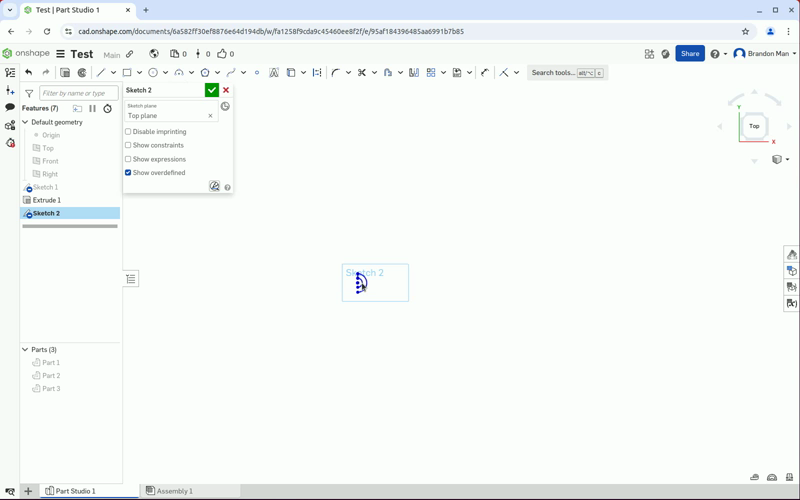
key(l)
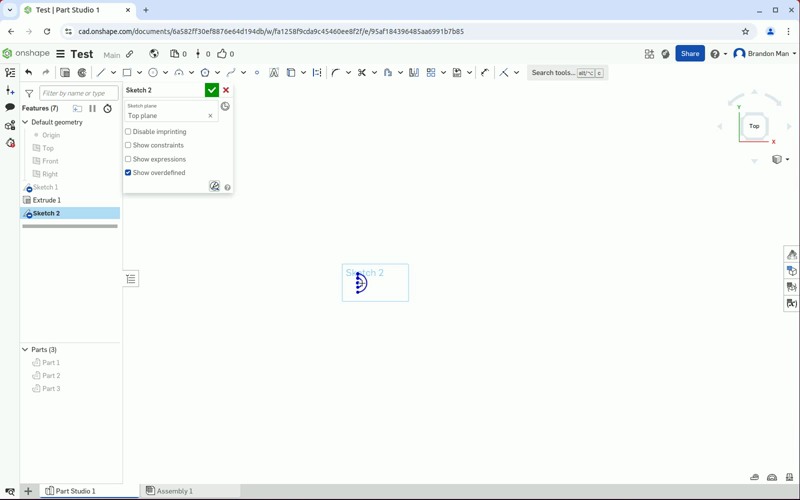
mouse_move(357, 287)
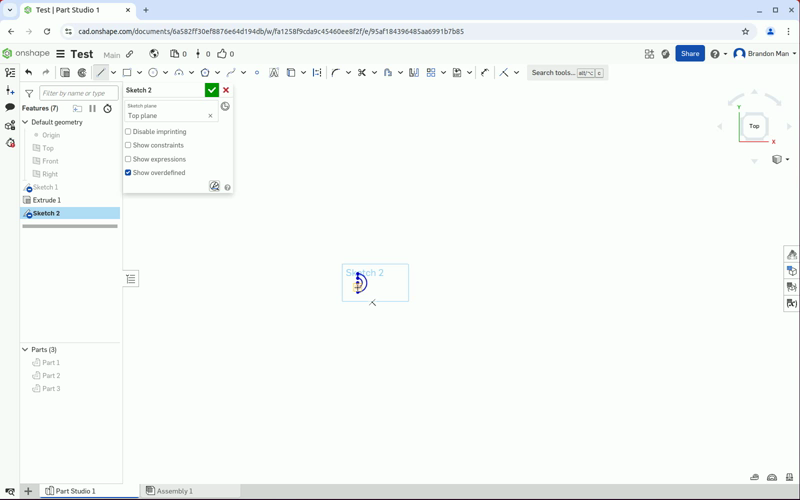
click(357, 287)
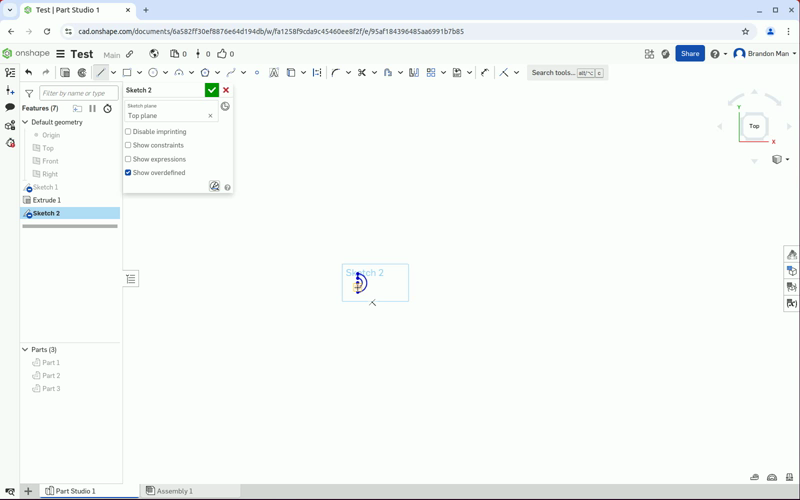
mouse_move(387, 287)
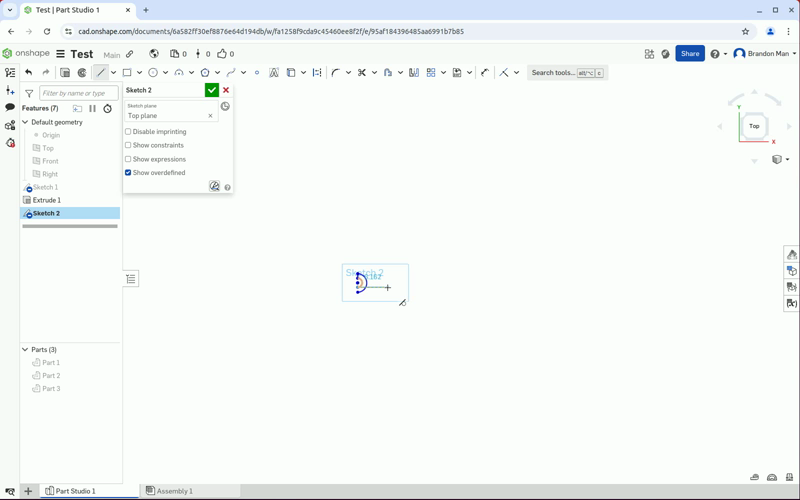
key_down(shift)
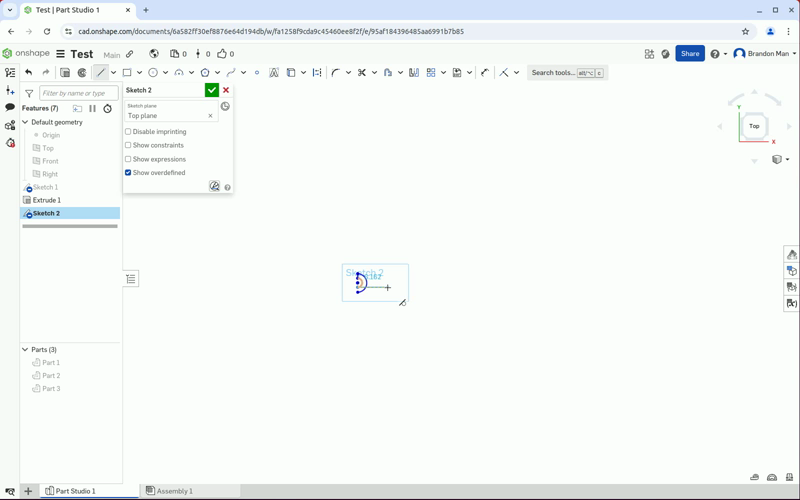
mouse_move(357, 292)
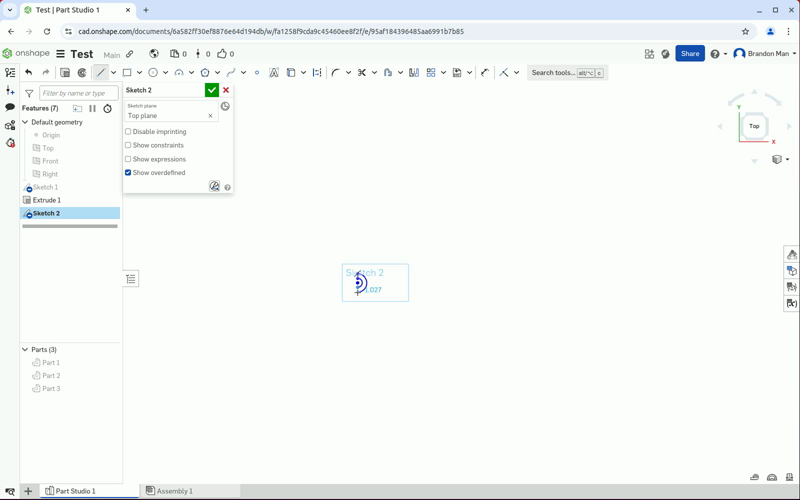
scroll(6)
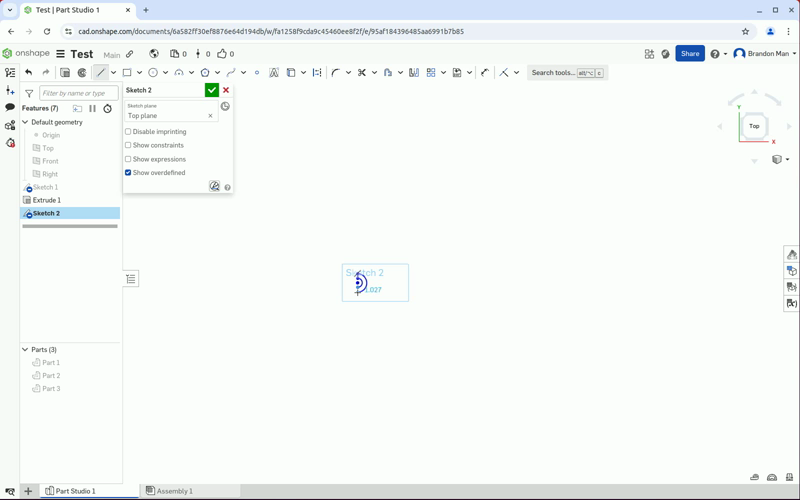
scroll(6)
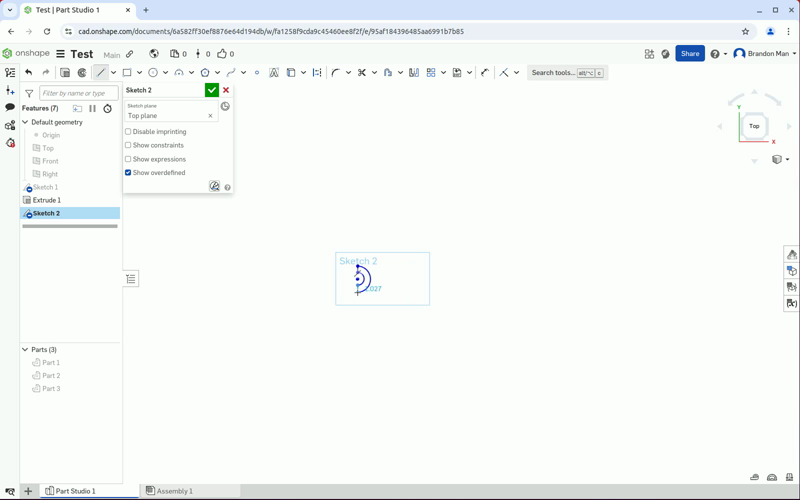
scroll(6)
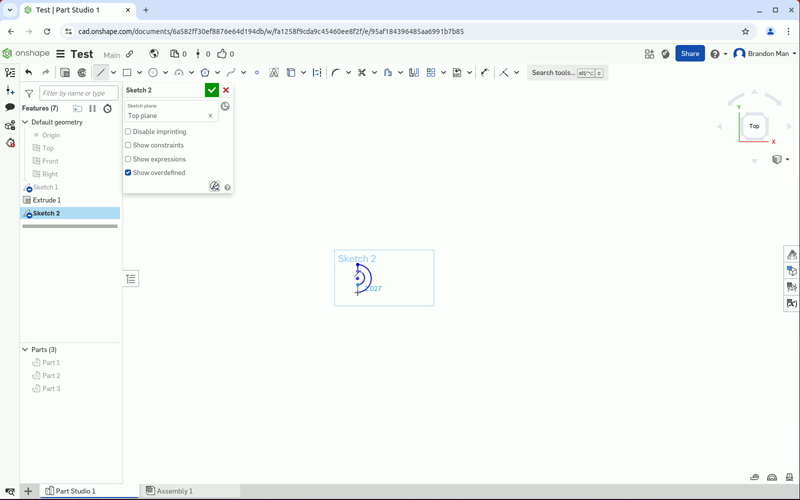
scroll(6)
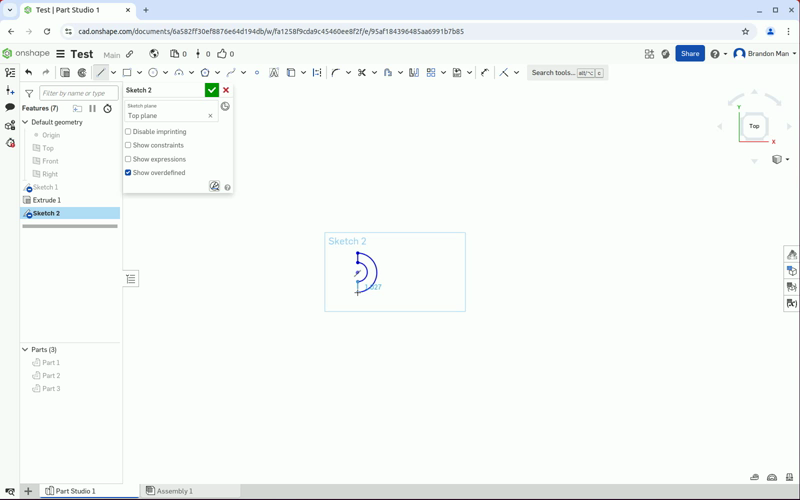
scroll(6)
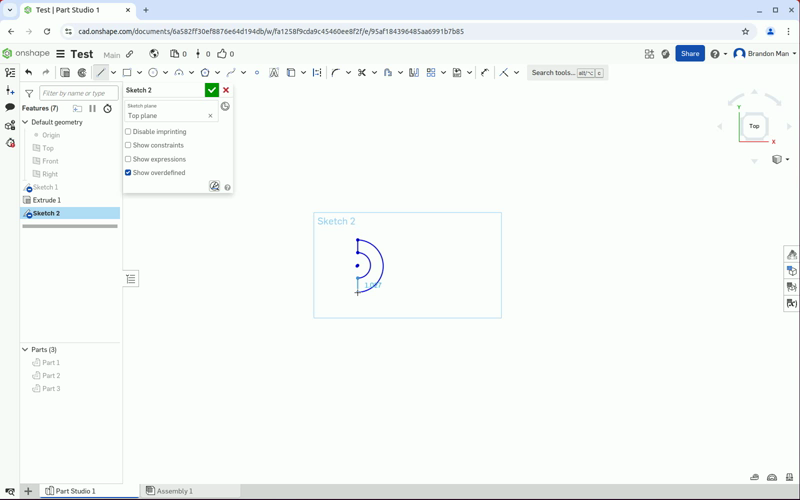
scroll(6)
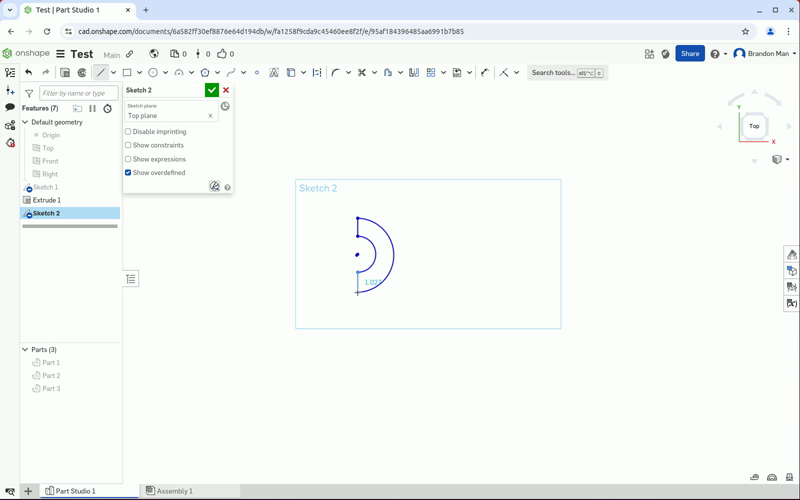
scroll(6)
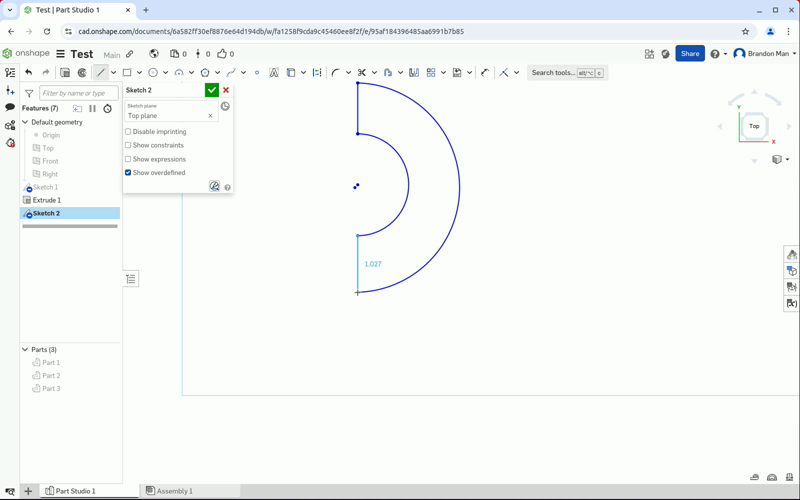
key_up(shift)
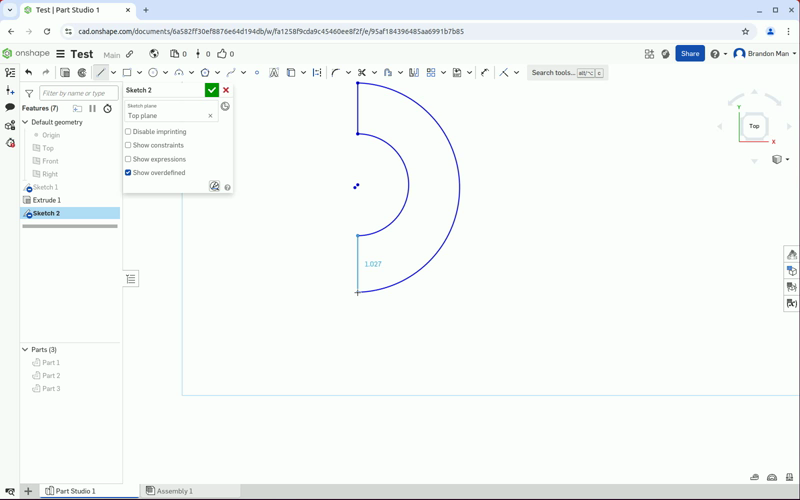
click(357, 292)
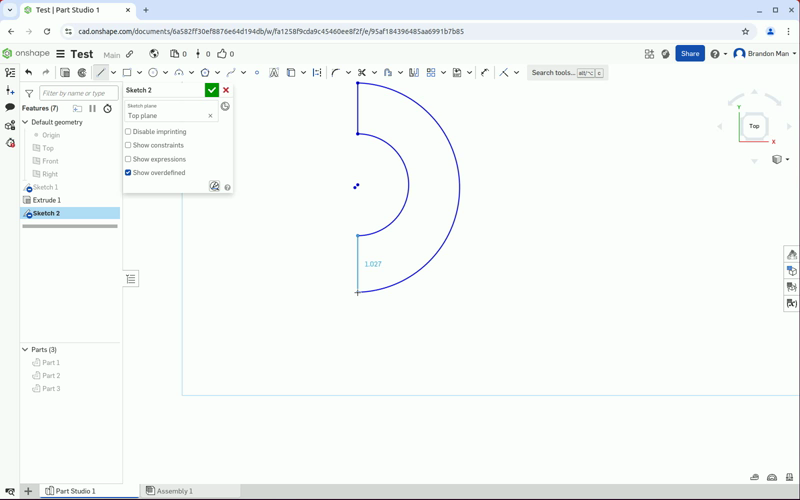
scroll(-6)
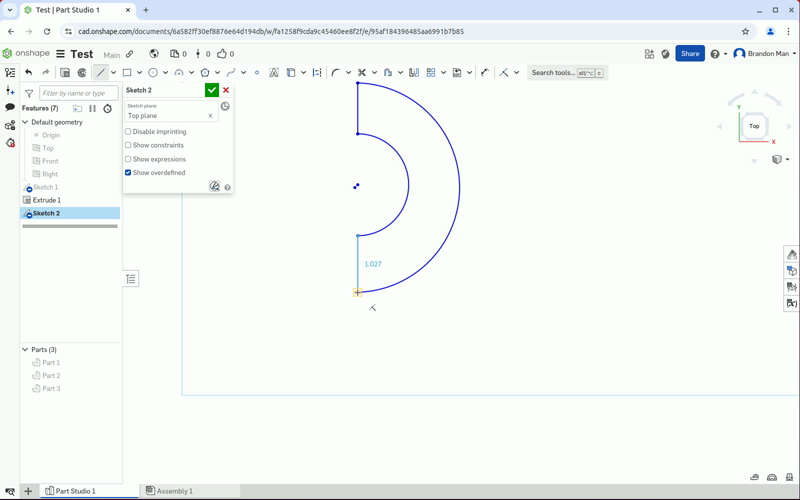
scroll(-6)
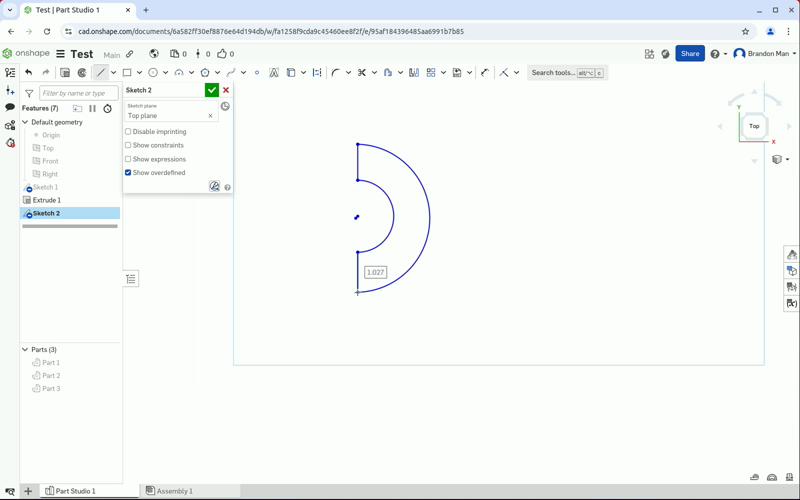
scroll(-6)
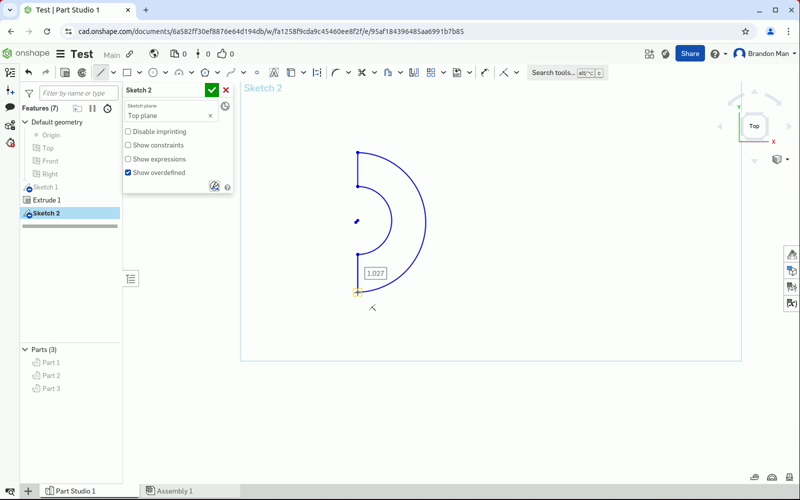
scroll(-6)
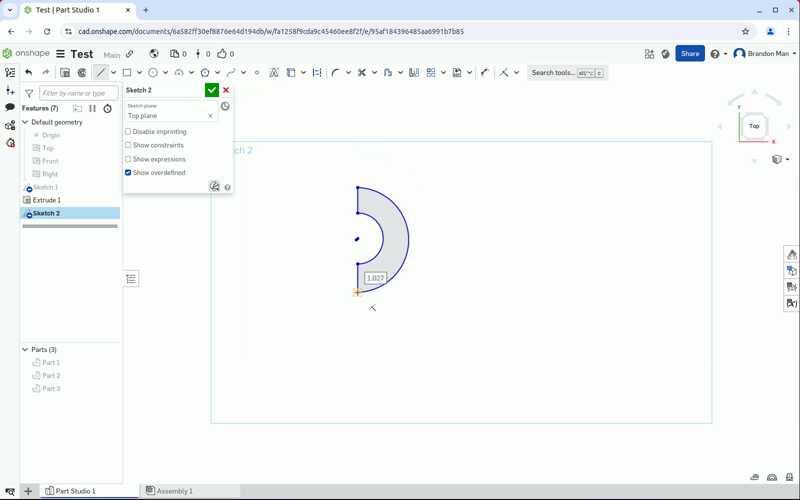
scroll(-6)
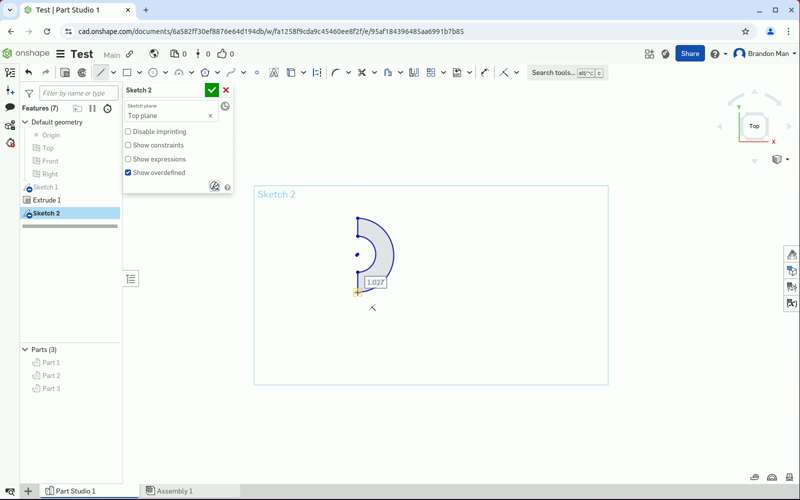
scroll(-6)
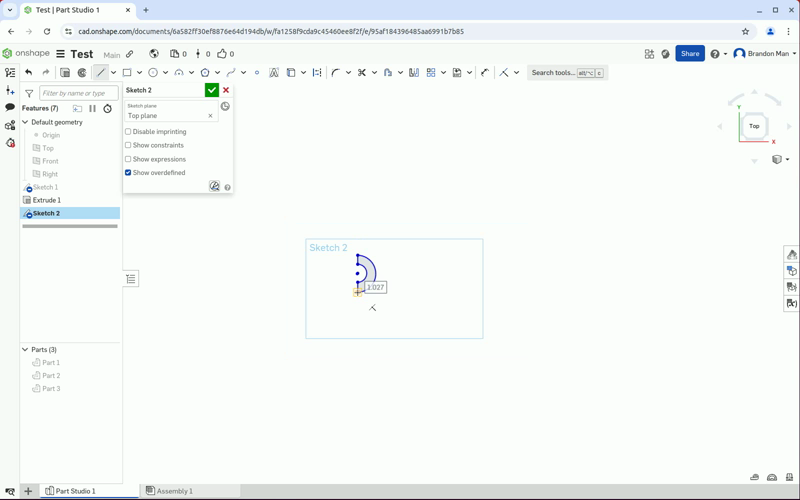
scroll(-6)
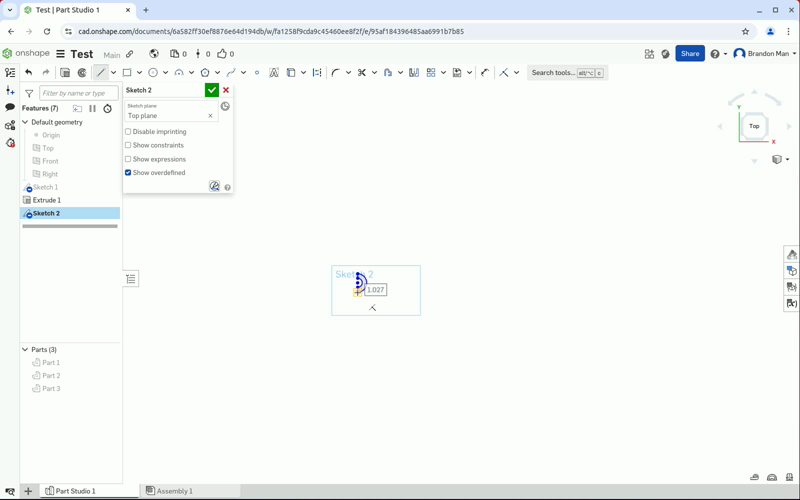
key(esc)
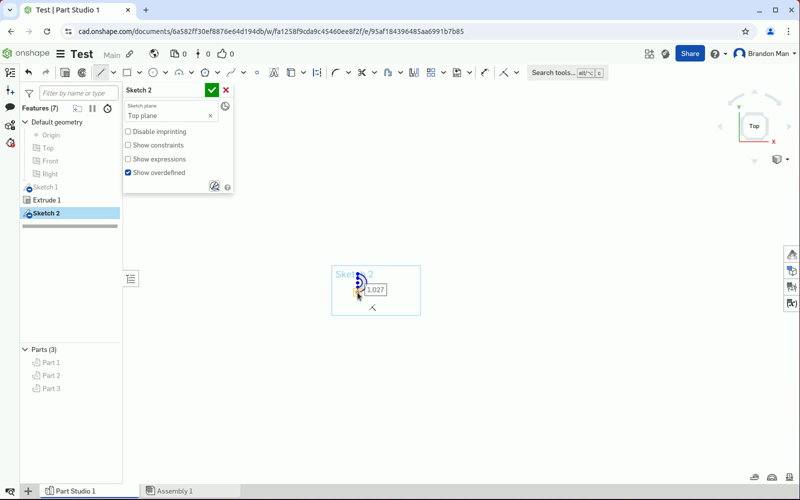
mouse_move(362, 275)
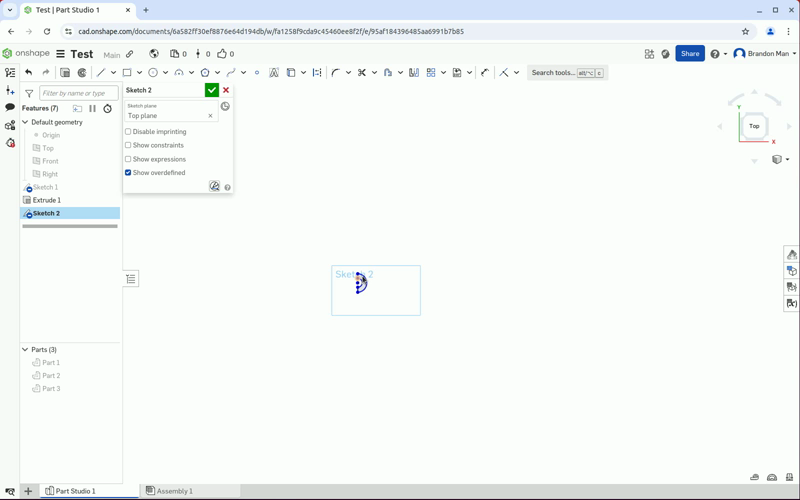
scroll(6)
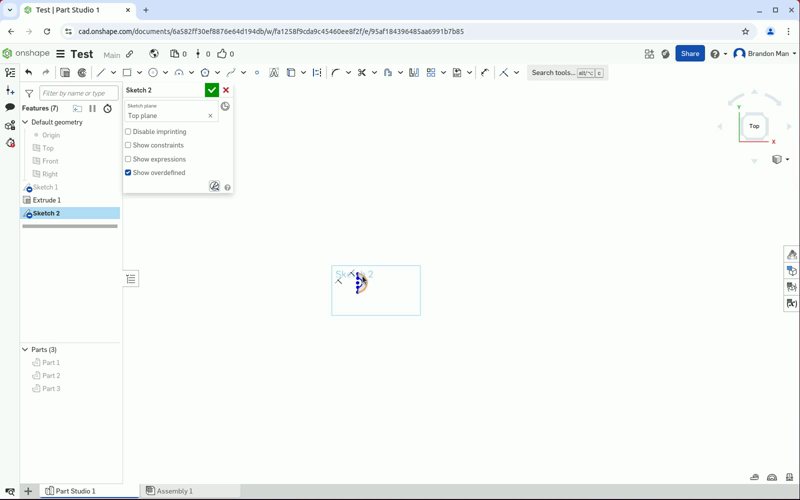
scroll(6)
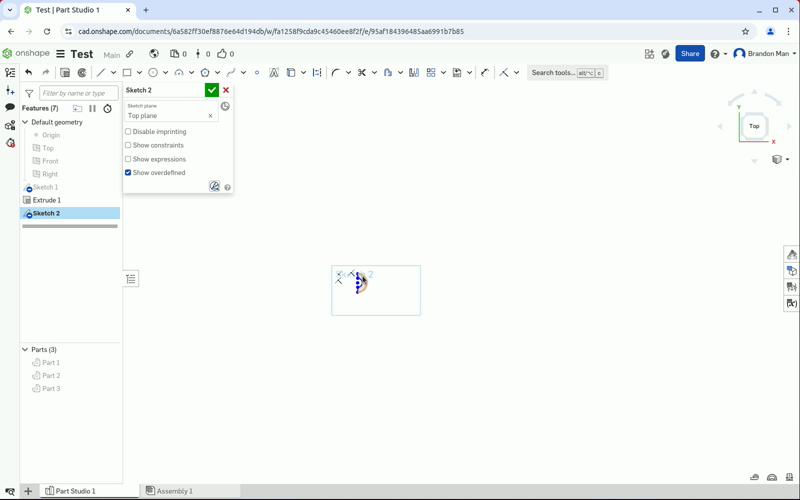
scroll(6)
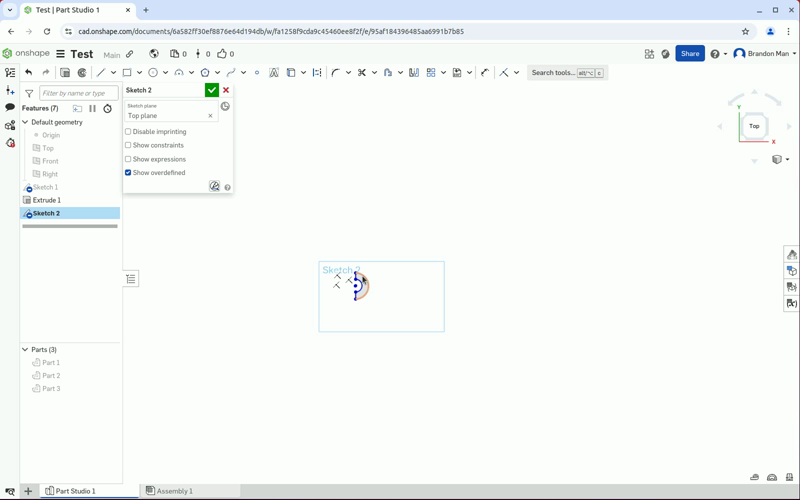
scroll(6)
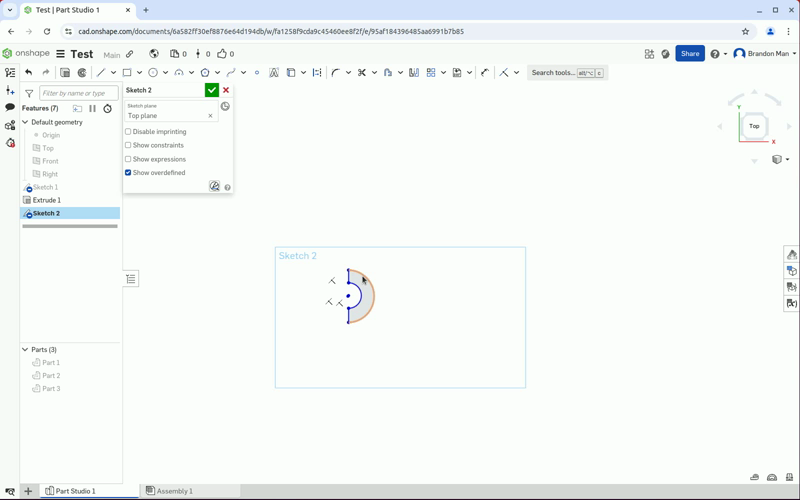
scroll(6)
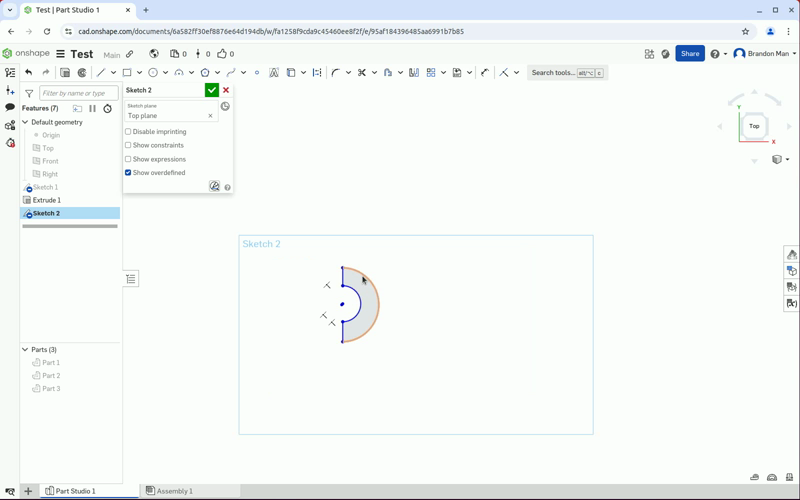
scroll(6)
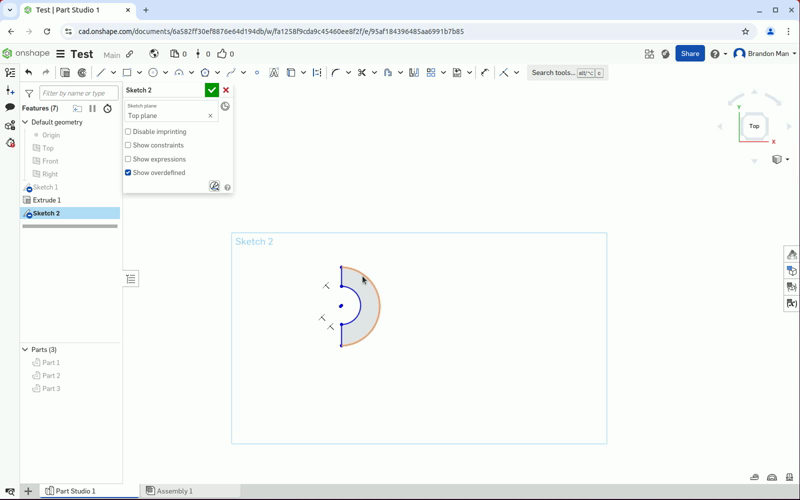
scroll(6)
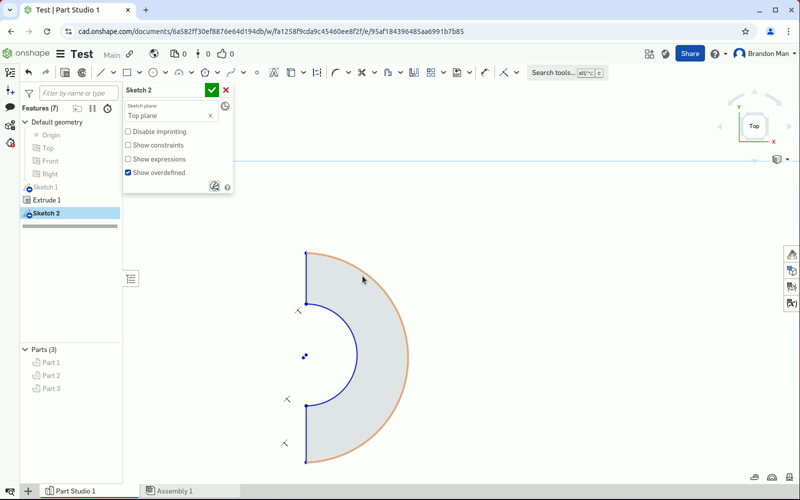
click(362, 275)
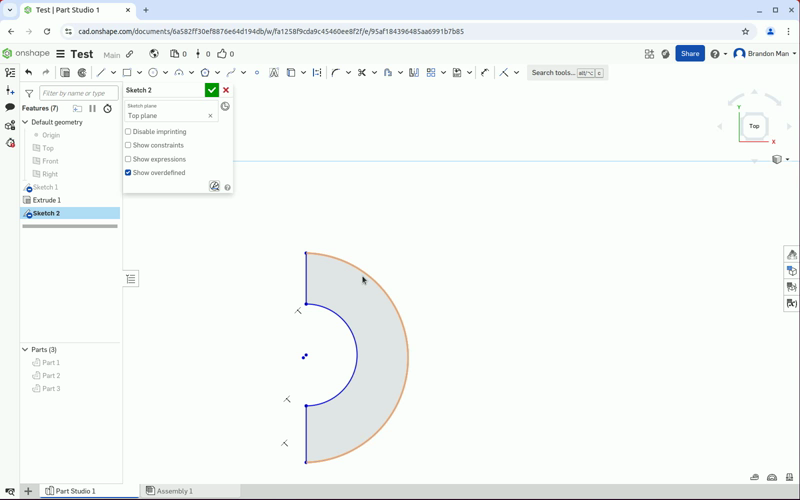
scroll(-6)
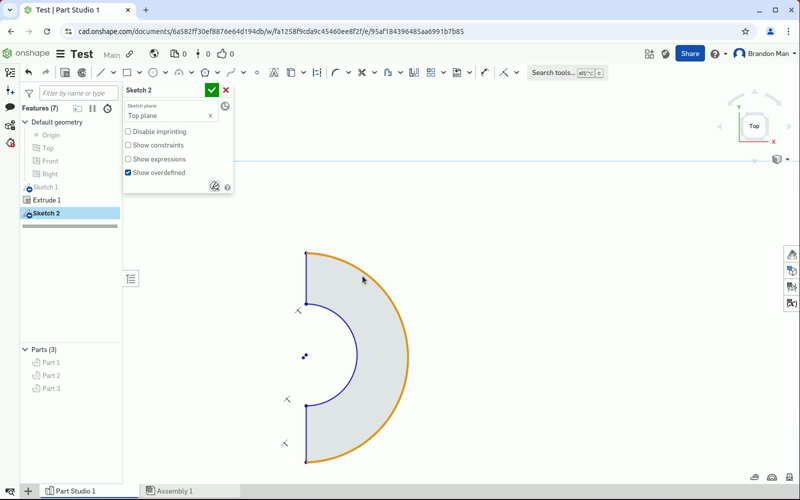
scroll(-6)
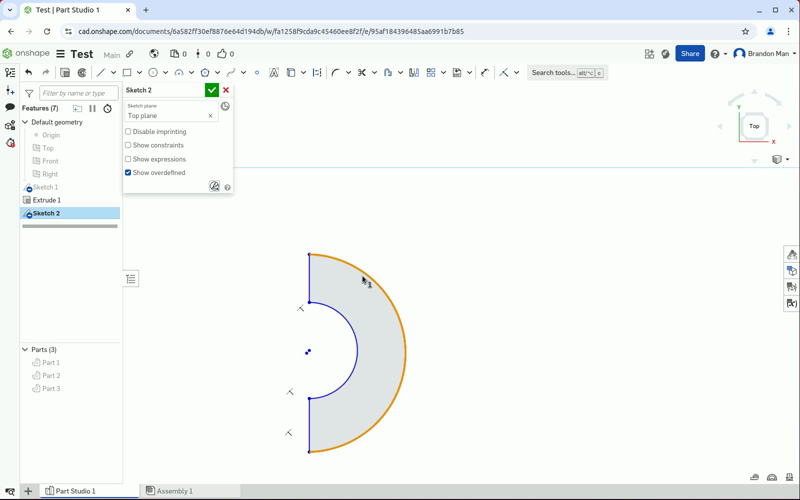
scroll(-6)
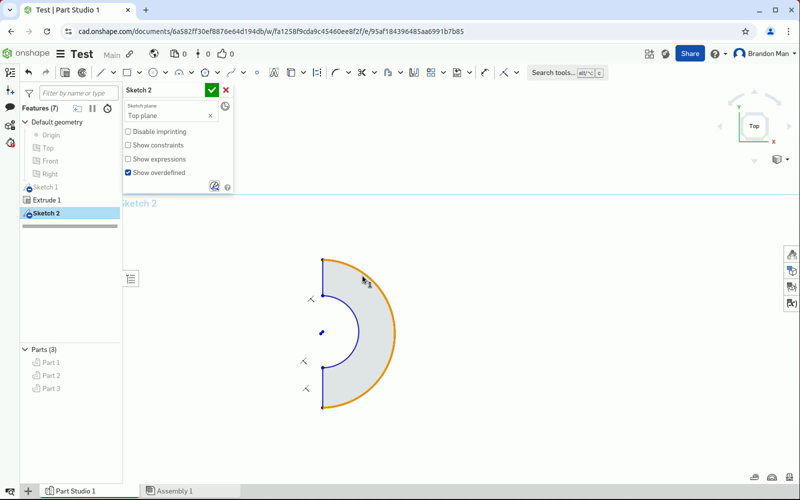
scroll(-6)
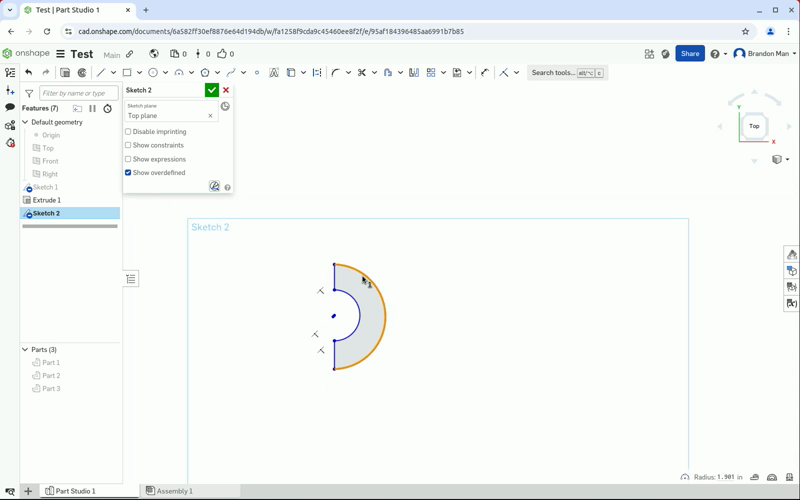
scroll(-6)
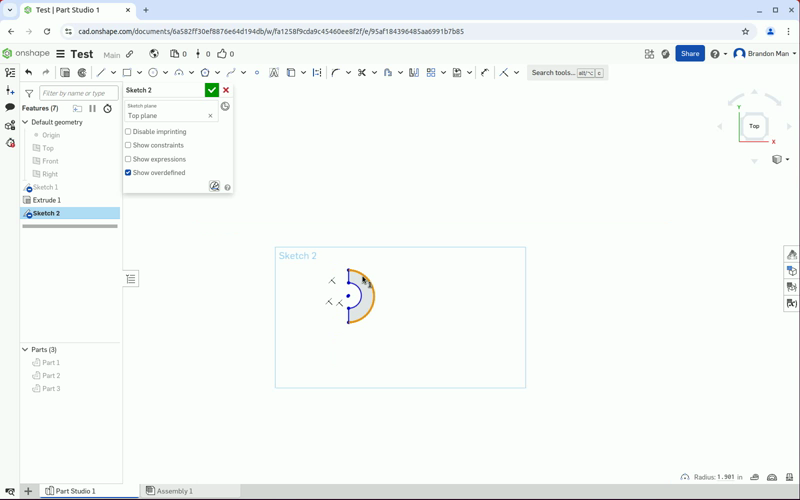
scroll(-6)
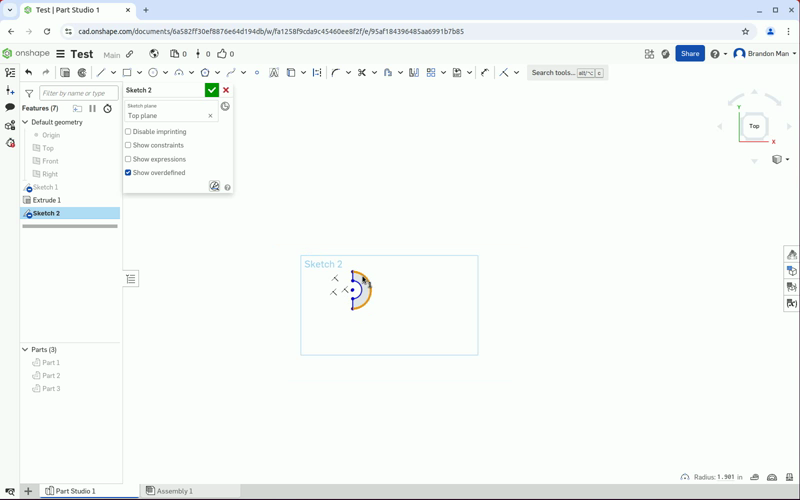
scroll(-6)
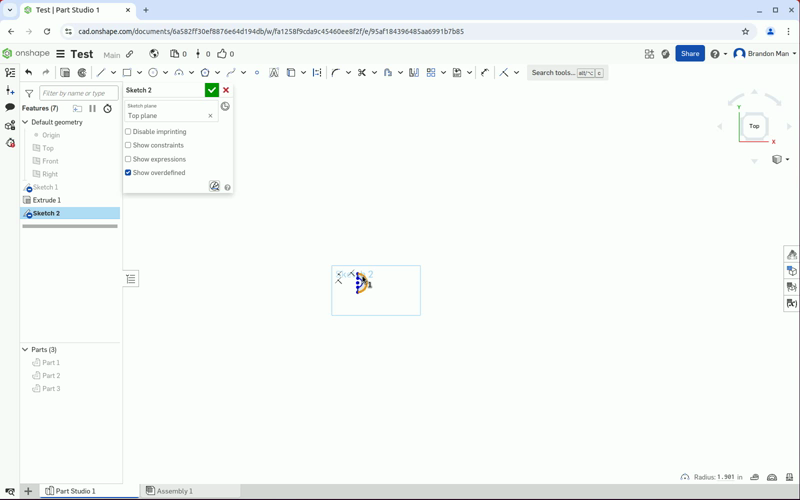
mouse_move(73, 352)
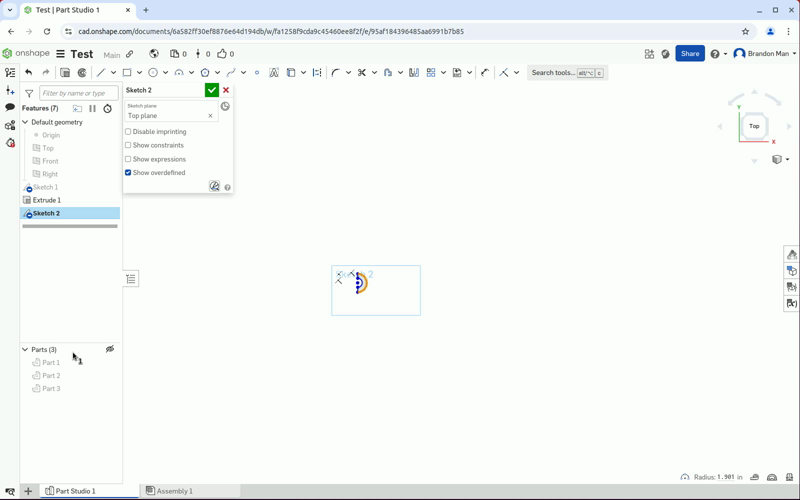
key(shift+y)
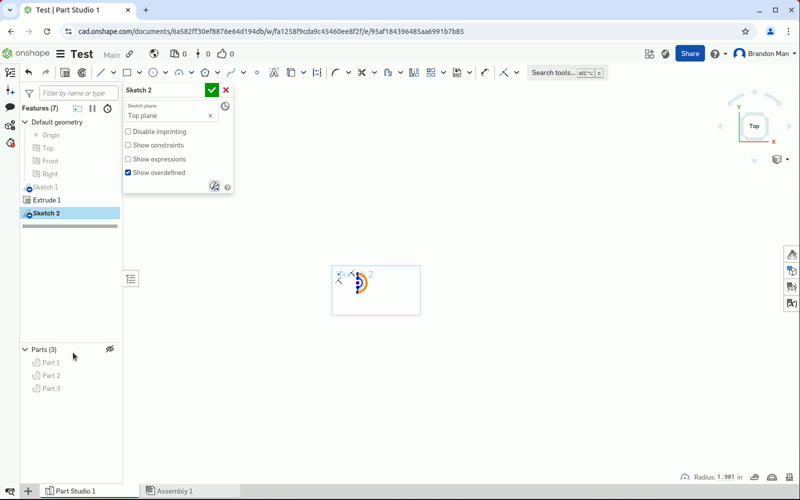
key(shift+e)
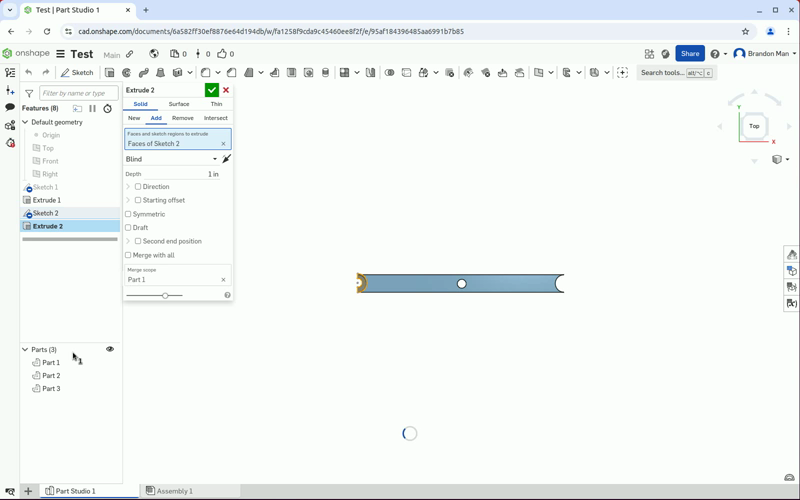
mouse_move(143, 106)
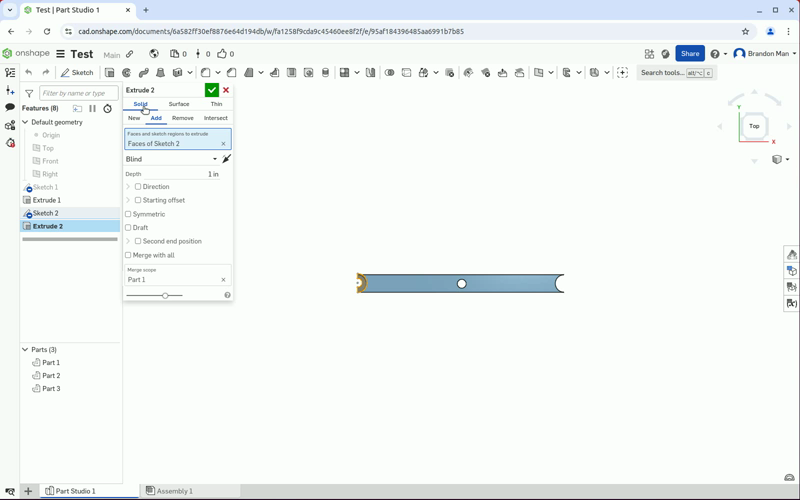
click(143, 106)
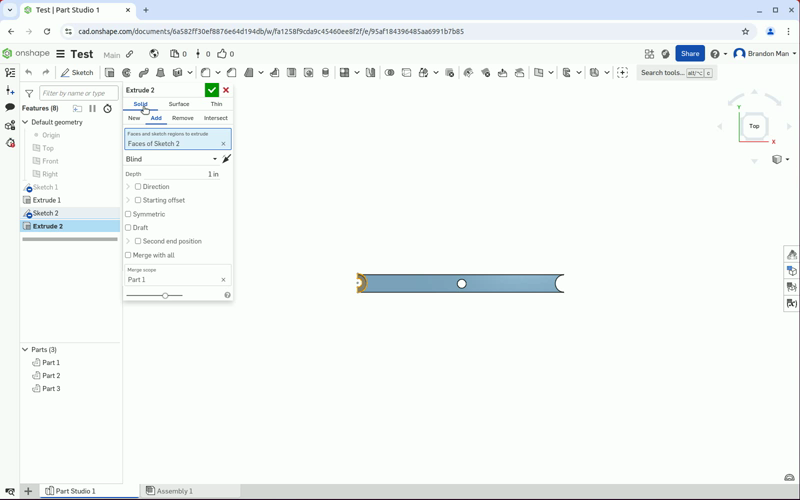
mouse_move(137, 120)
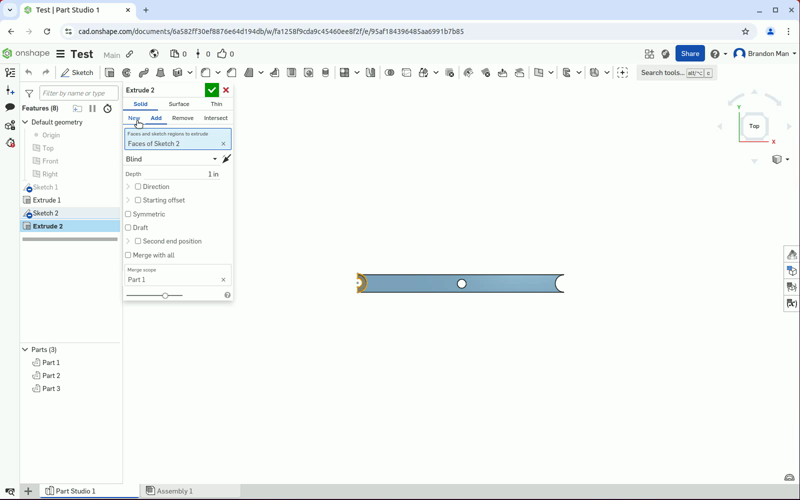
click(137, 120)
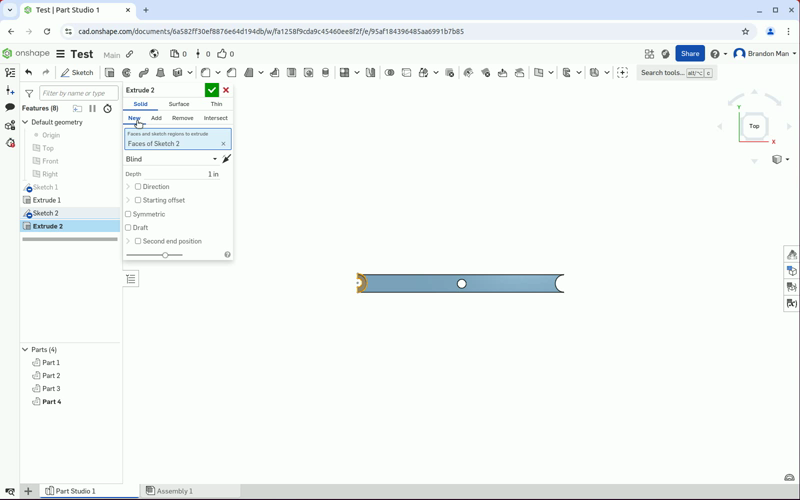
key(tab, 4)
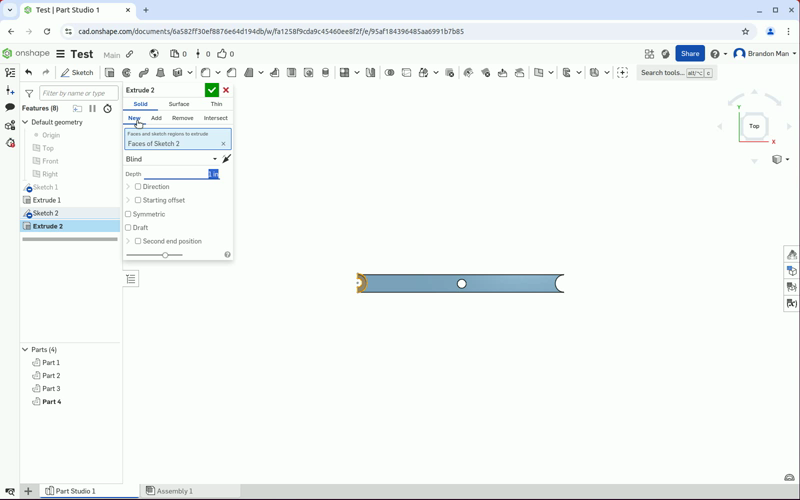
text(1.926)
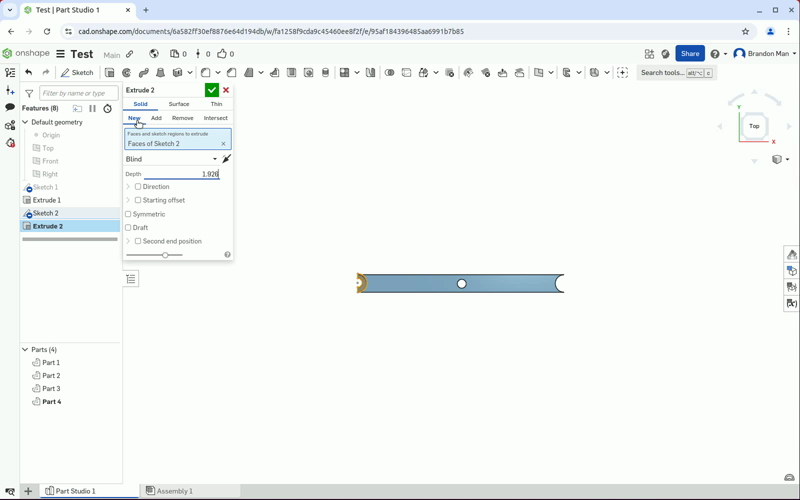
key(enter)
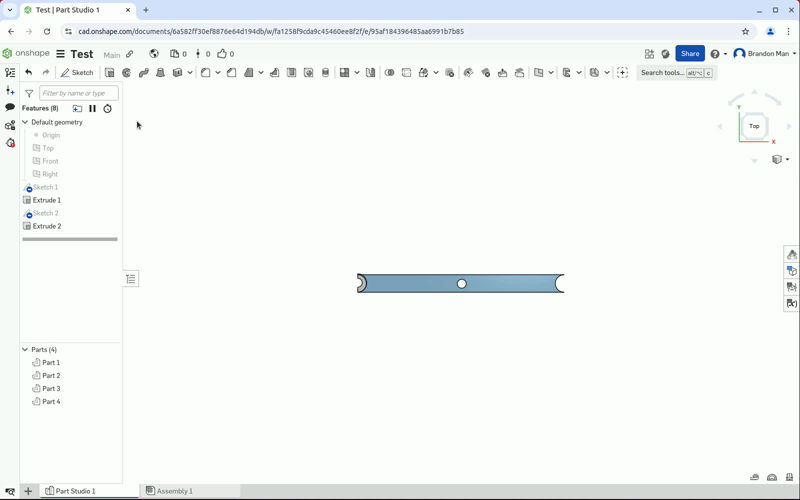
key(shift+h)
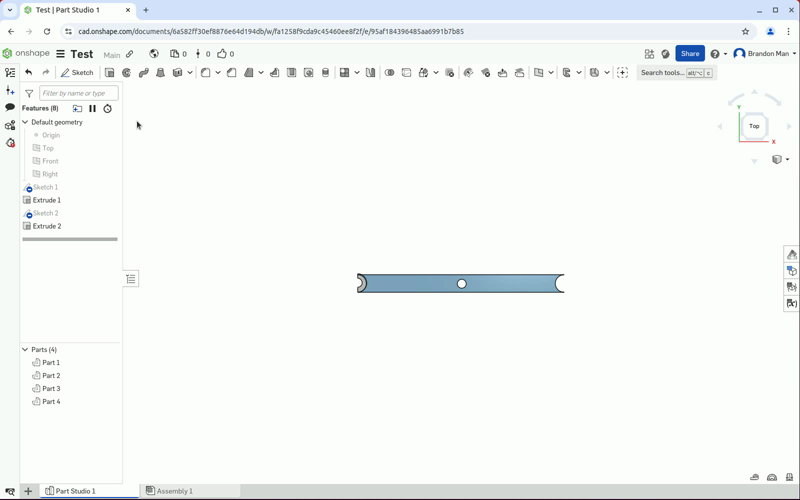
key(shift+h)
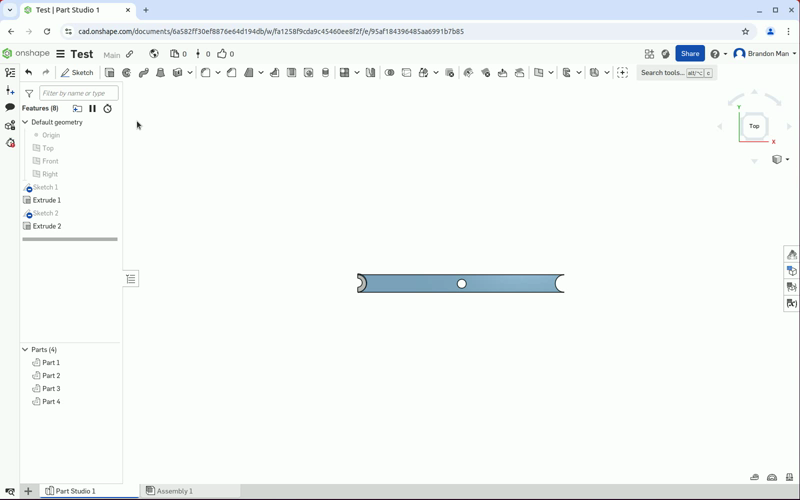
mouse_move(73, 189)
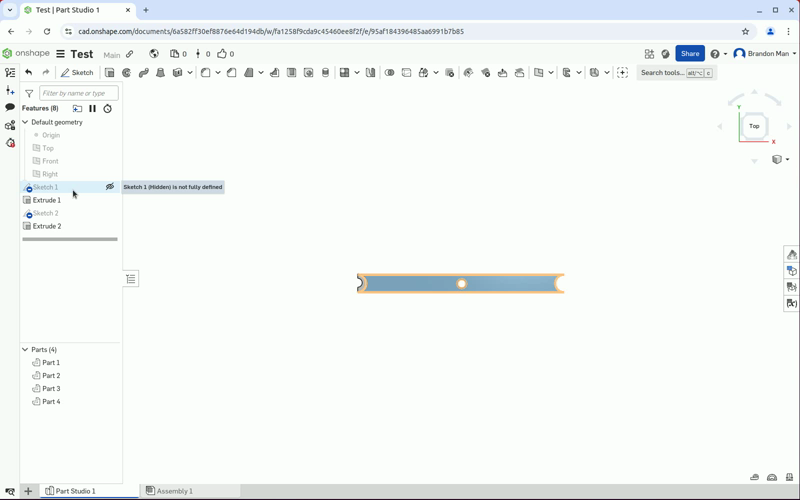
click(73, 189)
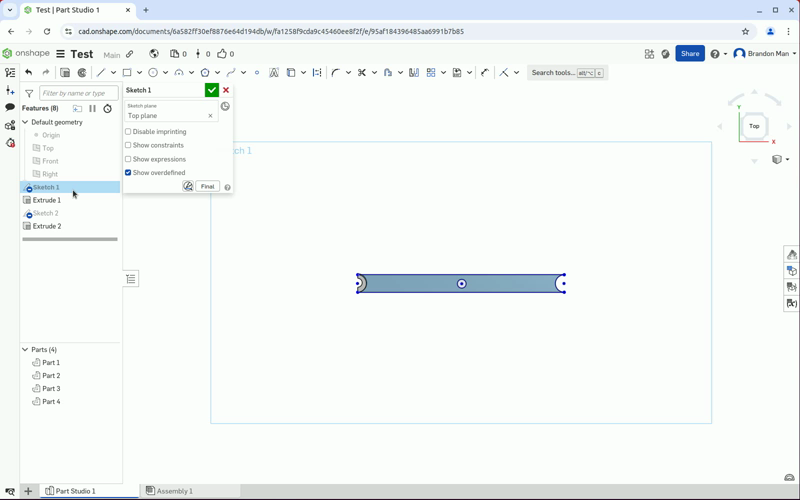
mouse_move(229, 92)
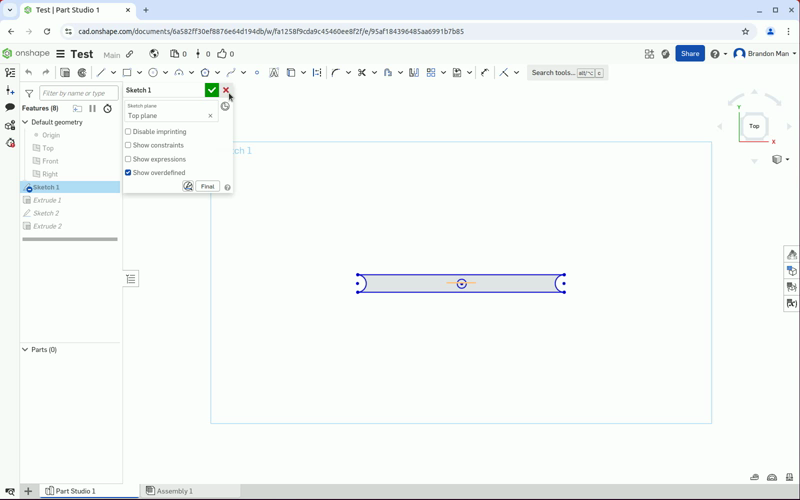
click(229, 92)
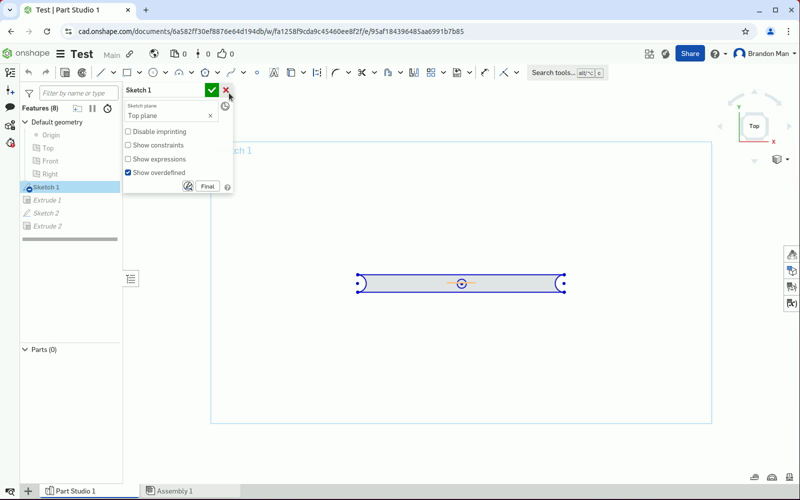
key(shift+s)
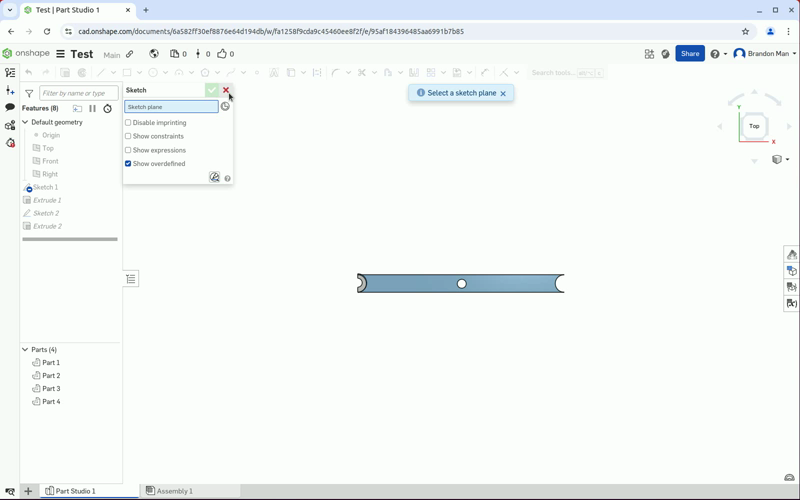
mouse_move(73, 150)
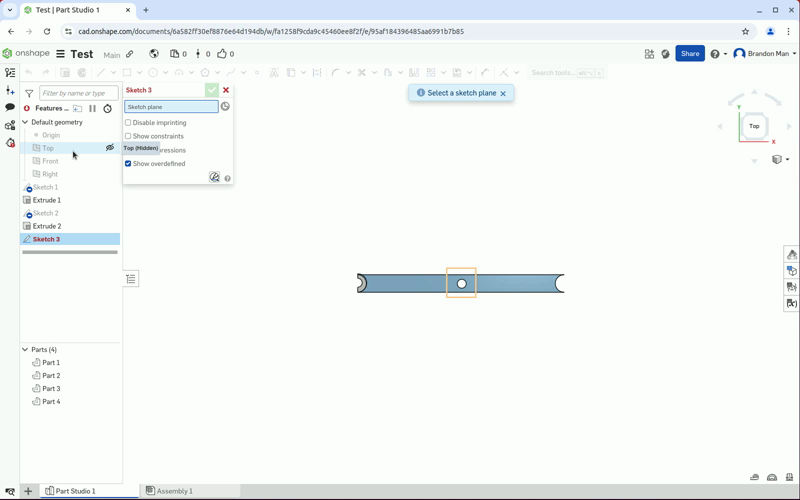
click(73, 150)
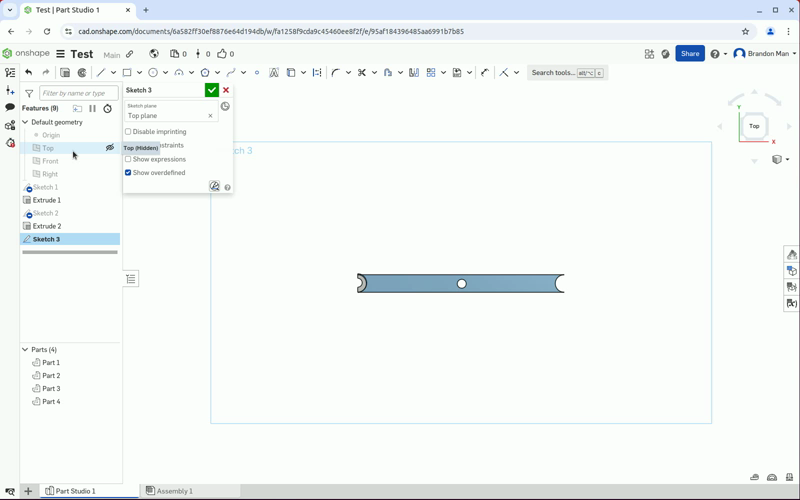
mouse_move(73, 352)
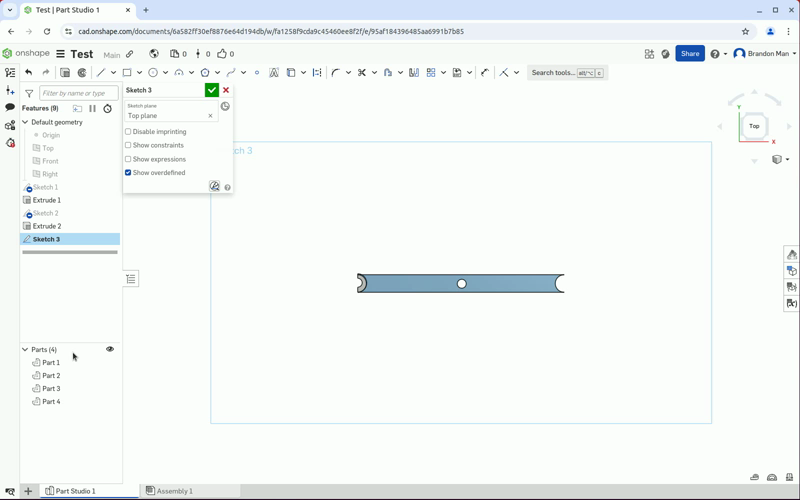
key(y)
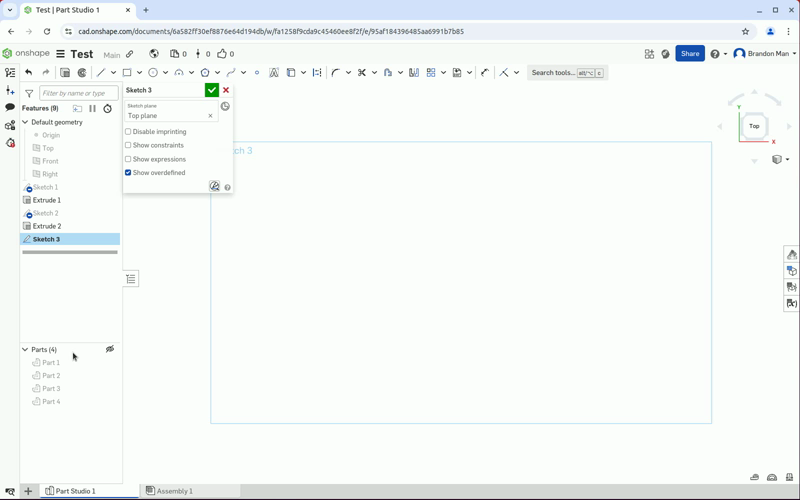
key(a)
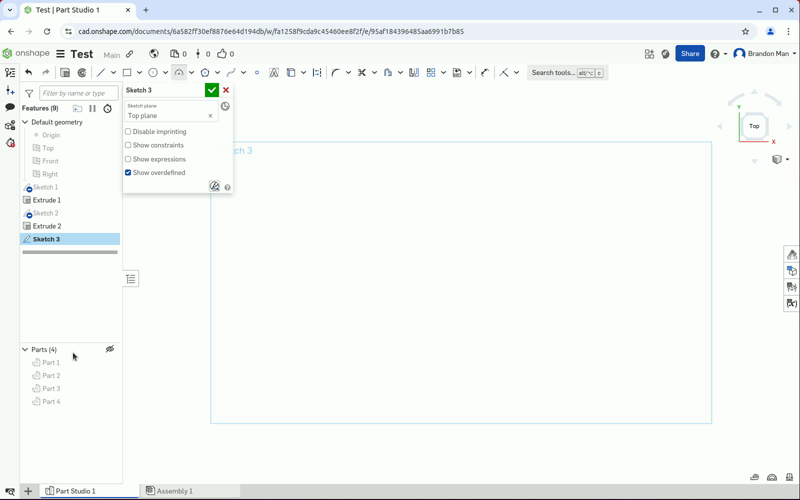
key_down(shift)
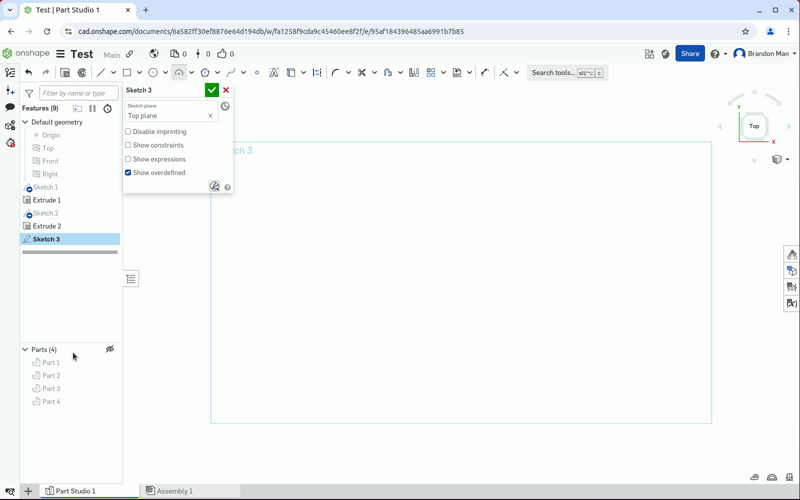
mouse_move(564, 292)
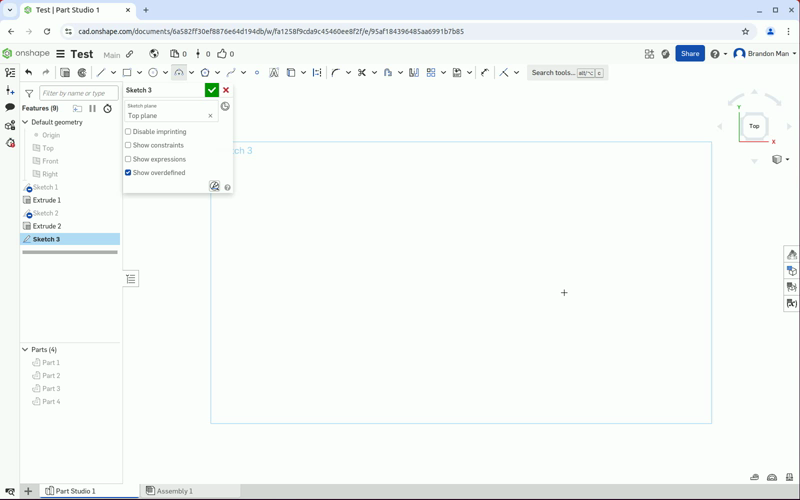
click(564, 292)
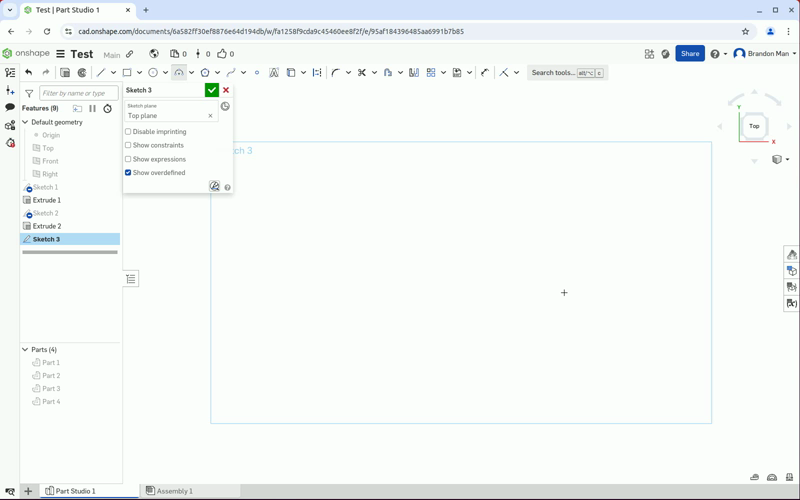
key_up(shift)
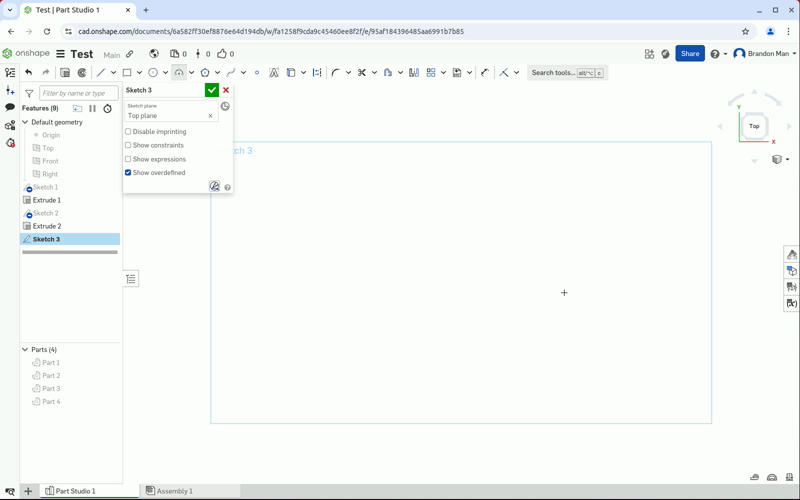
key_down(shift)
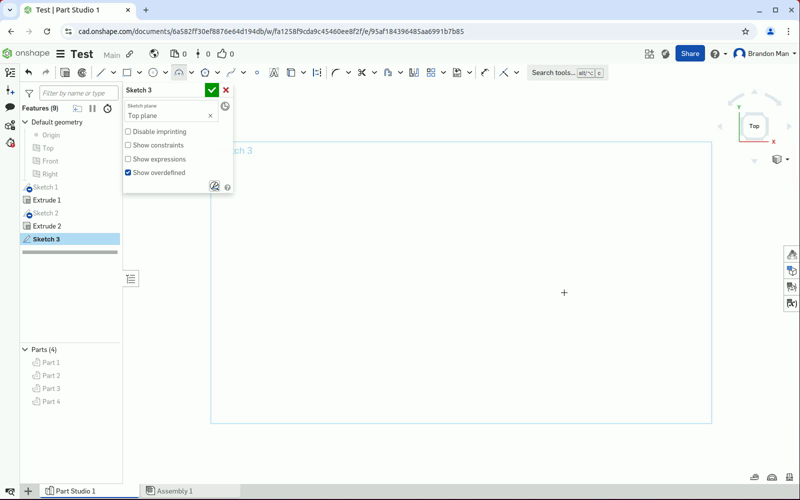
mouse_move(564, 273)
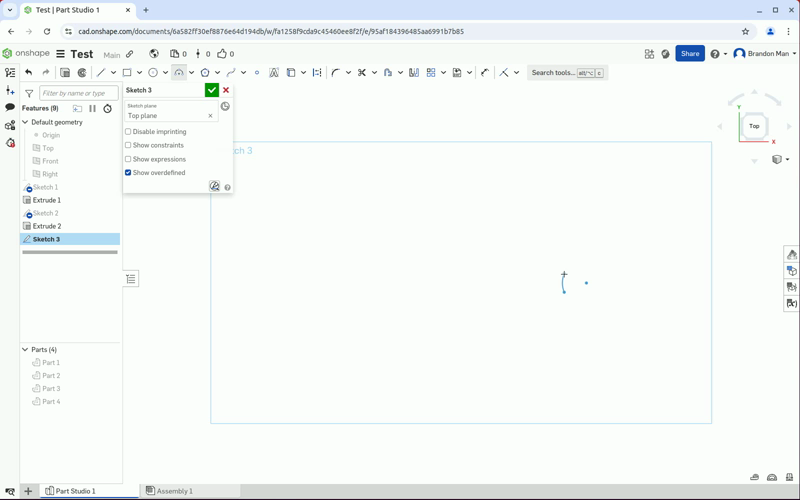
click(564, 273)
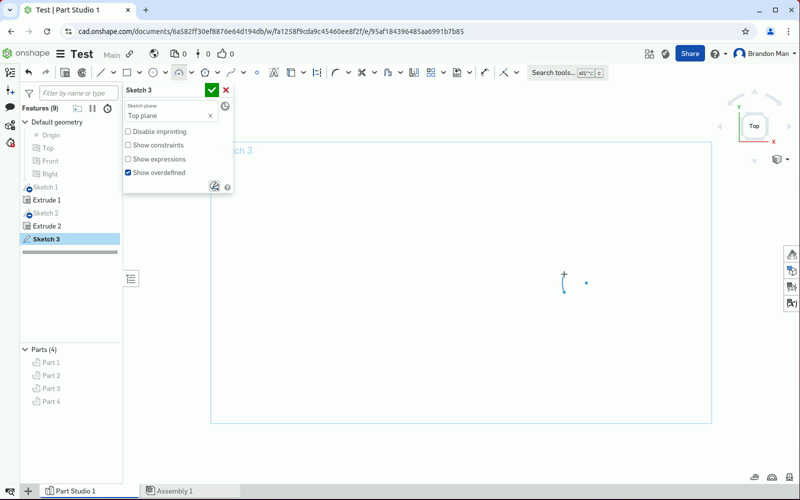
mouse_move(573, 282)
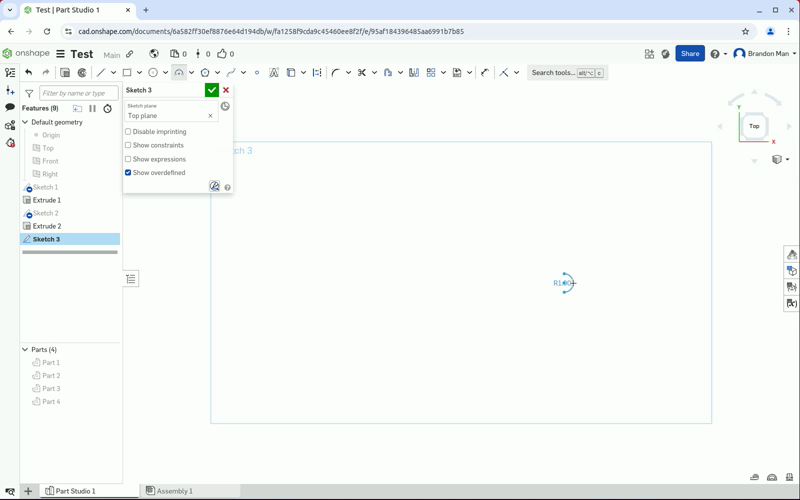
click(573, 282)
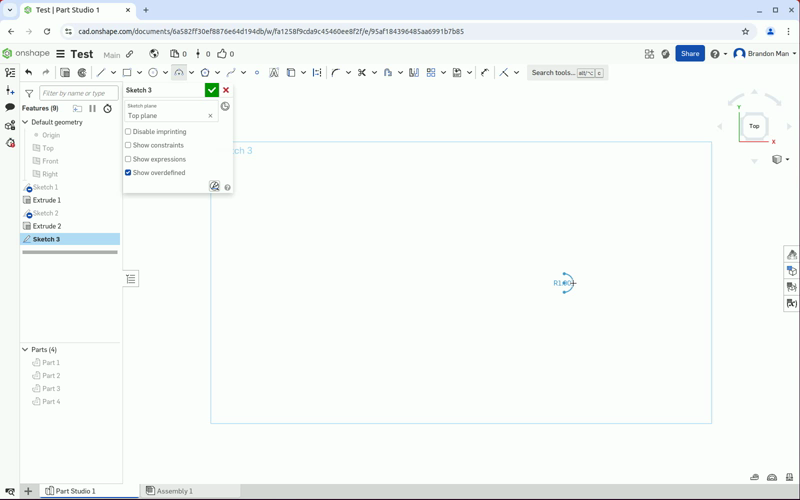
key_up(shift)
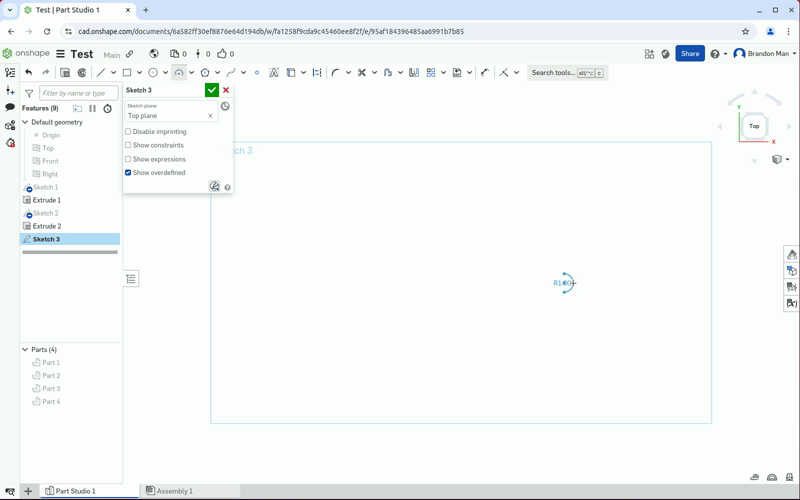
key(esc)
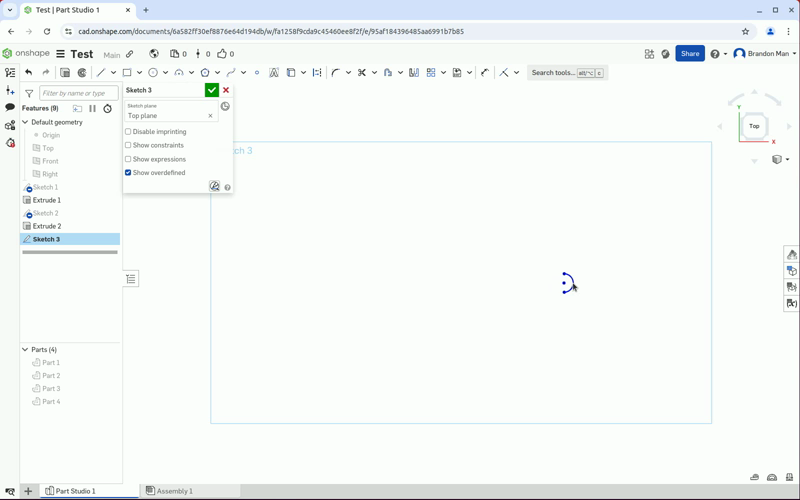
key(l)
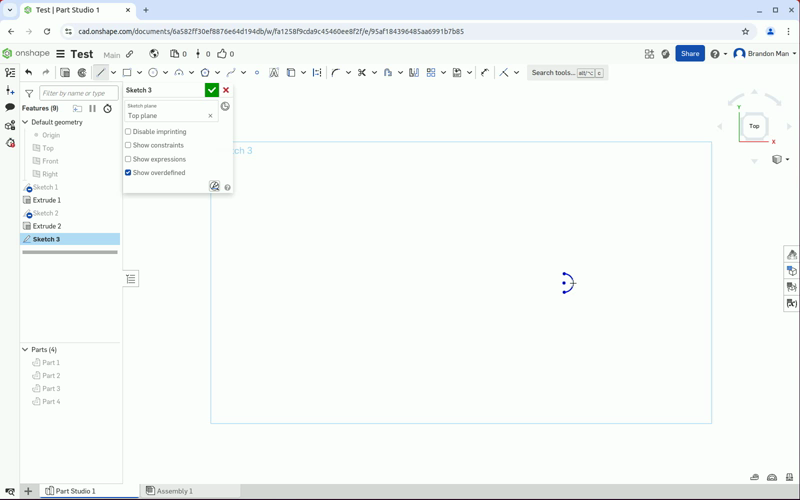
mouse_move(564, 273)
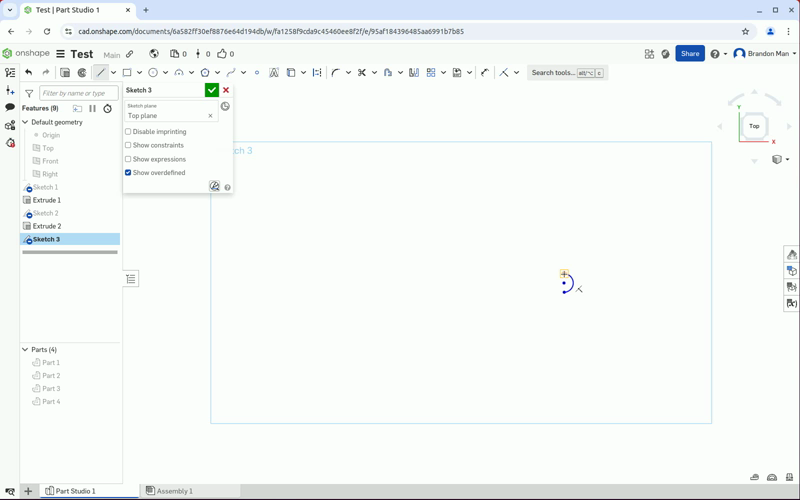
click(564, 273)
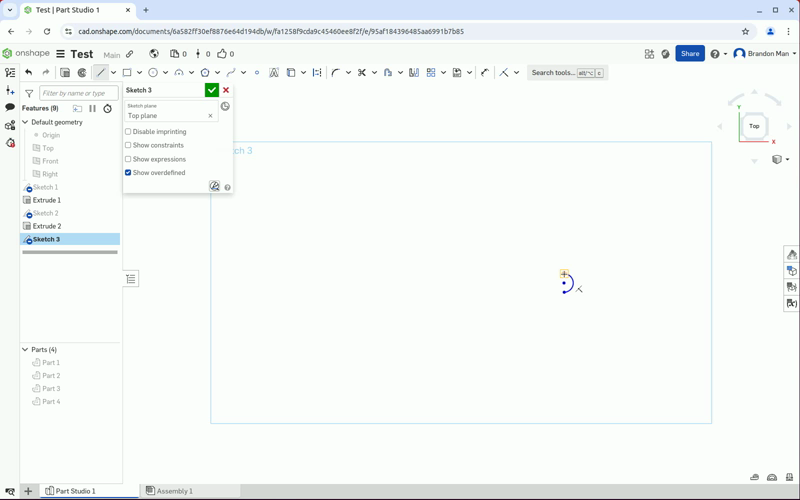
key_down(shift)
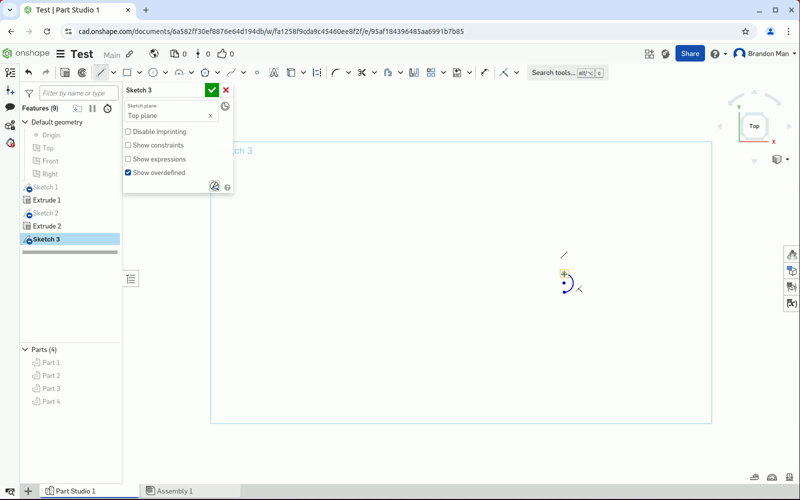
mouse_move(589, 273)
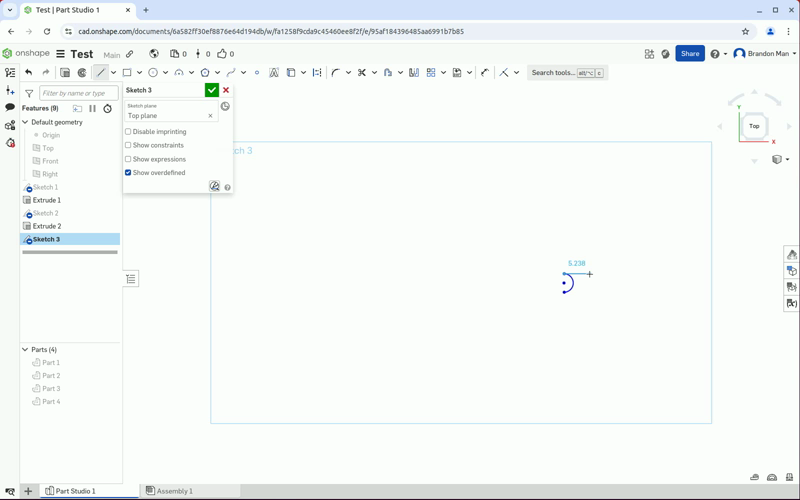
mouse_move(564, 278)
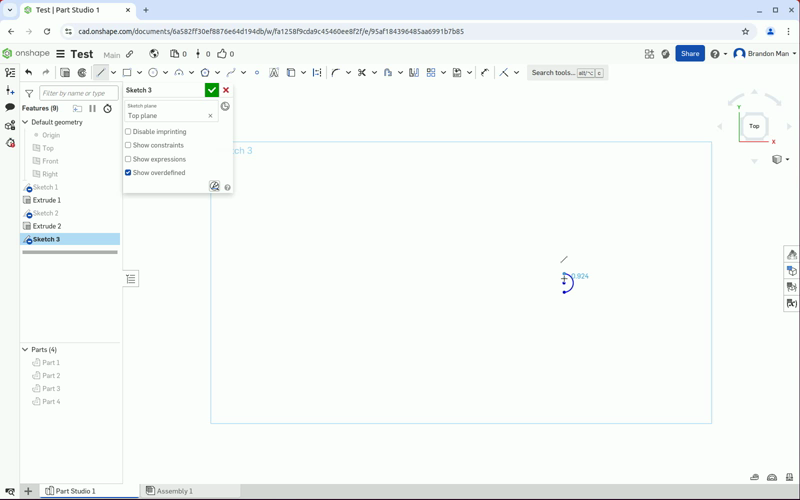
scroll(6)
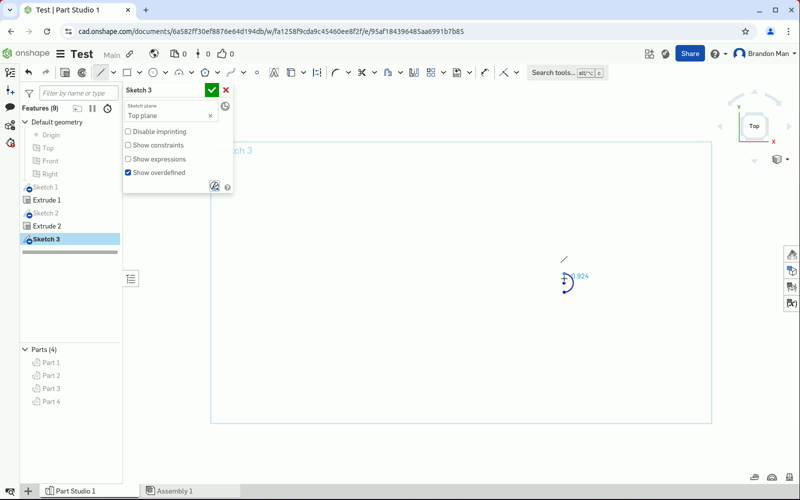
scroll(6)
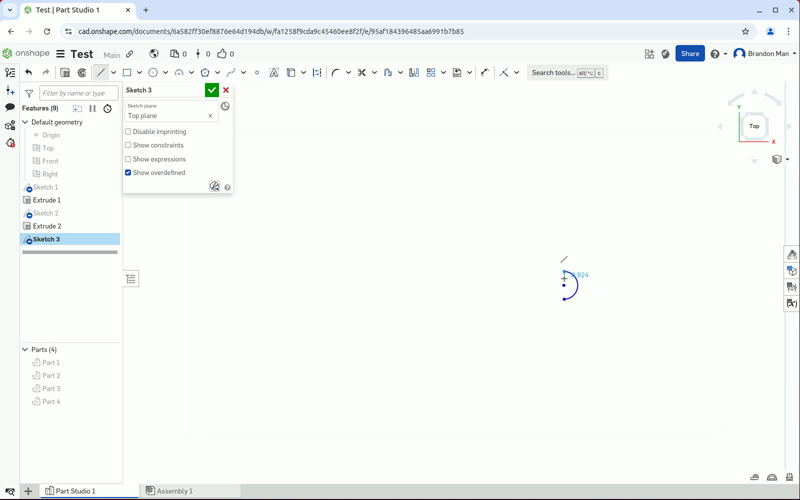
scroll(6)
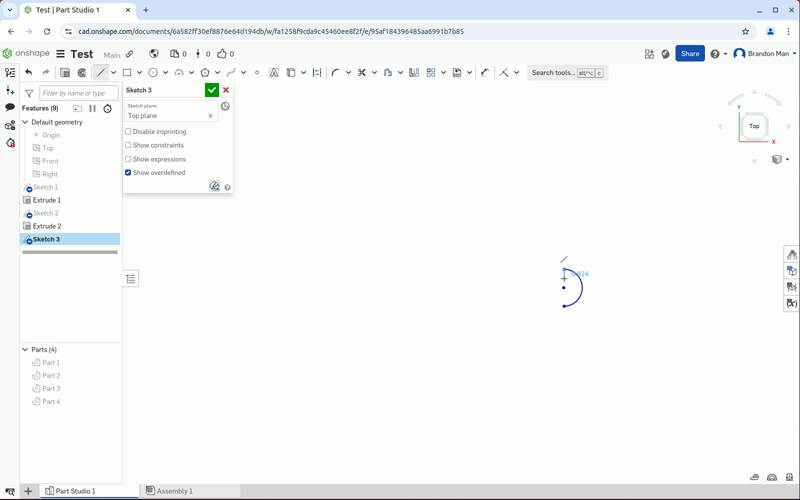
scroll(6)
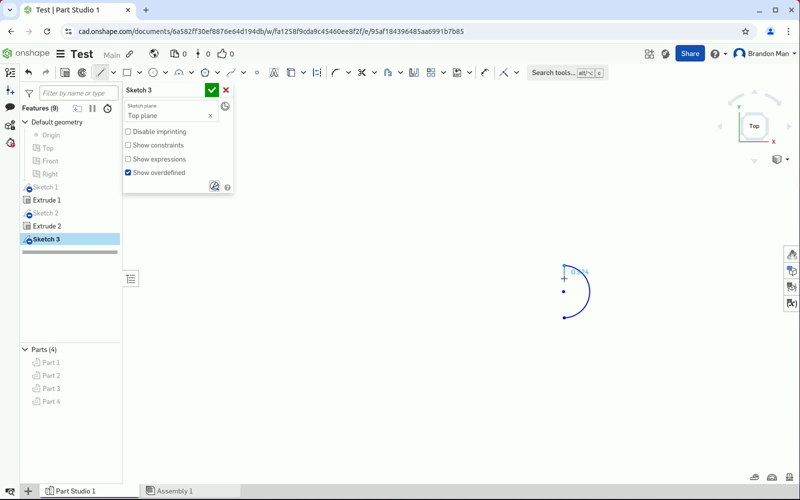
scroll(6)
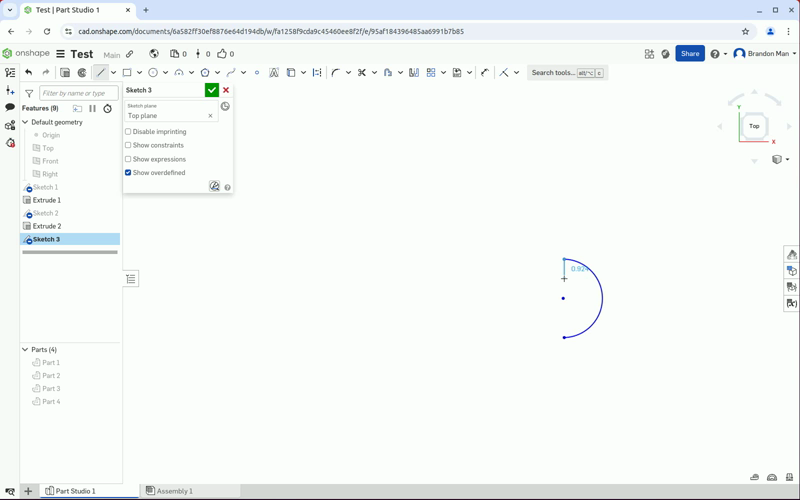
scroll(6)
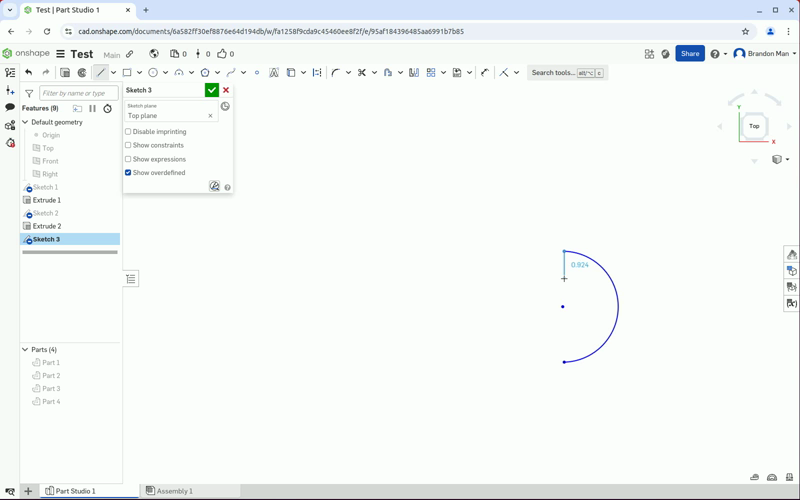
scroll(6)
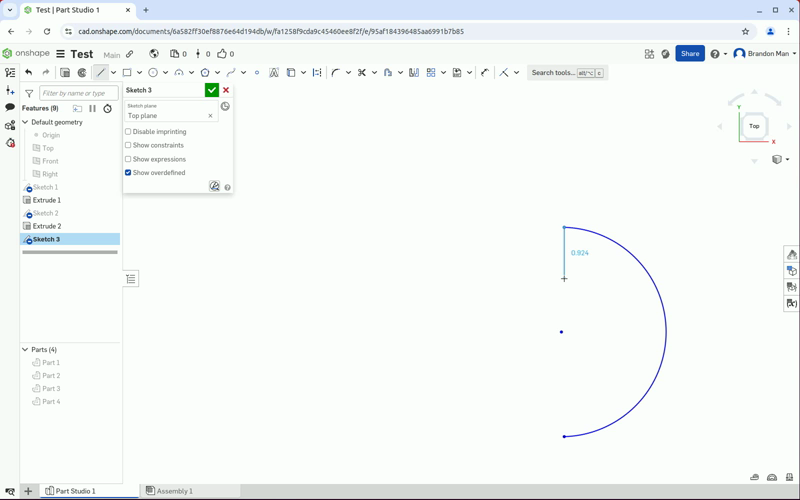
click(564, 278)
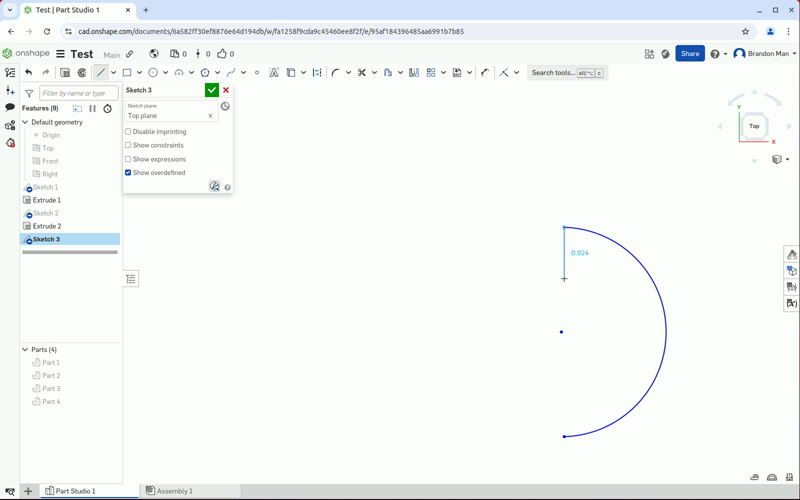
scroll(-6)
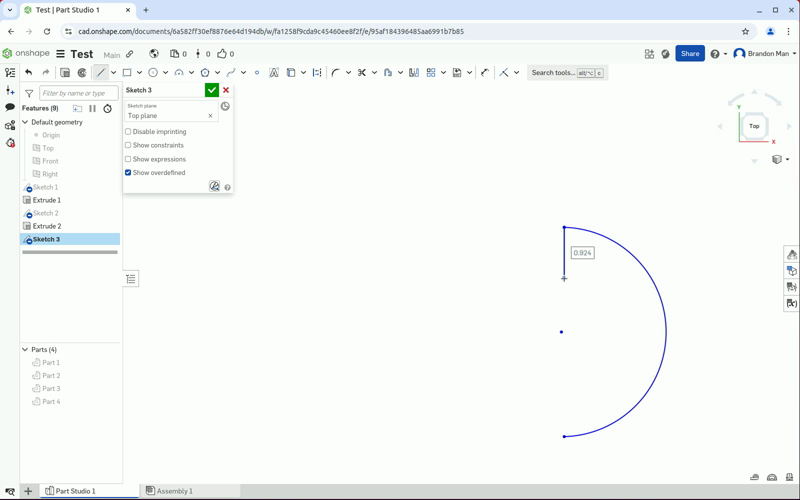
scroll(-6)
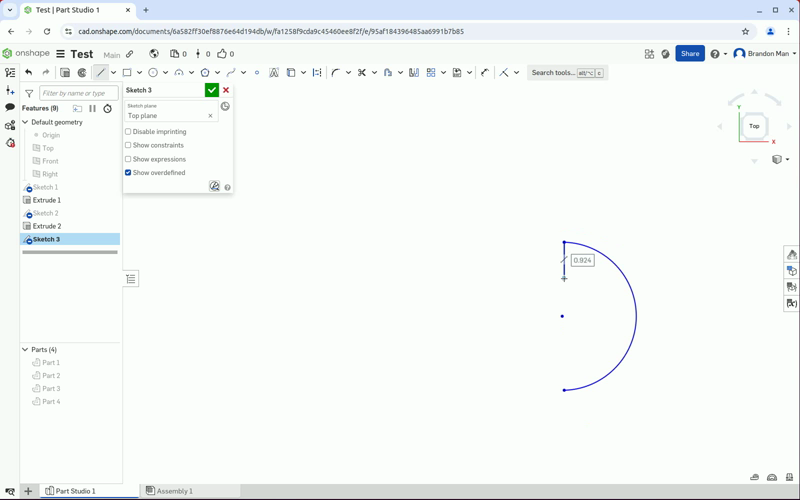
scroll(-6)
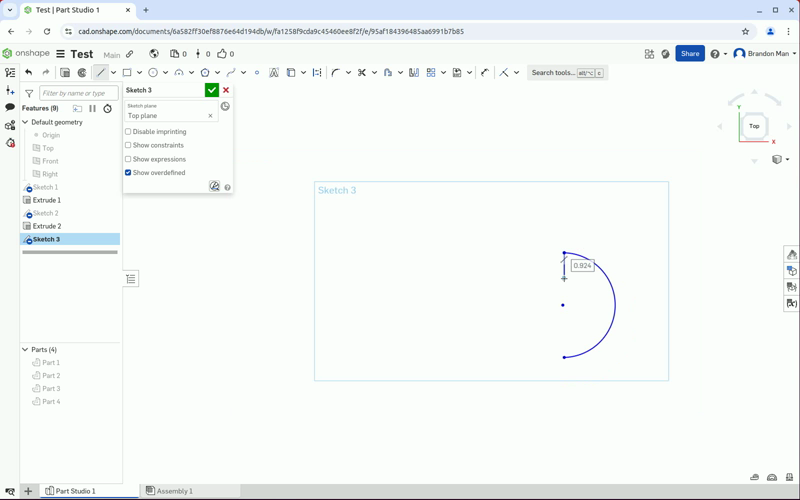
scroll(-6)
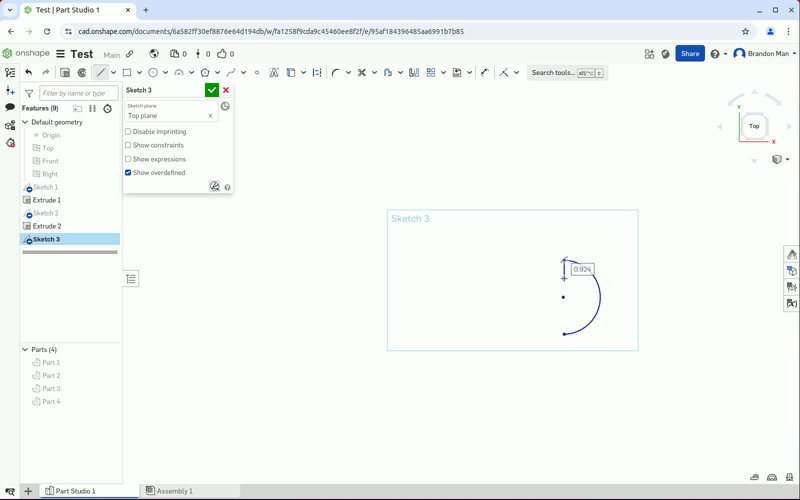
scroll(-6)
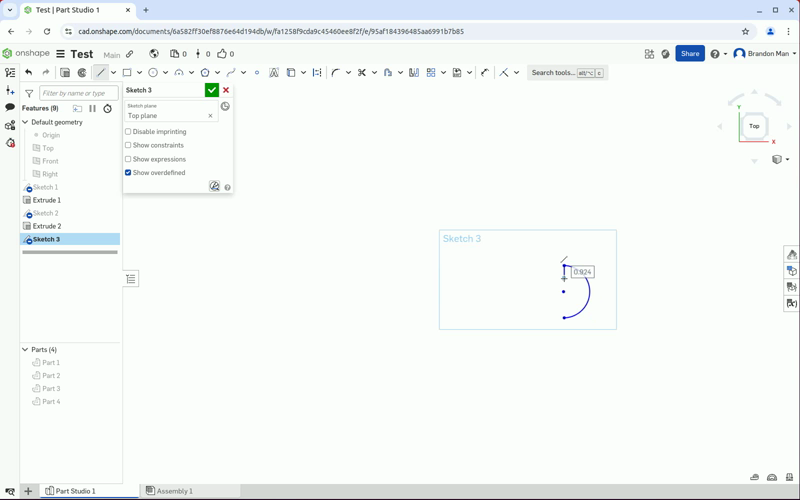
scroll(-6)
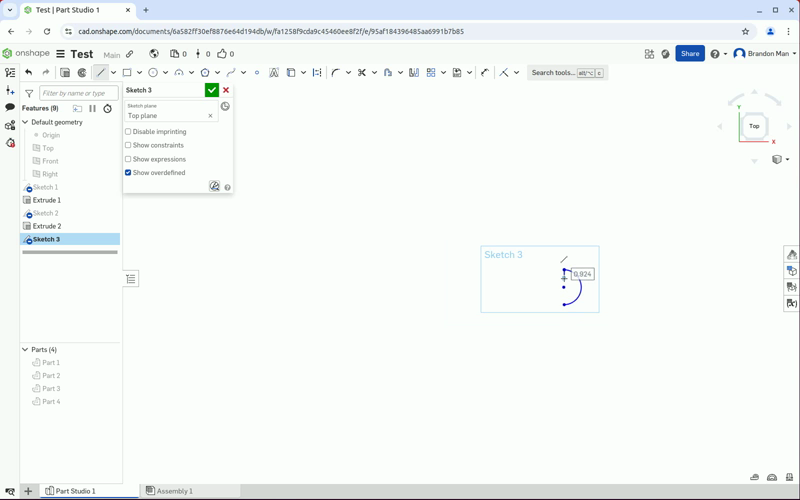
scroll(-6)
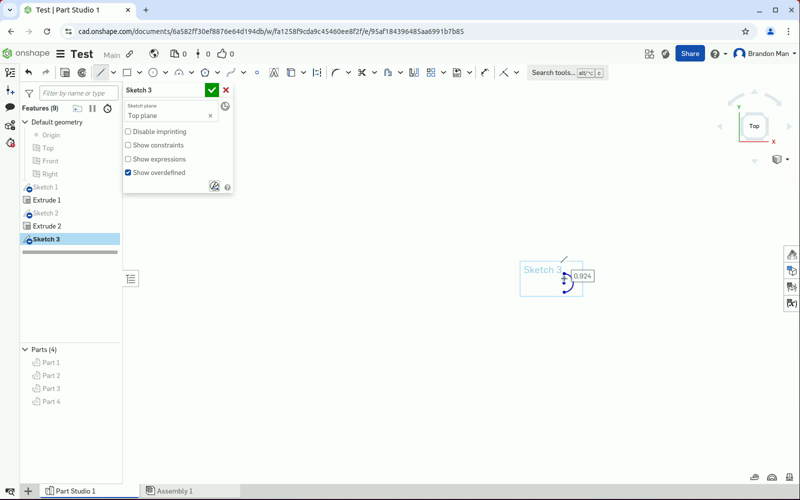
key_up(shift)
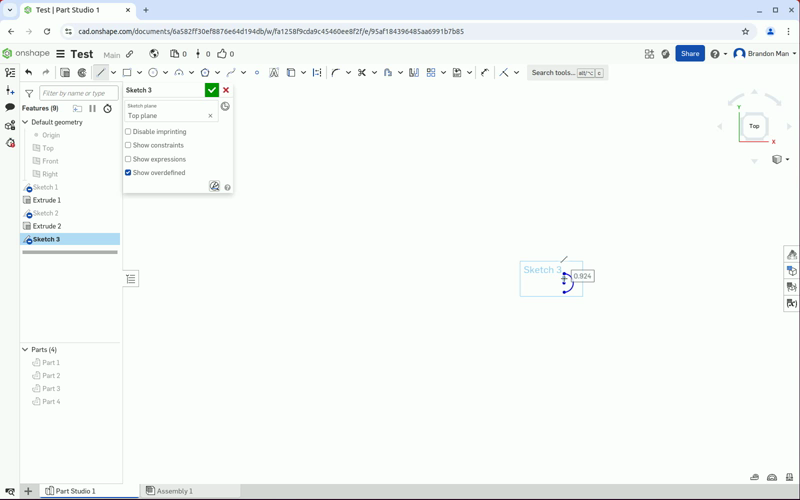
key(esc)
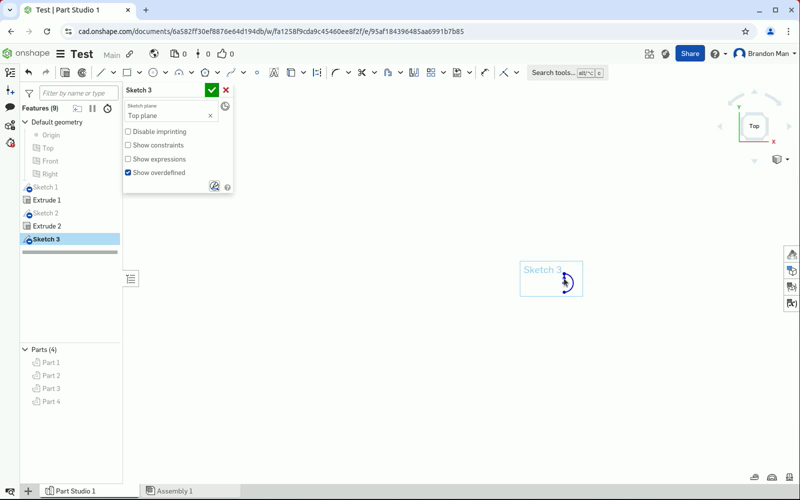
key(a)
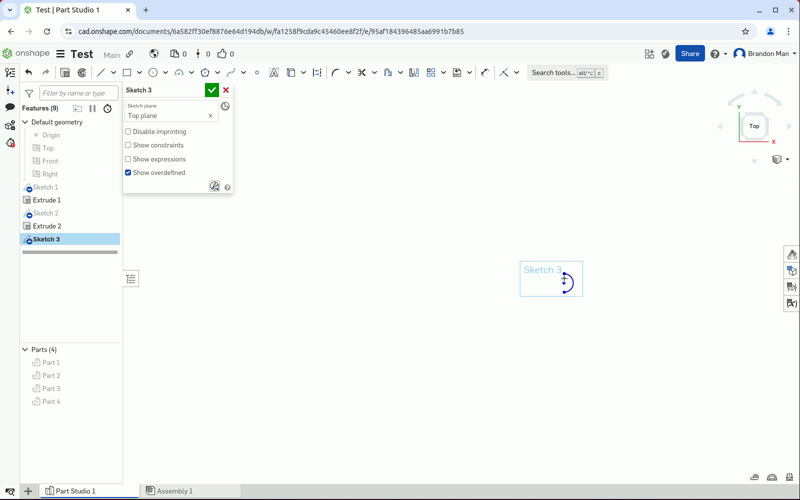
mouse_move(564, 278)
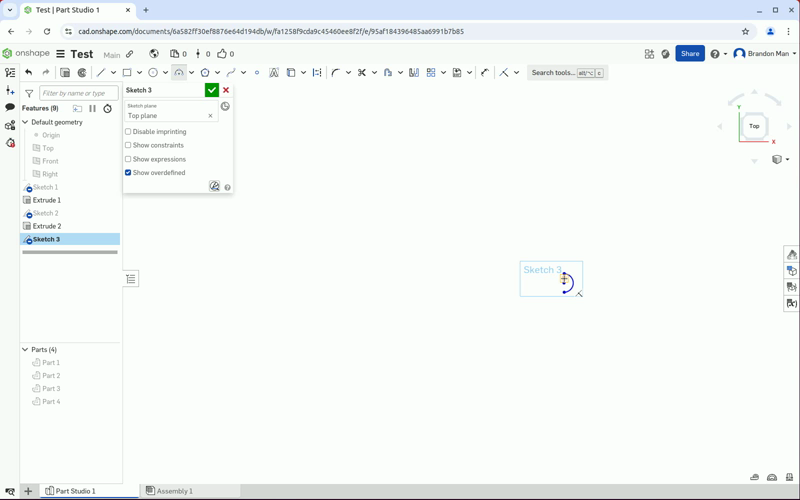
click(564, 278)
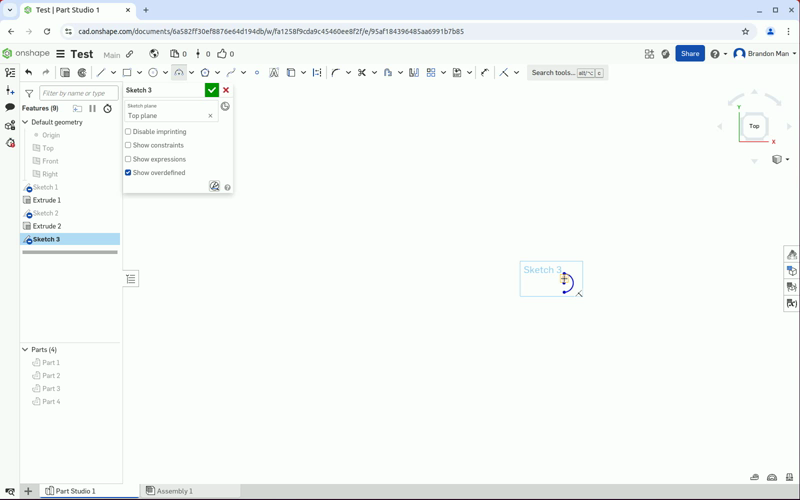
key_down(shift)
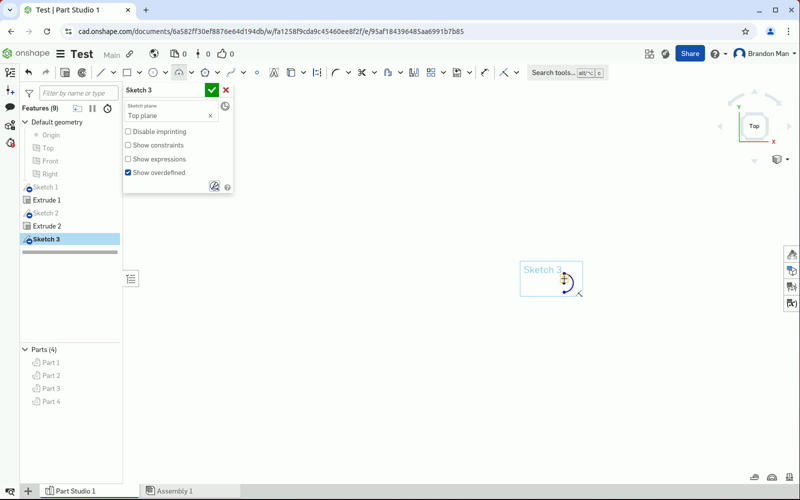
mouse_move(564, 287)
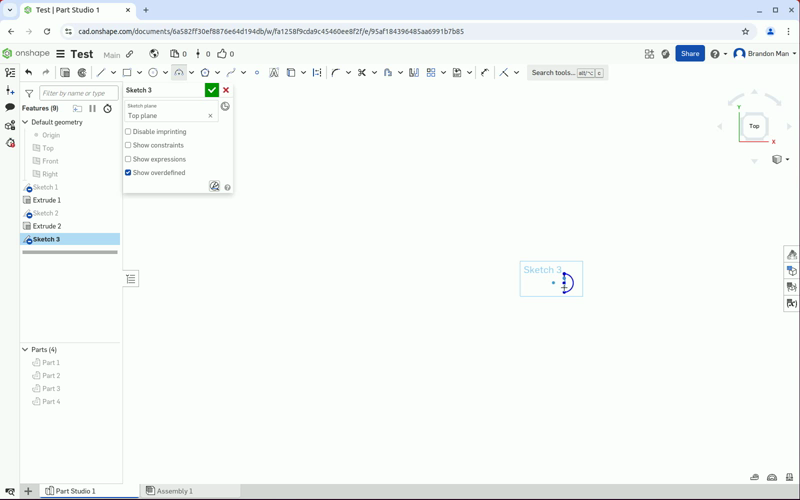
click(564, 287)
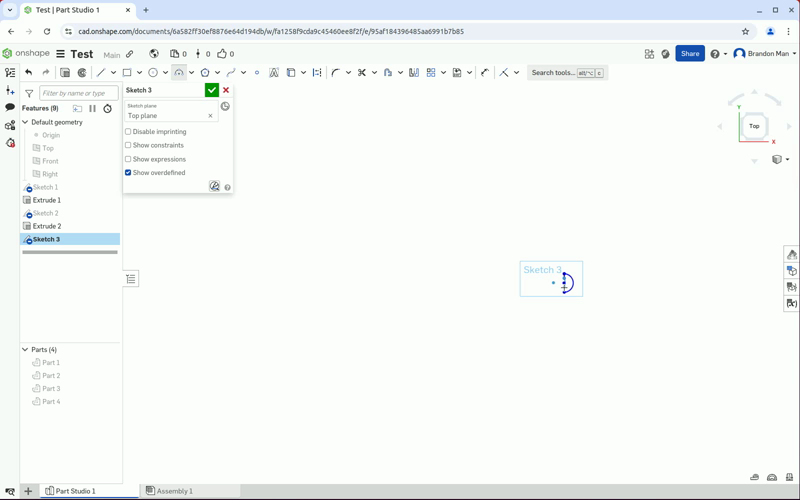
mouse_move(568, 282)
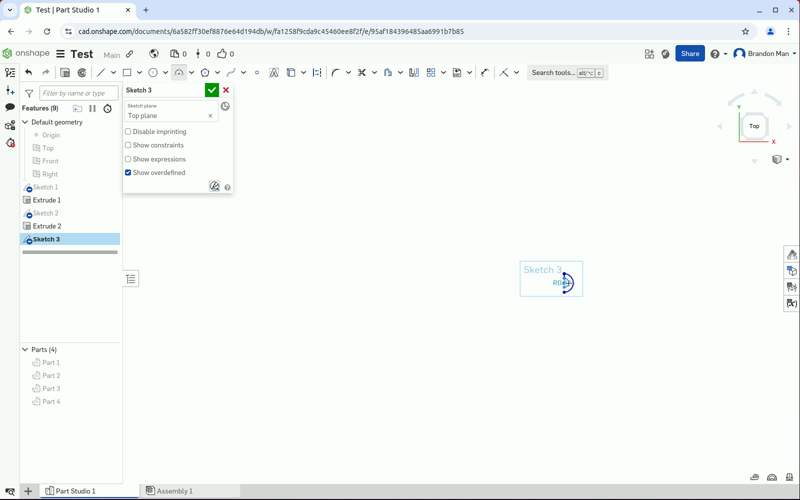
click(568, 282)
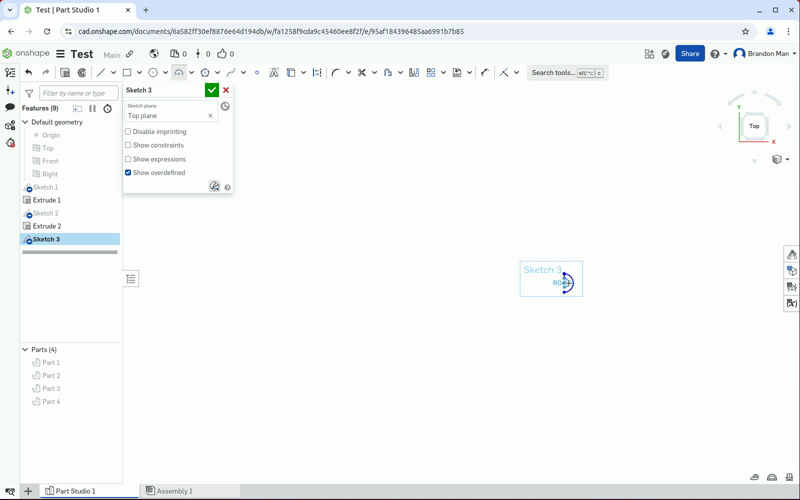
key_up(shift)
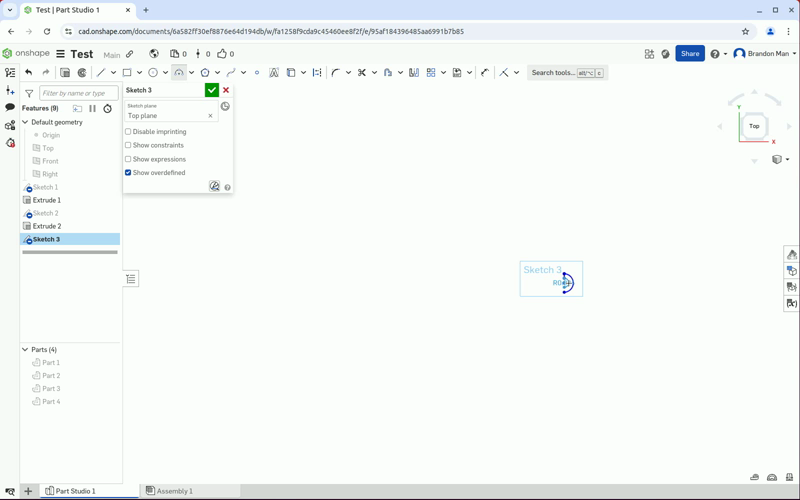
key(esc)
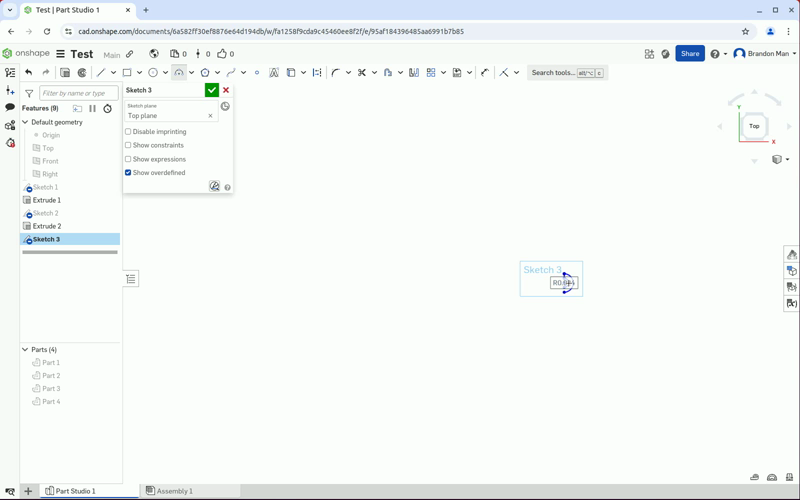
key(l)
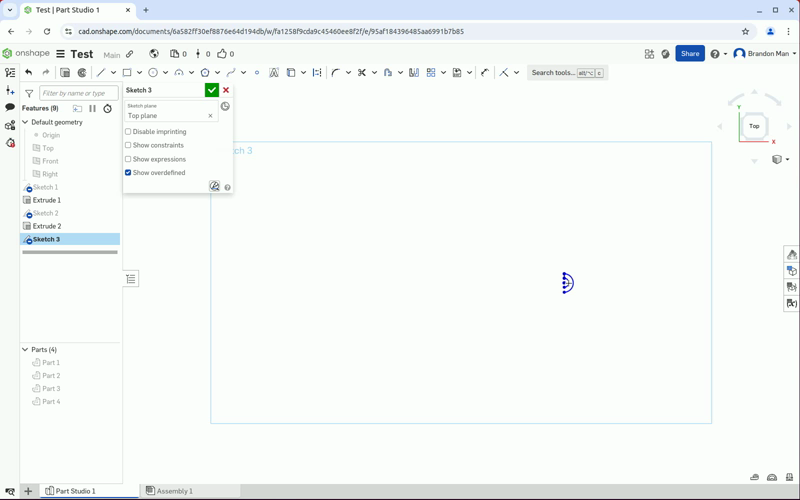
mouse_move(564, 287)
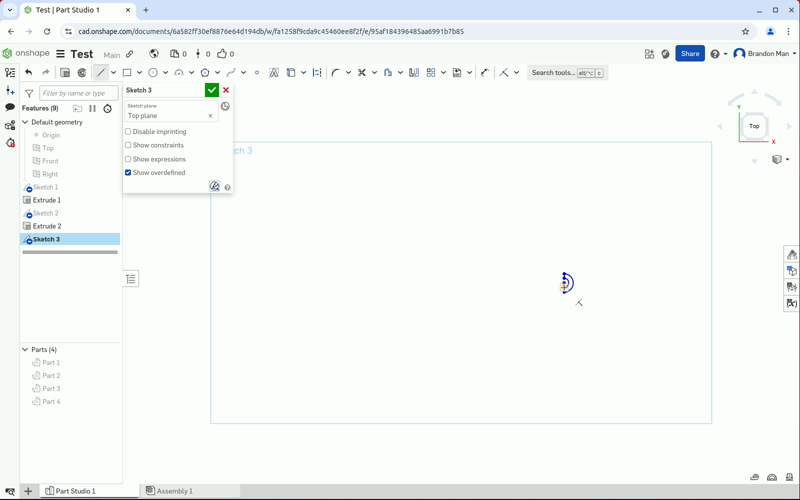
click(564, 287)
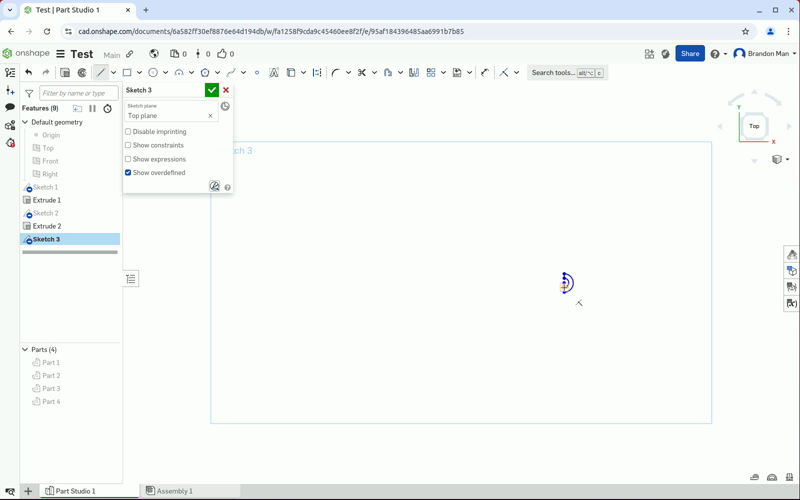
mouse_move(589, 287)
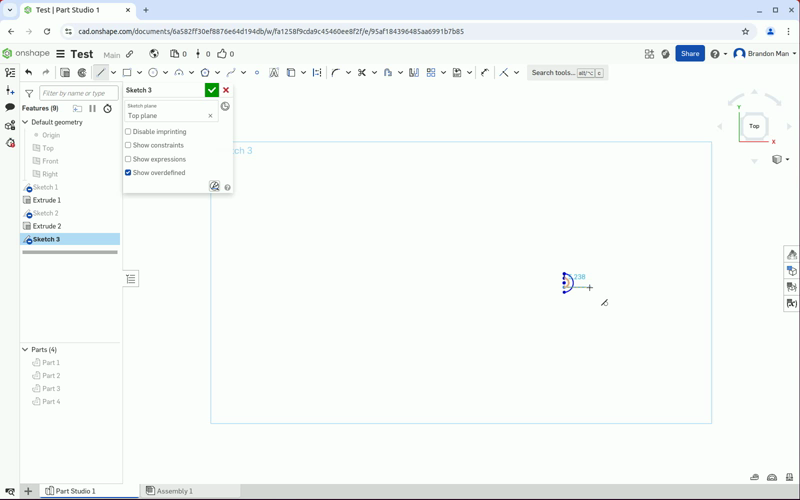
key_down(shift)
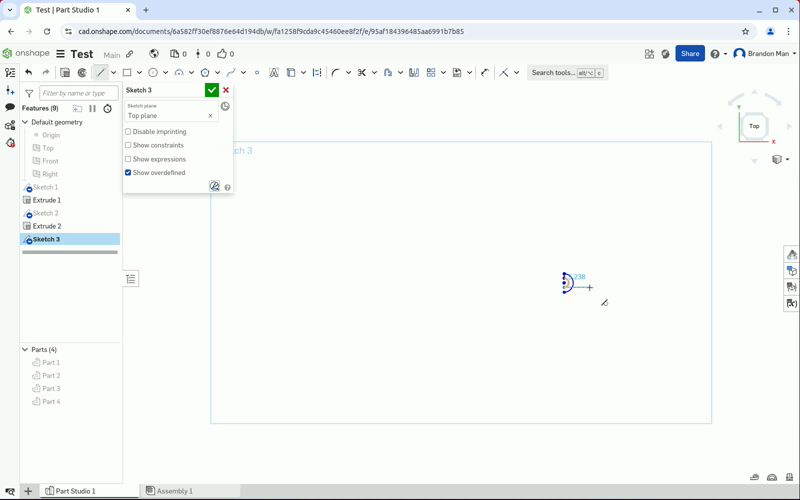
mouse_move(564, 292)
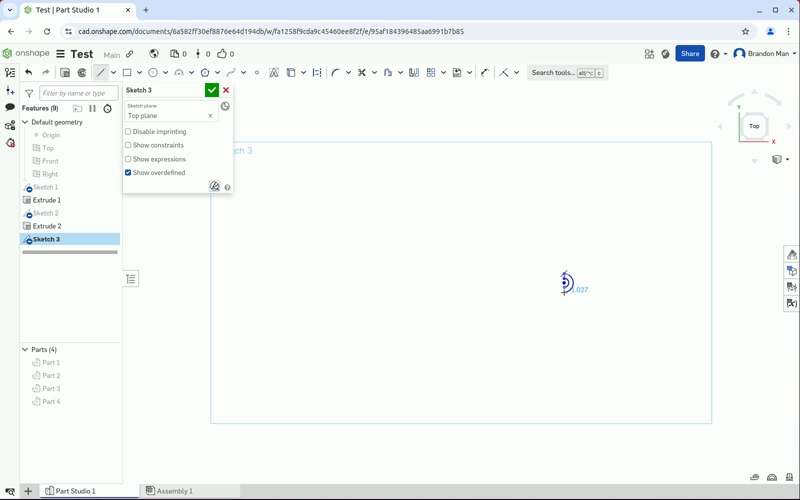
scroll(6)
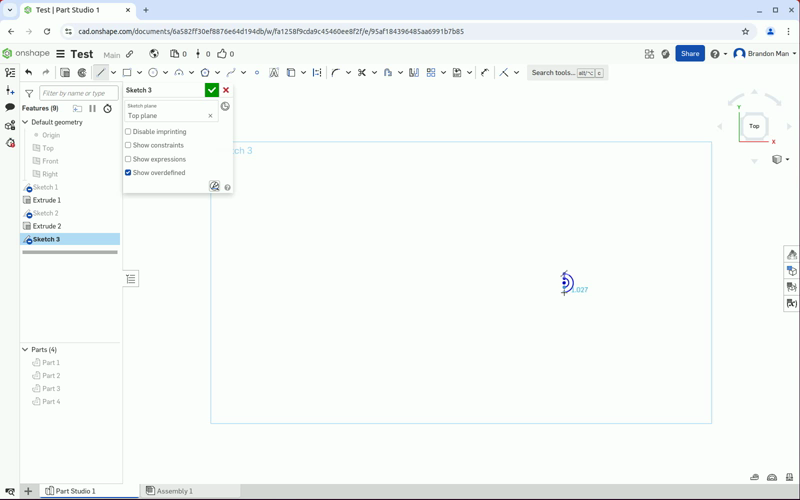
scroll(6)
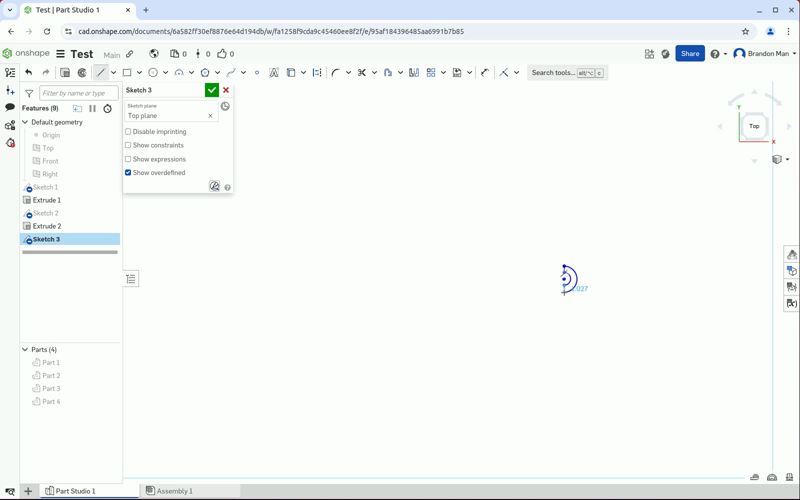
scroll(6)
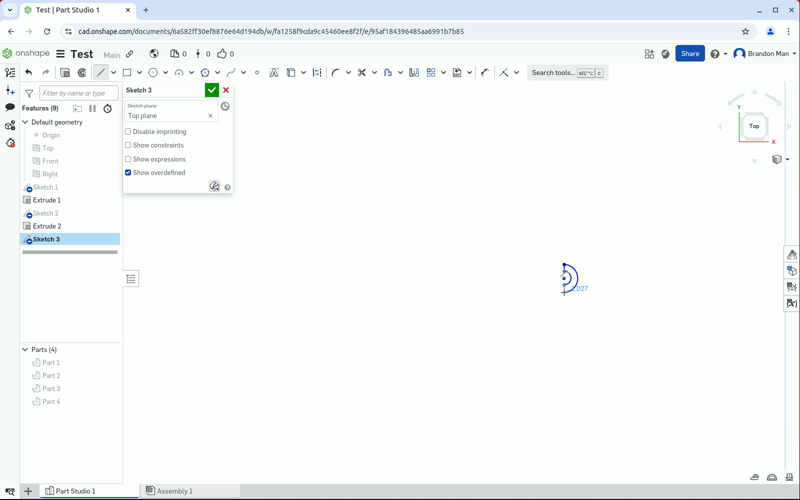
scroll(6)
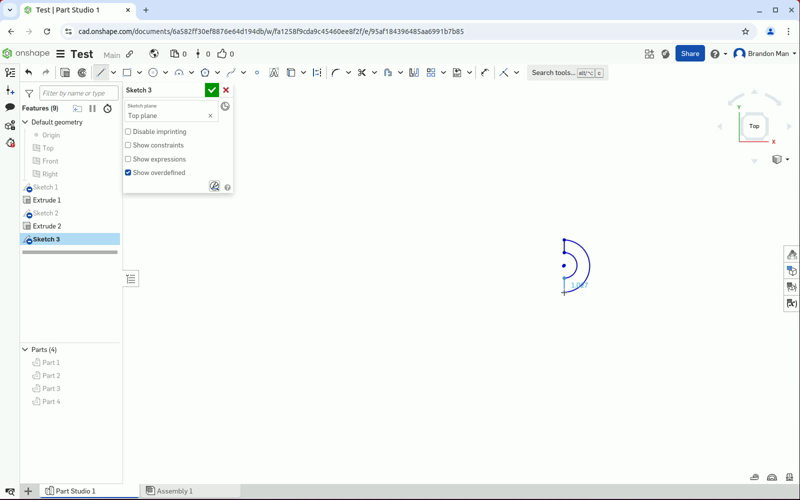
scroll(6)
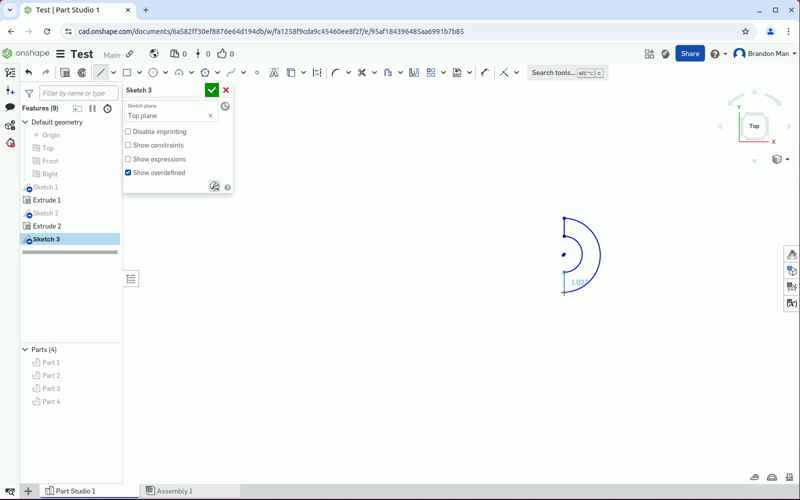
scroll(6)
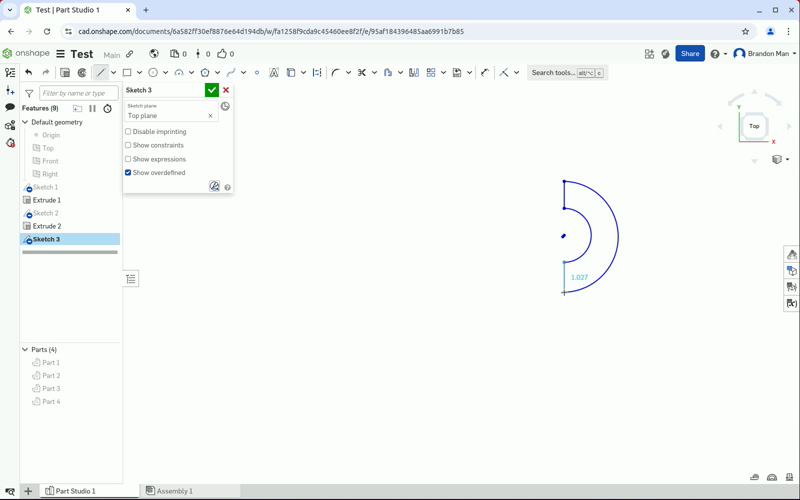
scroll(6)
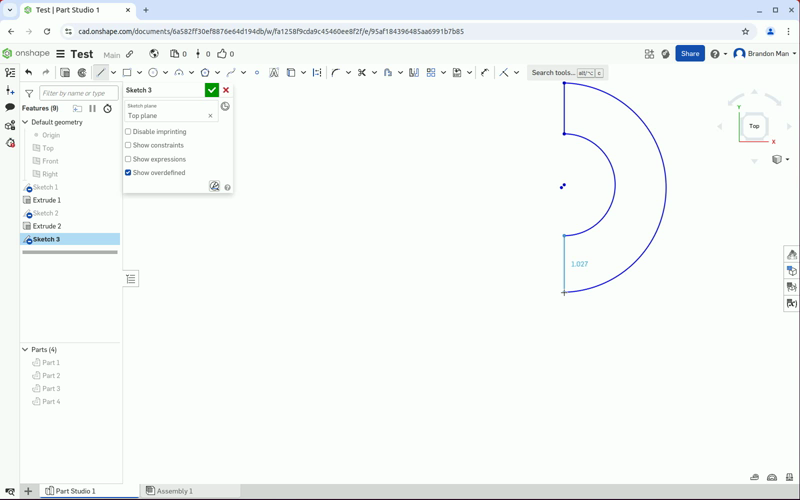
key_up(shift)
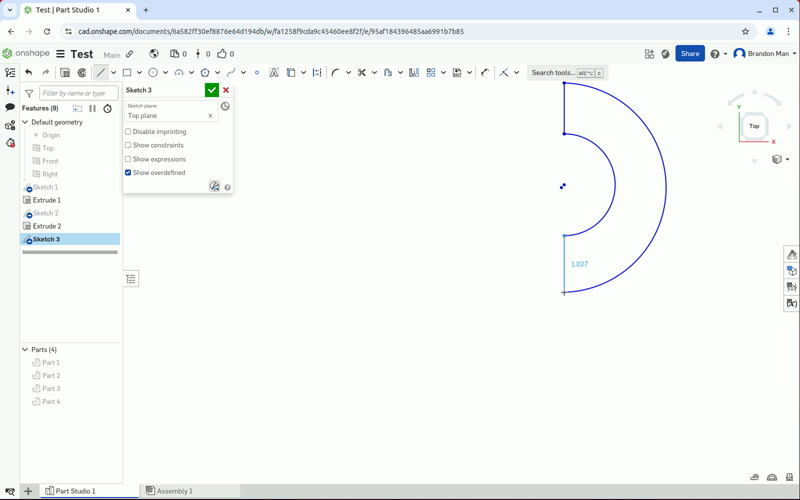
click(564, 292)
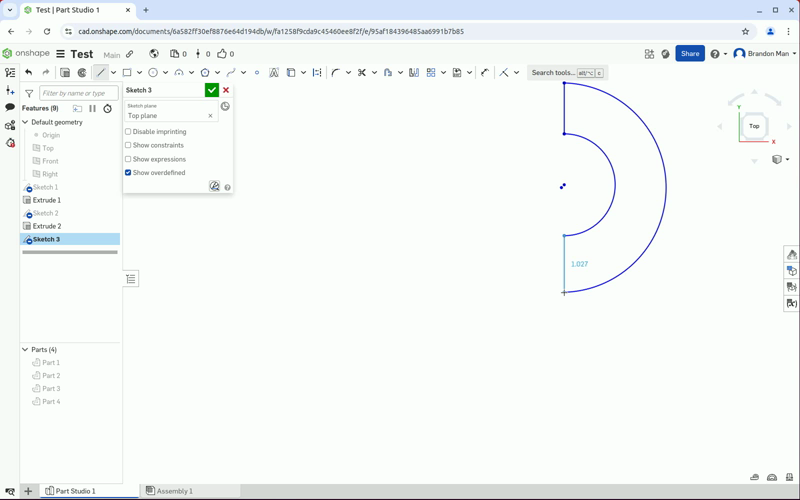
scroll(-6)
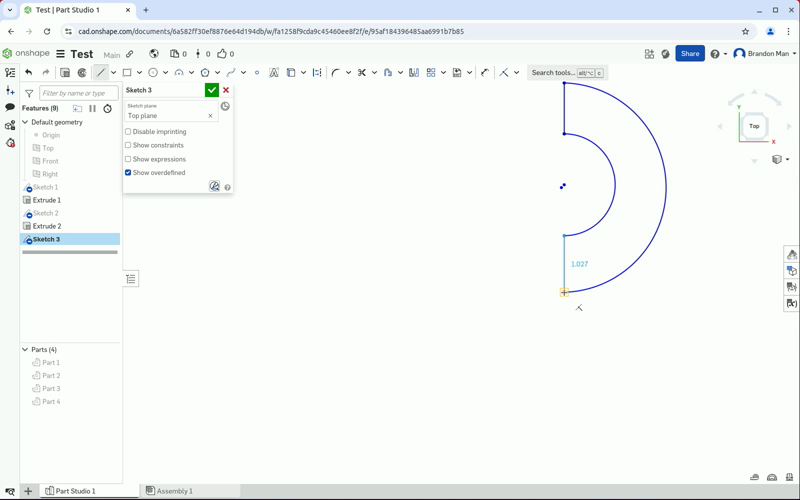
scroll(-6)
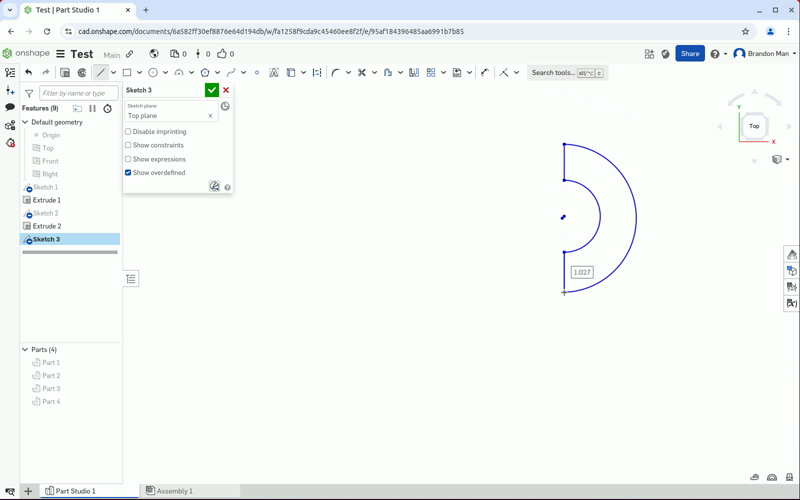
scroll(-6)
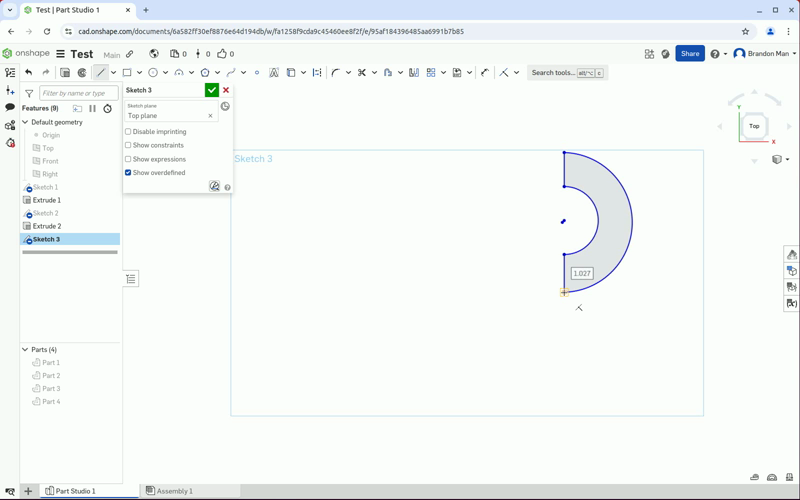
scroll(-6)
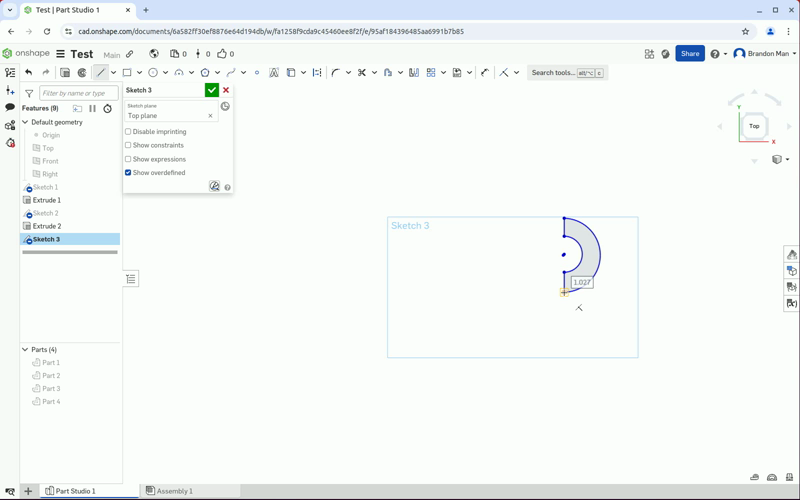
scroll(-6)
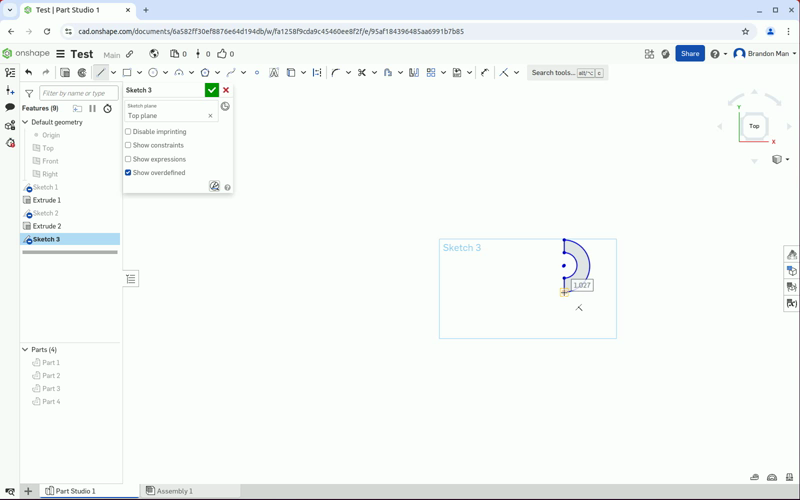
scroll(-6)
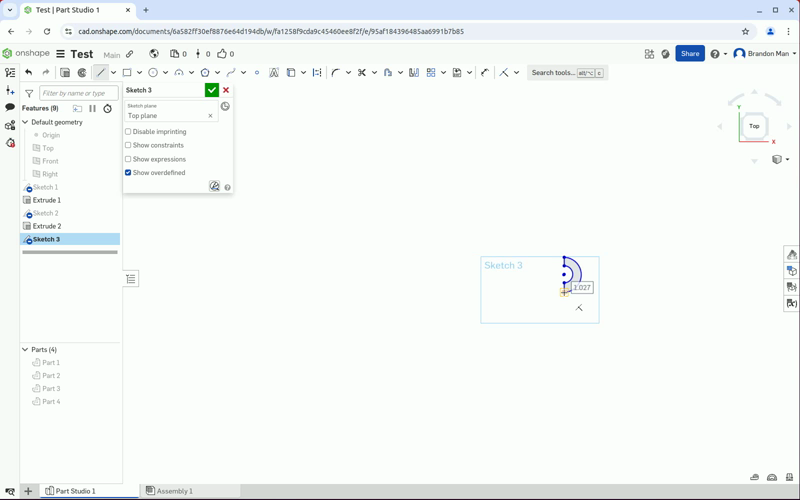
scroll(-6)
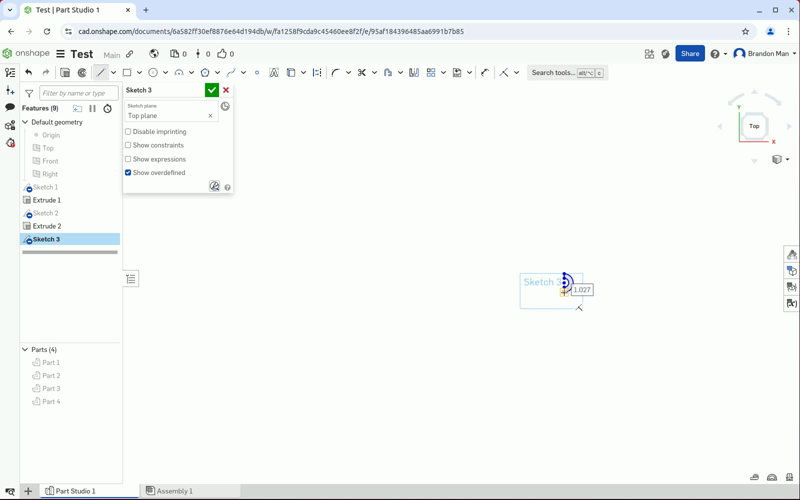
key(esc)
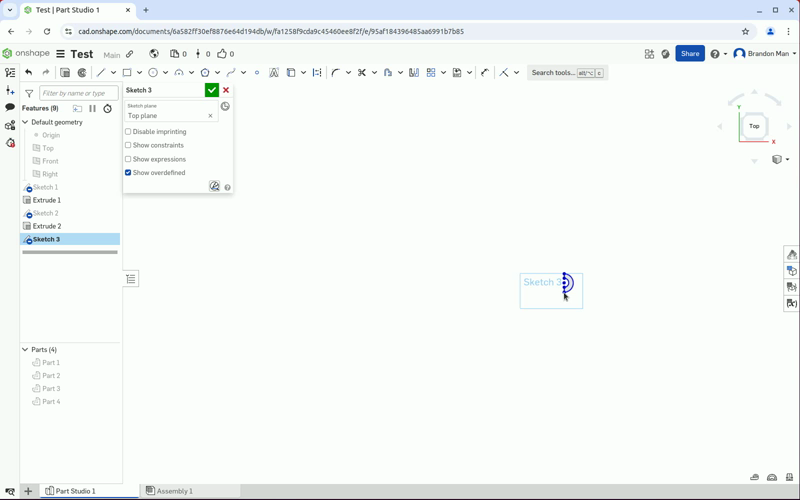
mouse_move(565, 274)
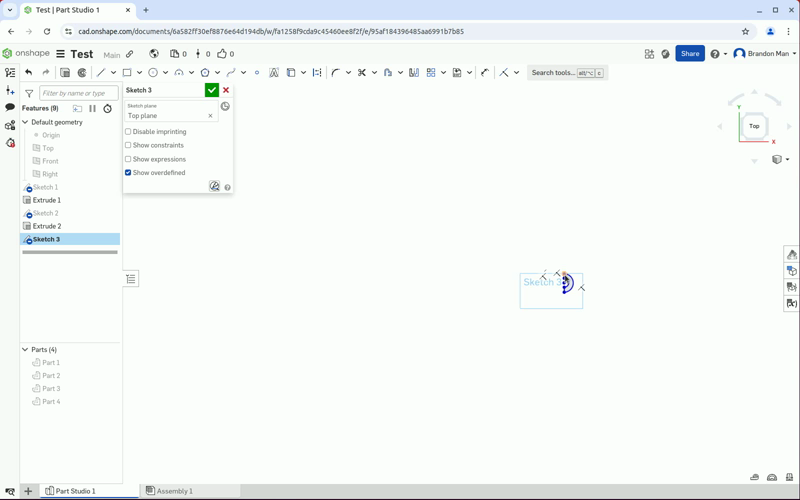
scroll(6)
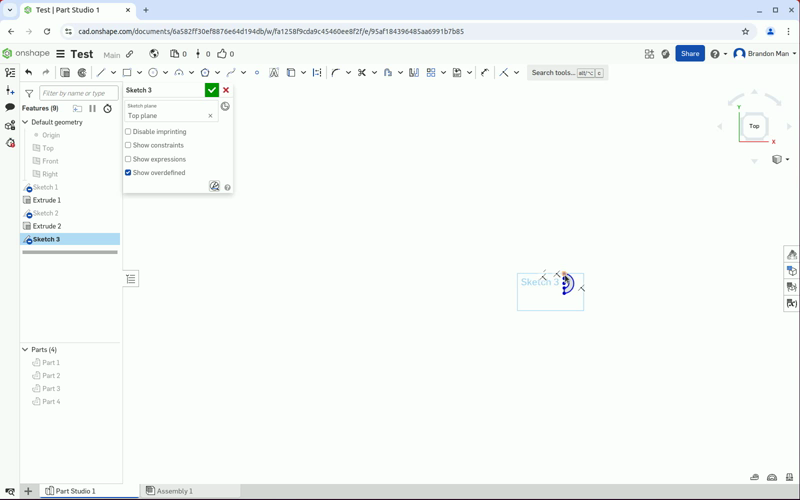
scroll(6)
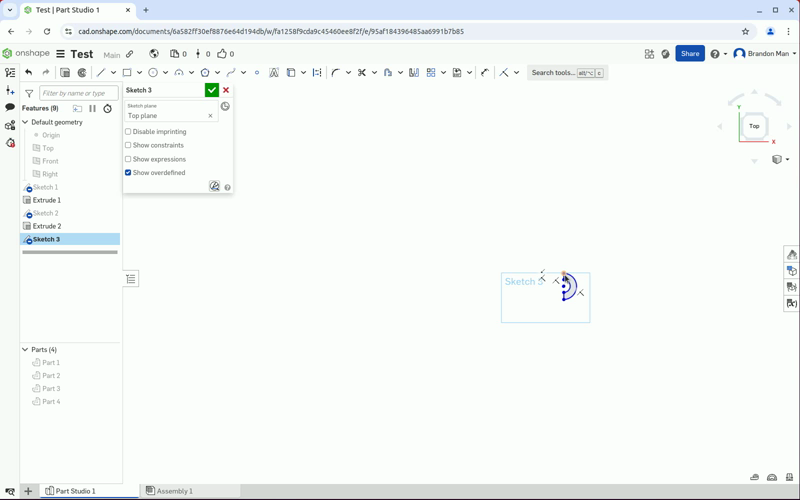
scroll(6)
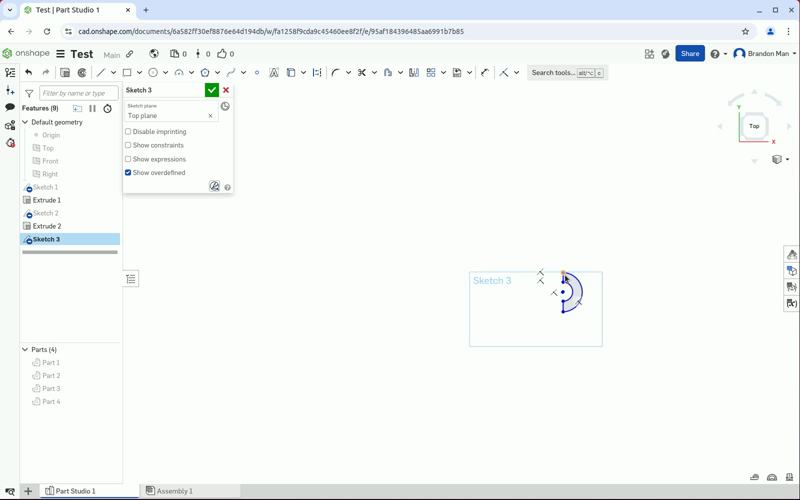
scroll(6)
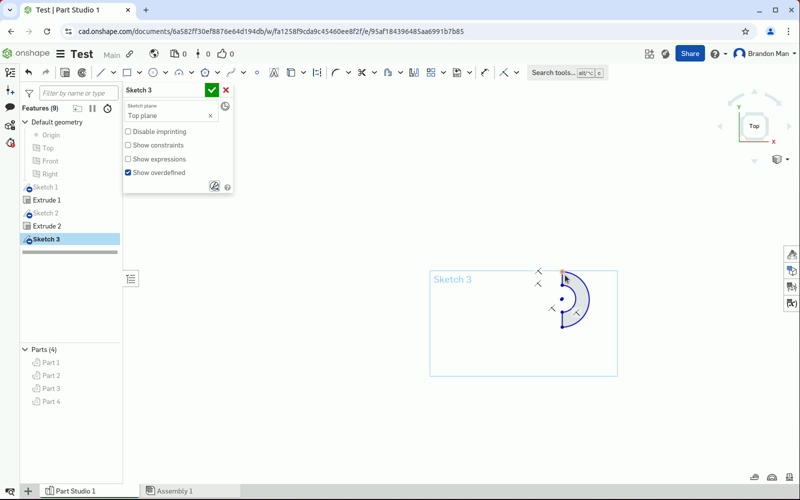
scroll(6)
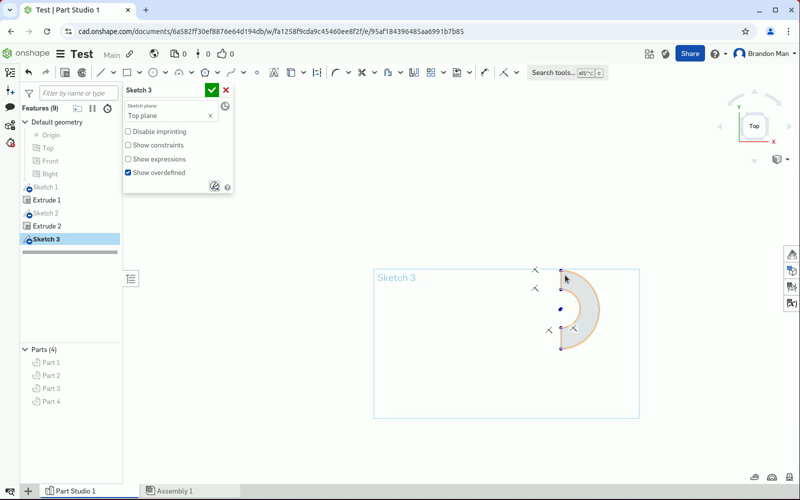
scroll(6)
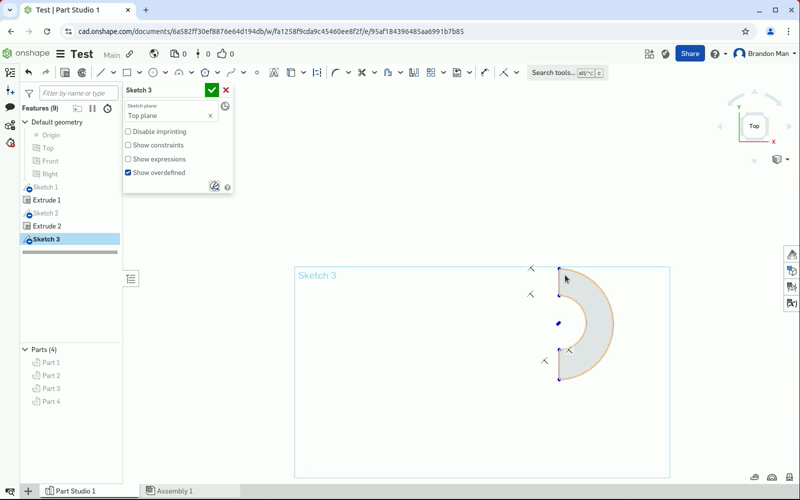
scroll(6)
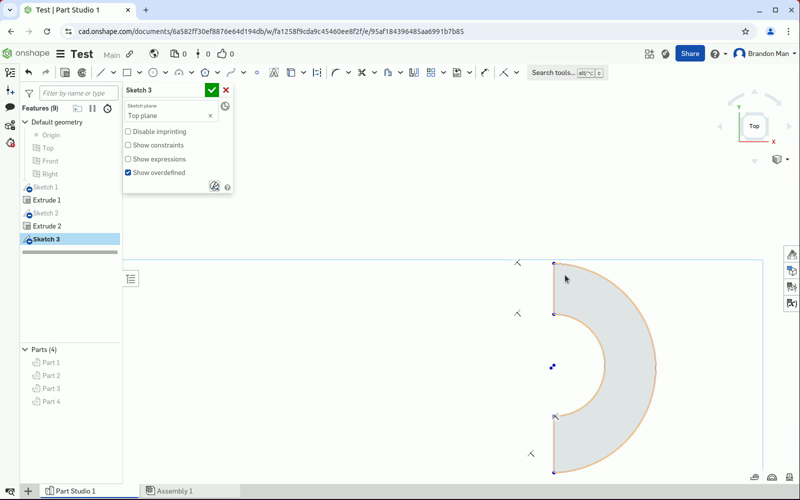
click(565, 274)
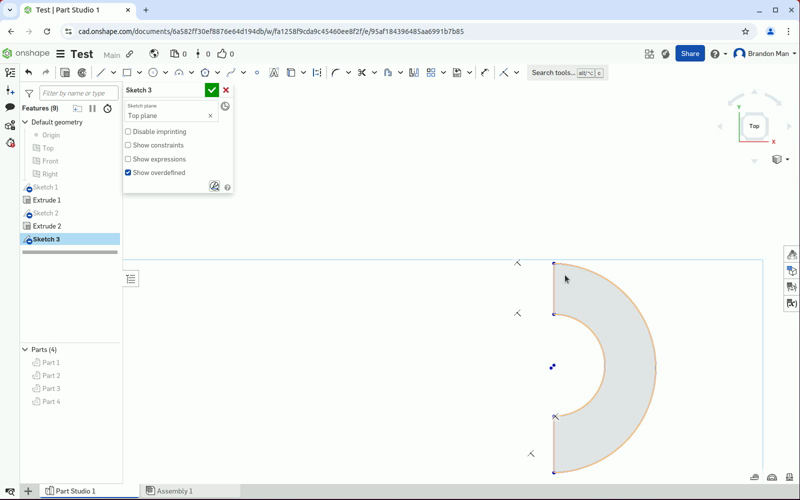
scroll(-6)
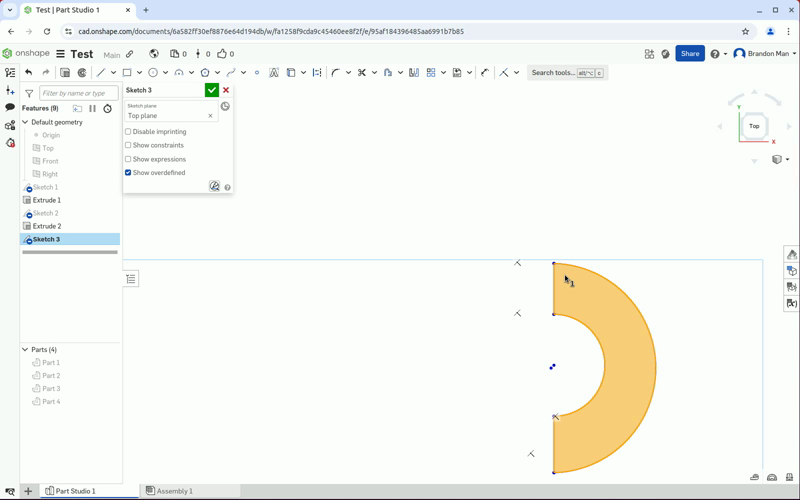
scroll(-6)
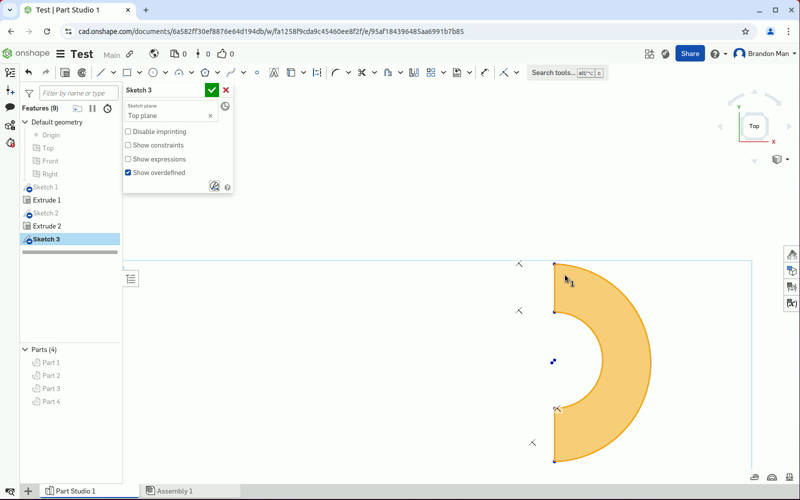
scroll(-6)
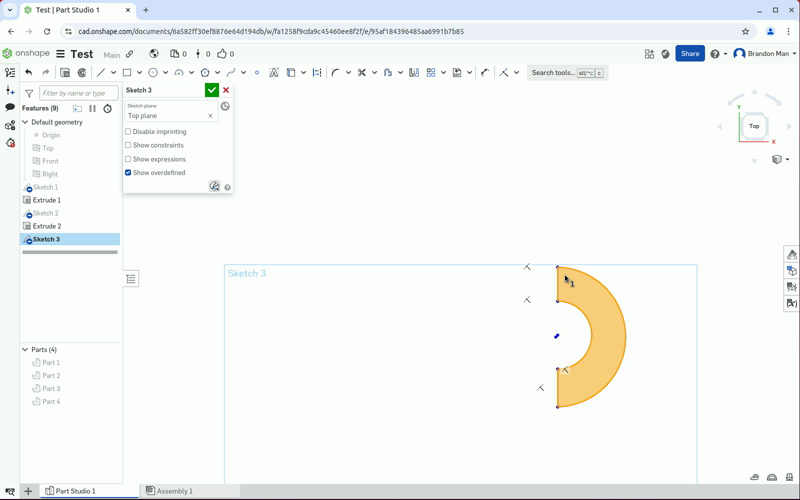
scroll(-6)
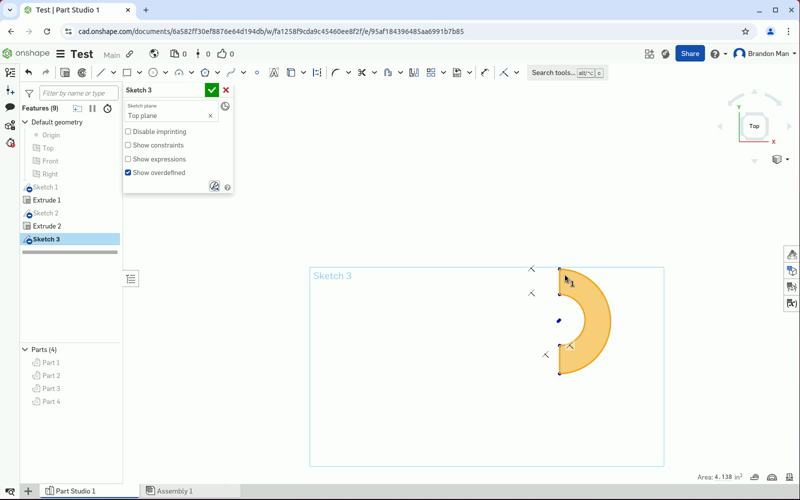
scroll(-6)
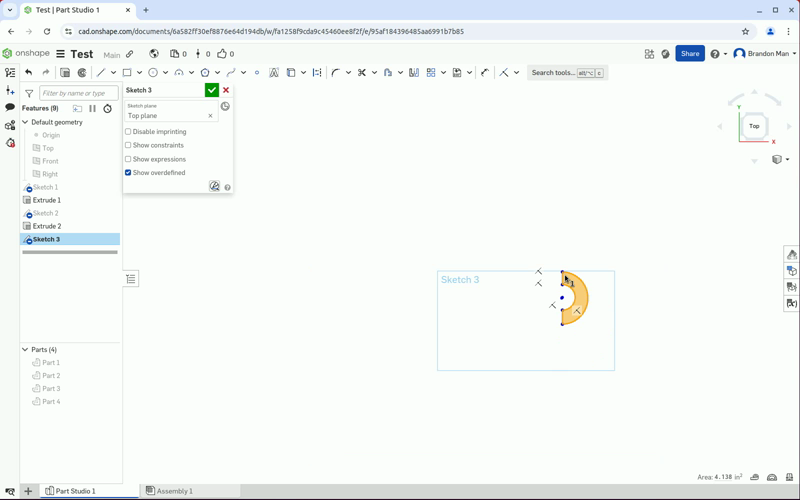
scroll(-6)
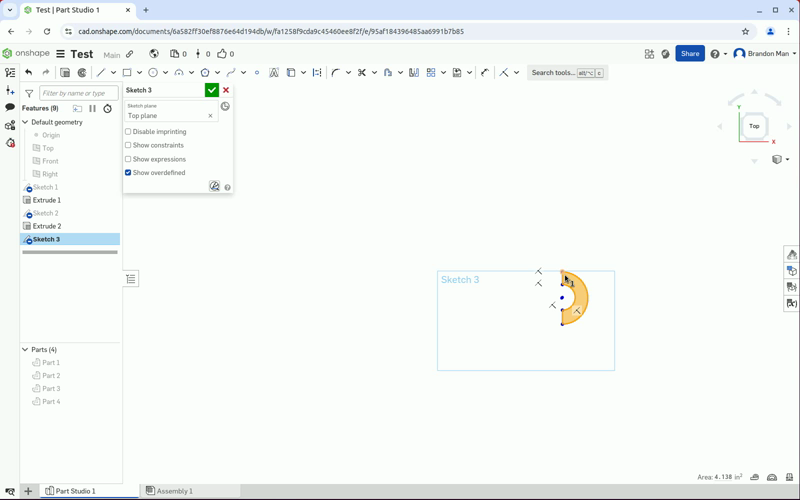
scroll(-6)
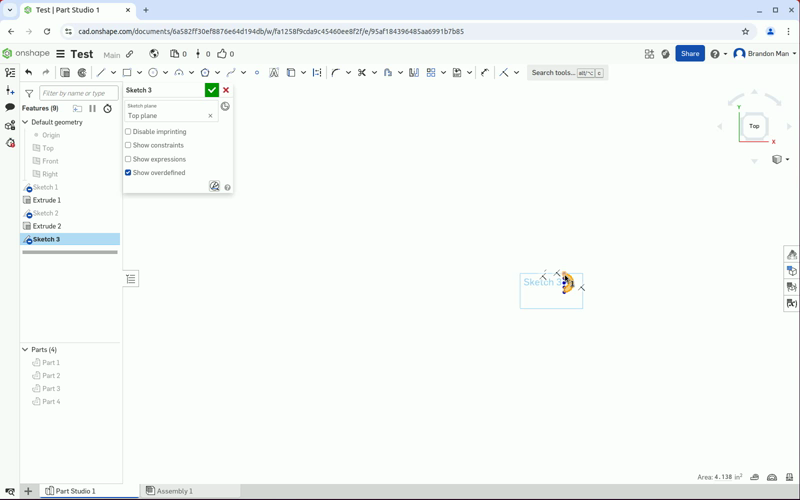
mouse_move(73, 352)
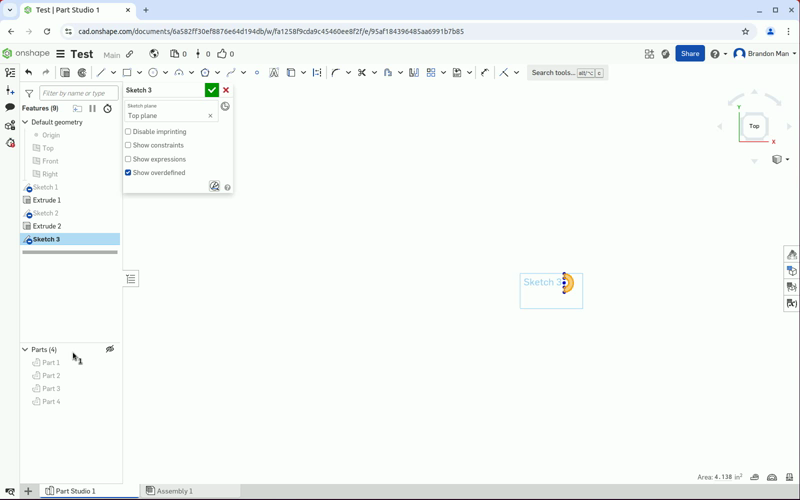
key(shift+y)
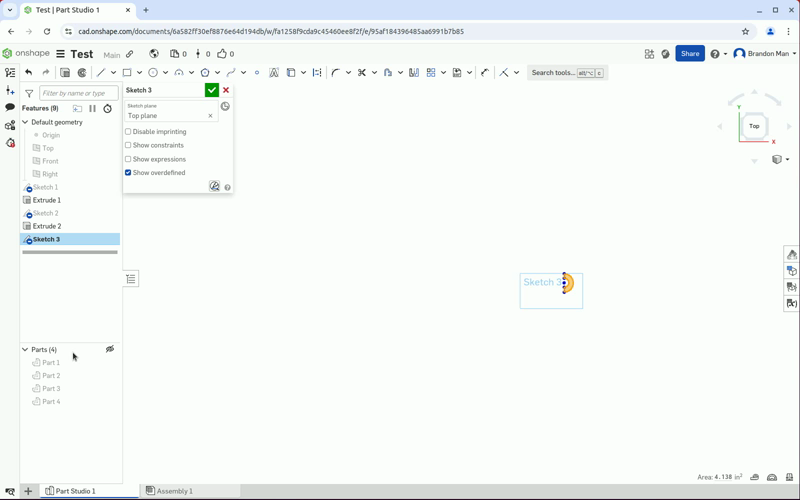
key(shift+e)
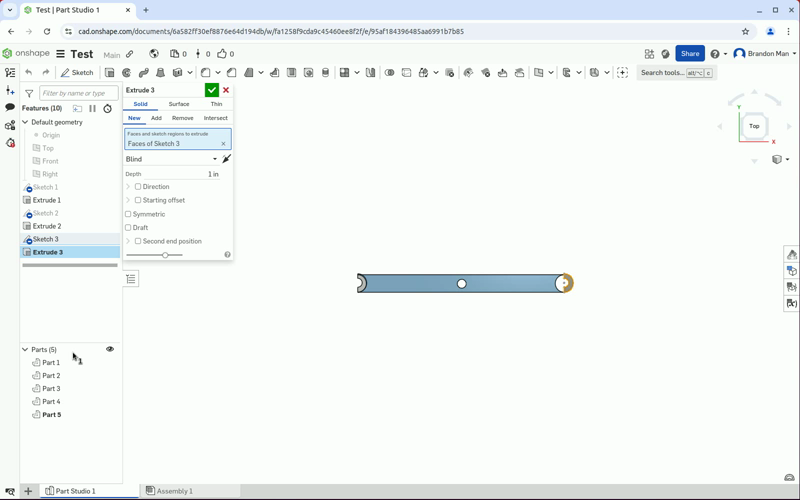
mouse_move(143, 106)
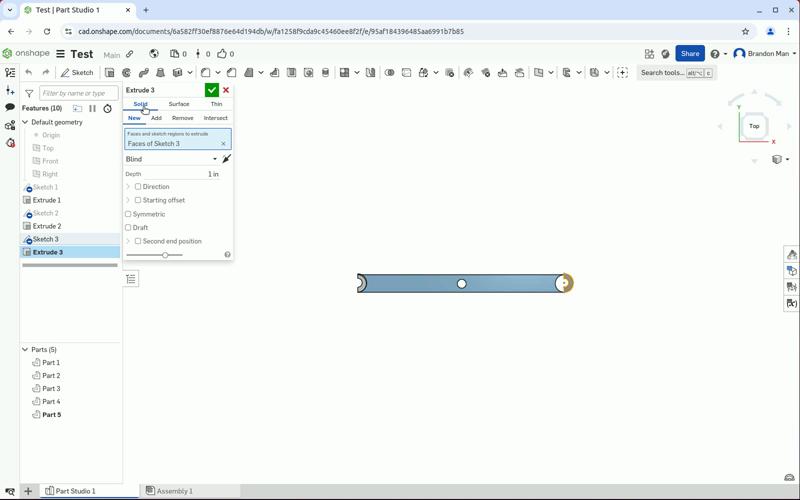
click(143, 106)
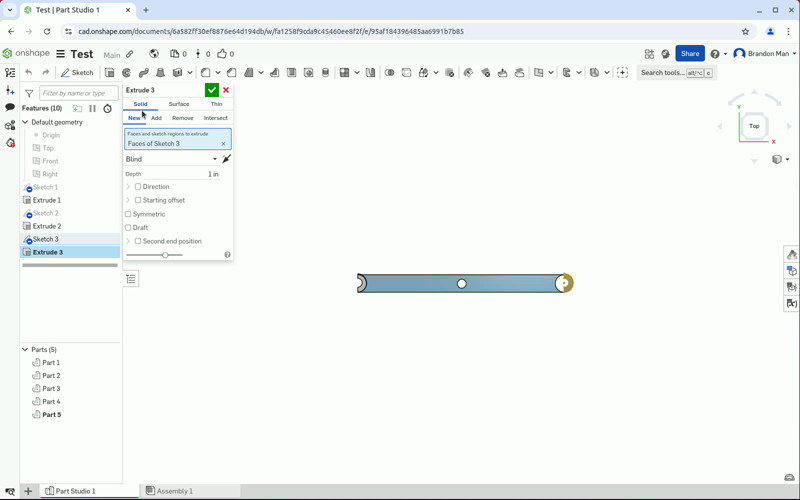
mouse_move(137, 120)
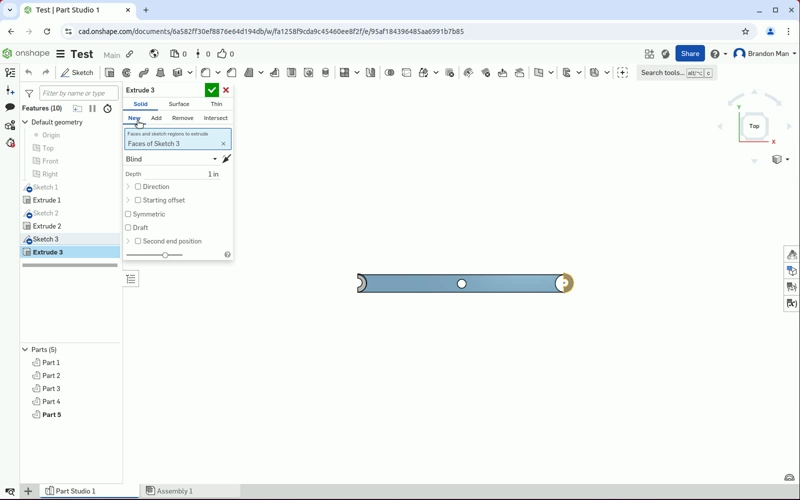
click(137, 120)
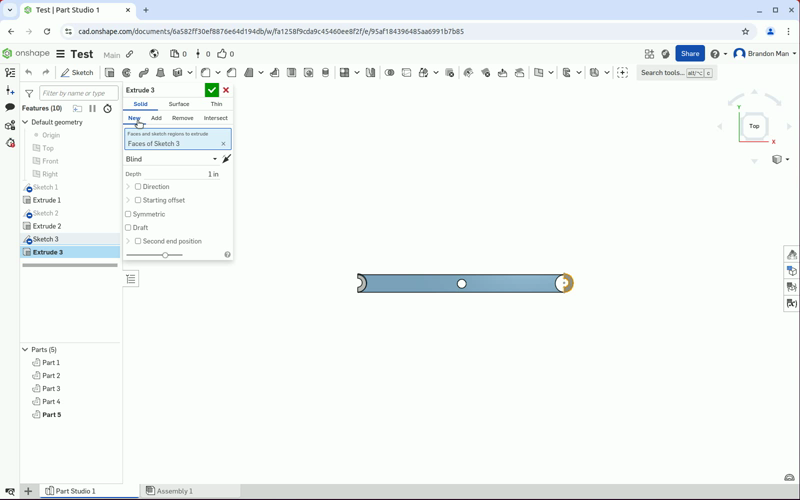
key(tab, 4)
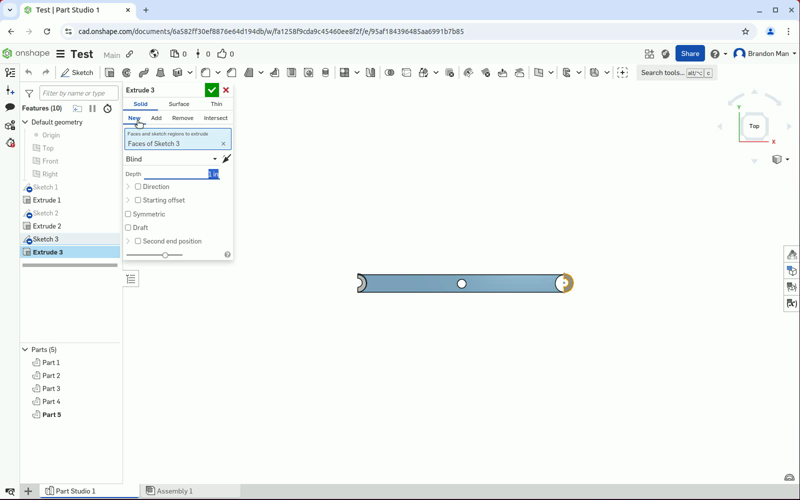
text(1.926)
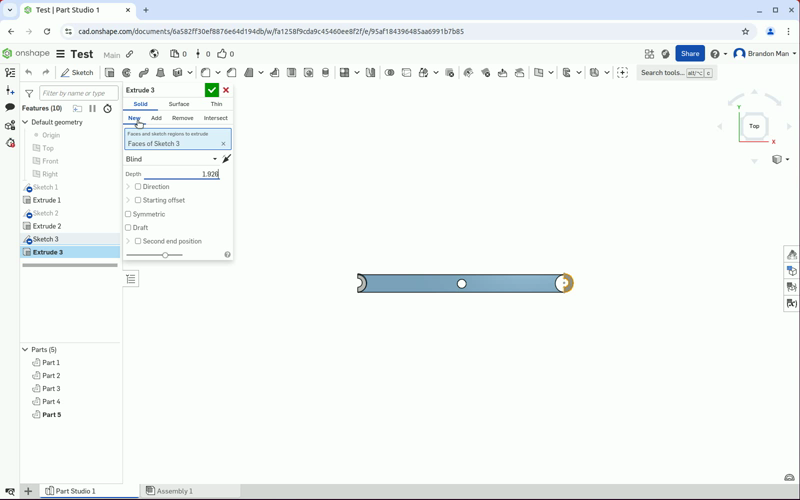
key(enter)
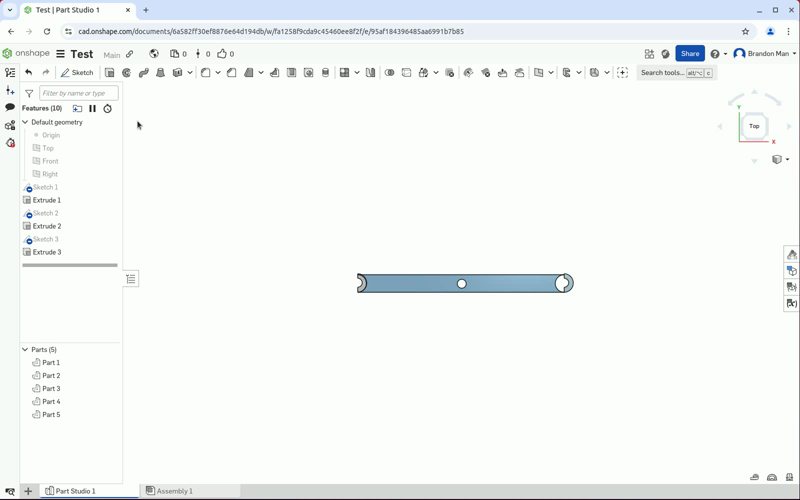
key(shift+h)
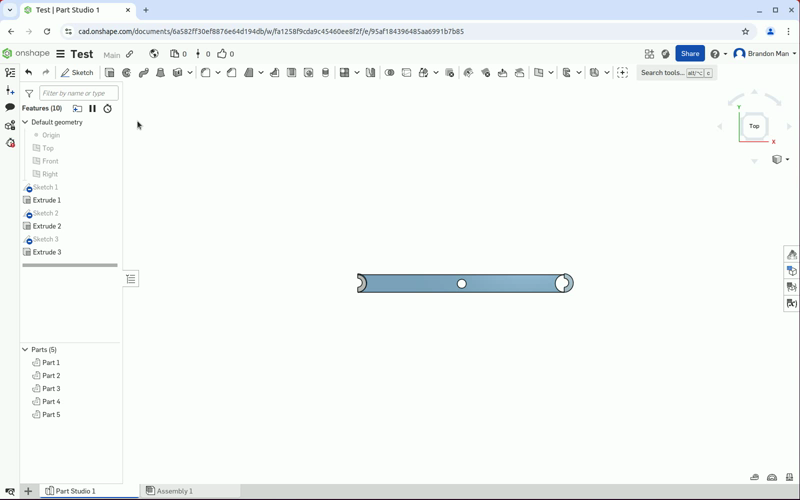
key(shift+h)
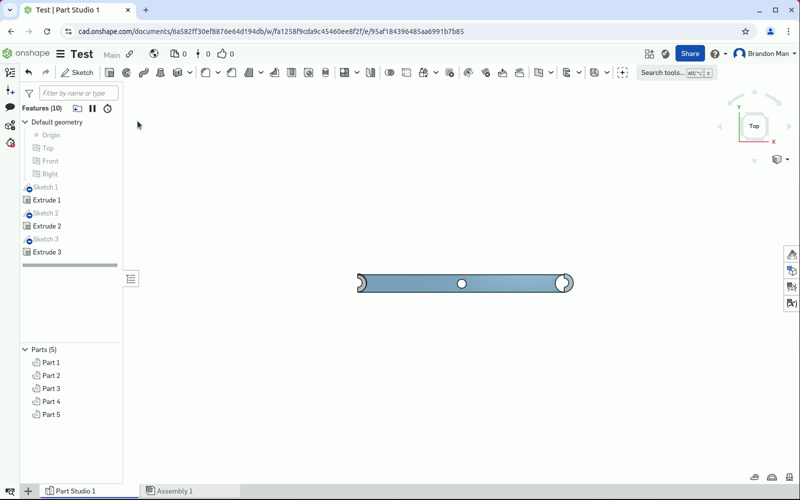
mouse_move(73, 189)
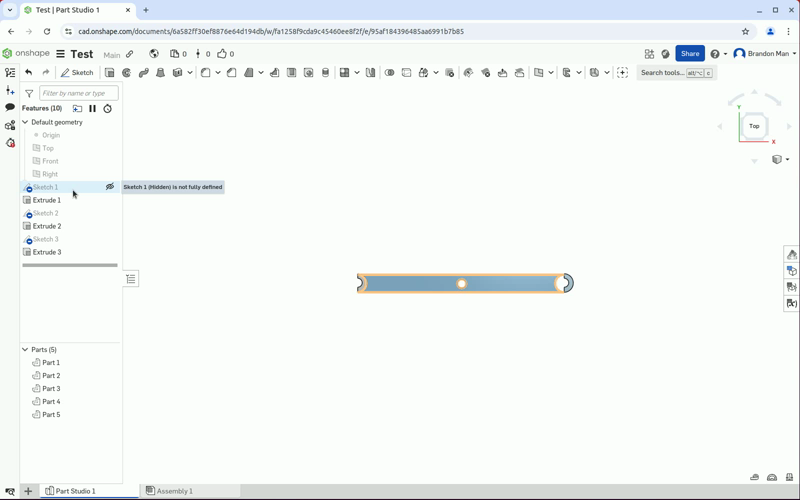
click(73, 189)
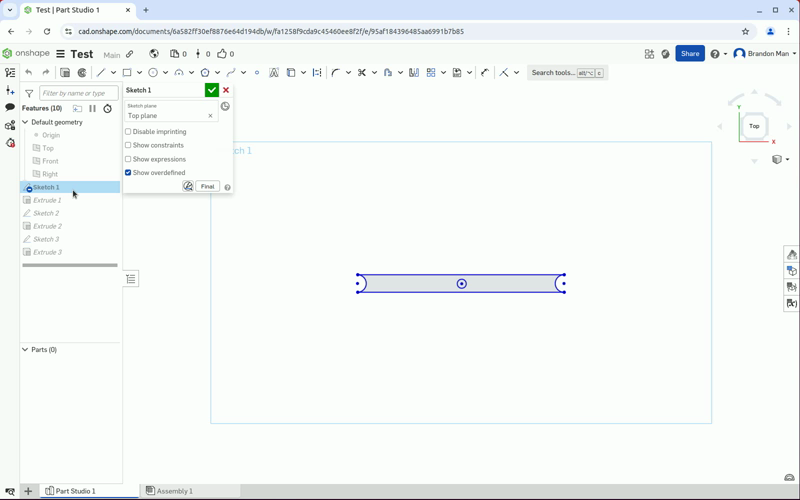
mouse_move(229, 92)
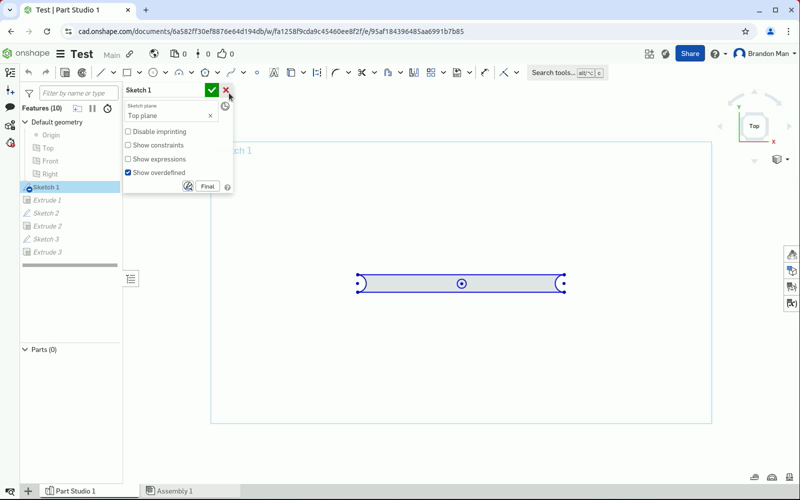
click(229, 92)
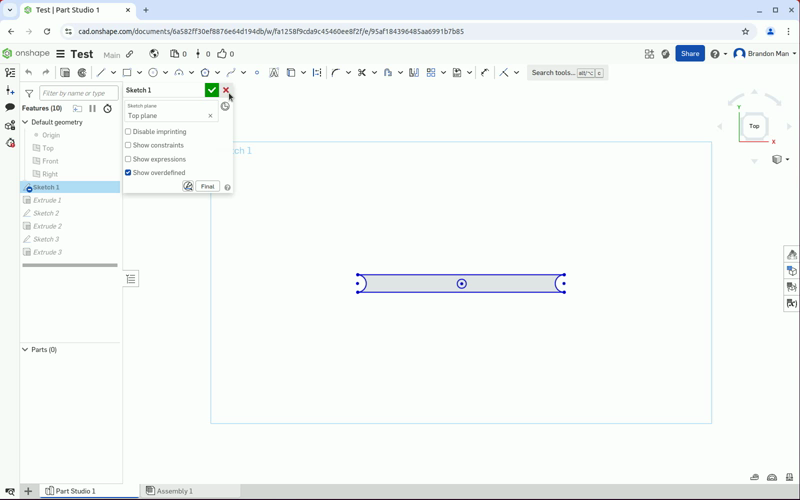
key(shift+s)
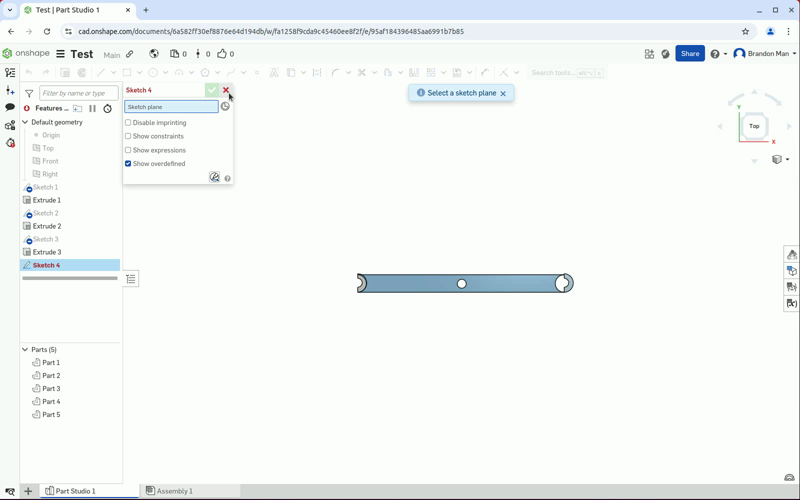
mouse_move(73, 150)
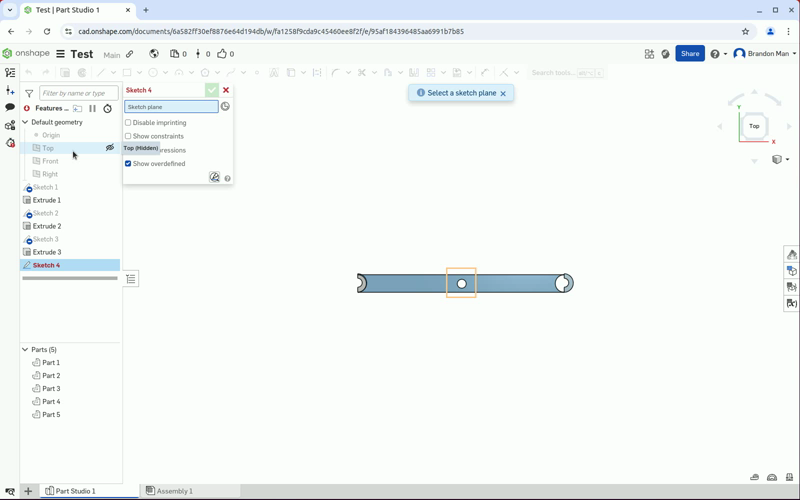
click(73, 150)
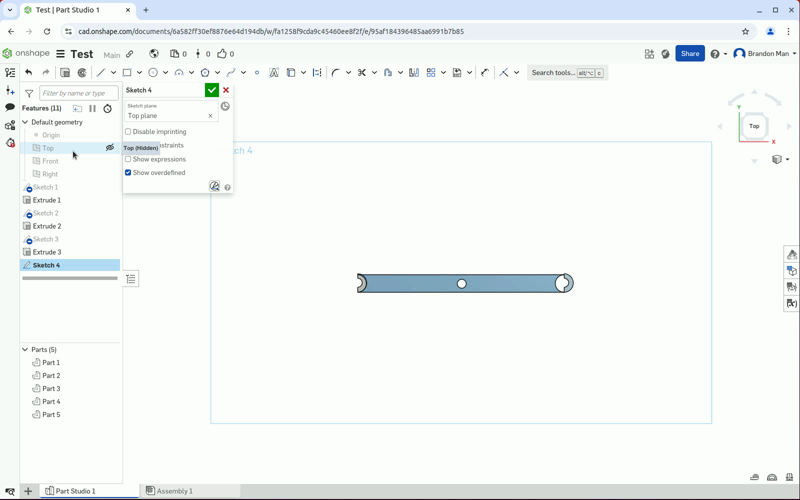
mouse_move(73, 352)
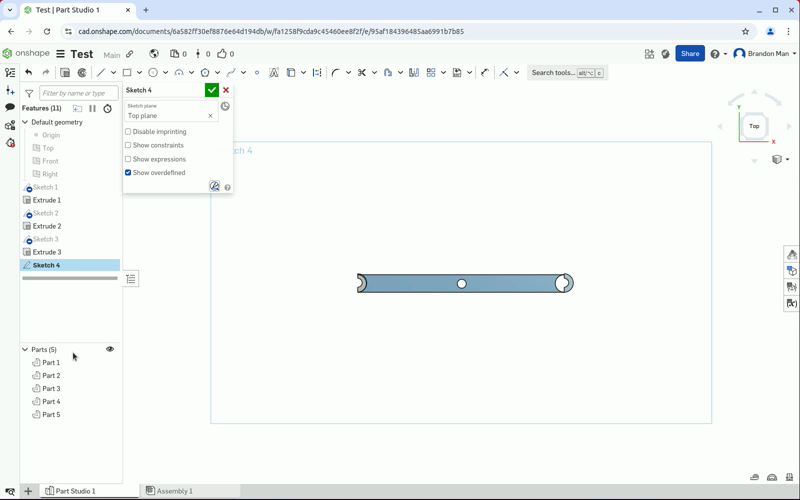
key(y)
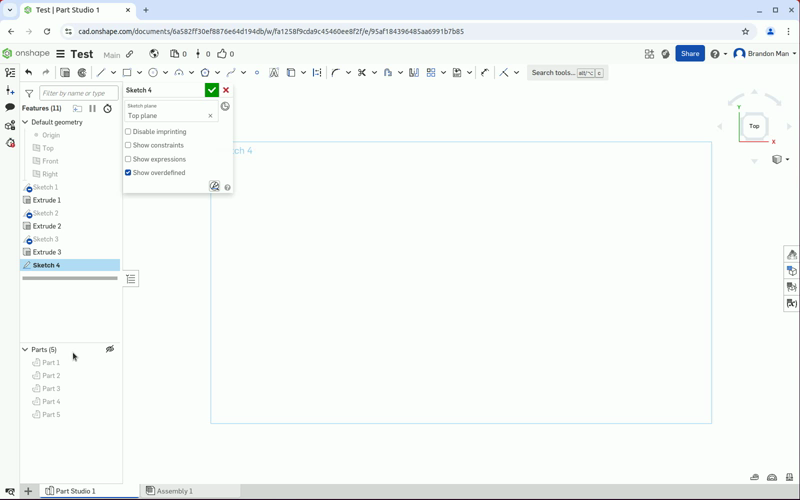
key(l)
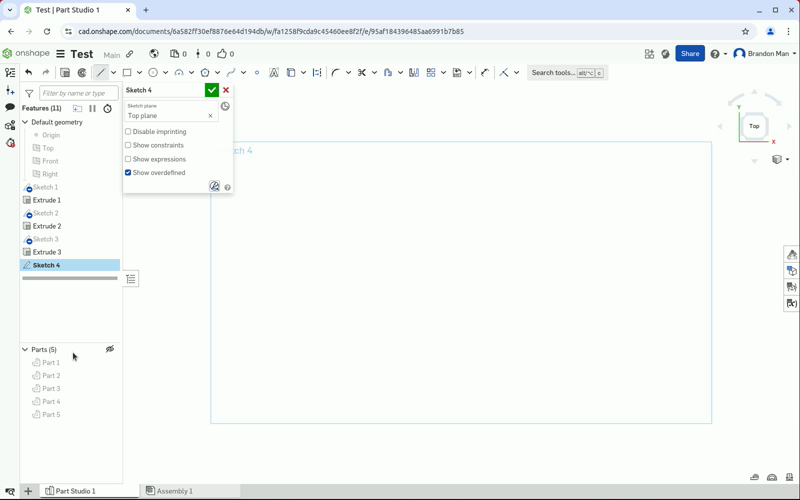
key_down(shift)
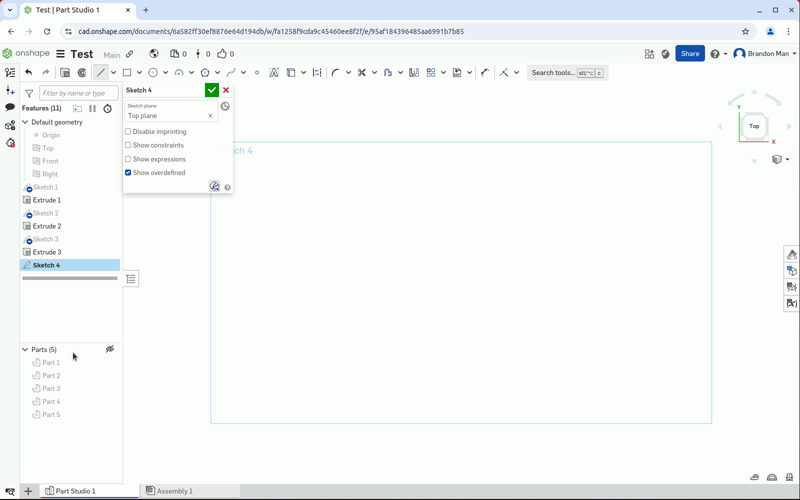
mouse_move(564, 292)
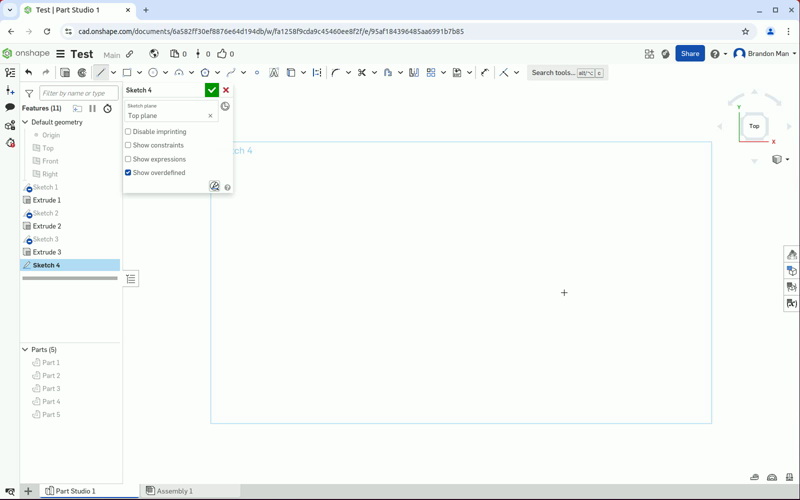
click(564, 292)
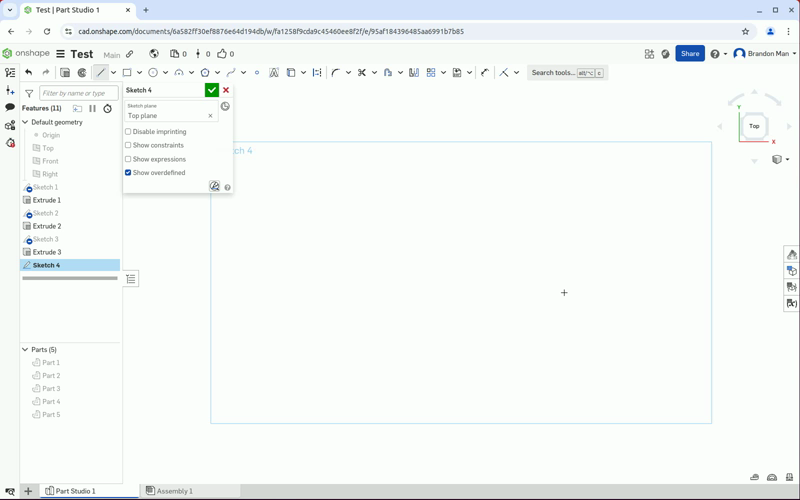
key_up(shift)
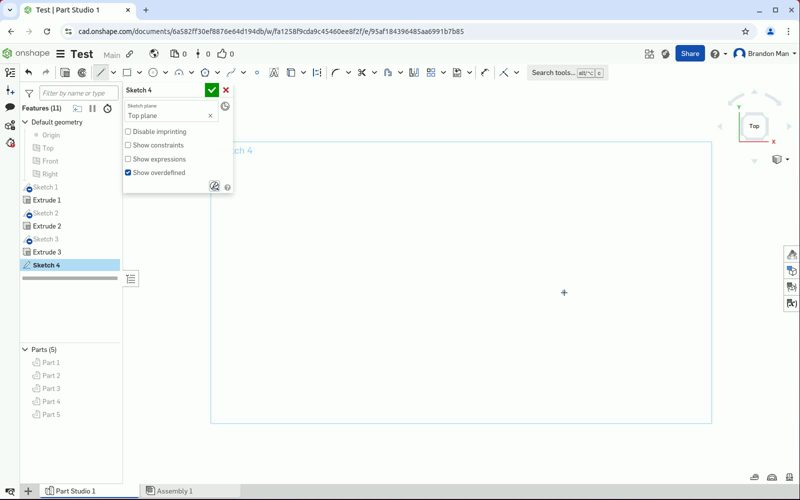
key_down(shift)
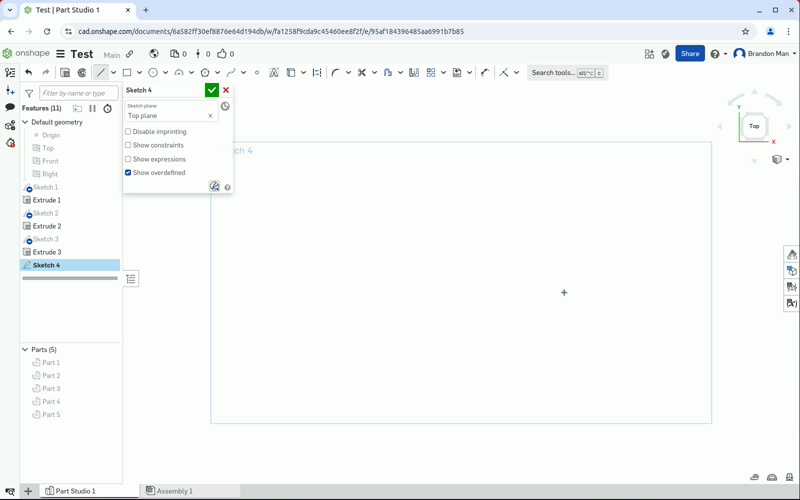
mouse_move(589, 292)
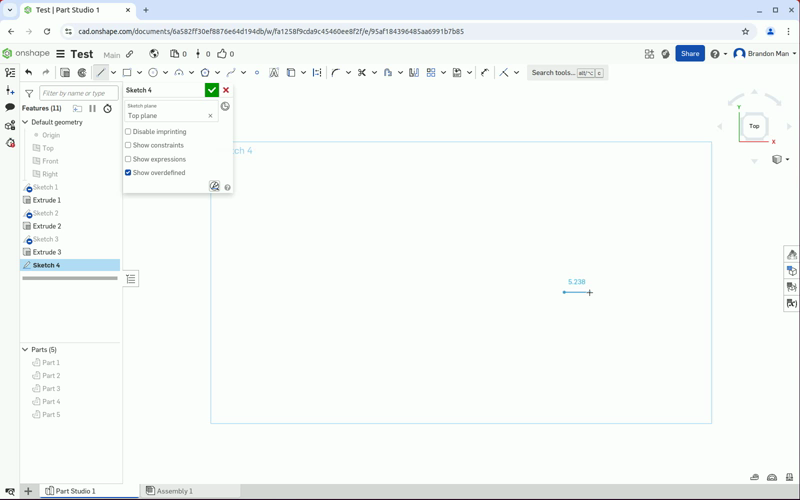
mouse_move(564, 287)
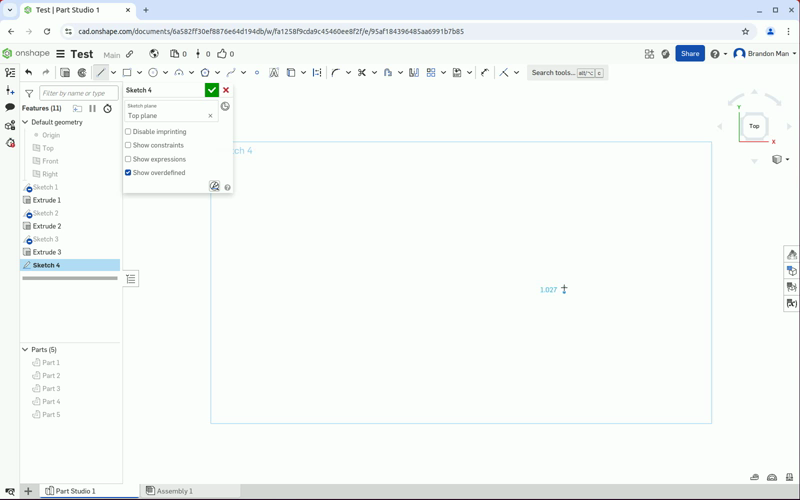
scroll(6)
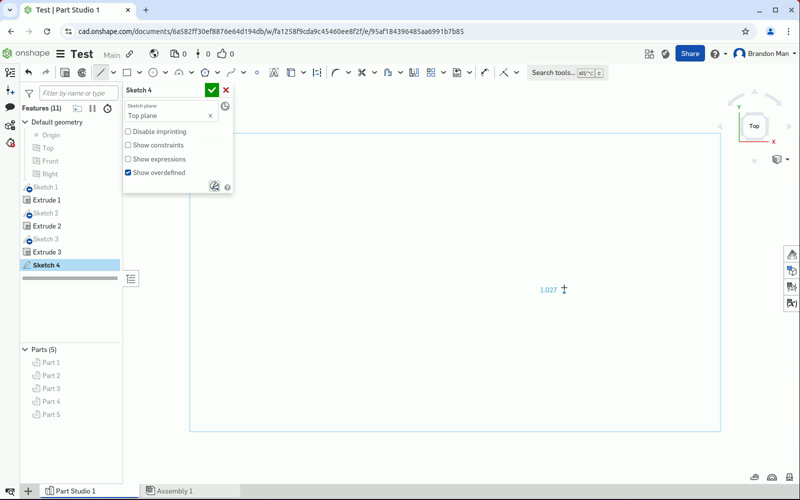
scroll(6)
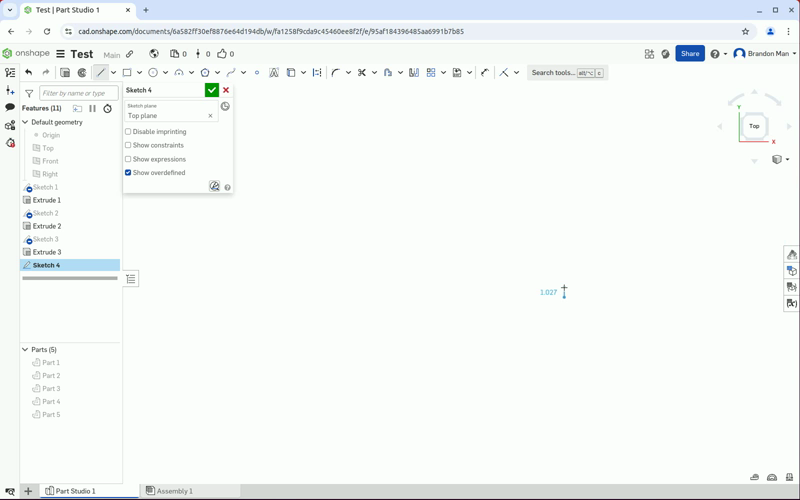
scroll(6)
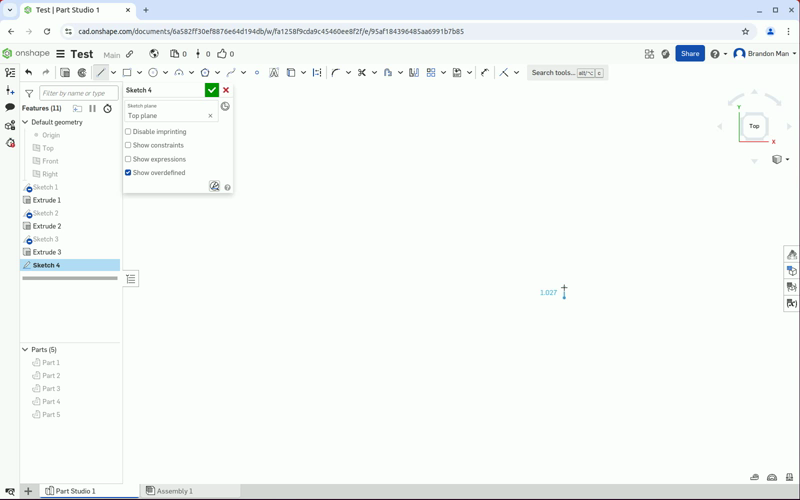
scroll(6)
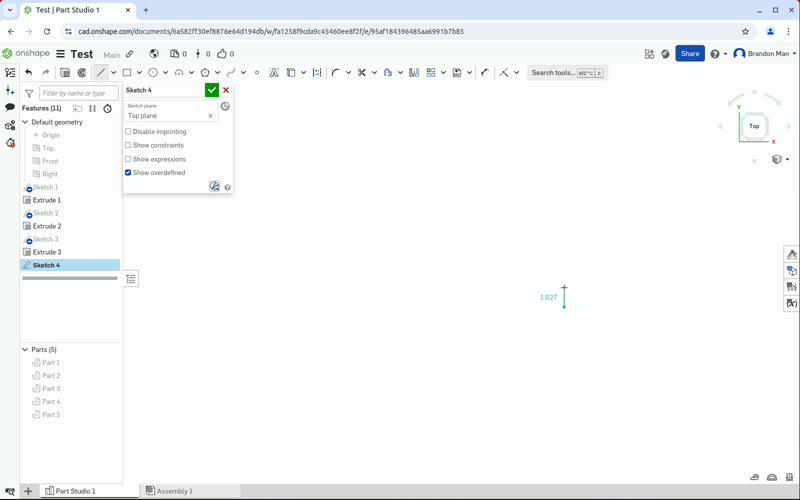
scroll(6)
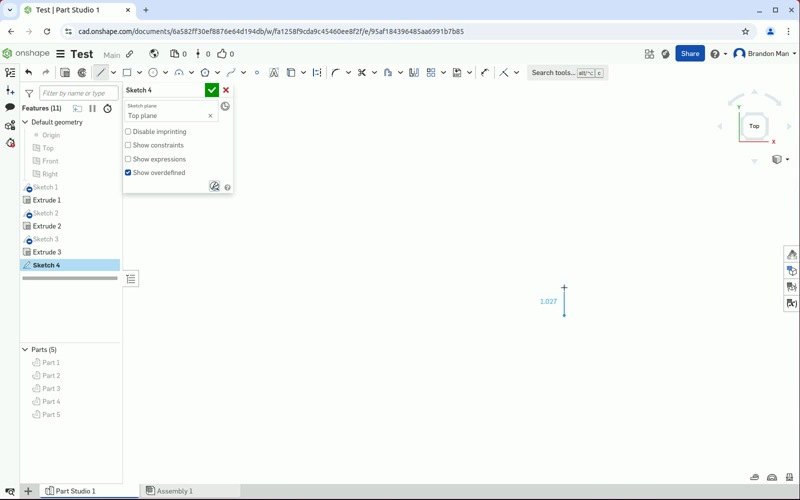
scroll(6)
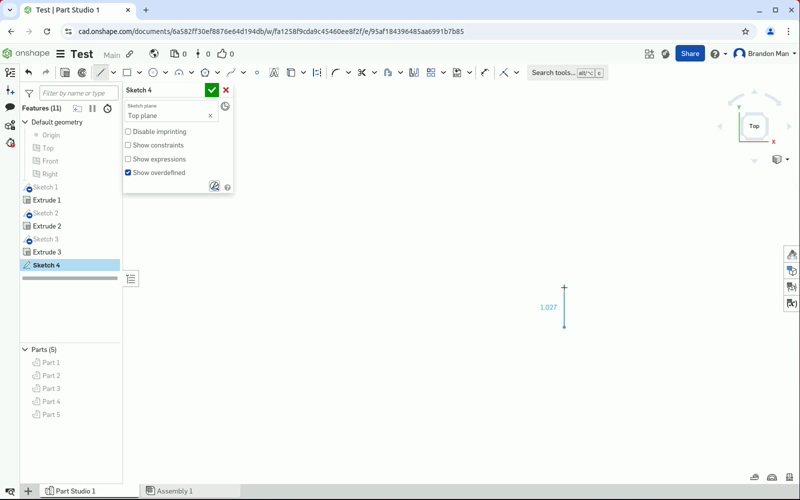
scroll(6)
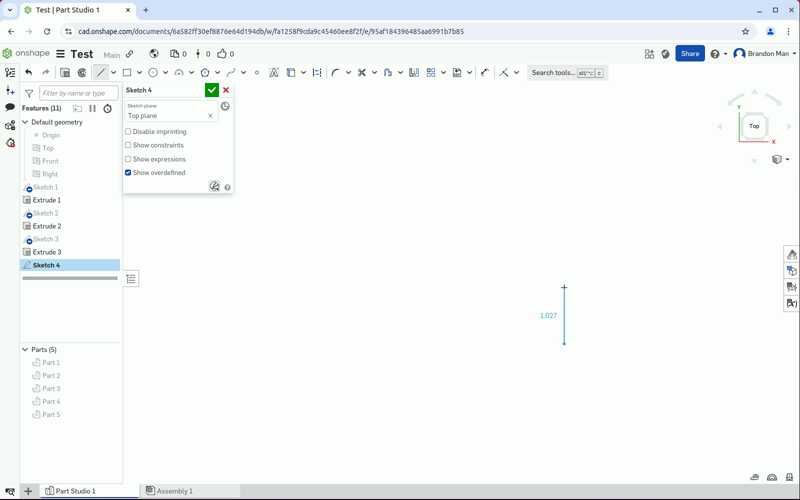
click(564, 287)
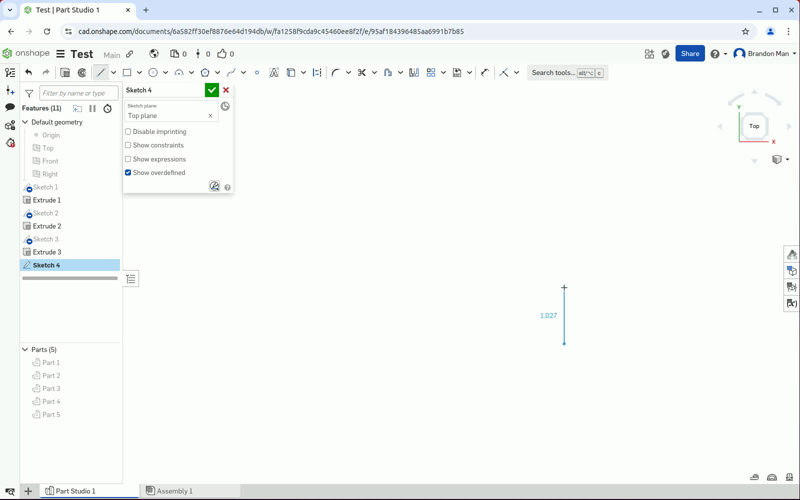
scroll(-6)
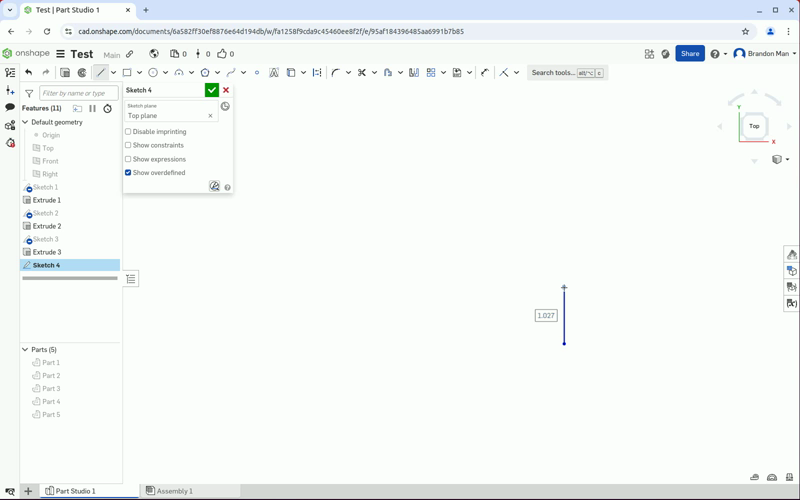
scroll(-6)
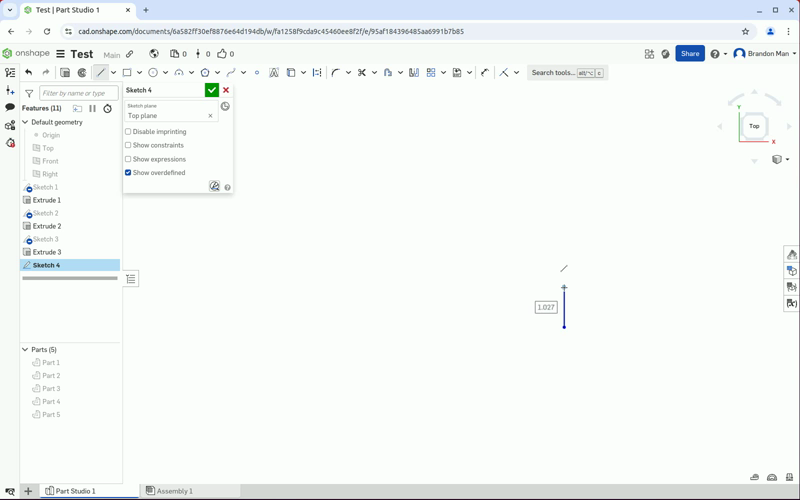
scroll(-6)
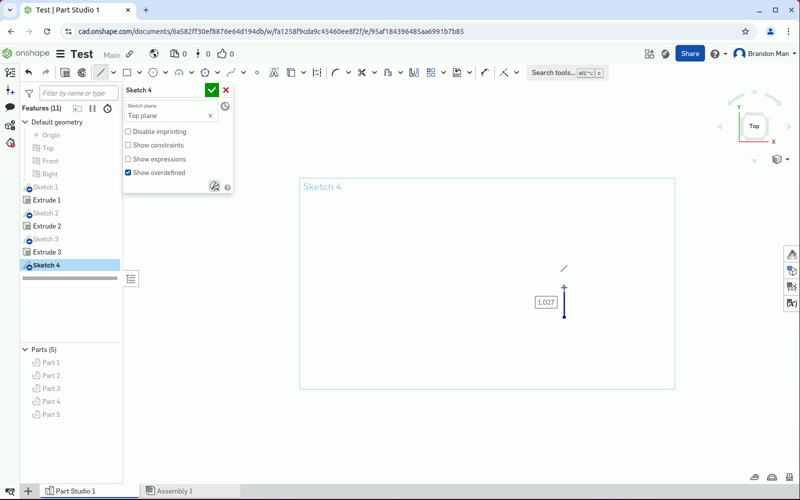
scroll(-6)
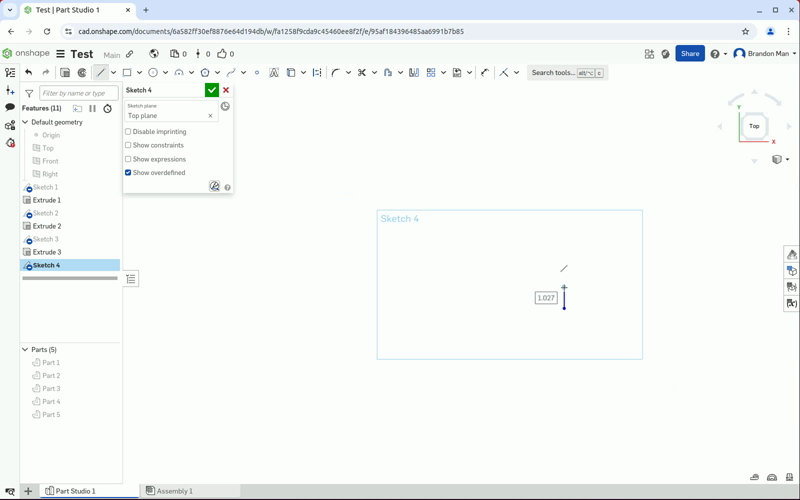
scroll(-6)
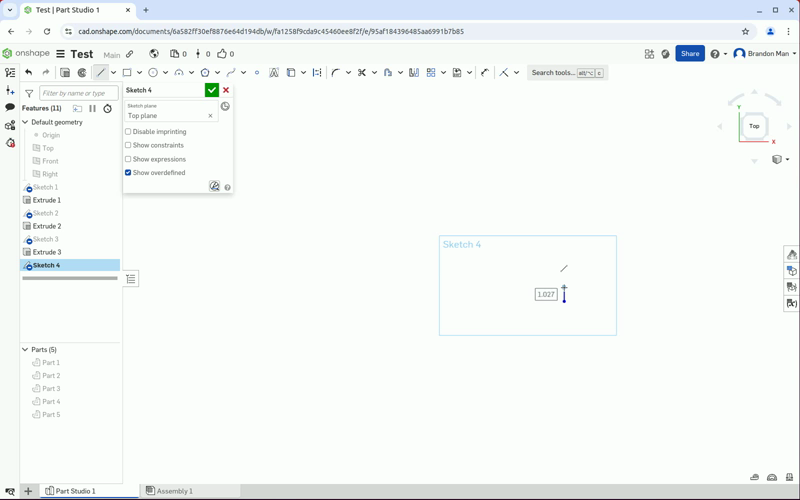
scroll(-6)
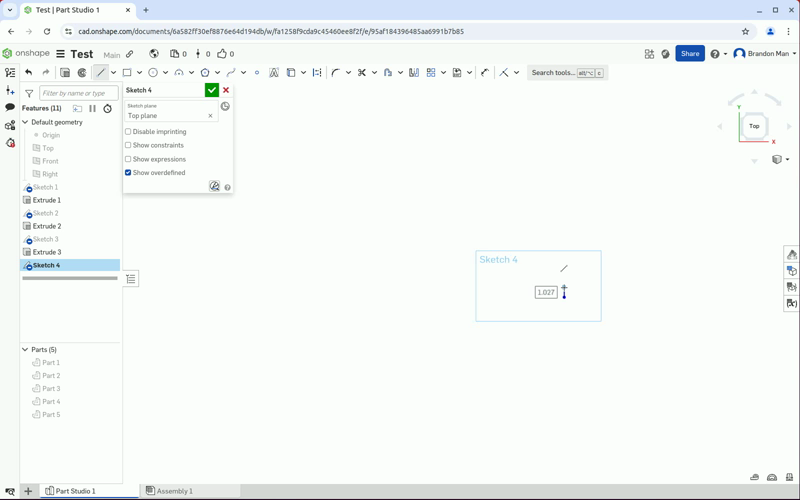
scroll(-6)
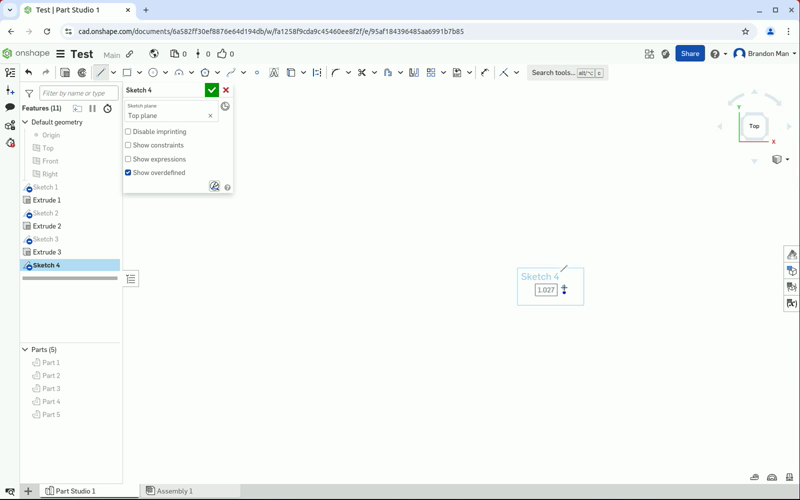
key_up(shift)
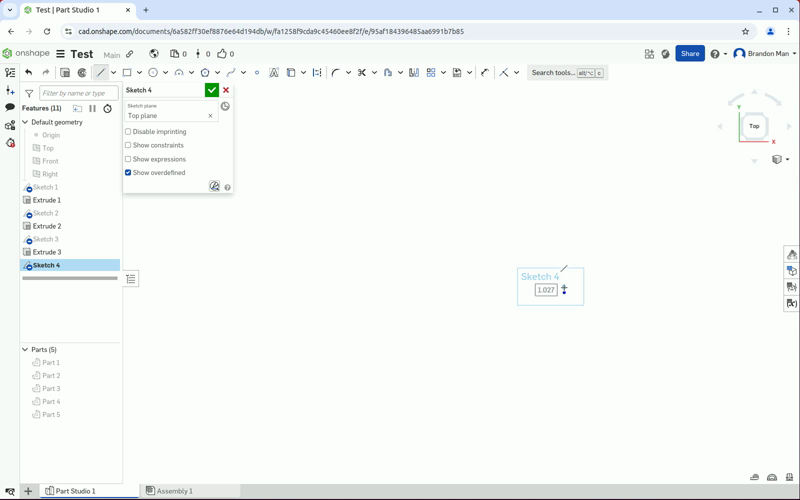
key(esc)
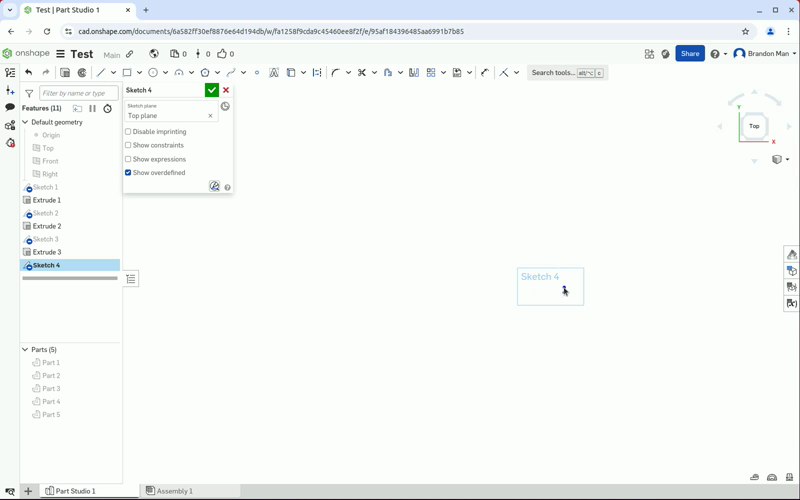
key(a)
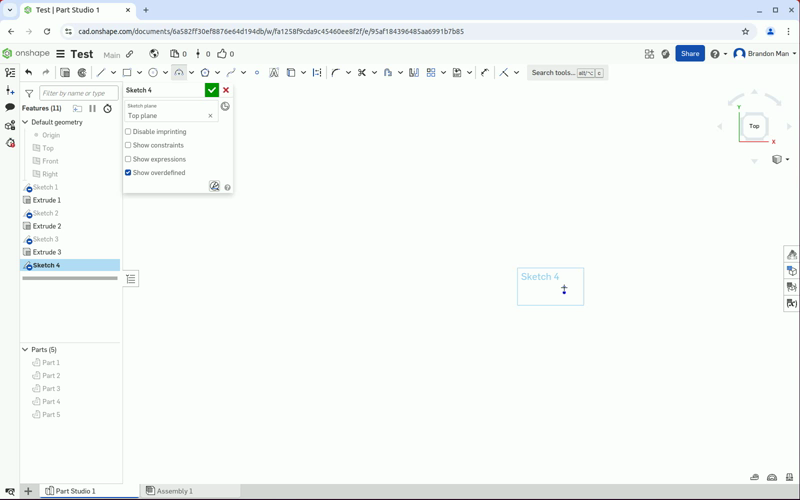
mouse_move(564, 287)
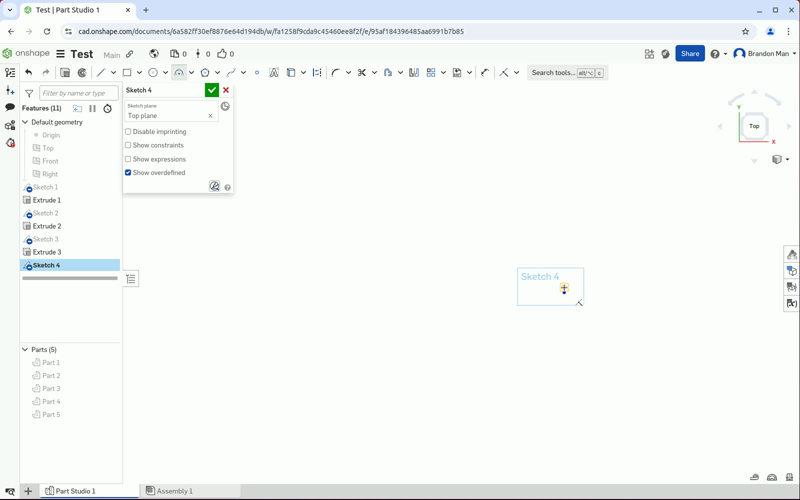
click(564, 287)
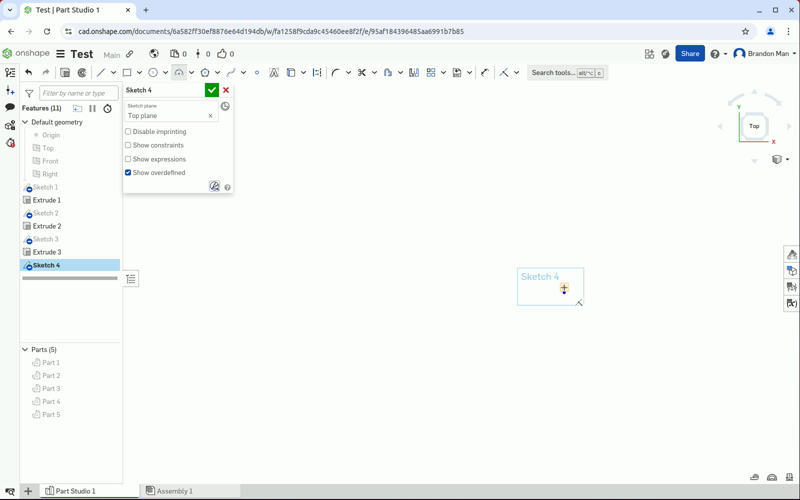
key_down(shift)
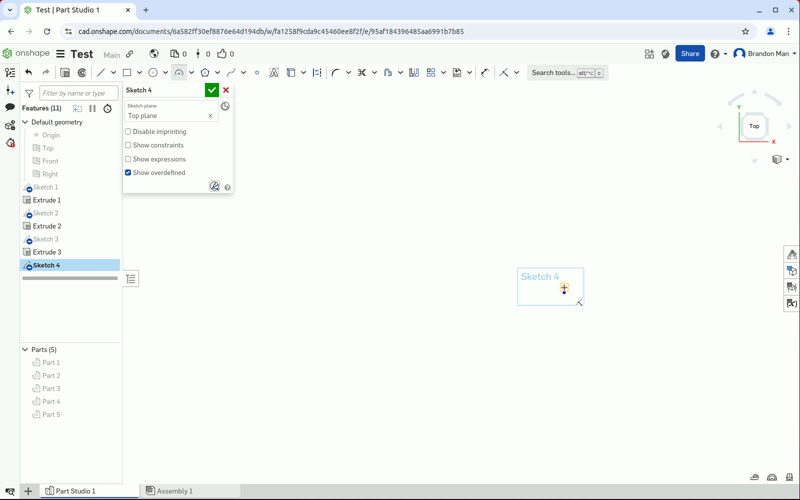
mouse_move(564, 278)
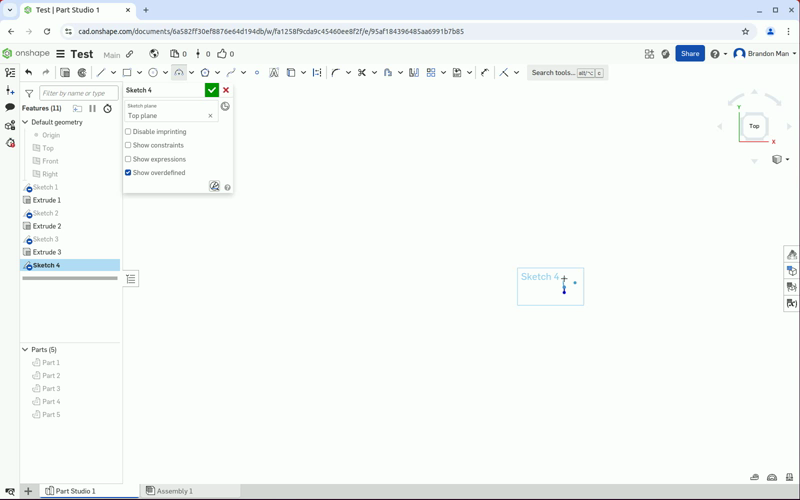
click(564, 278)
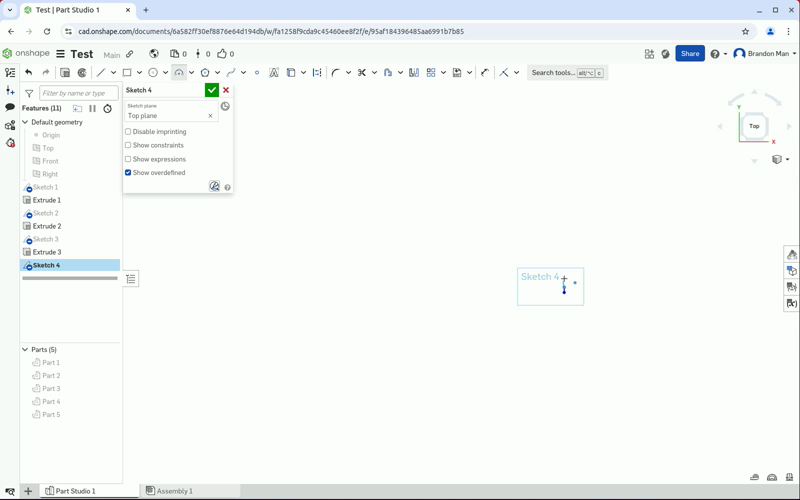
mouse_move(559, 282)
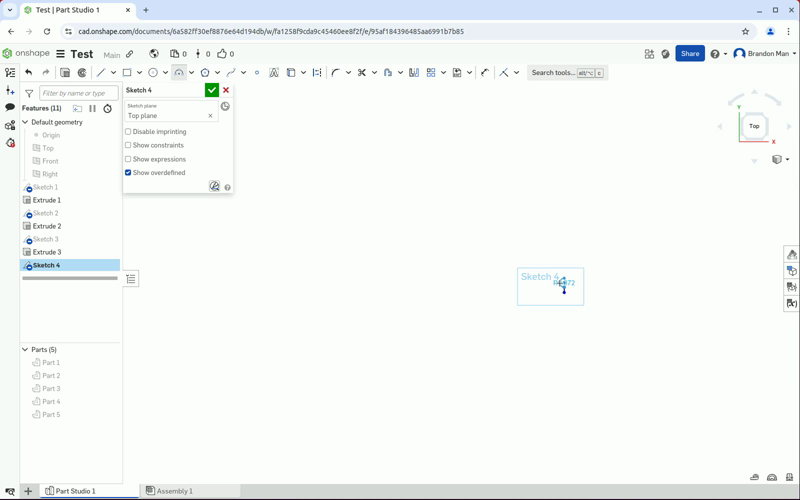
click(559, 282)
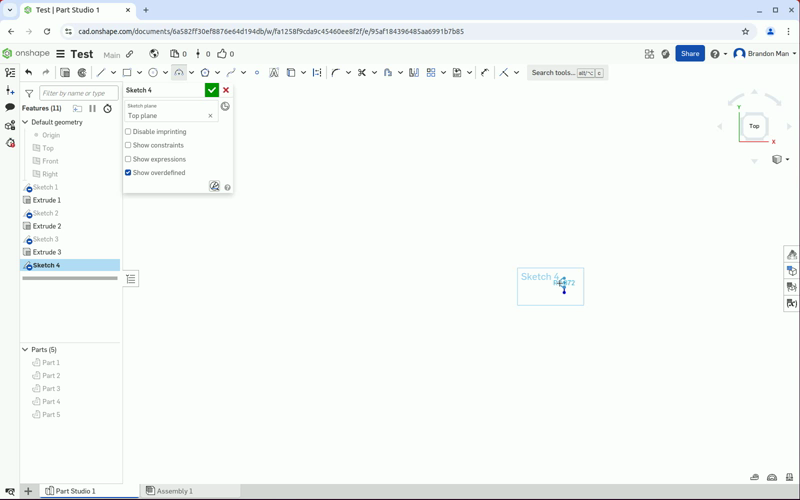
key_up(shift)
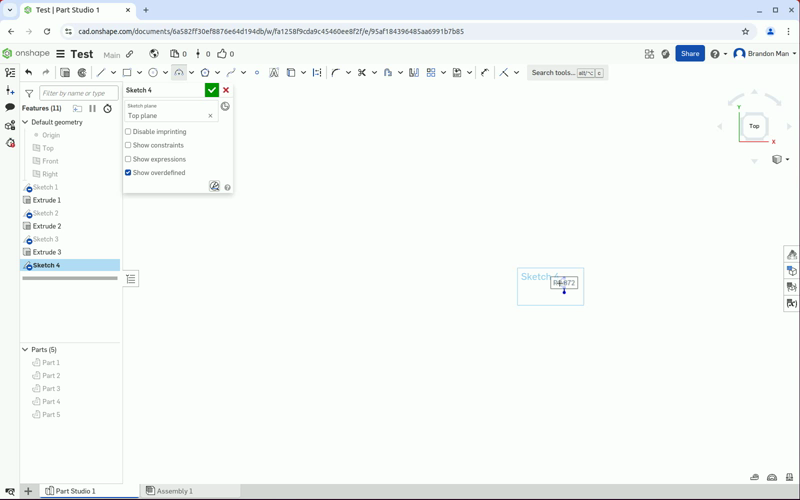
key(esc)
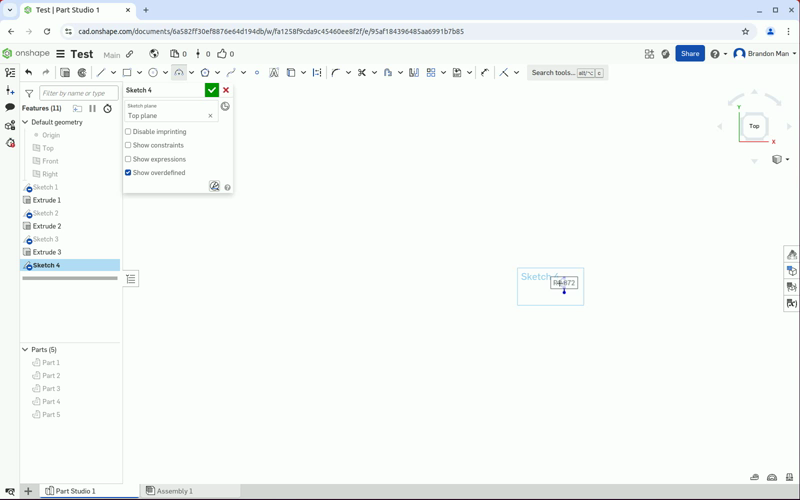
key(l)
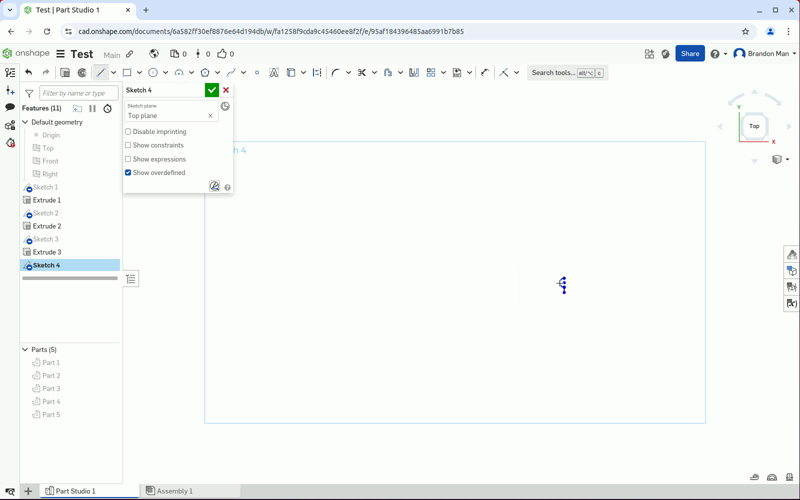
mouse_move(564, 278)
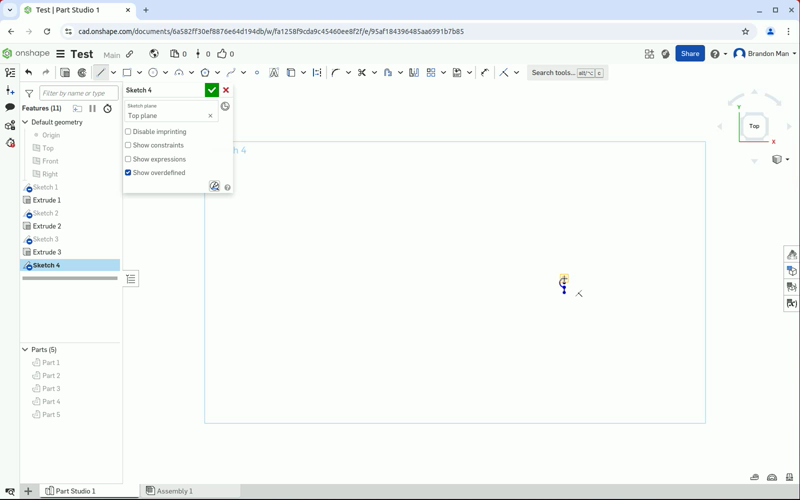
click(564, 278)
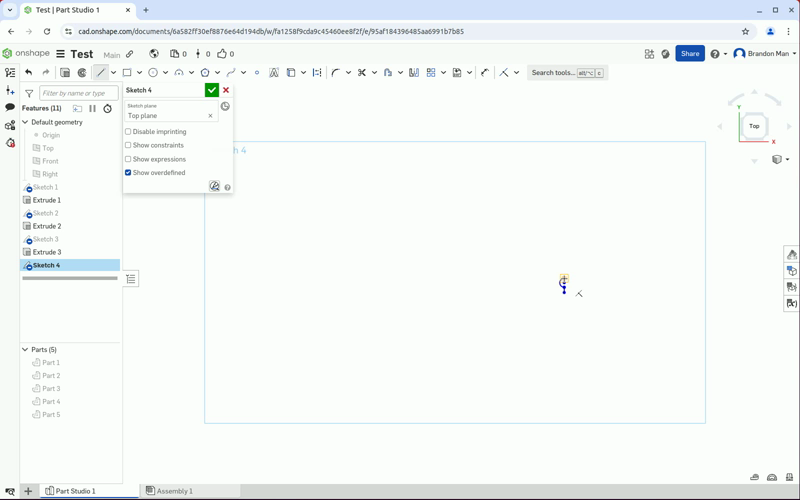
key_down(shift)
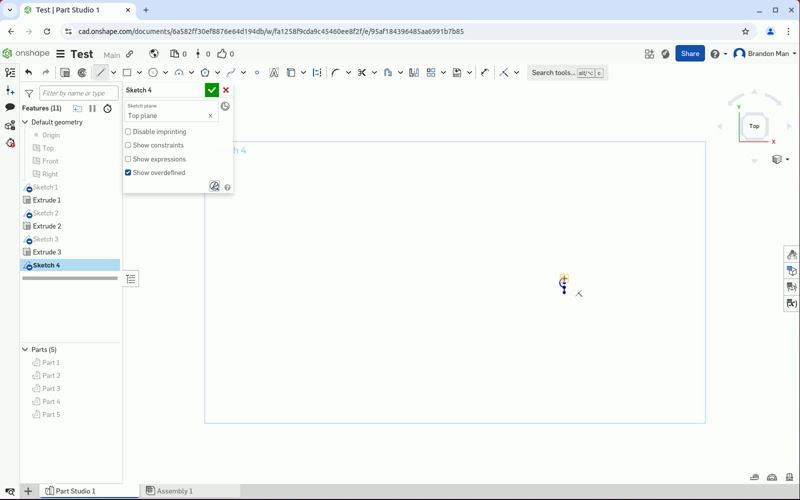
mouse_move(589, 278)
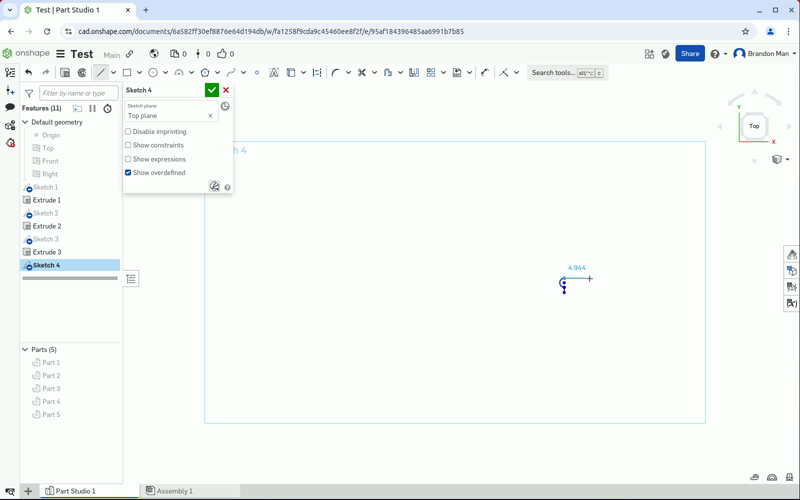
mouse_move(564, 273)
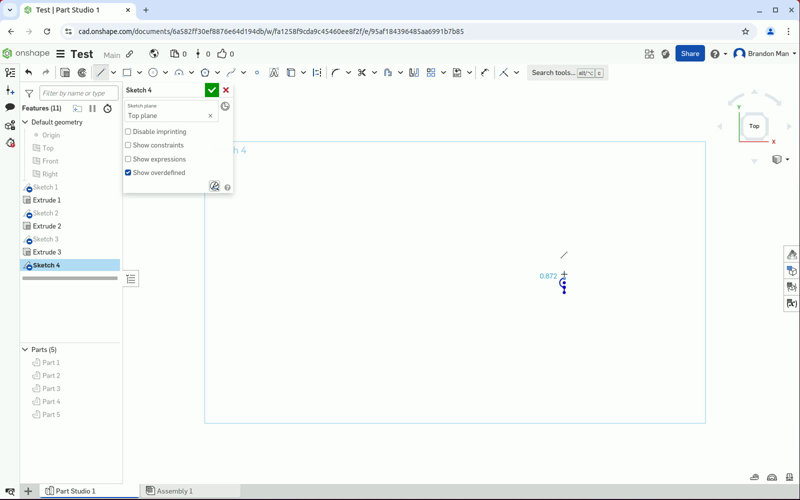
scroll(6)
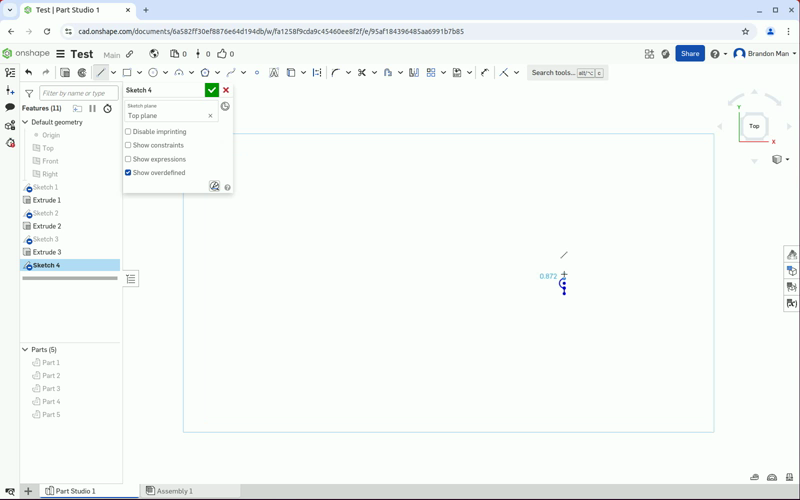
scroll(6)
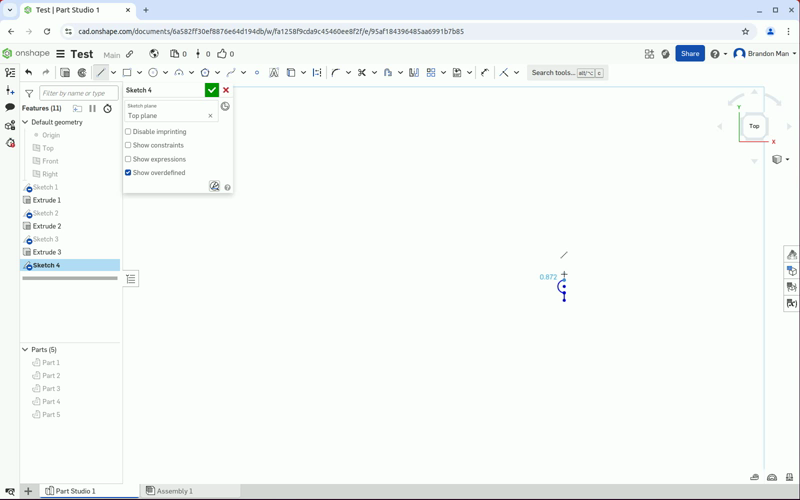
scroll(6)
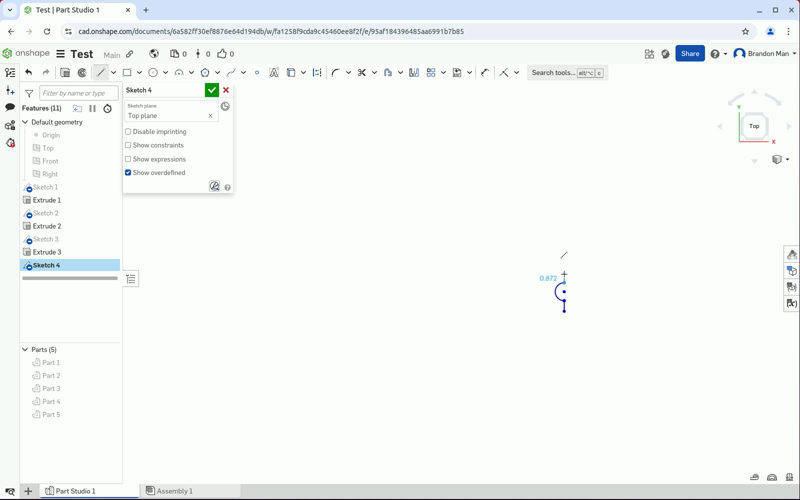
scroll(6)
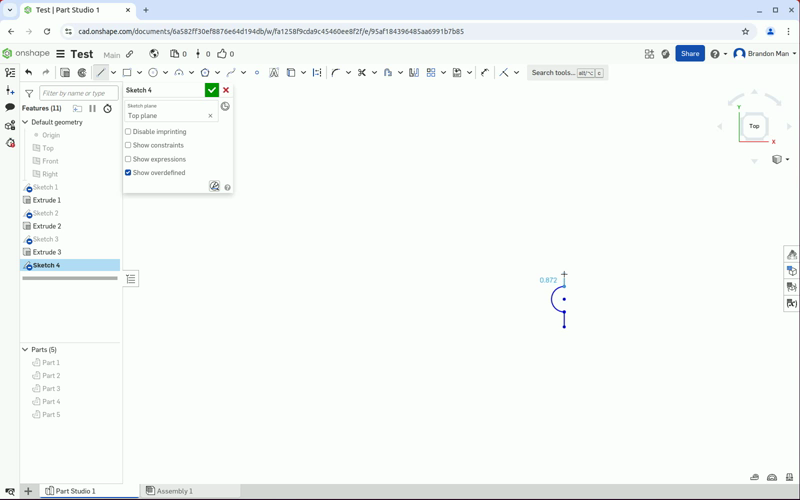
scroll(6)
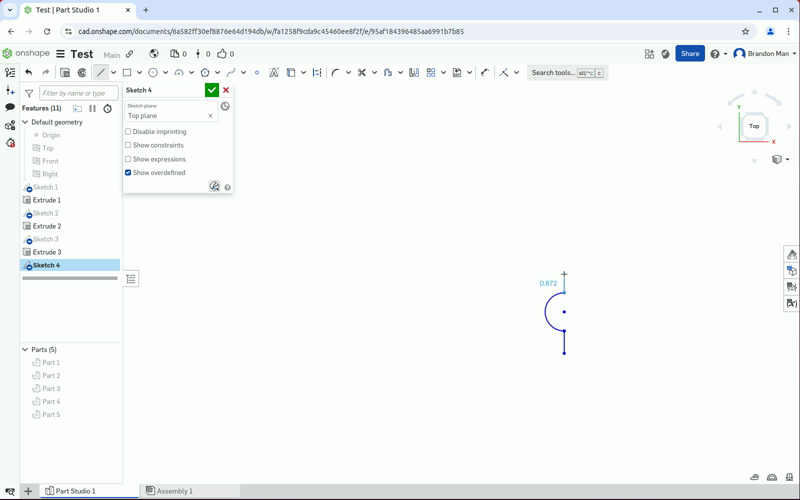
scroll(6)
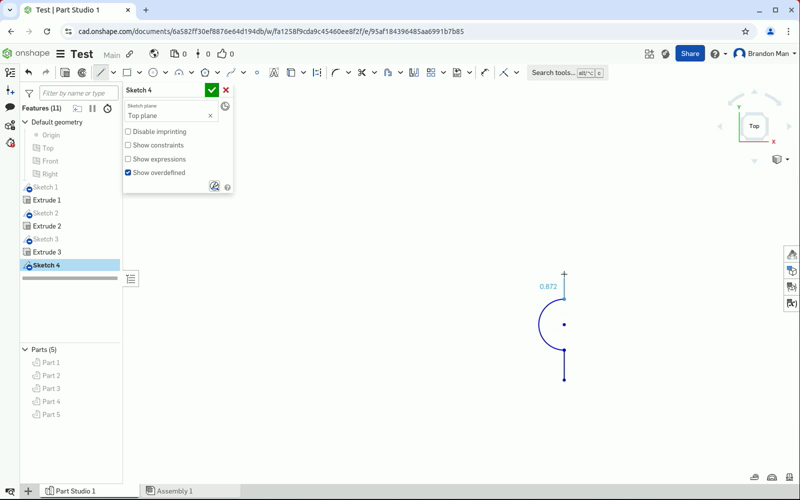
scroll(6)
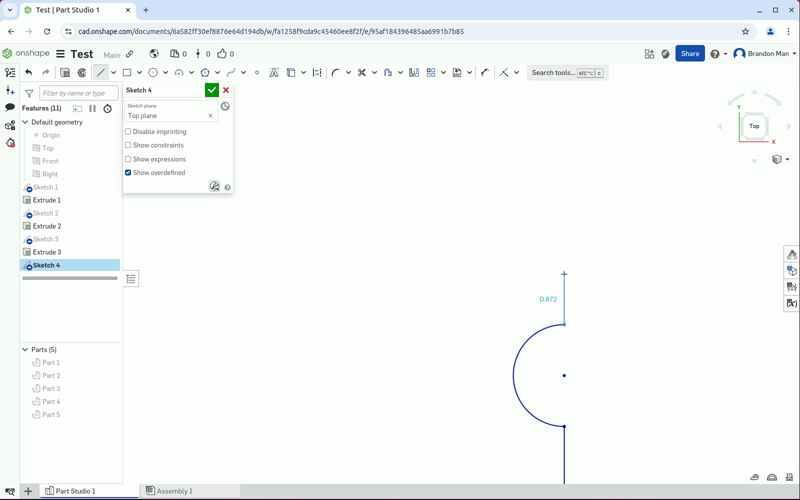
click(564, 273)
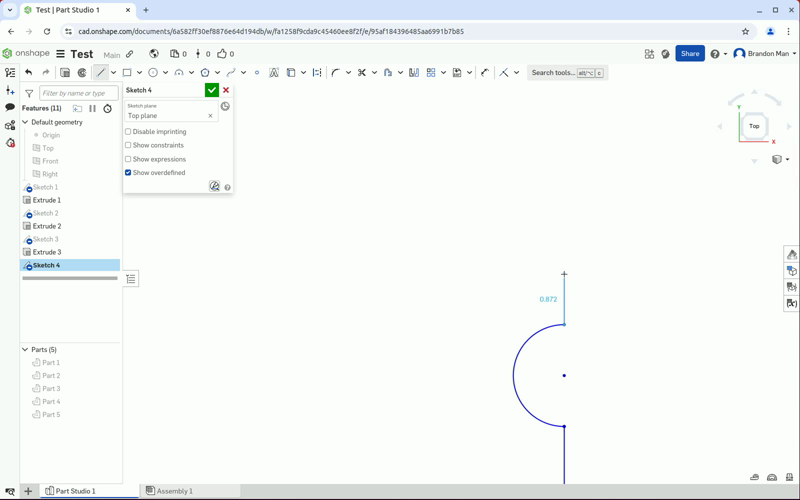
scroll(-6)
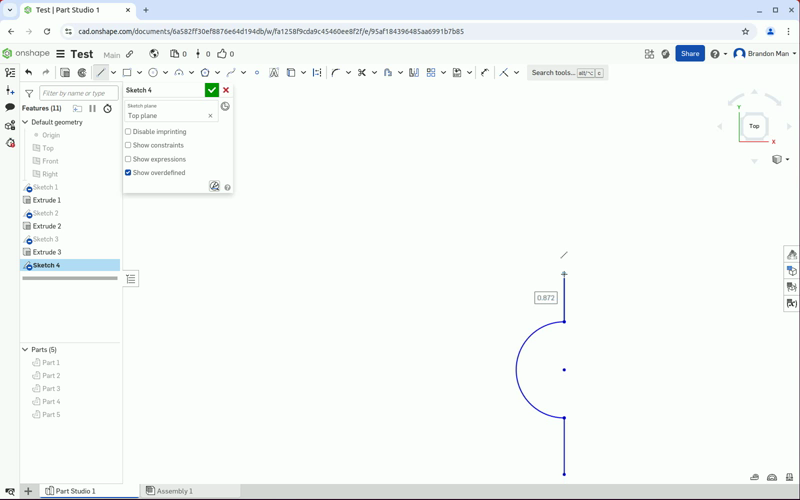
scroll(-6)
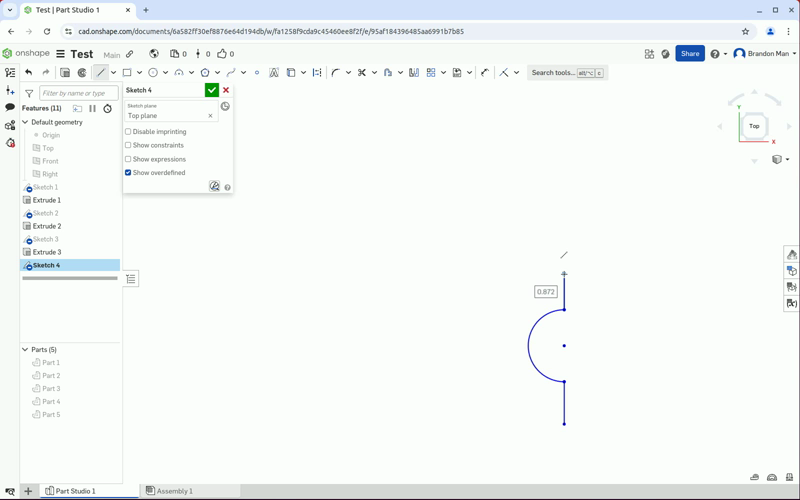
scroll(-6)
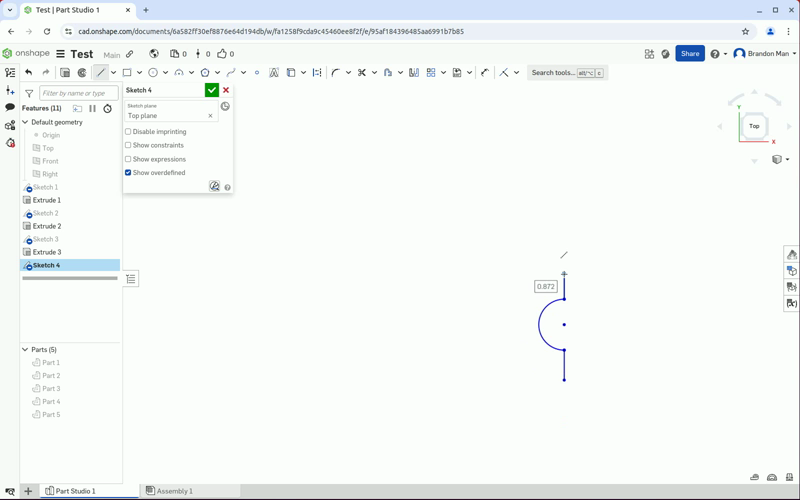
scroll(-6)
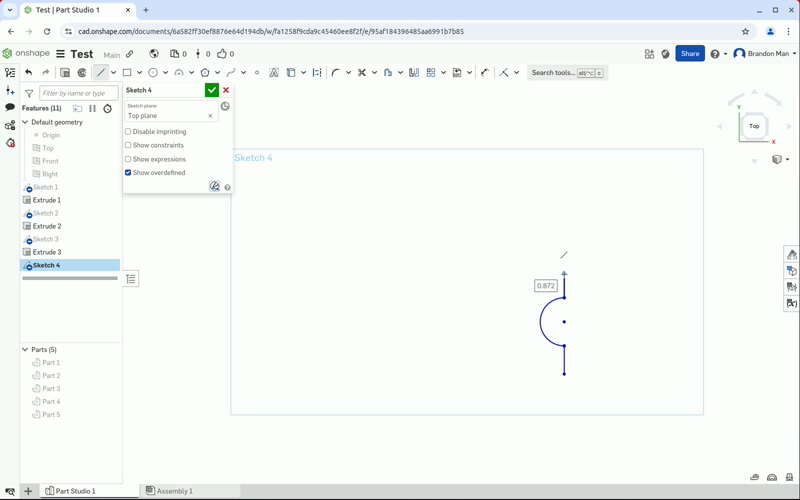
scroll(-6)
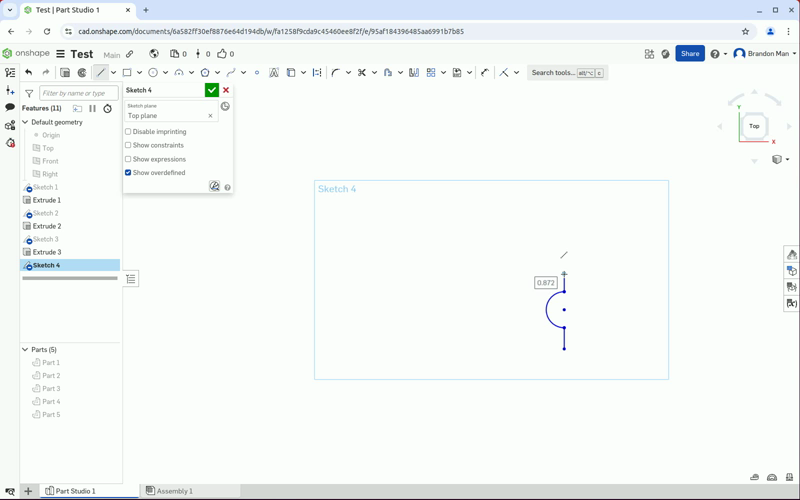
scroll(-6)
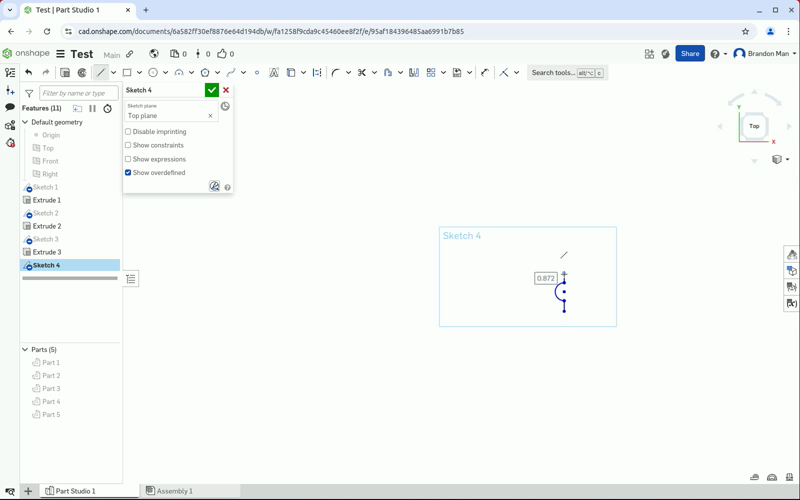
scroll(-6)
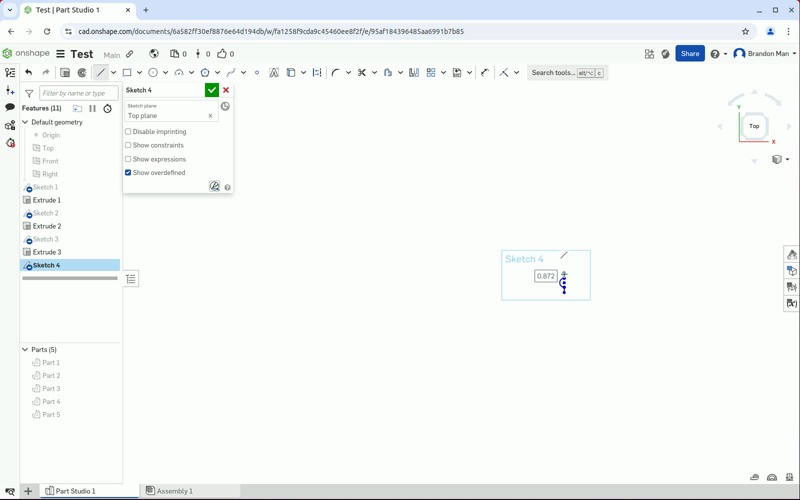
key_up(shift)
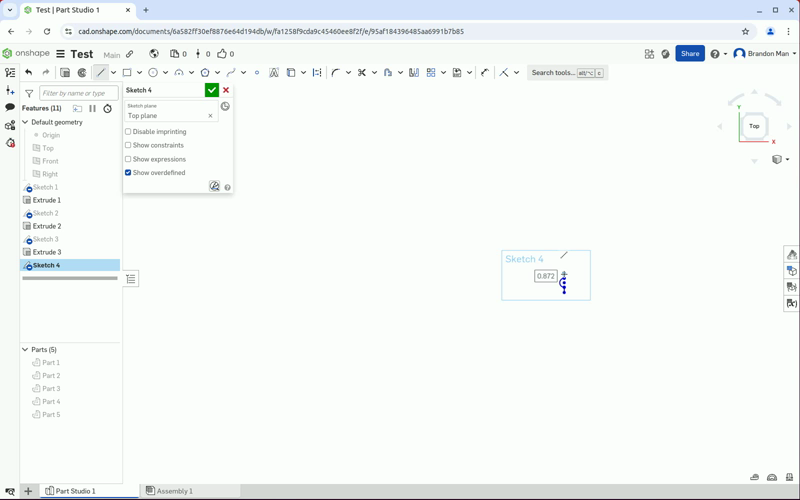
key(esc)
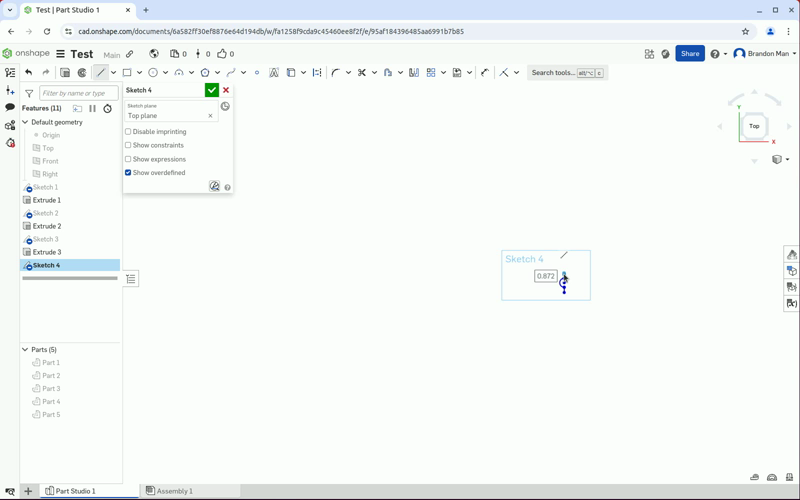
key(a)
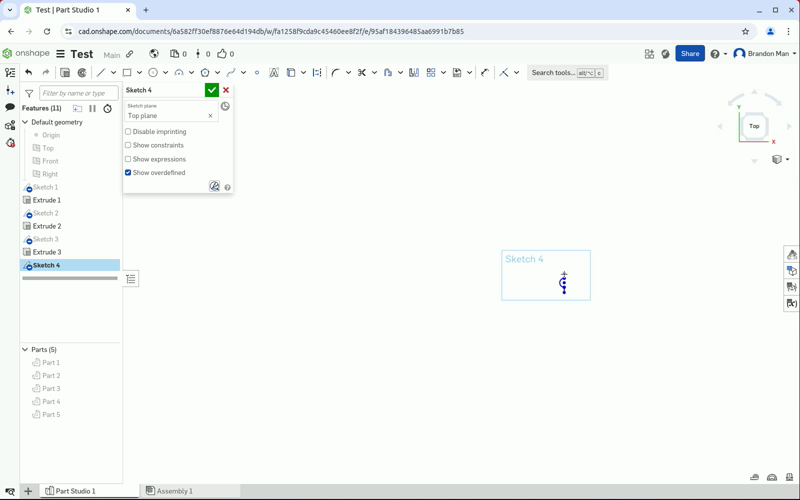
mouse_move(564, 273)
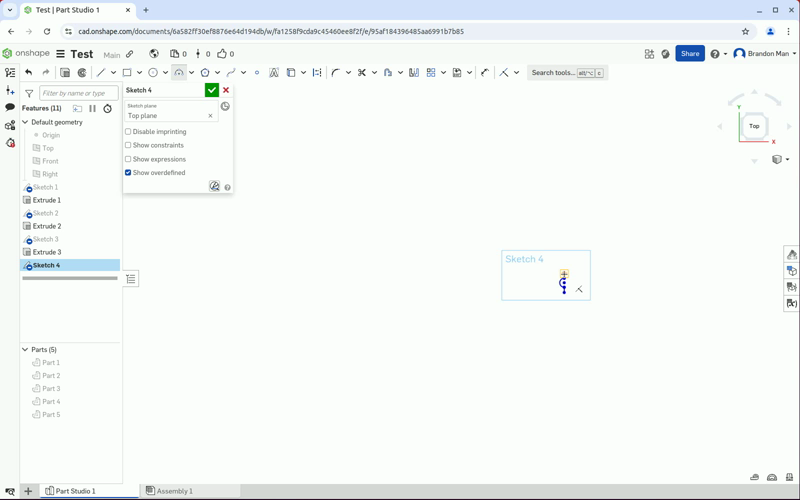
click(564, 273)
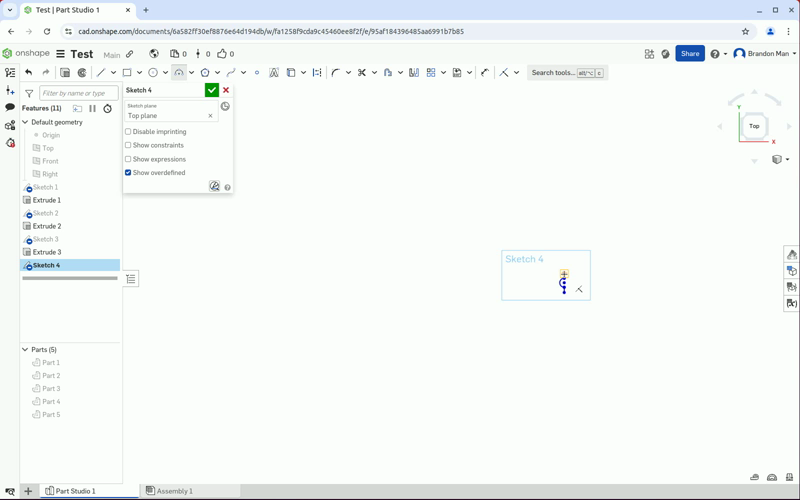
mouse_move(564, 292)
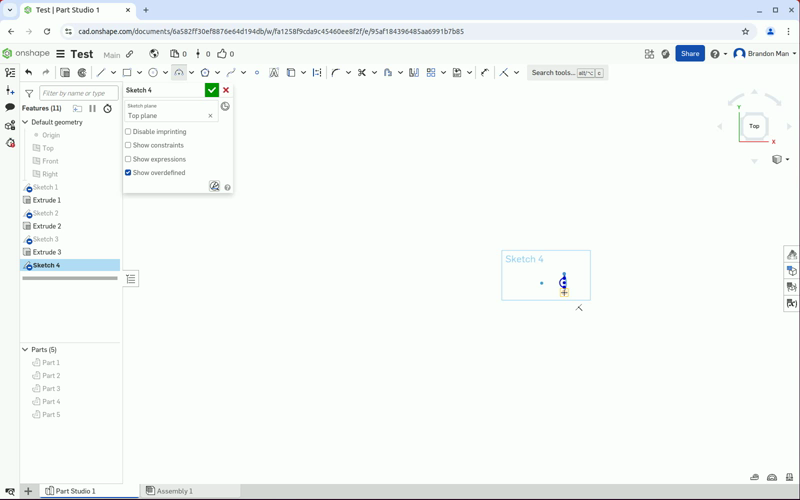
click(564, 292)
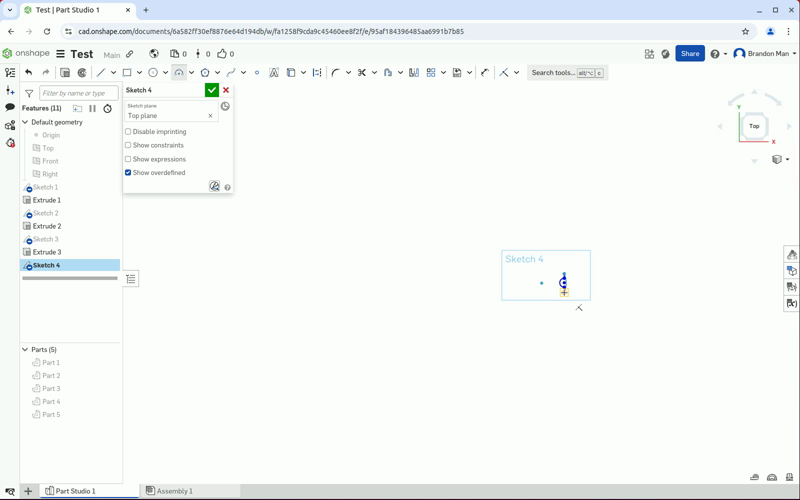
key_down(shift)
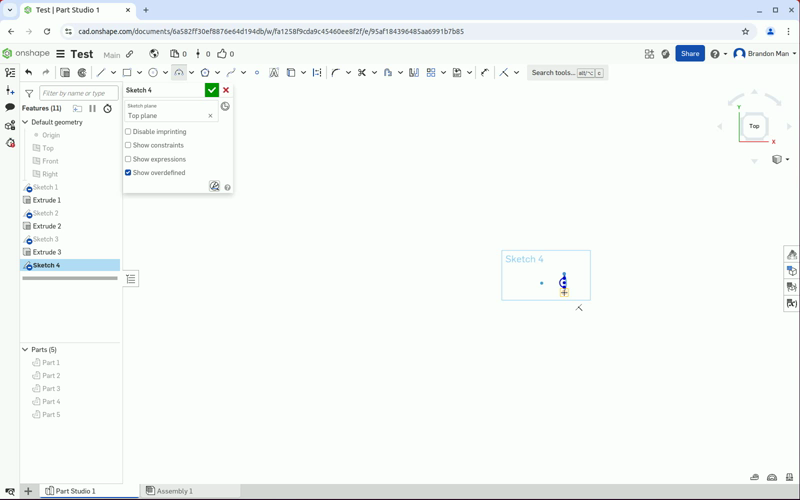
mouse_move(554, 282)
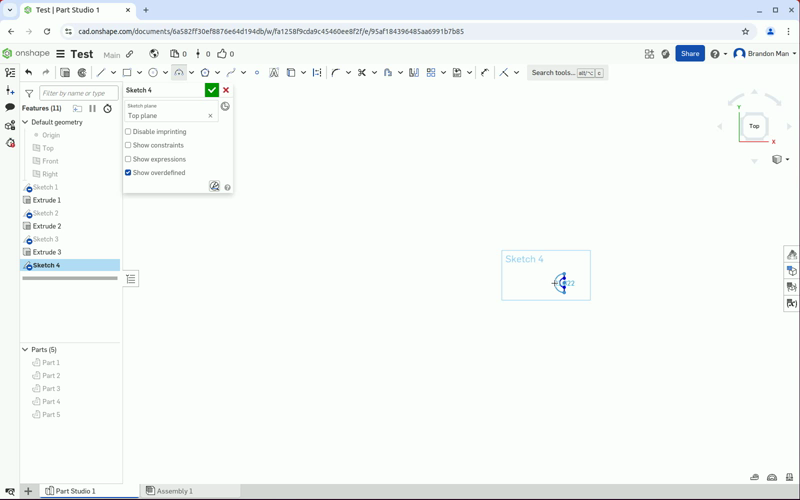
click(554, 282)
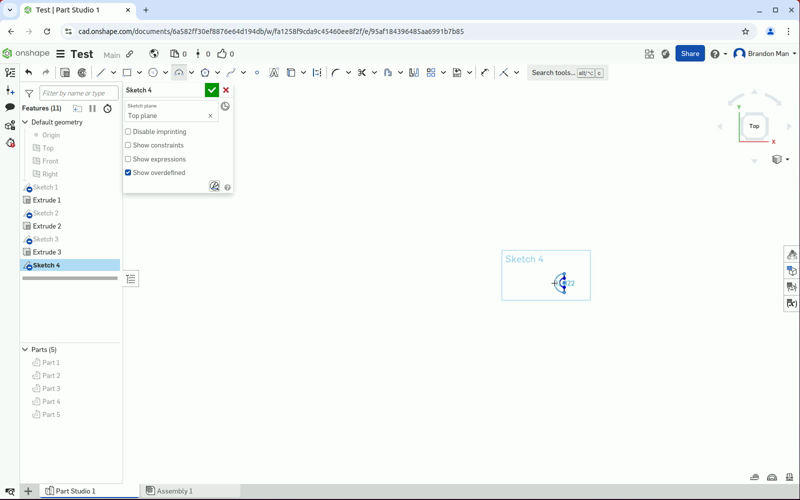
key_up(shift)
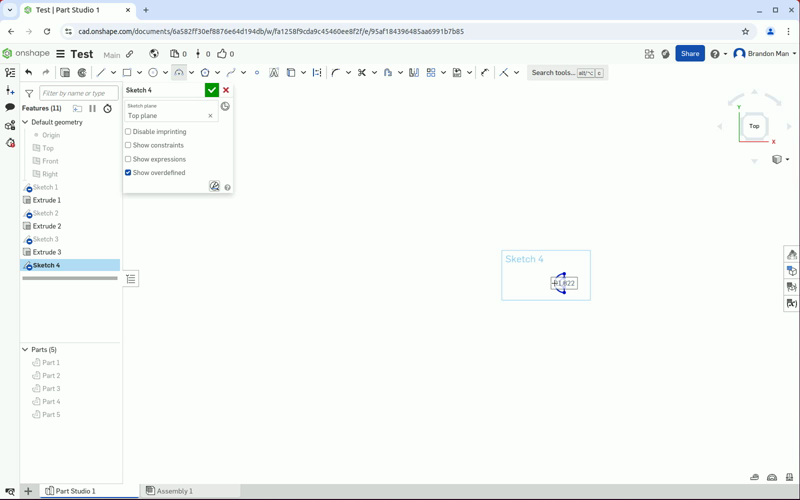
key(esc)
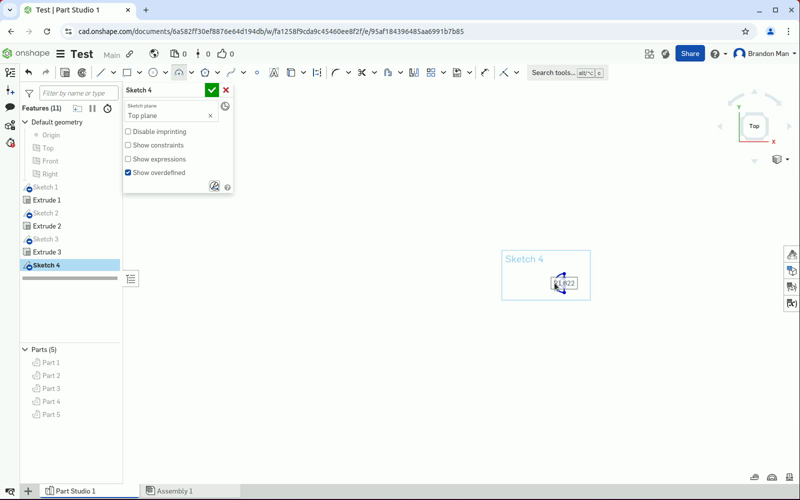
mouse_move(555, 281)
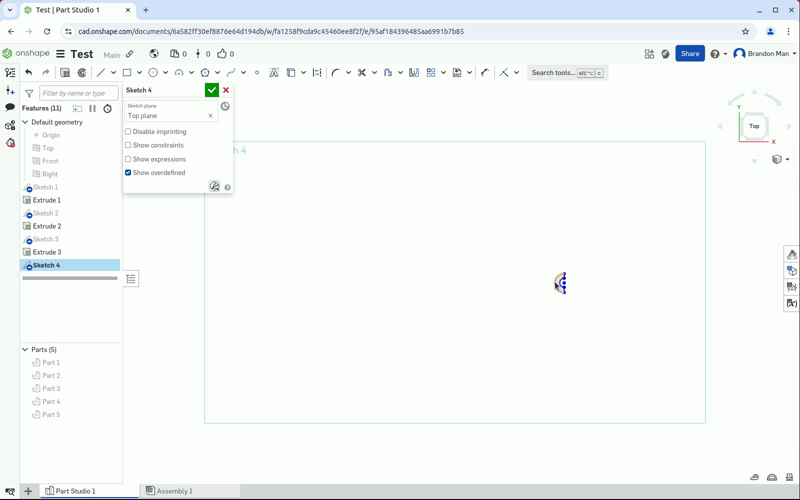
scroll(6)
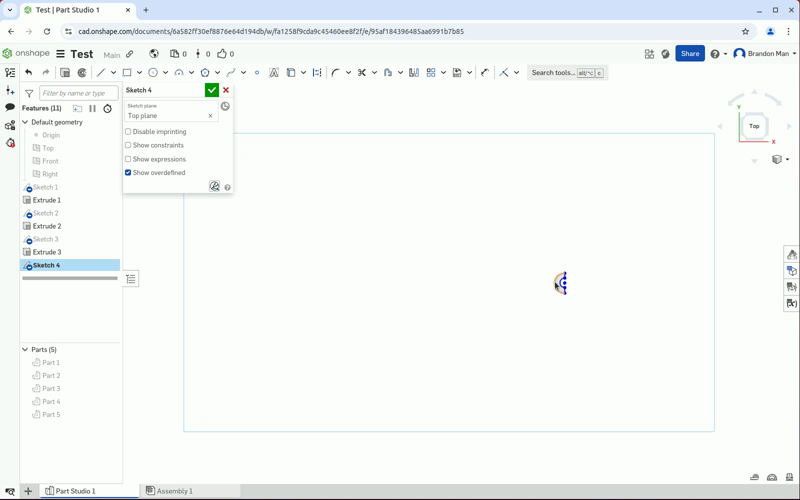
scroll(6)
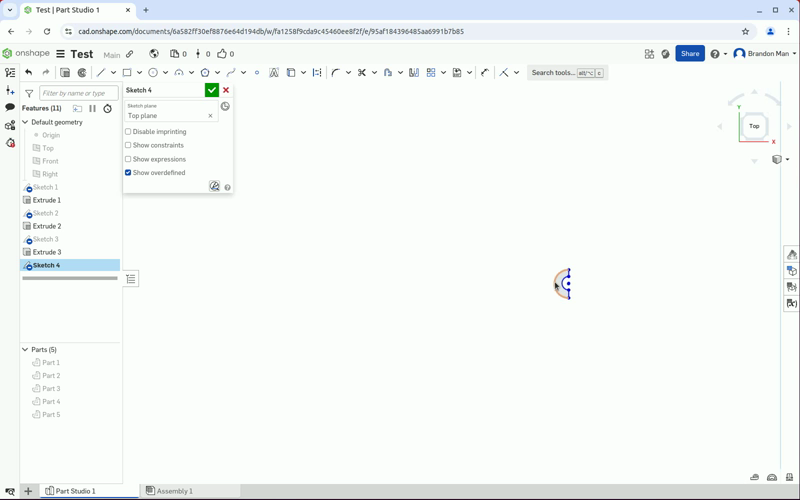
scroll(6)
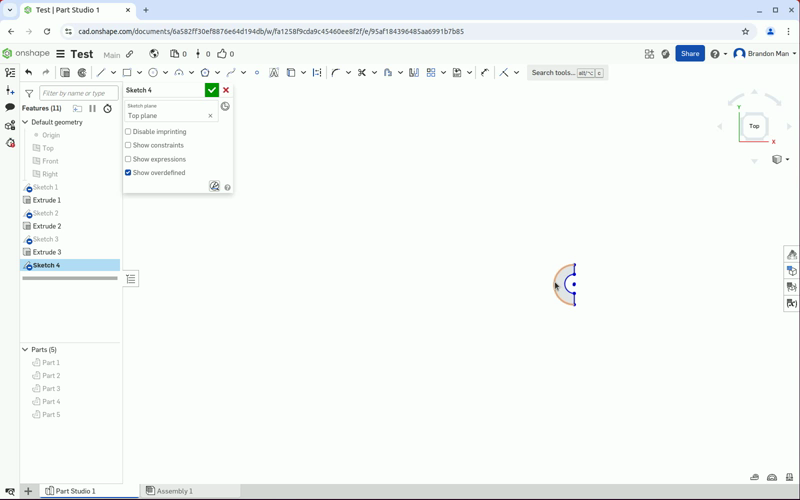
scroll(6)
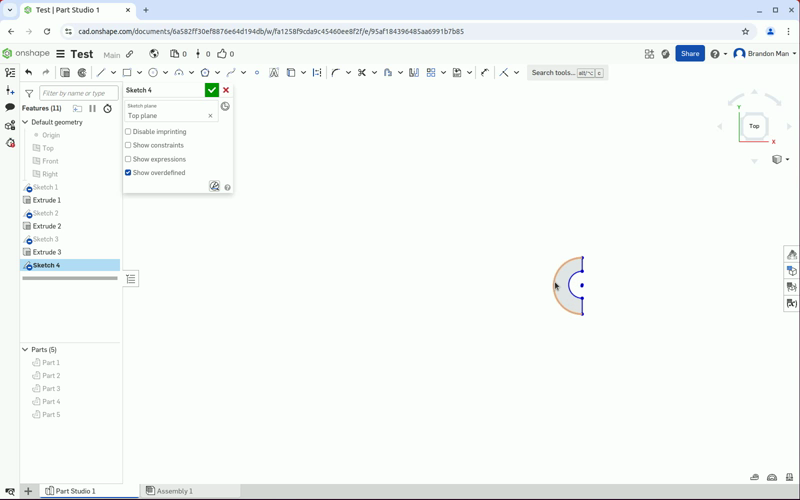
scroll(6)
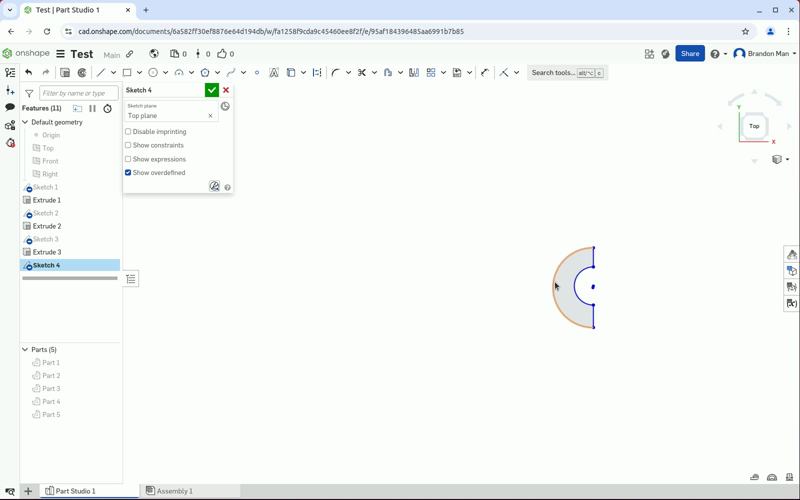
scroll(6)
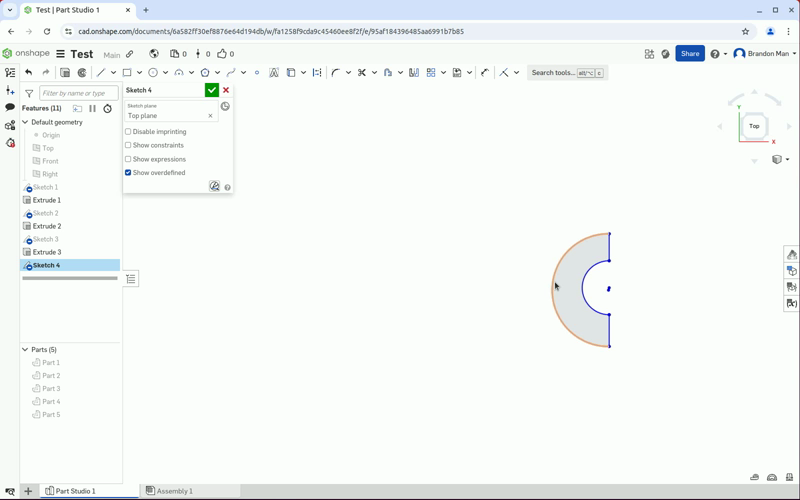
scroll(6)
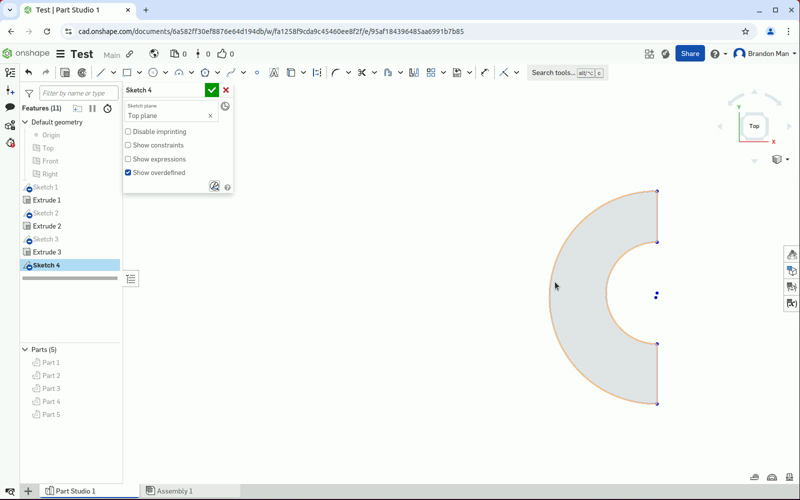
click(555, 281)
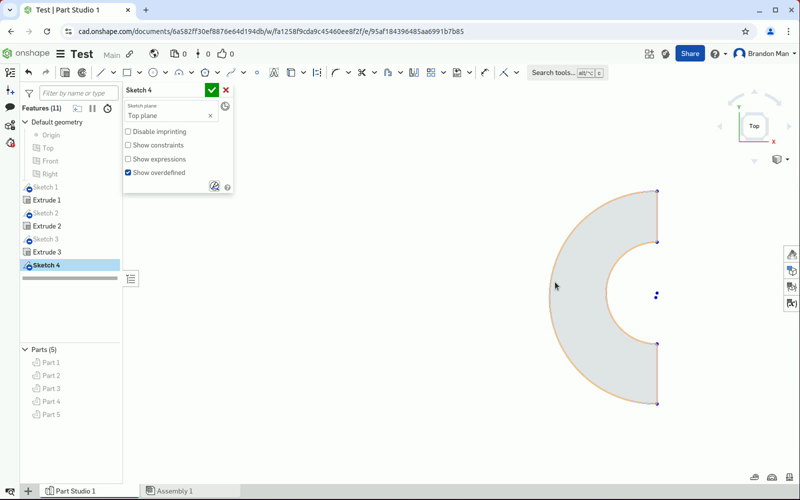
scroll(-6)
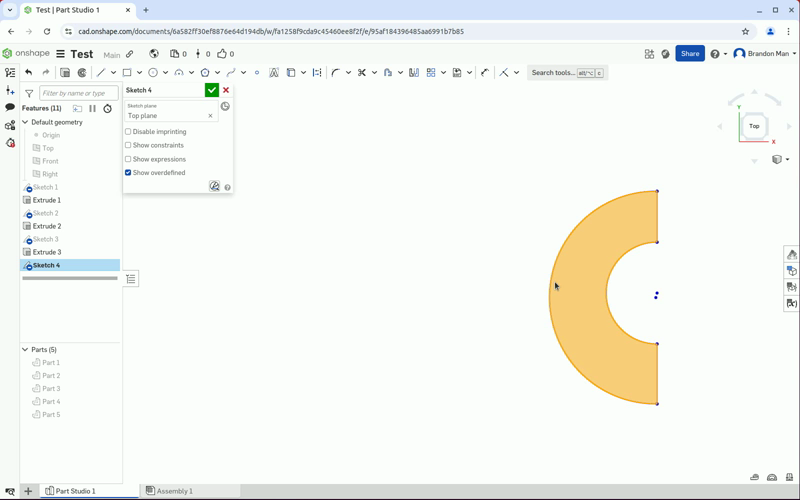
scroll(-6)
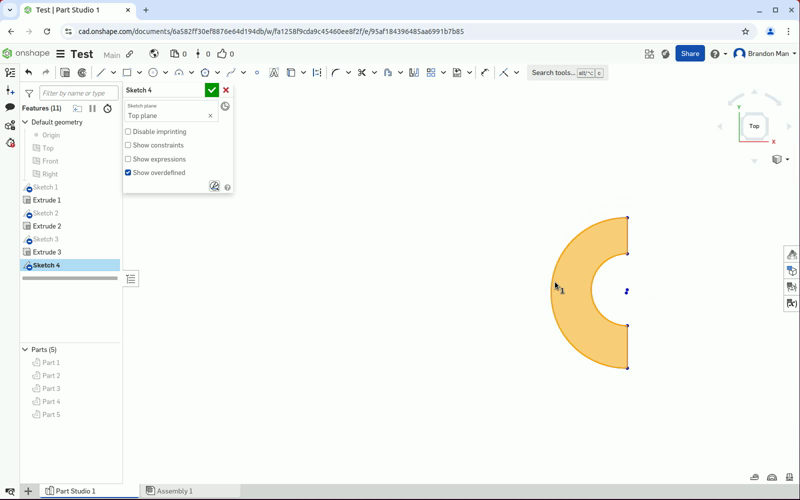
scroll(-6)
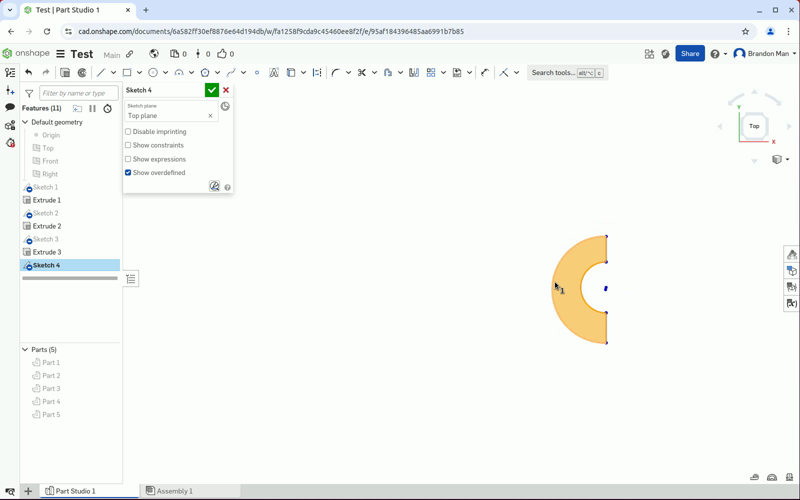
scroll(-6)
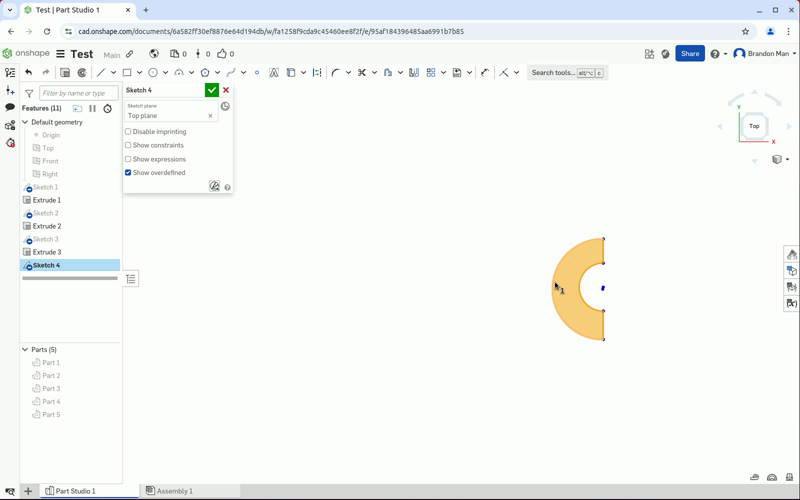
scroll(-6)
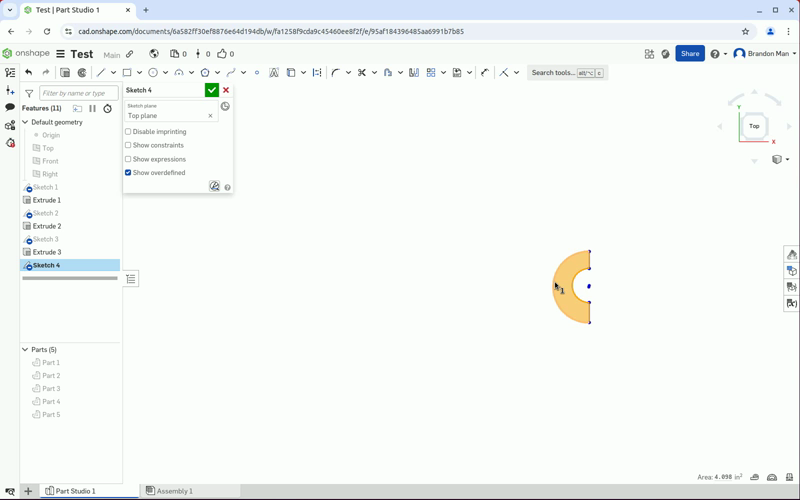
scroll(-6)
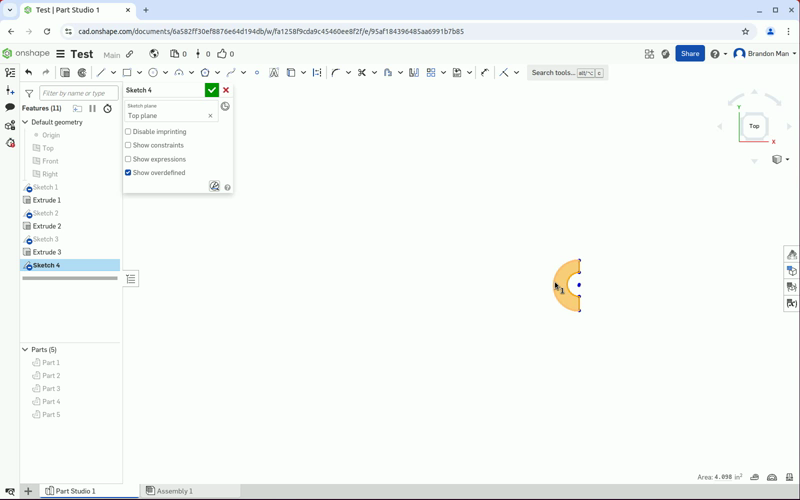
scroll(-6)
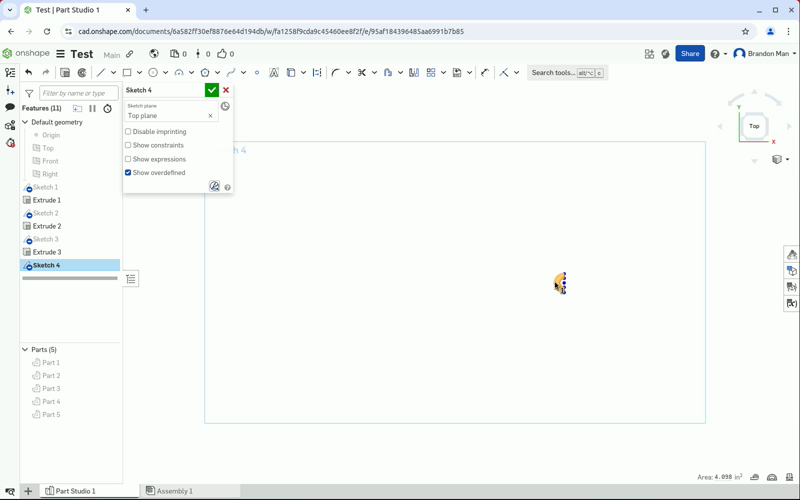
mouse_move(73, 352)
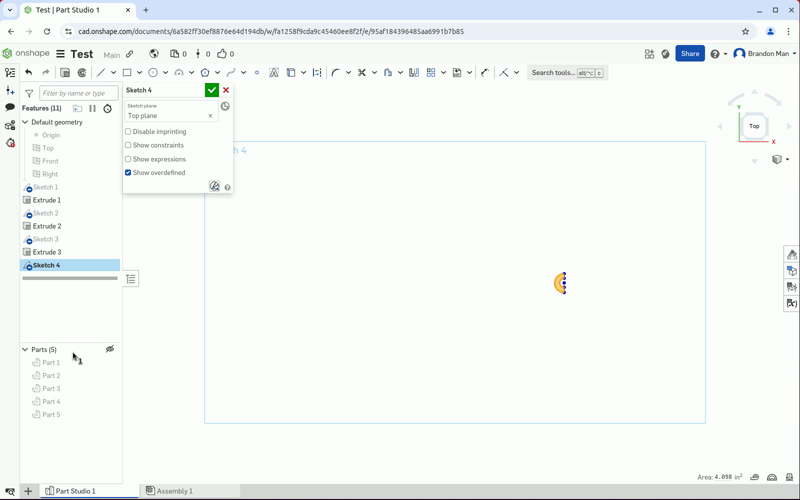
key(shift+y)
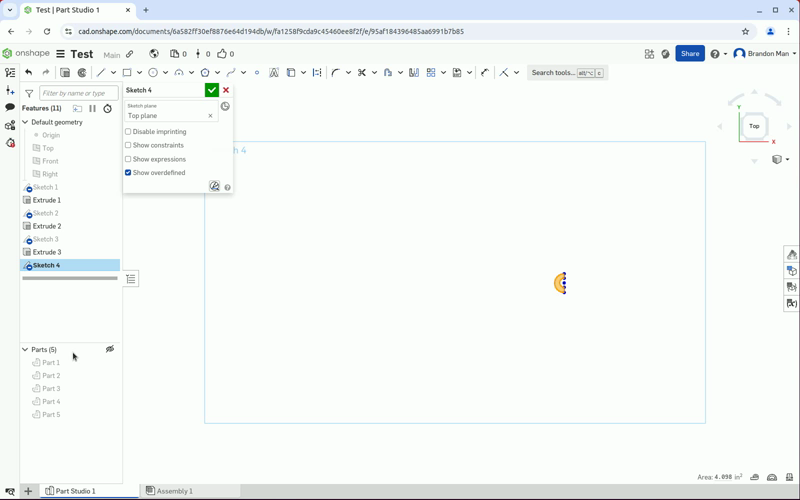
key(shift+e)
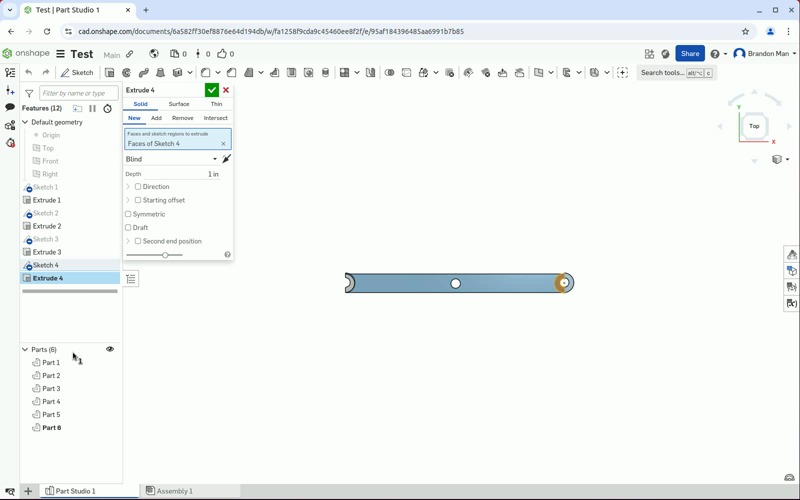
mouse_move(143, 106)
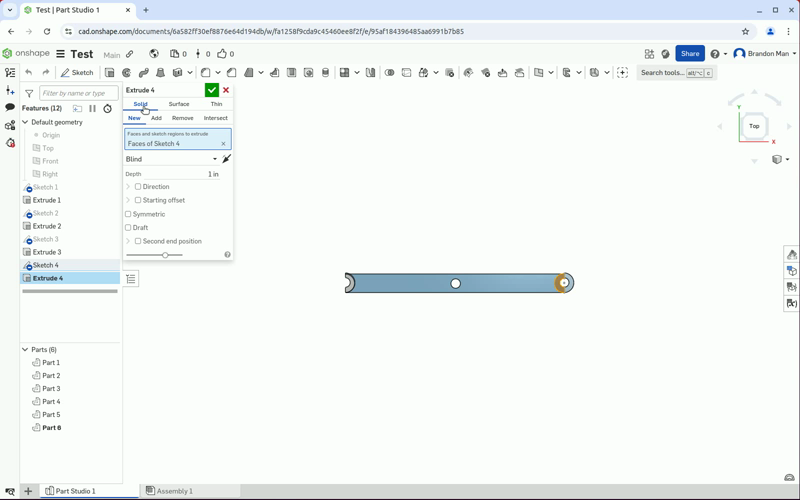
click(143, 106)
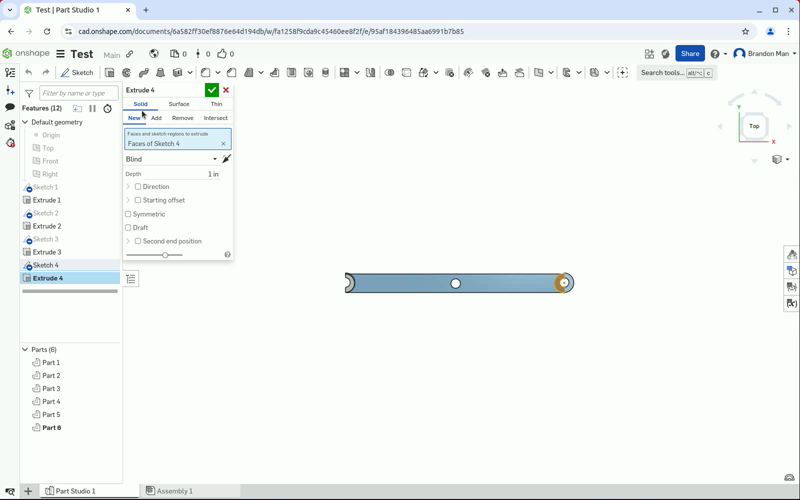
mouse_move(137, 120)
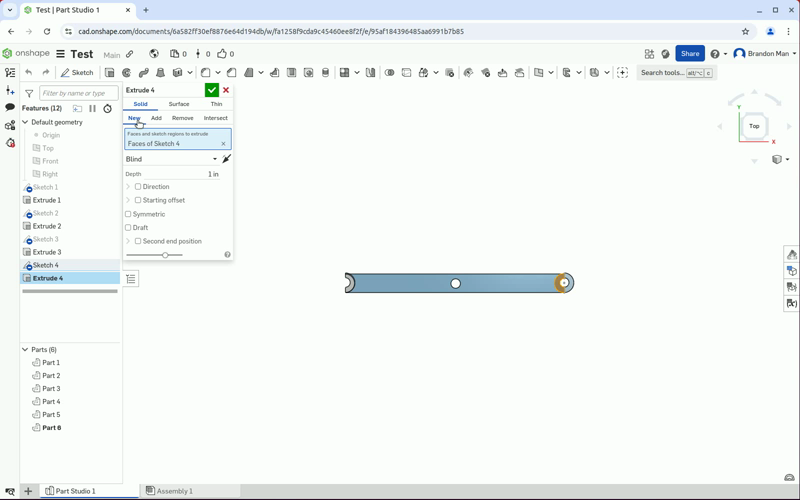
click(137, 120)
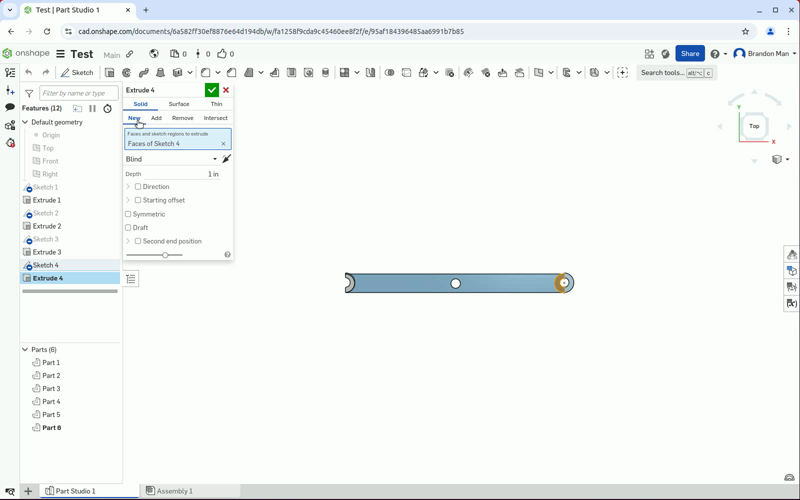
key(tab, 4)
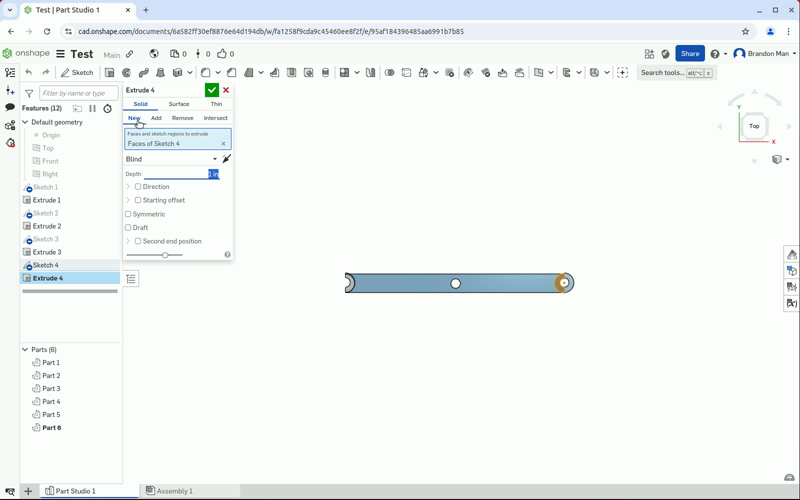
text(1.926)
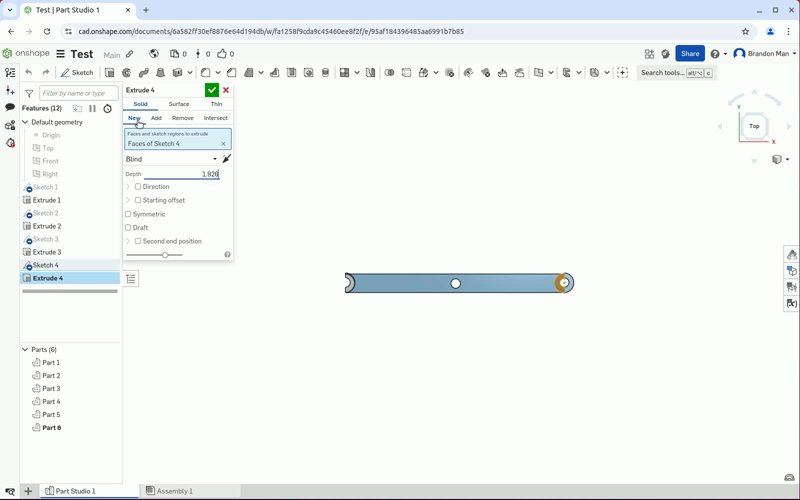
key(enter)
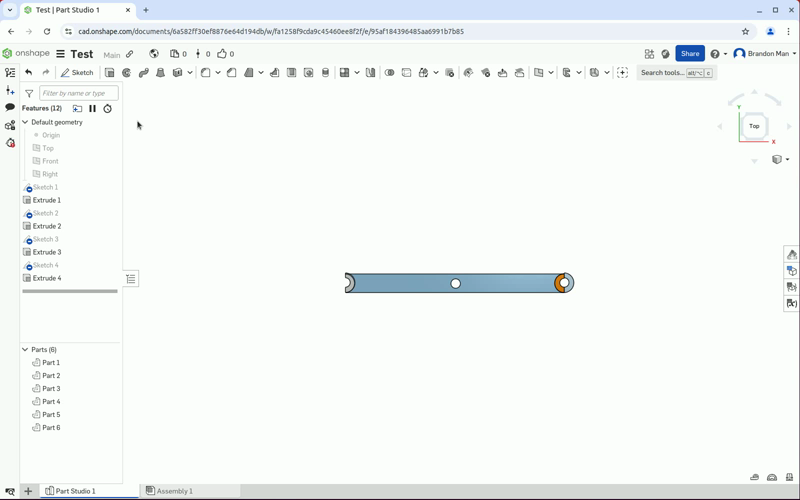
key(shift+h)
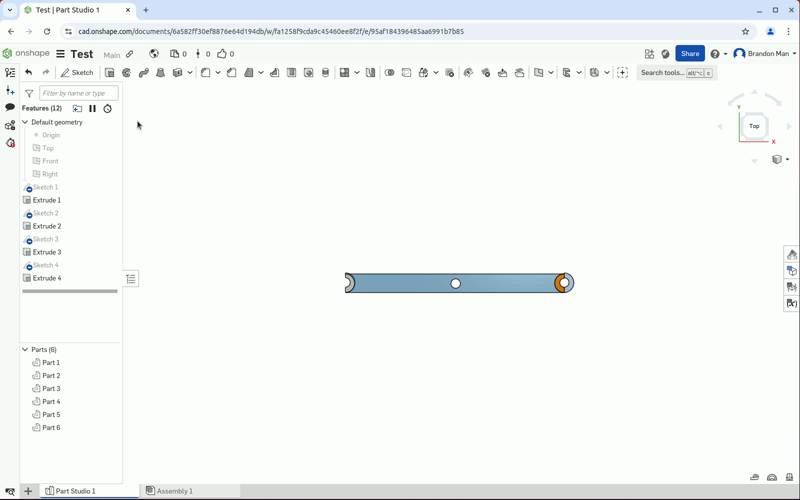
key(shift+h)
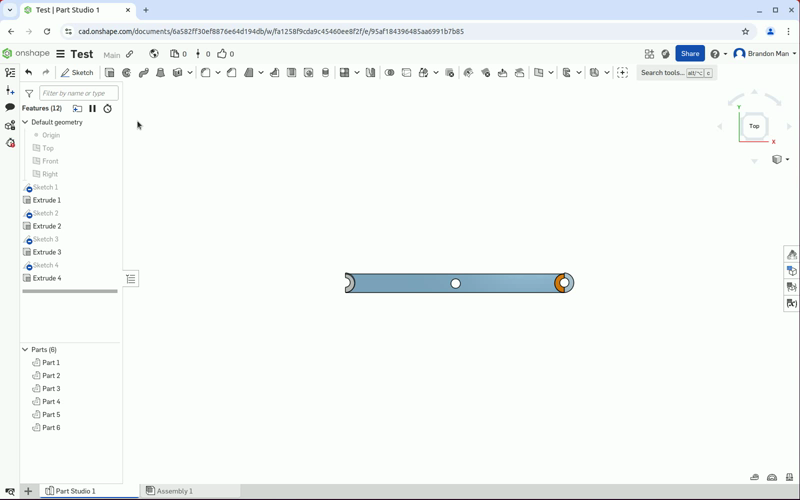
mouse_move(73, 189)
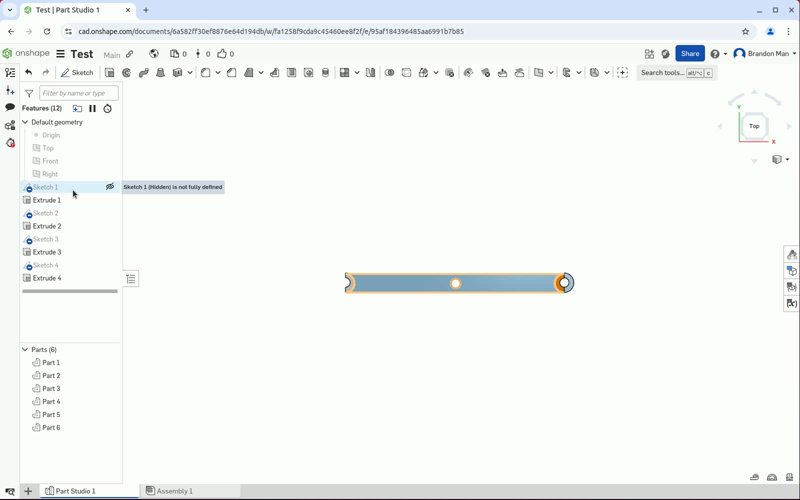
click(73, 189)
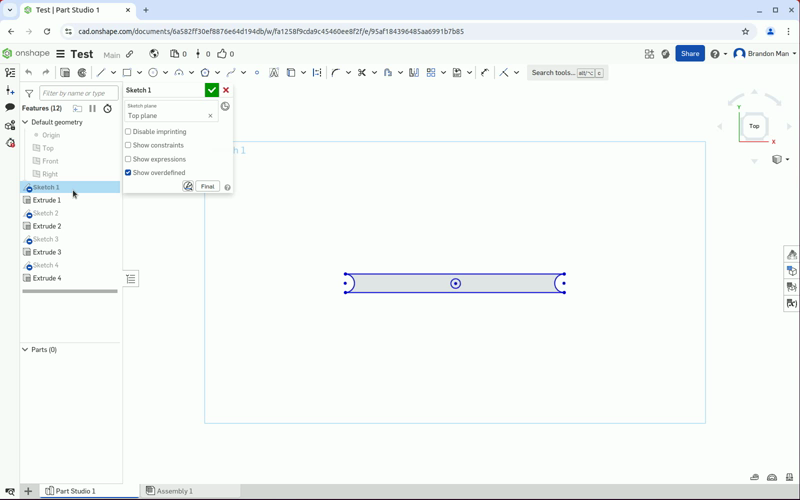
mouse_move(229, 92)
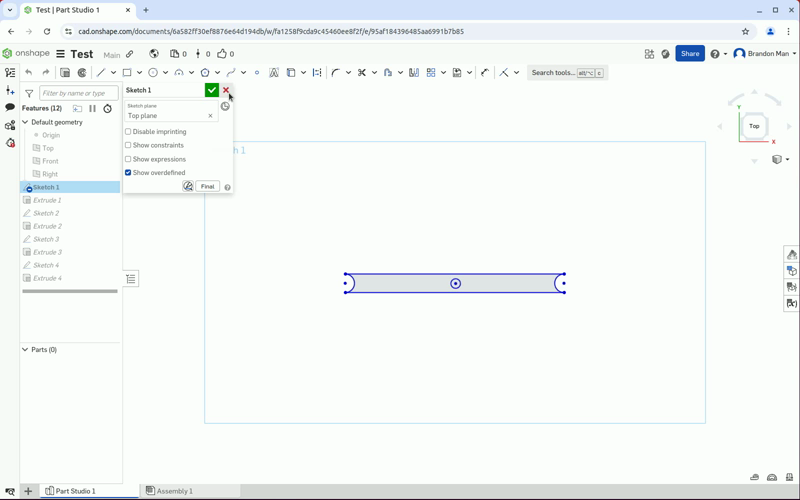
click(229, 92)
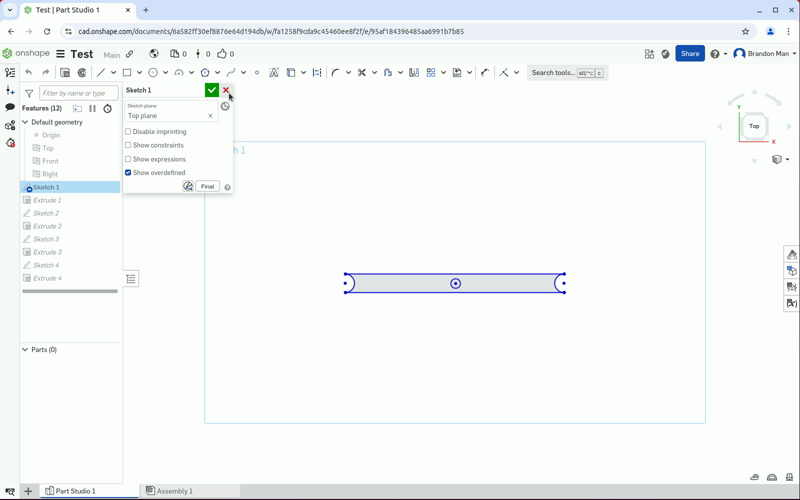
key(shift+s)
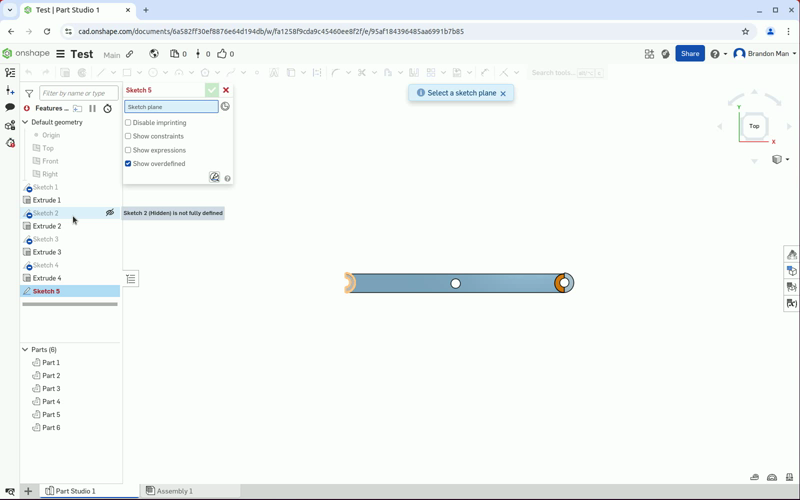
scroll(3)
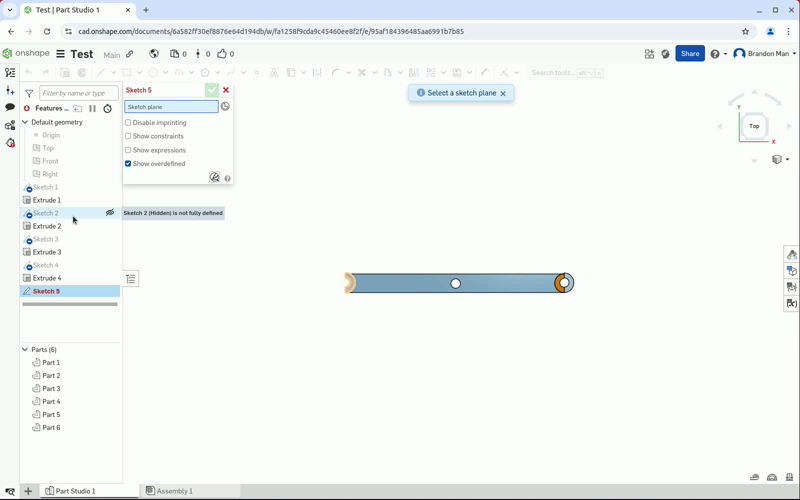
mouse_move(73, 150)
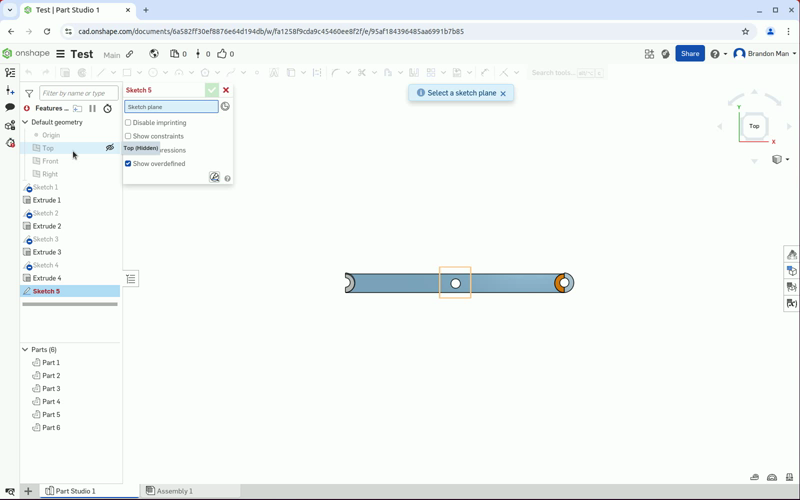
click(73, 150)
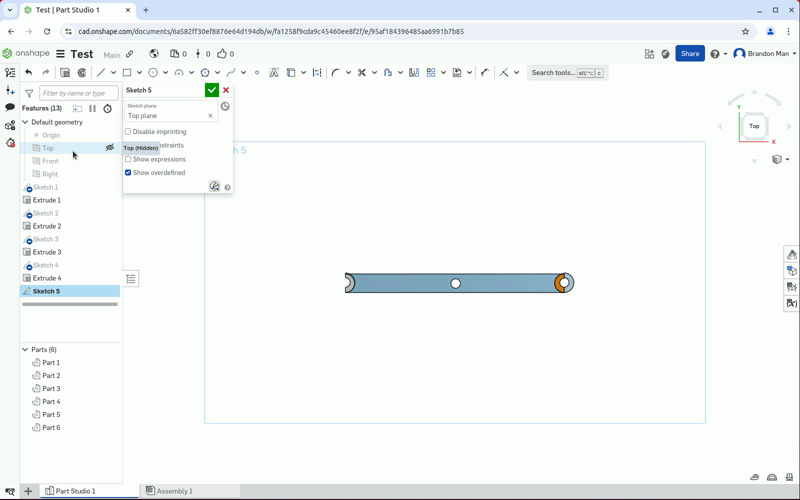
mouse_move(73, 352)
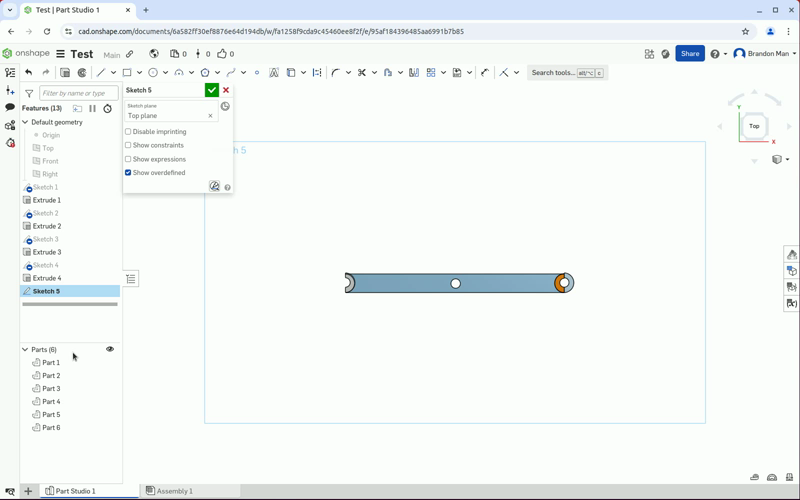
key(y)
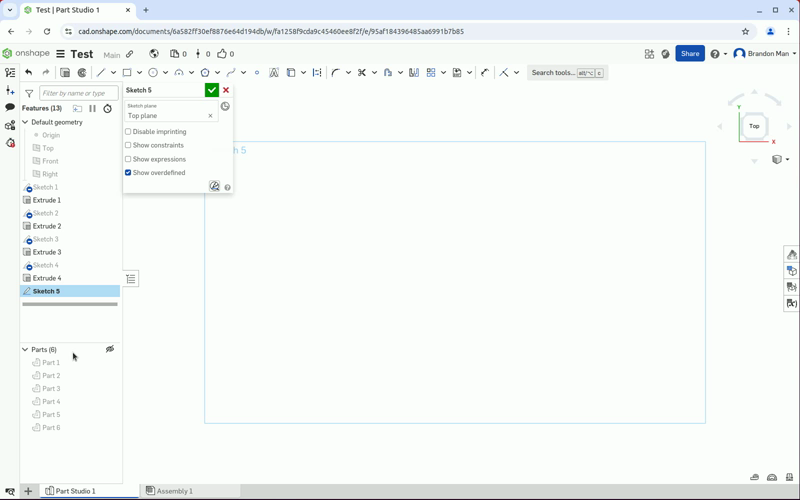
key(l)
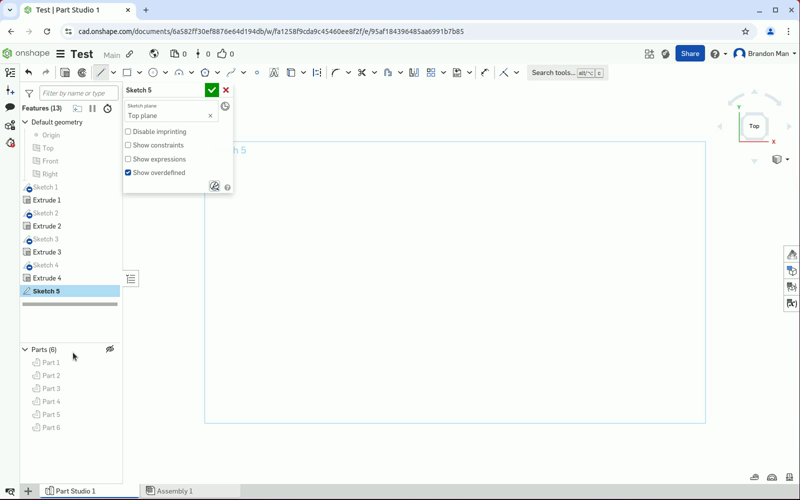
key_down(shift)
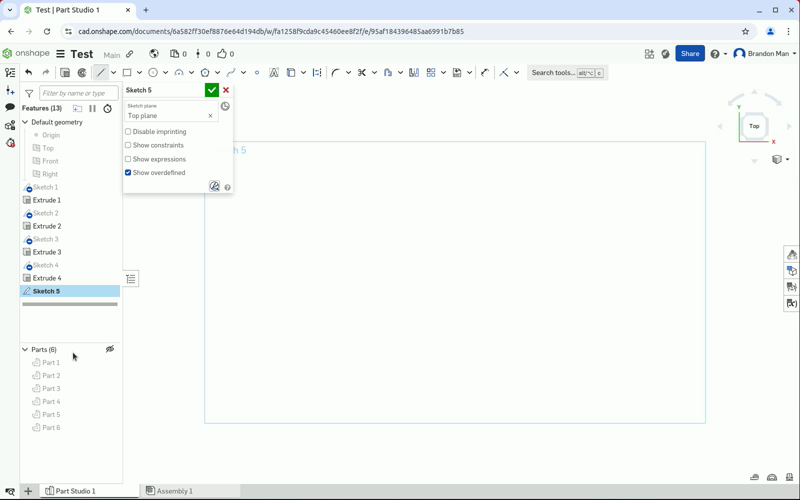
mouse_move(357, 292)
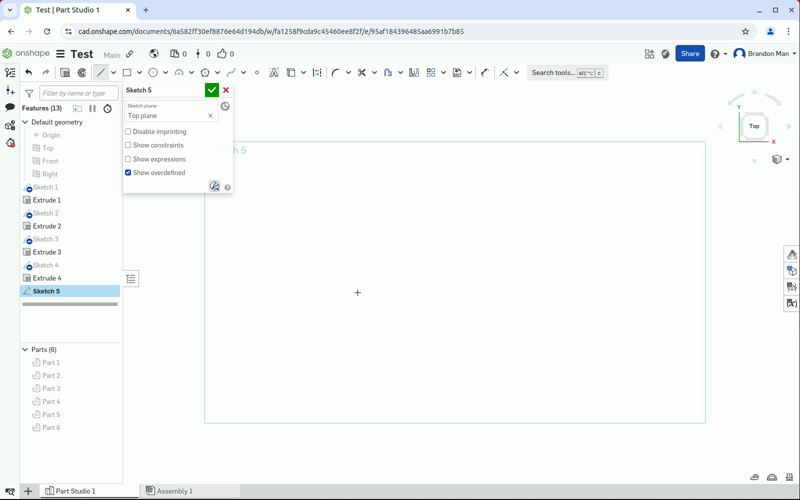
click(357, 292)
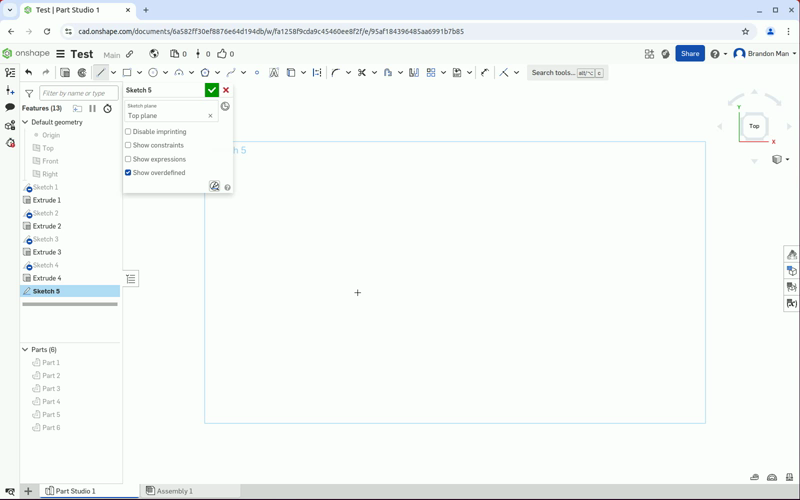
key_up(shift)
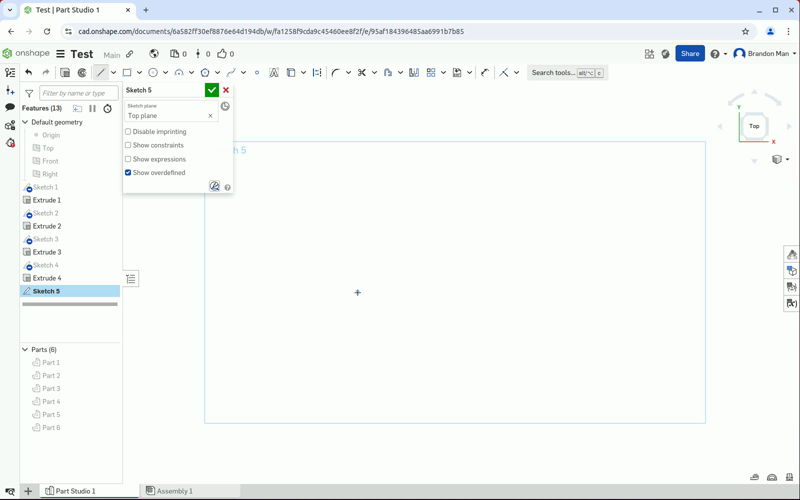
key_down(shift)
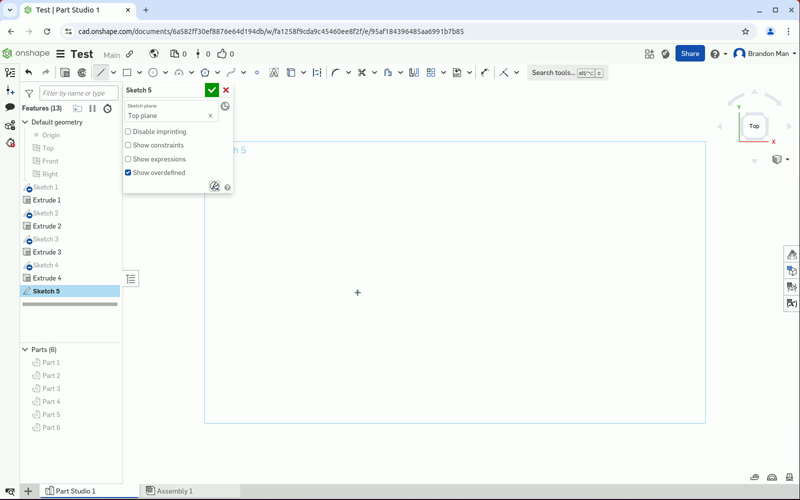
mouse_move(387, 292)
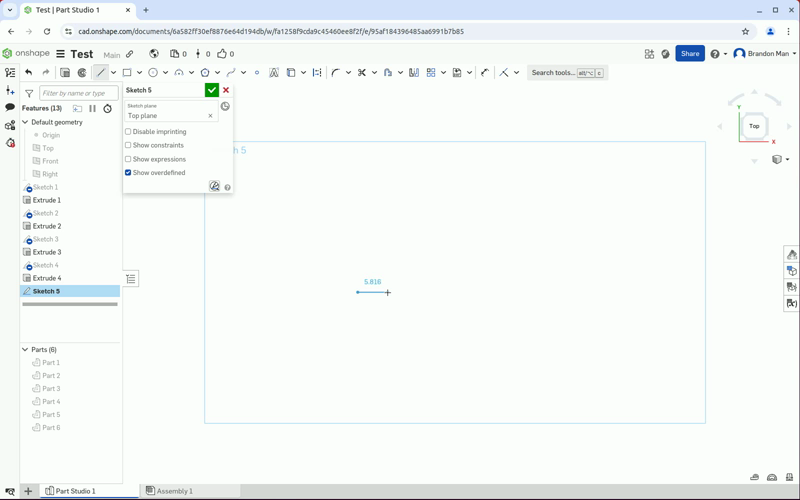
mouse_move(357, 287)
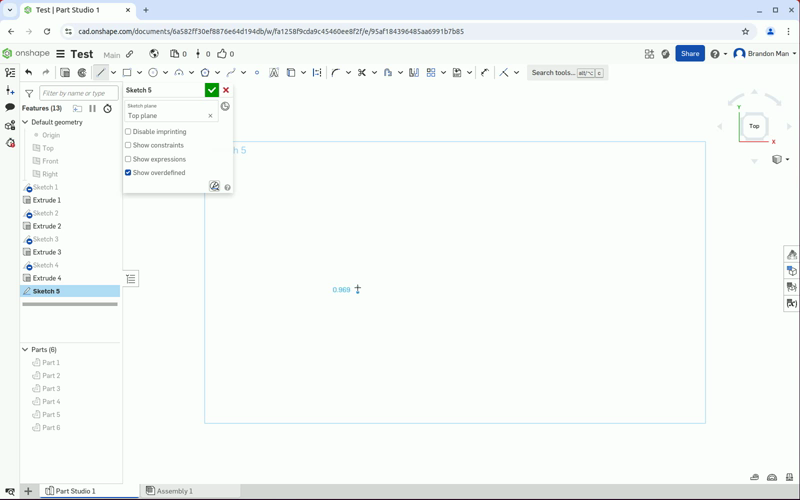
scroll(6)
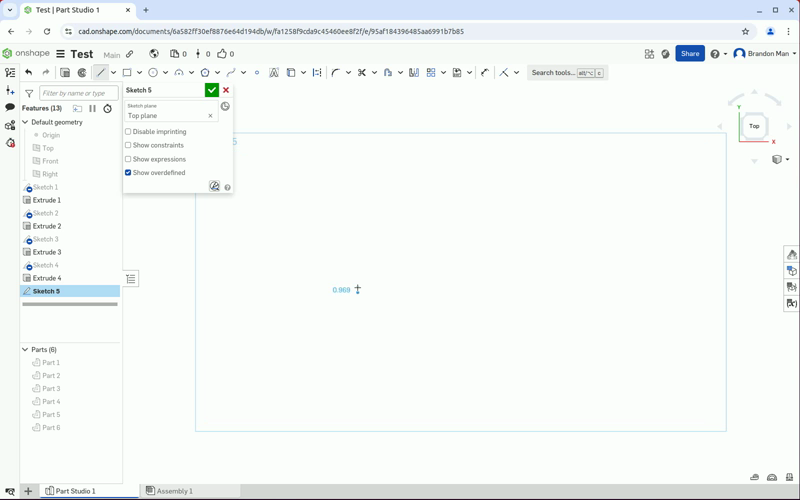
scroll(6)
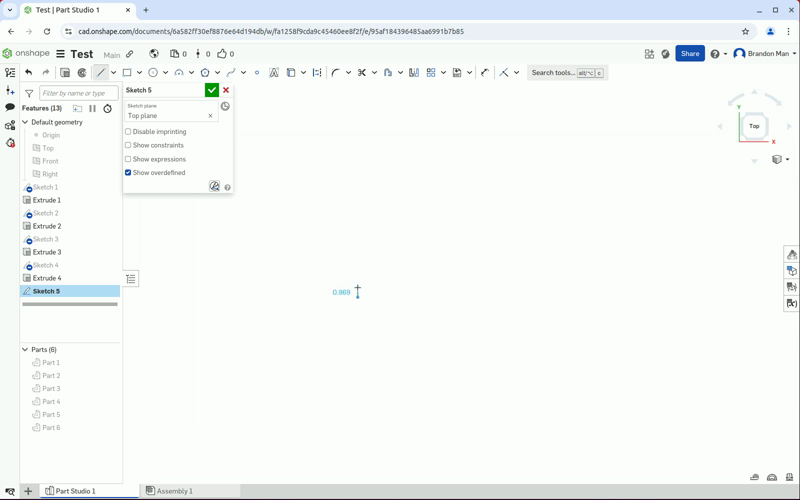
scroll(6)
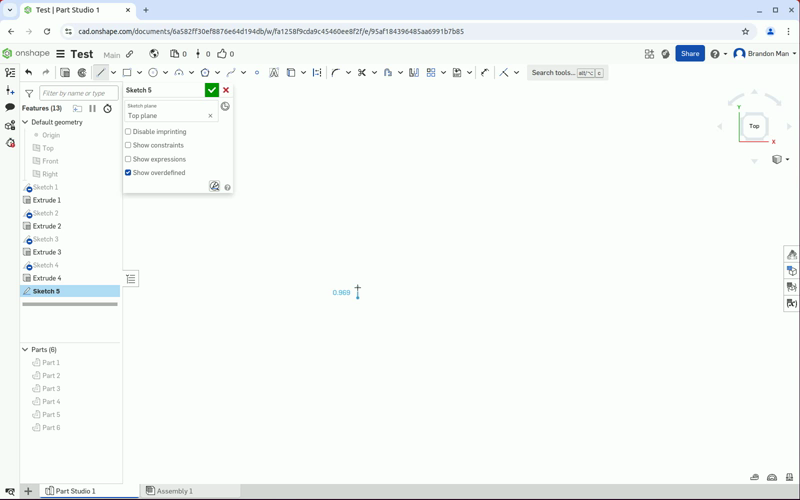
scroll(6)
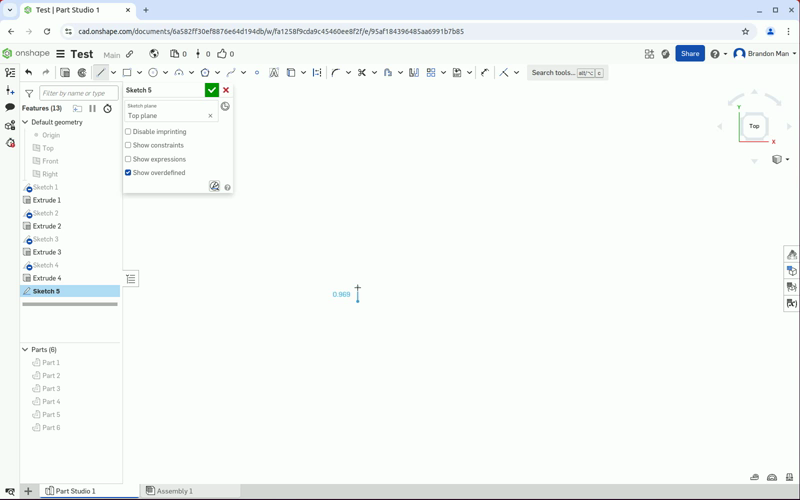
scroll(6)
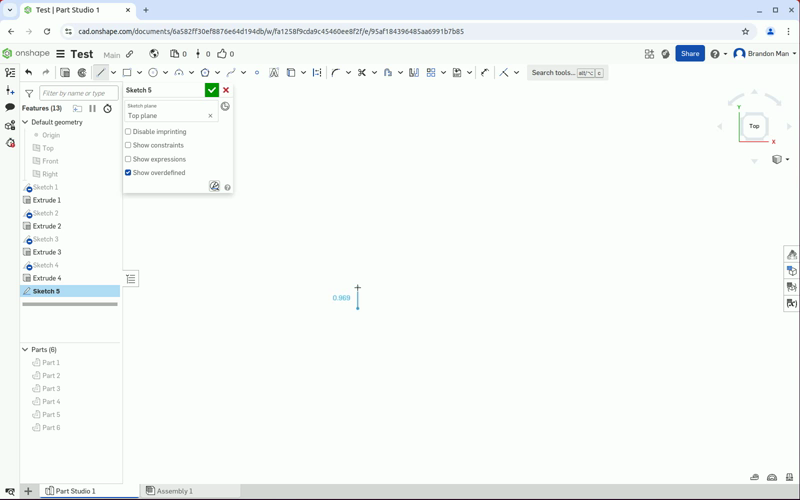
scroll(6)
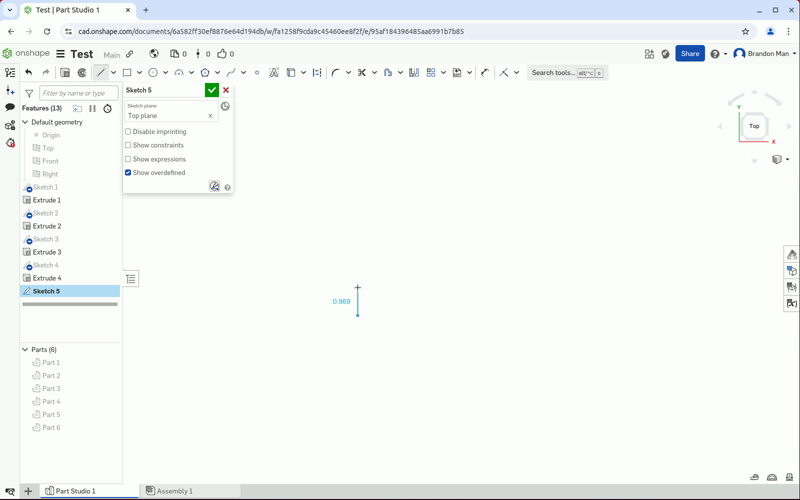
scroll(6)
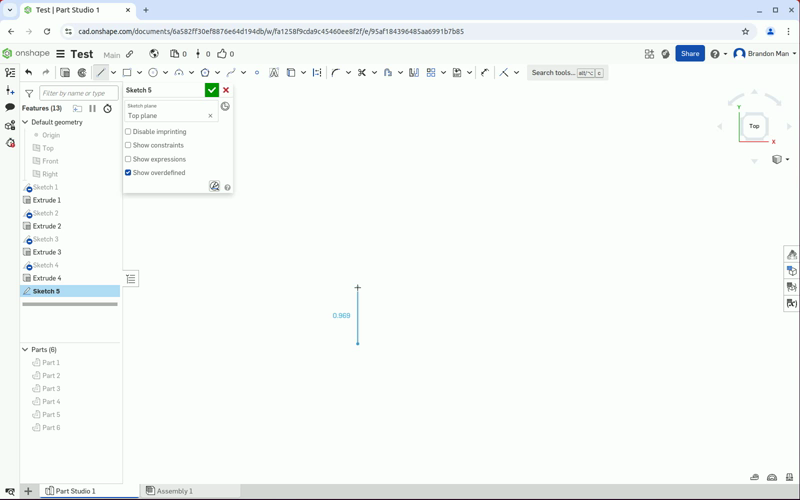
click(357, 287)
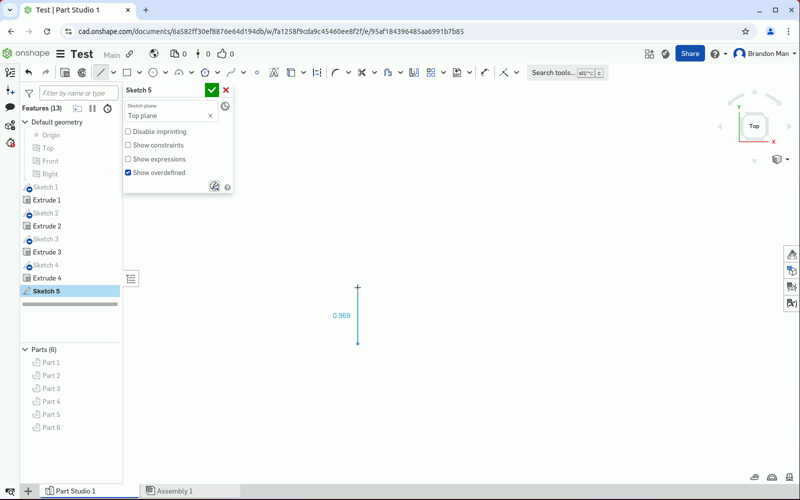
scroll(-6)
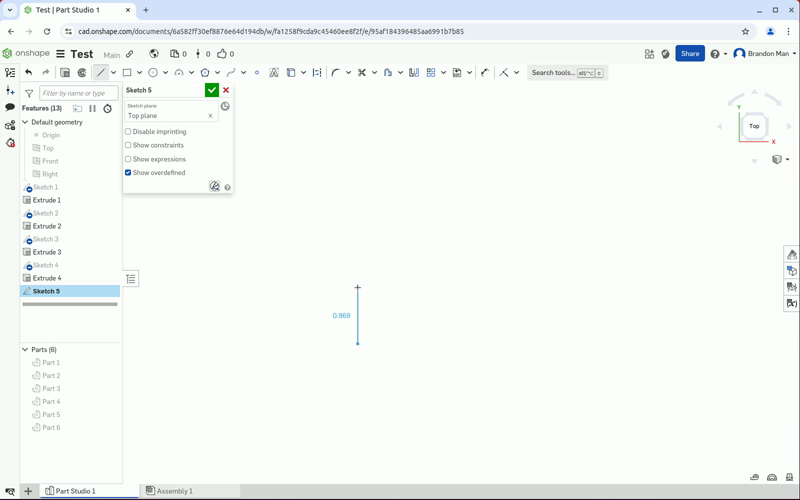
scroll(-6)
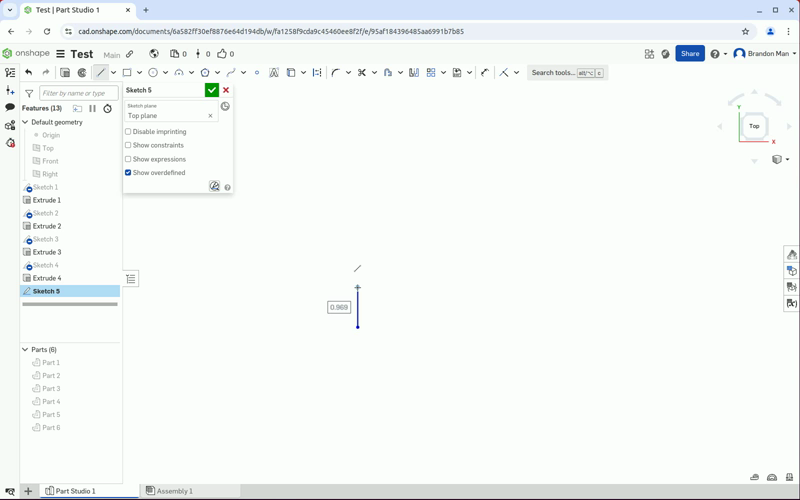
scroll(-6)
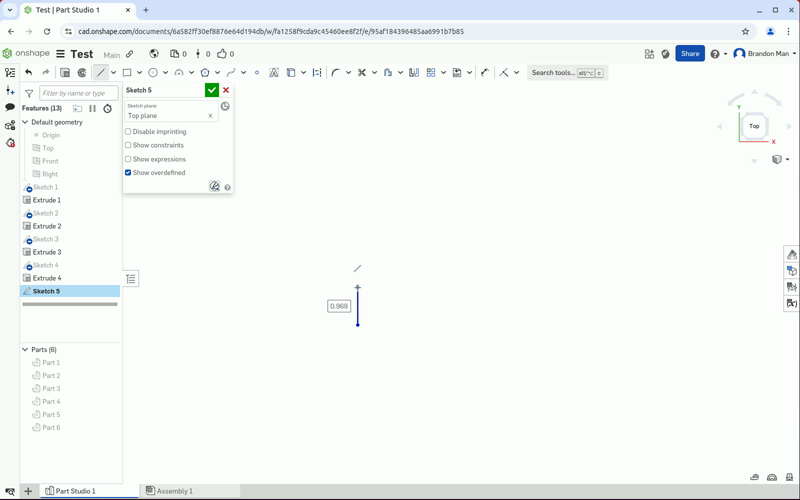
scroll(-6)
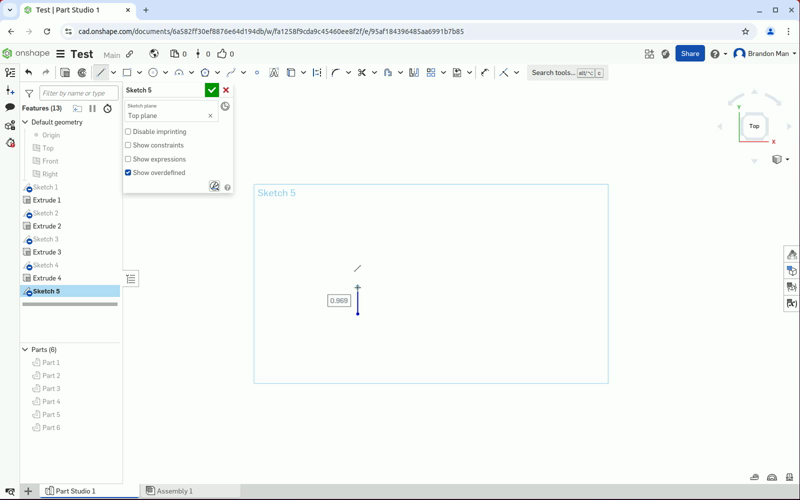
scroll(-6)
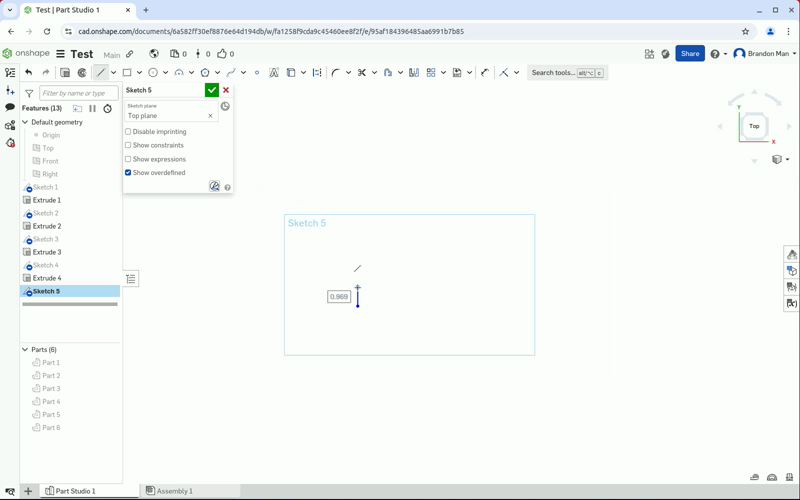
scroll(-6)
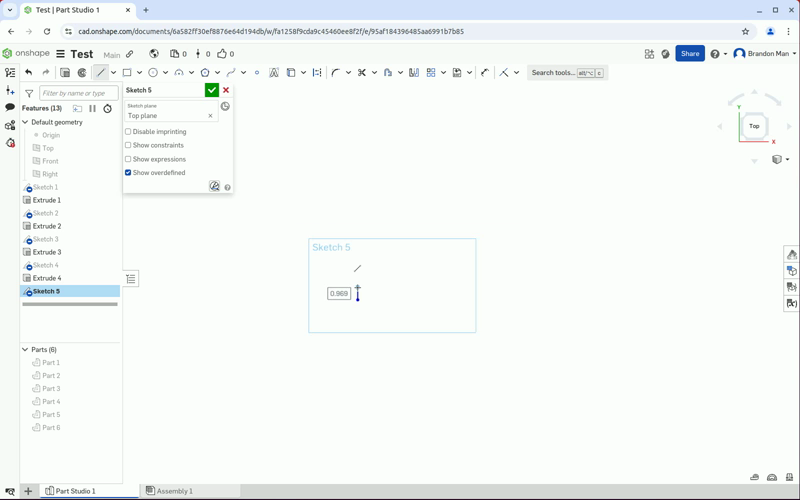
scroll(-6)
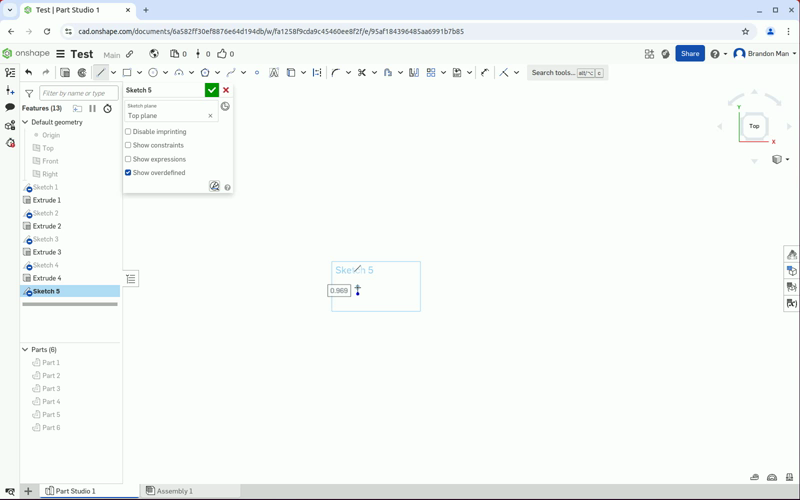
key_up(shift)
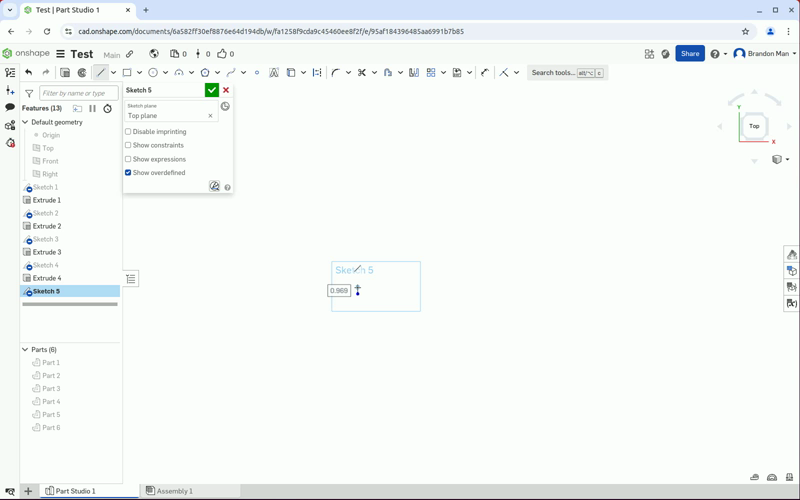
key(esc)
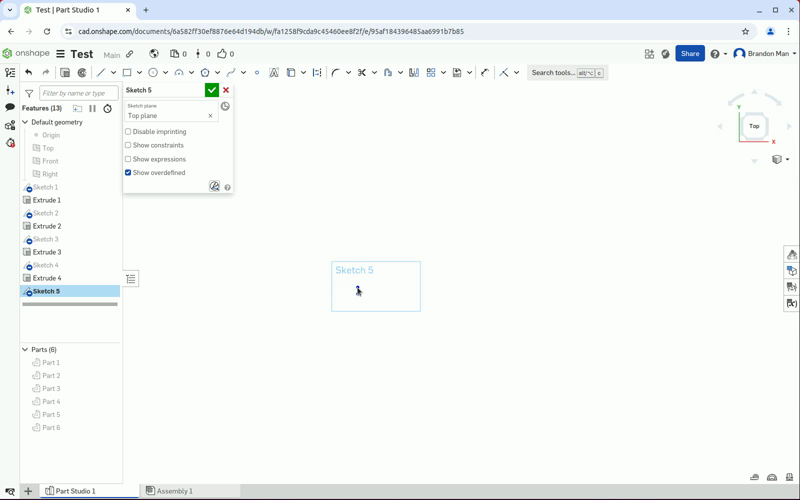
key(a)
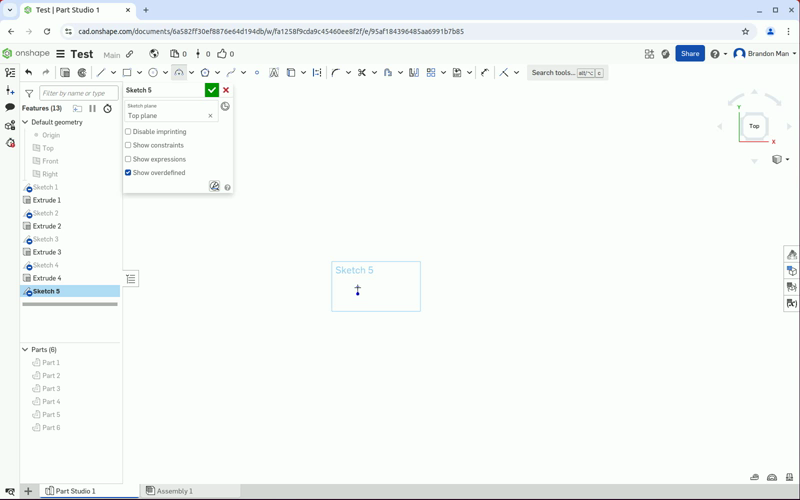
mouse_move(357, 287)
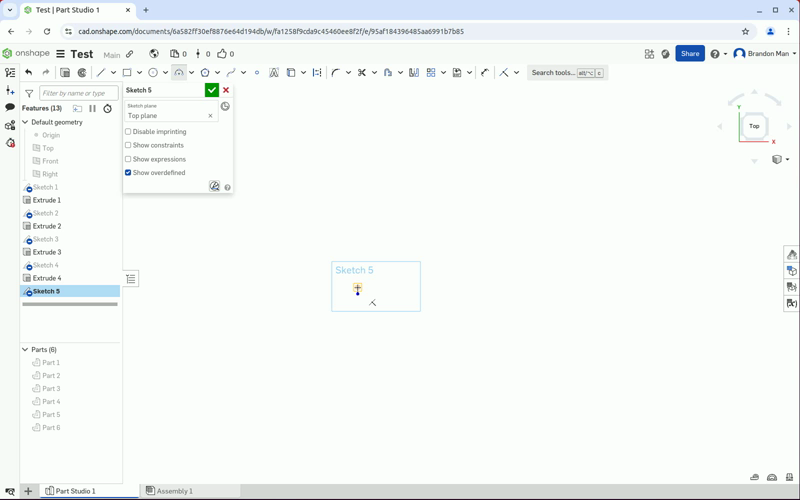
click(357, 287)
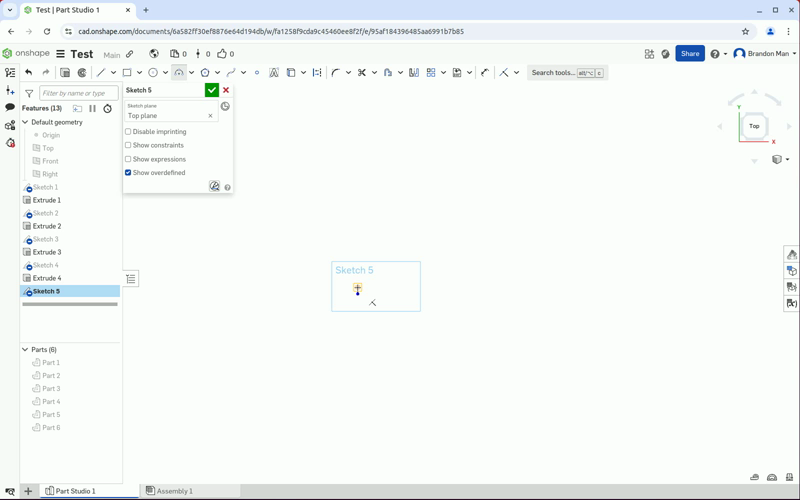
key_down(shift)
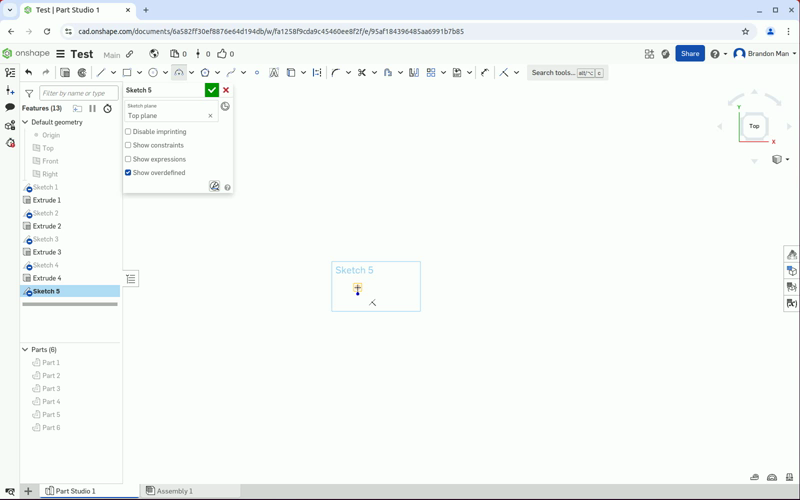
mouse_move(357, 278)
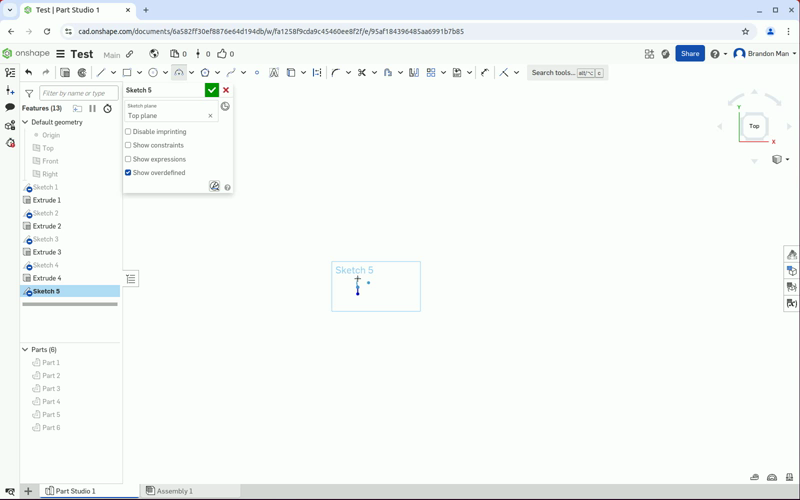
click(357, 278)
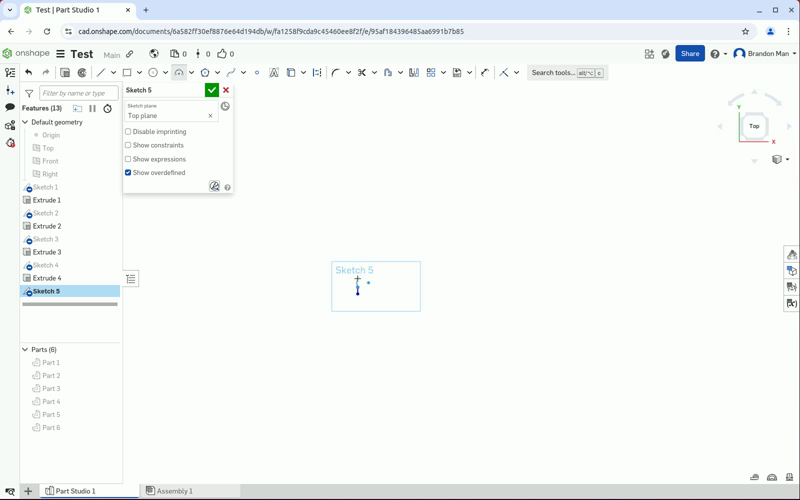
mouse_move(353, 282)
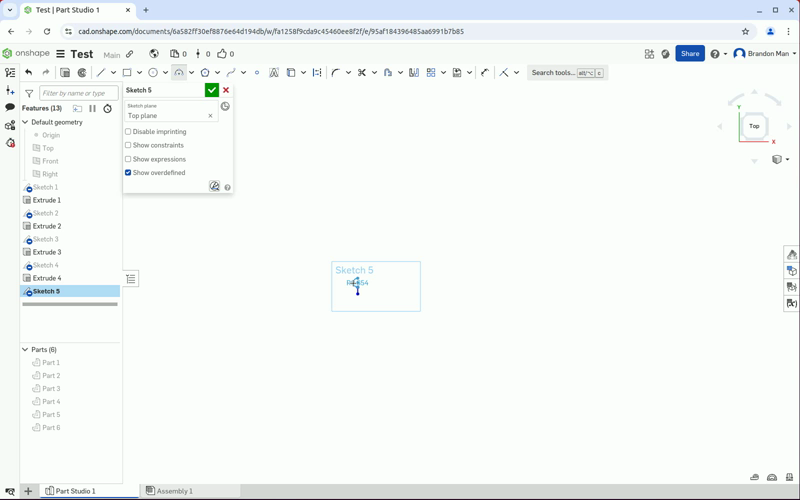
click(353, 282)
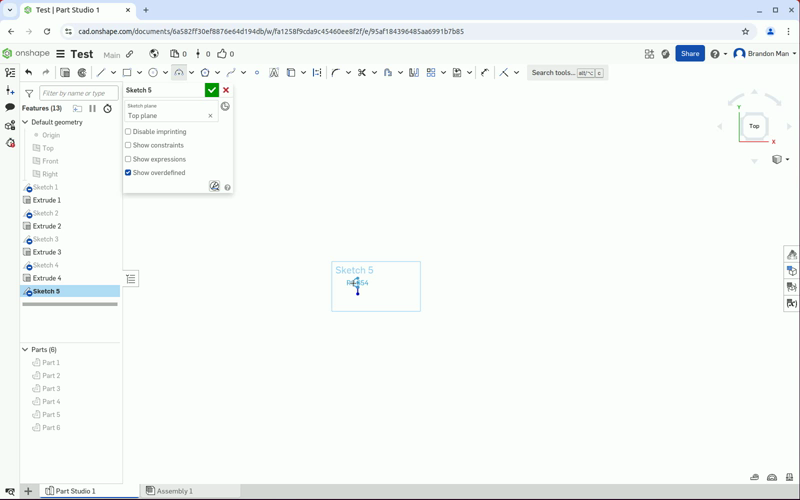
key_up(shift)
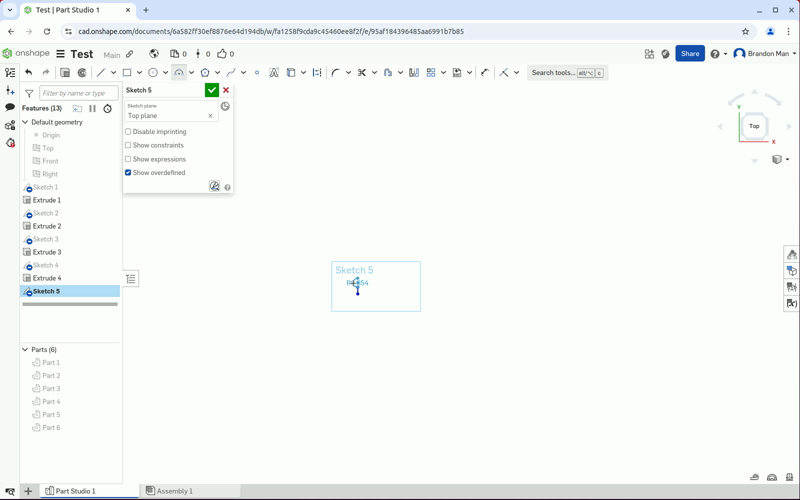
key(esc)
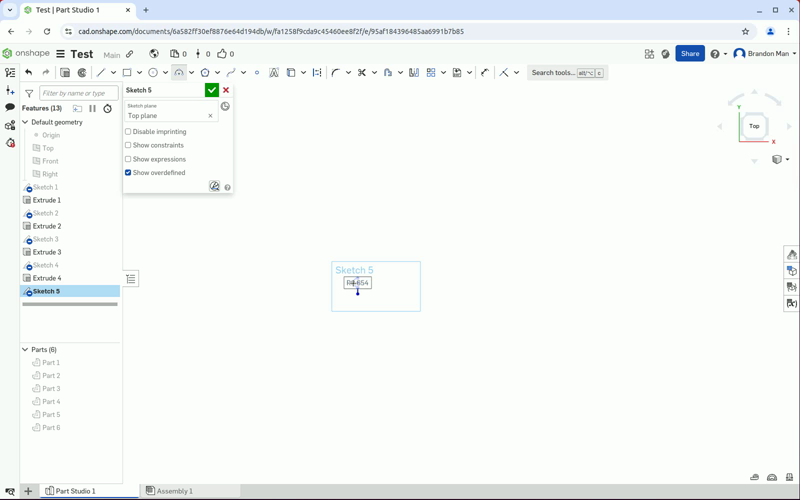
key(l)
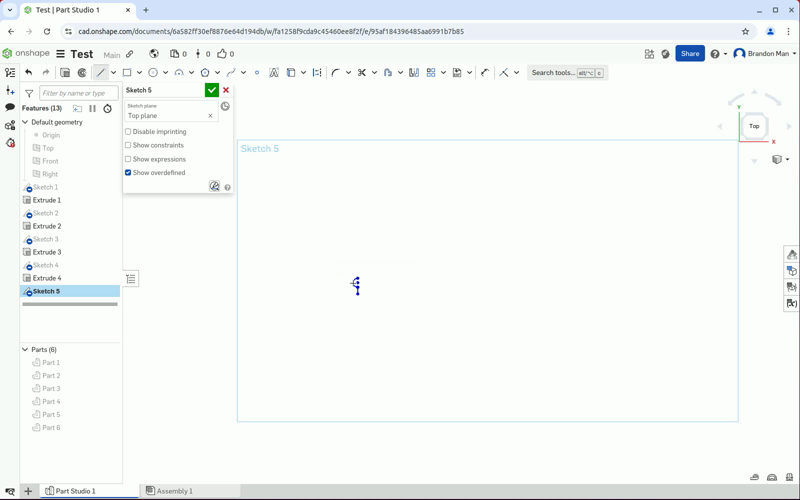
mouse_move(357, 278)
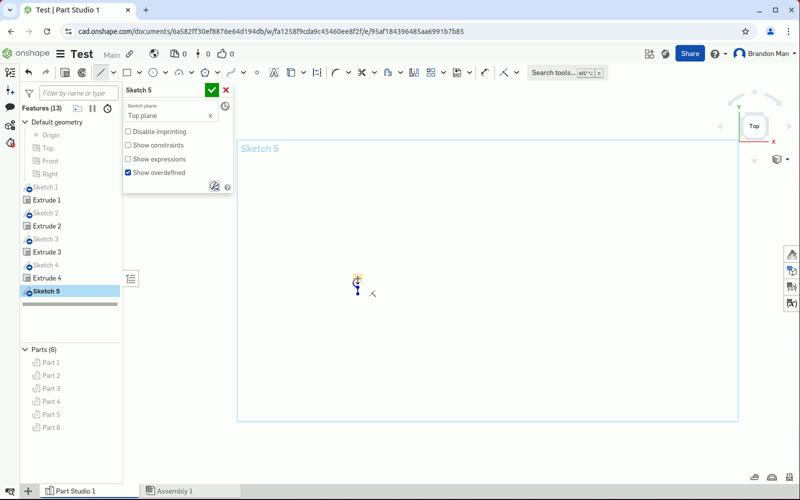
click(357, 278)
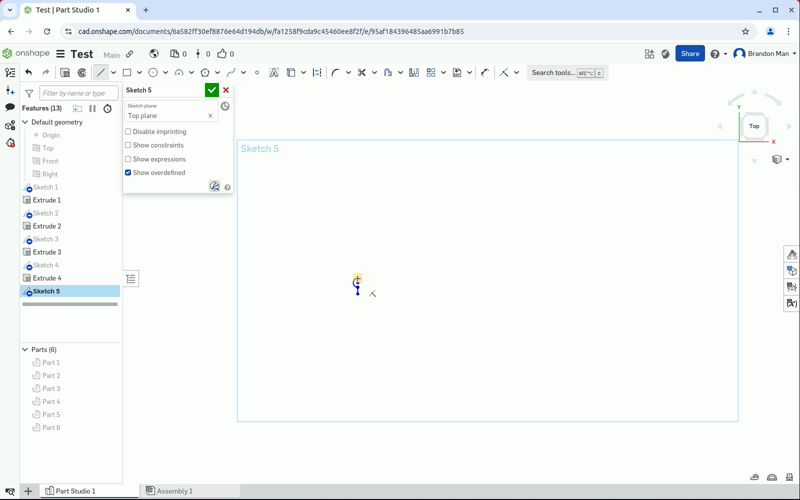
key_down(shift)
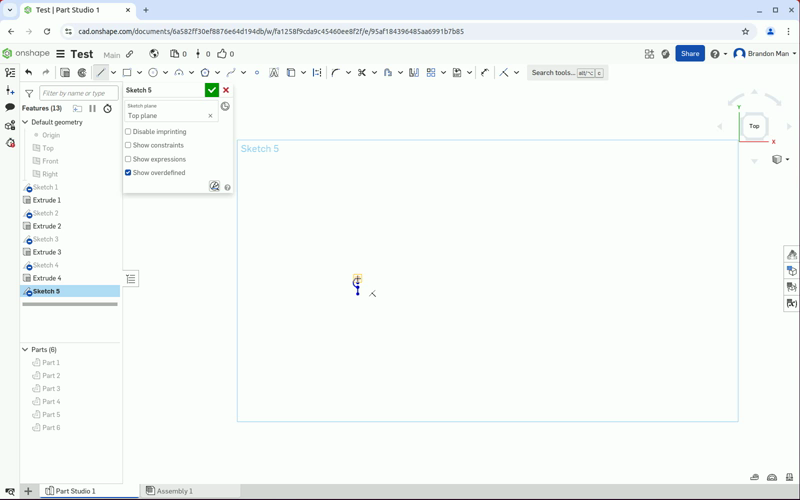
mouse_move(387, 278)
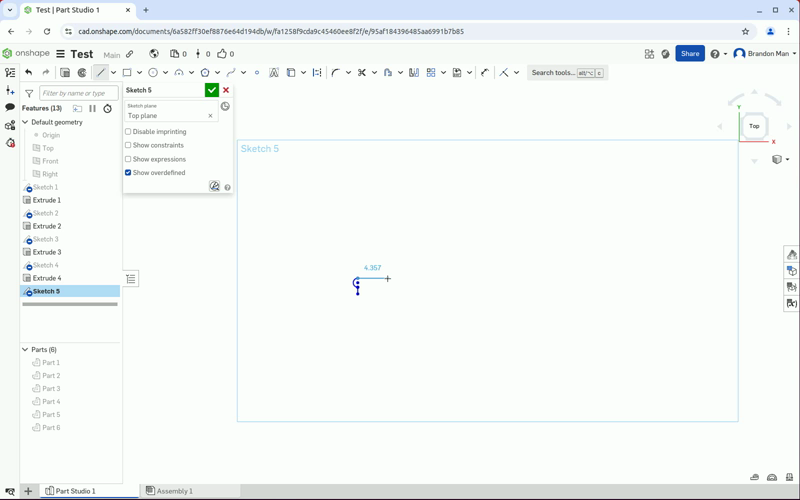
mouse_move(357, 273)
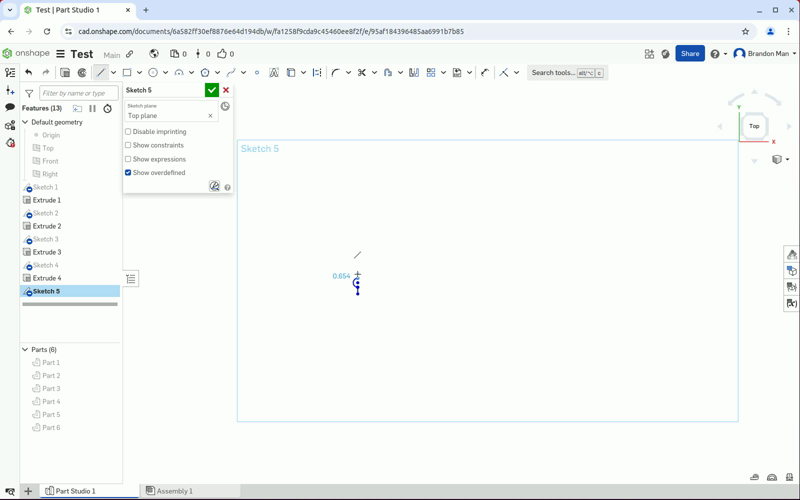
scroll(6)
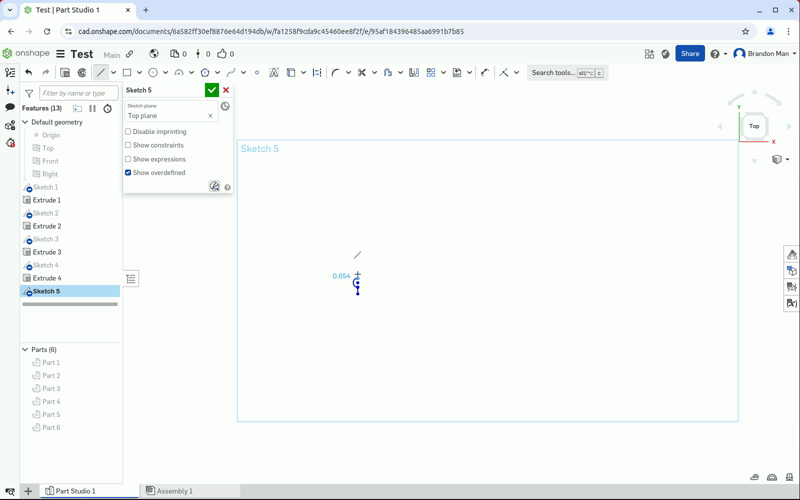
scroll(6)
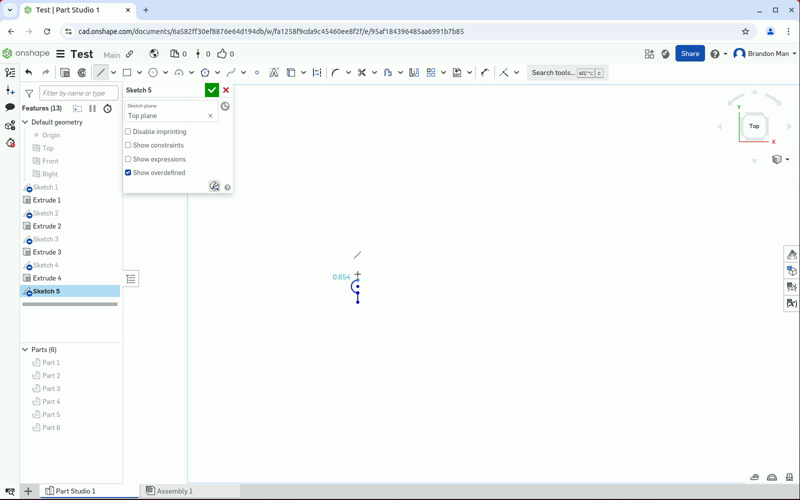
scroll(6)
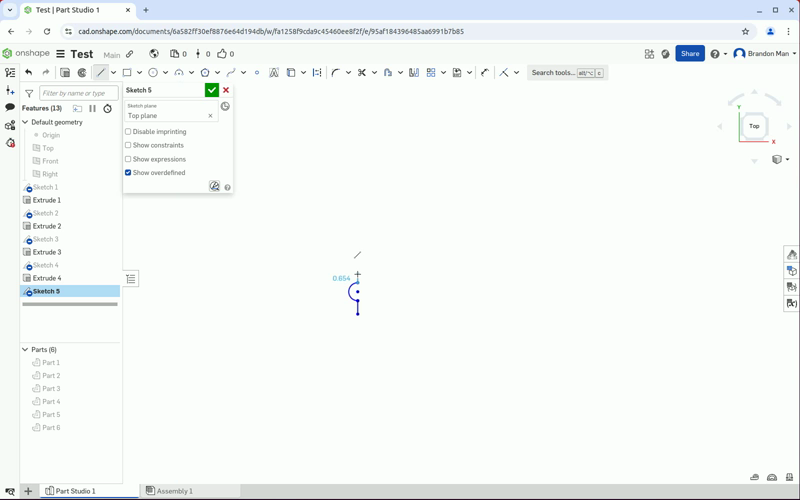
scroll(6)
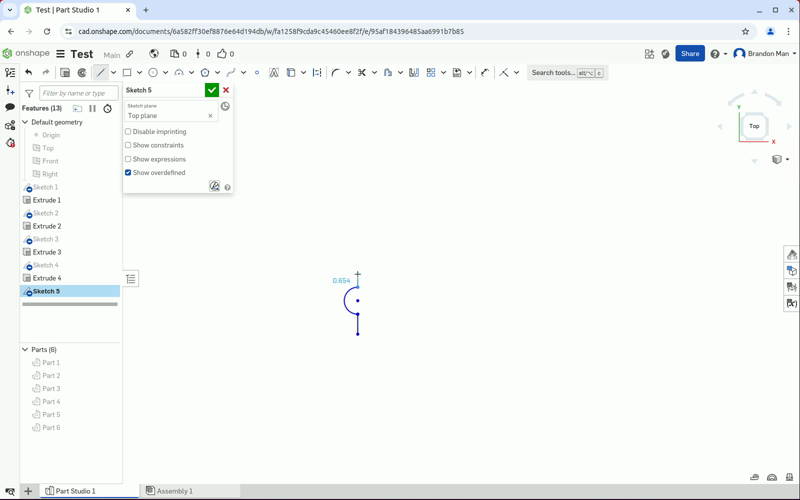
scroll(6)
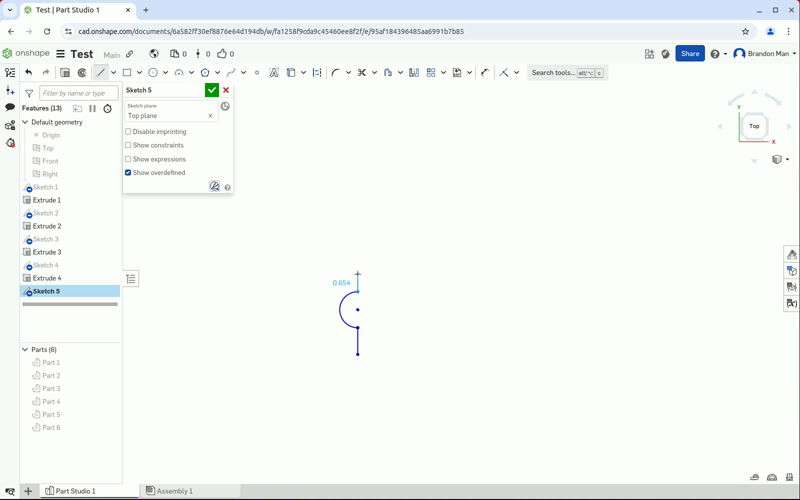
scroll(6)
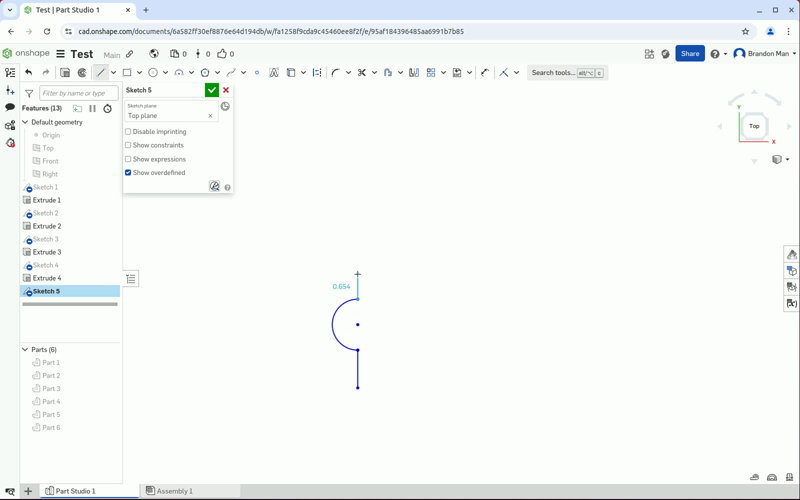
scroll(6)
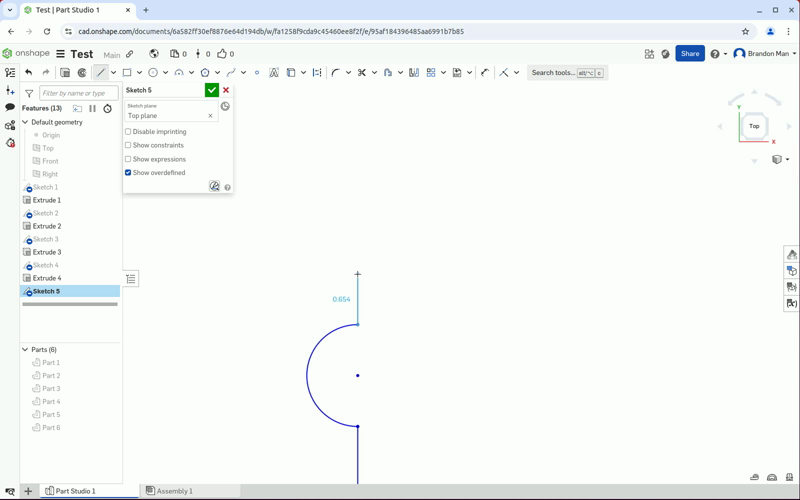
click(357, 273)
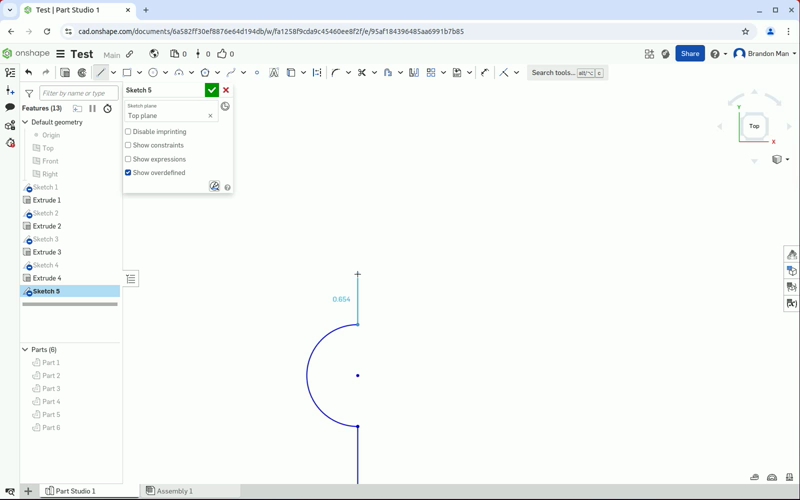
scroll(-6)
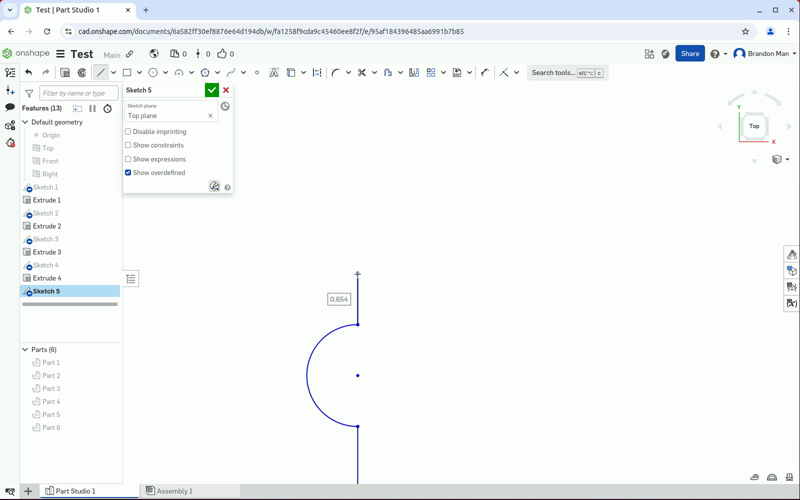
scroll(-6)
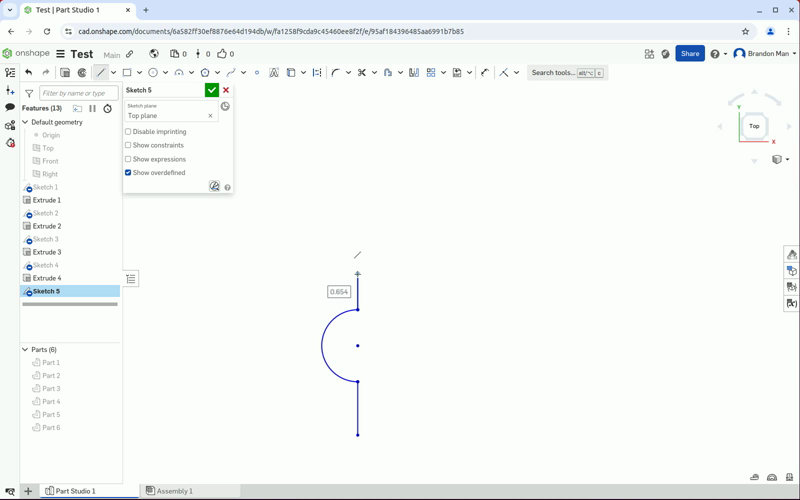
scroll(-6)
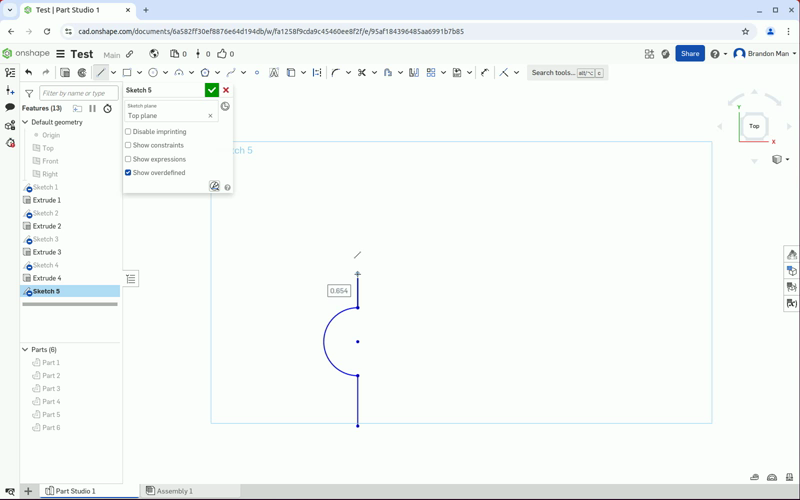
scroll(-6)
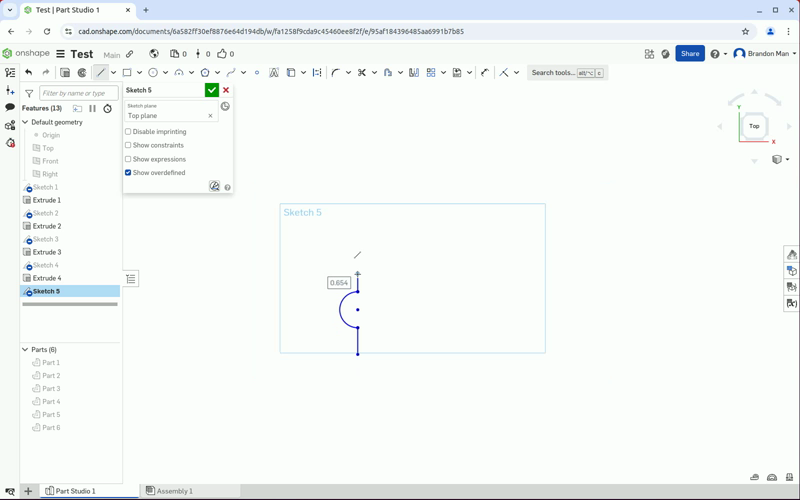
scroll(-6)
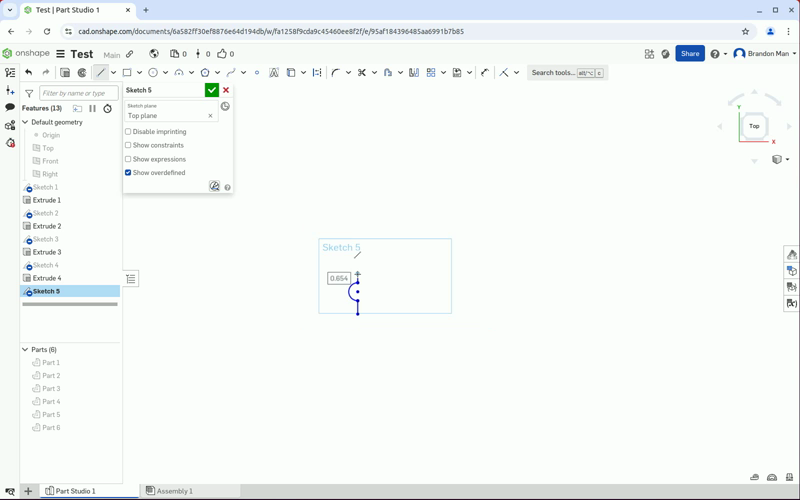
scroll(-6)
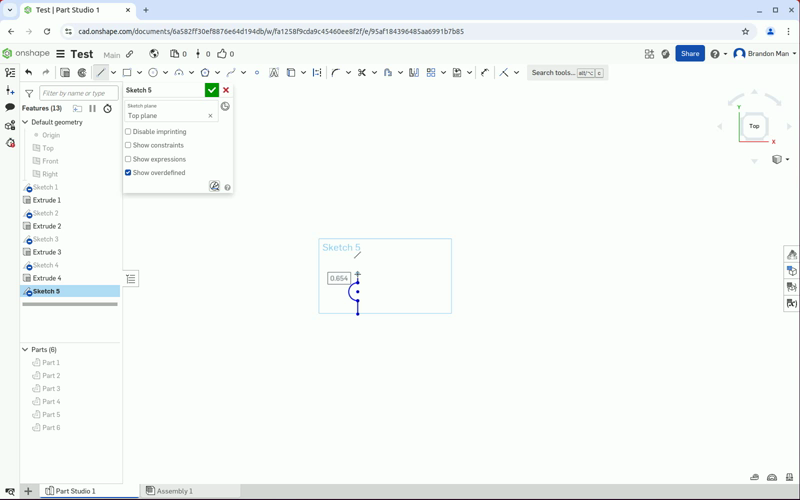
scroll(-6)
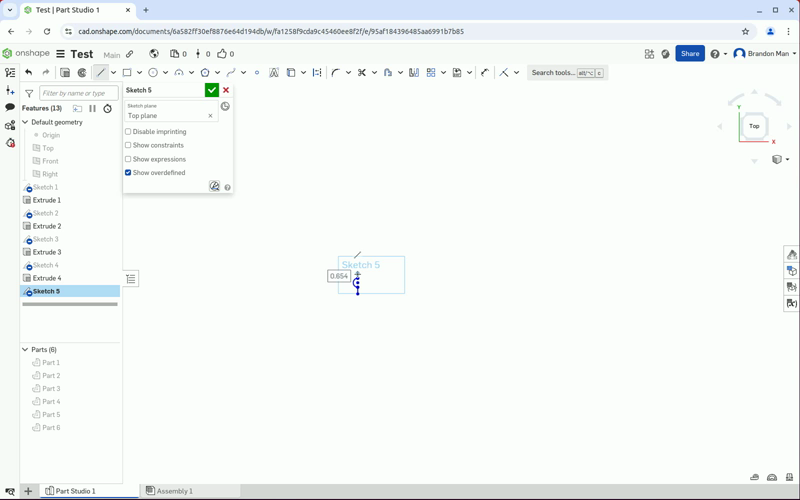
key_up(shift)
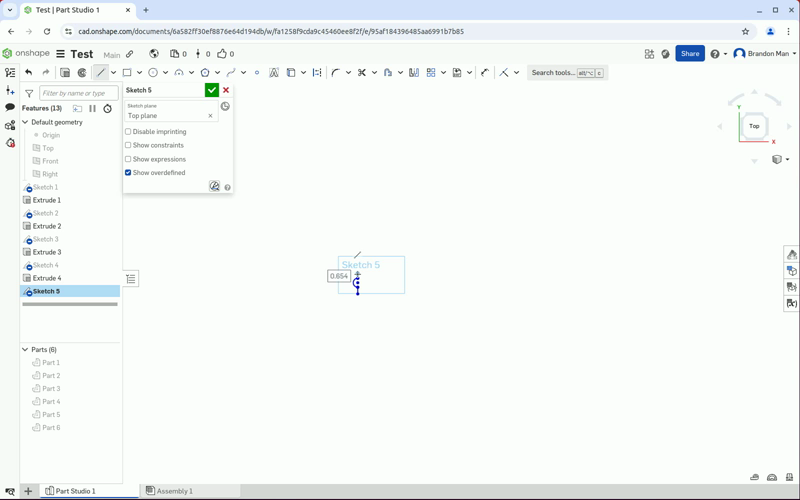
key(esc)
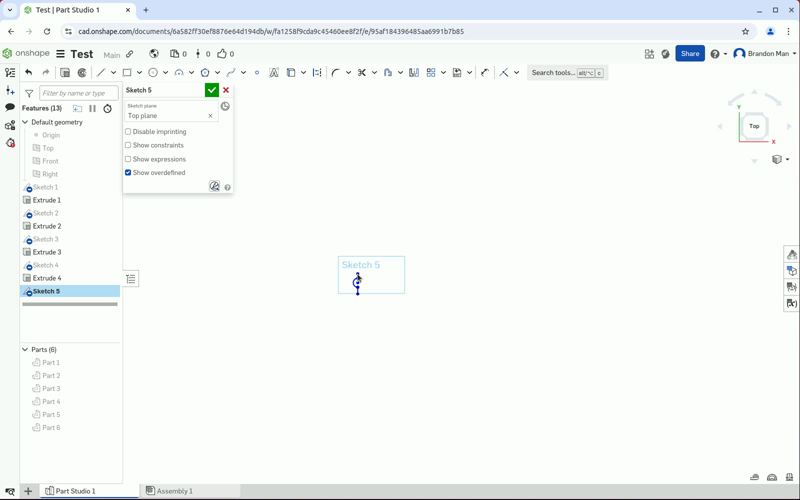
key(a)
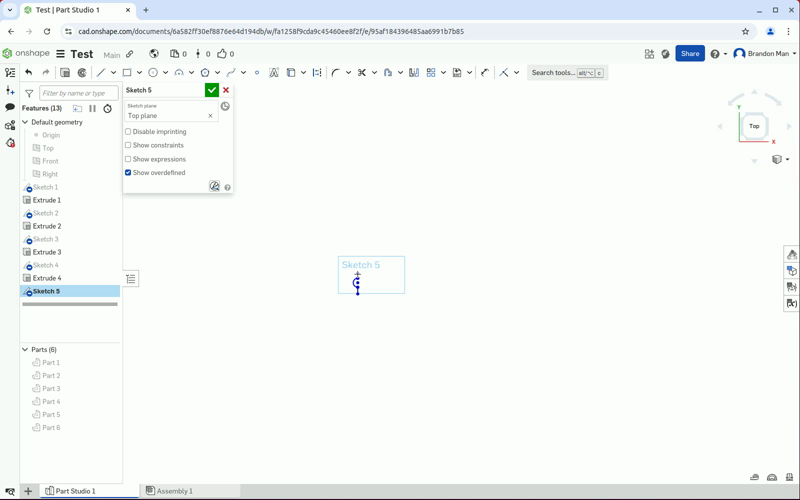
mouse_move(357, 273)
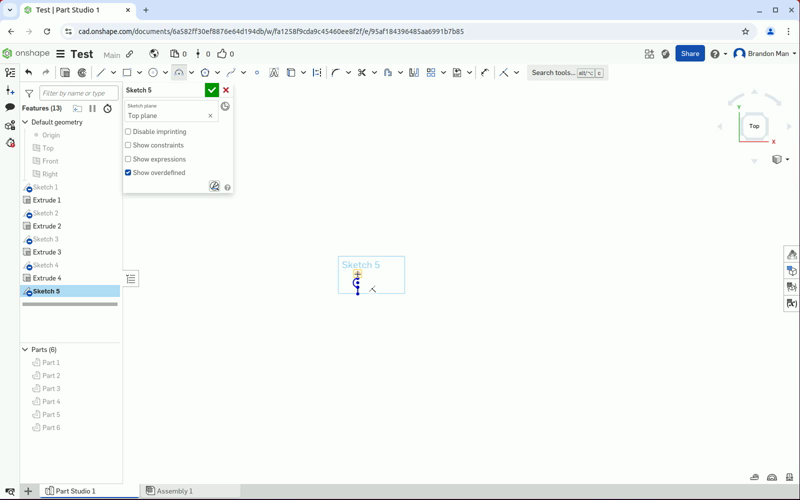
click(357, 273)
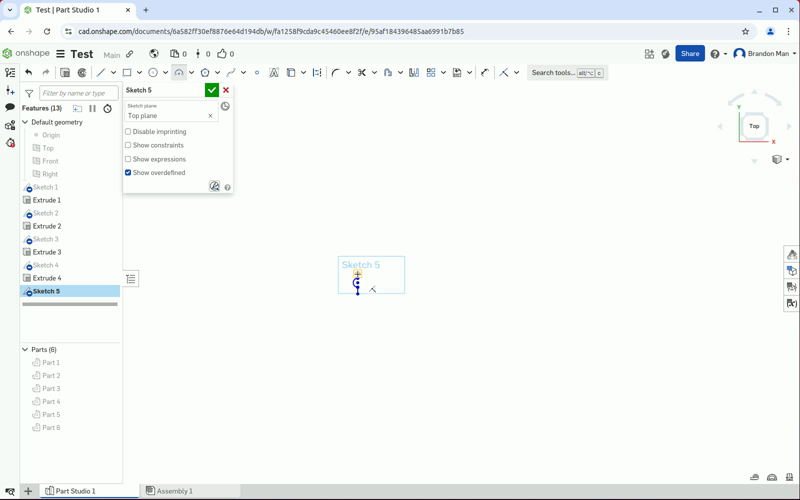
mouse_move(357, 292)
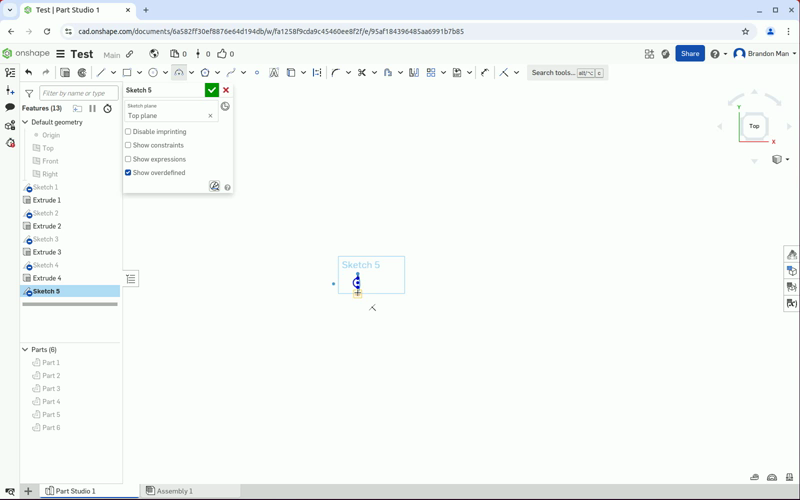
click(357, 292)
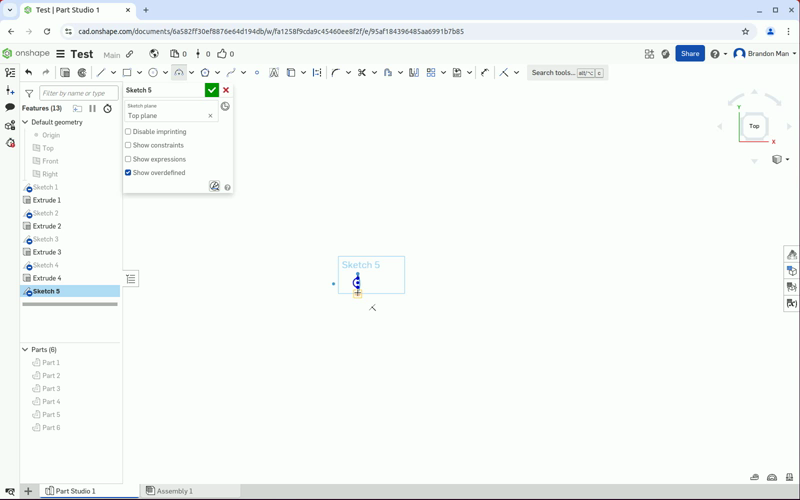
key_down(shift)
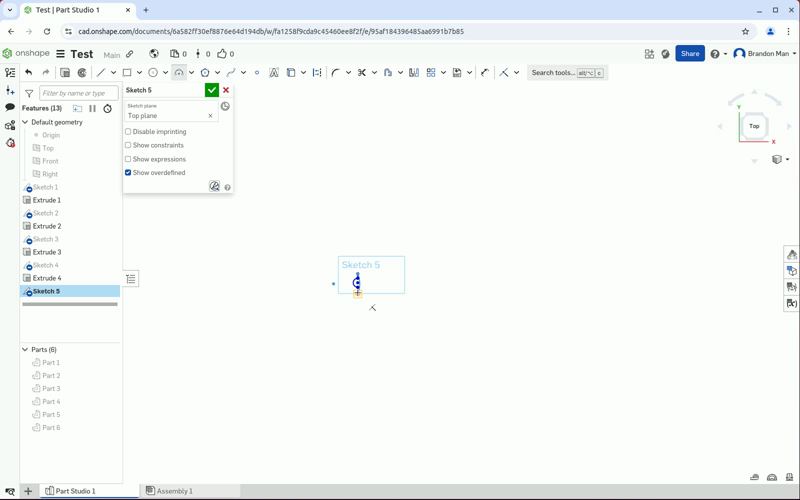
mouse_move(348, 282)
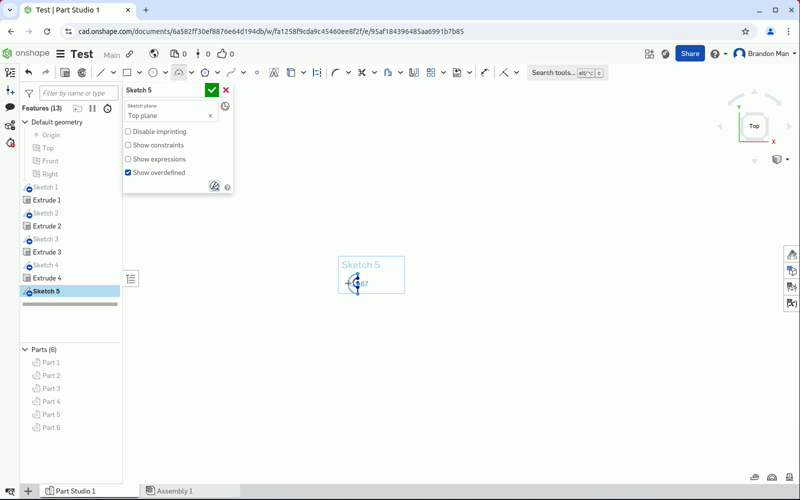
click(348, 282)
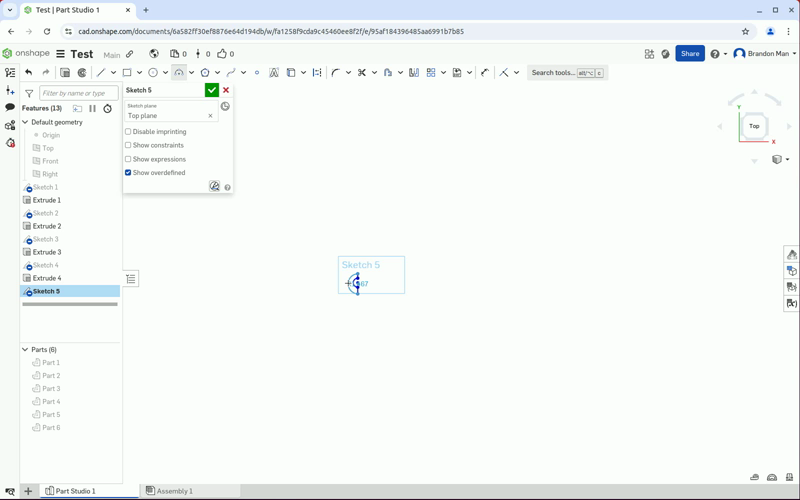
key_up(shift)
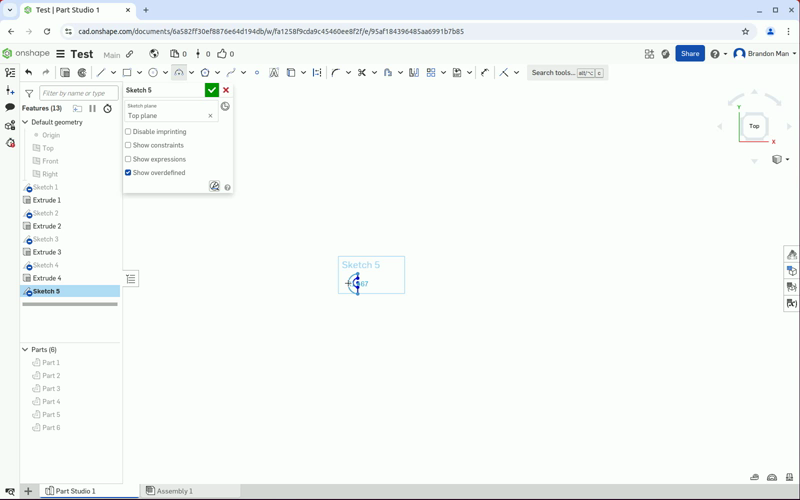
key(esc)
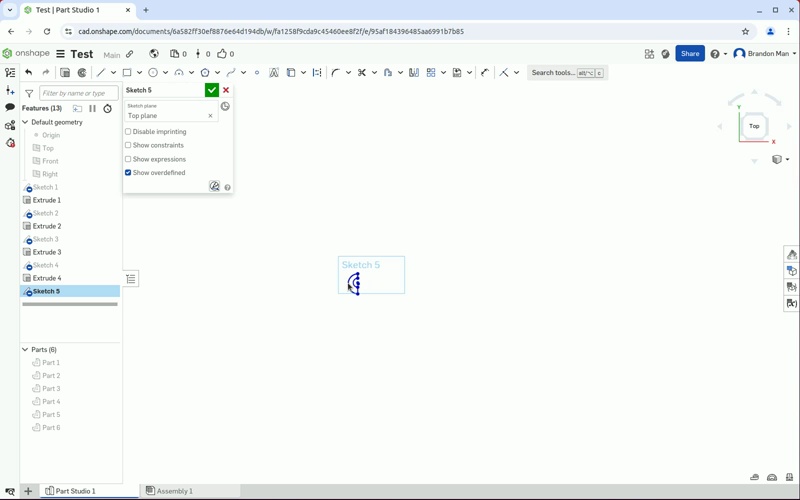
mouse_move(357, 290)
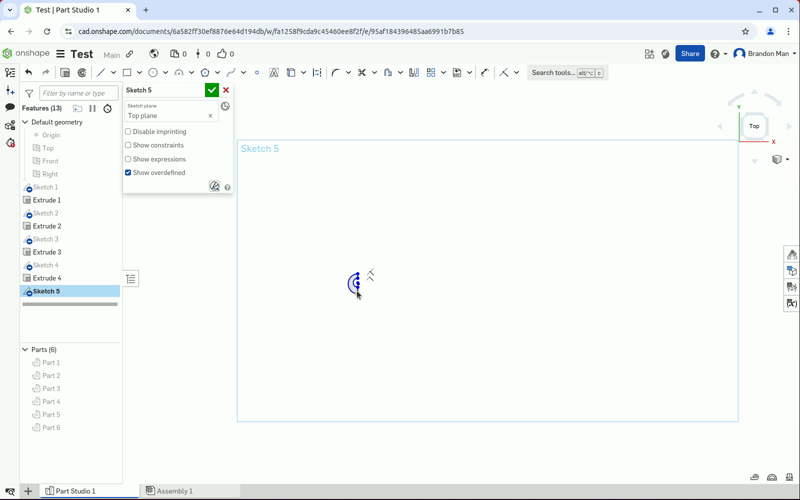
scroll(6)
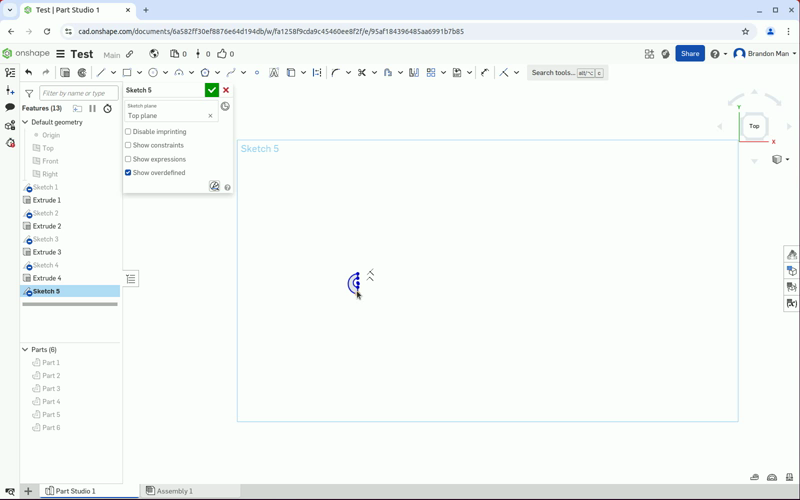
scroll(6)
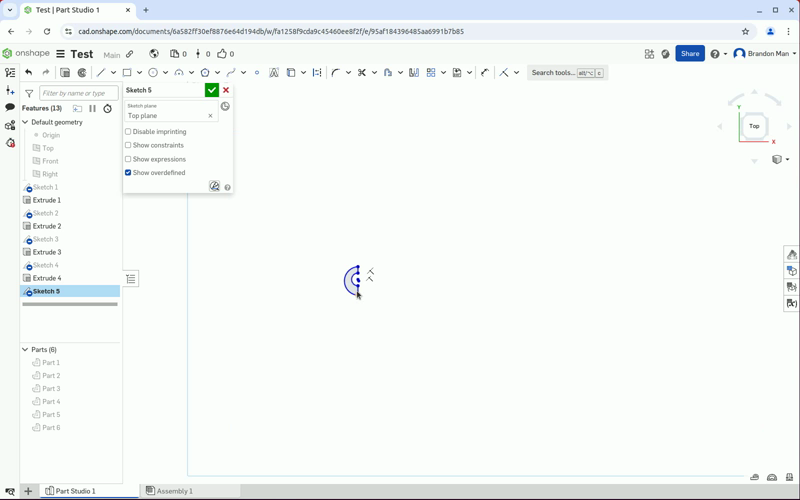
scroll(6)
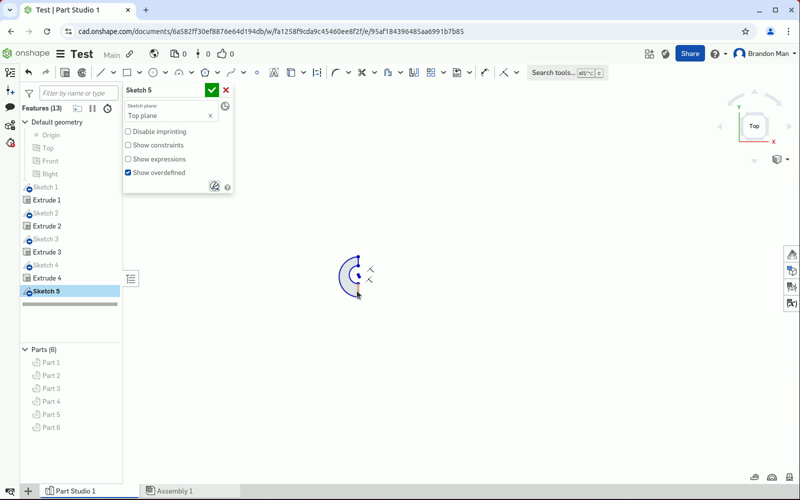
scroll(6)
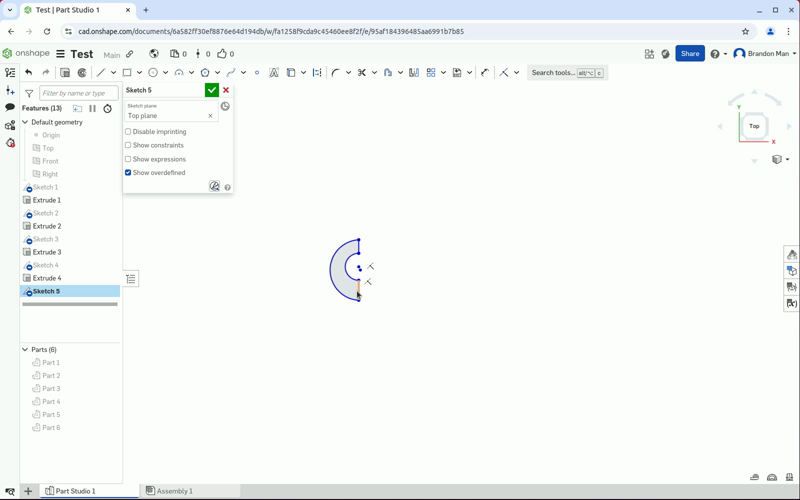
scroll(6)
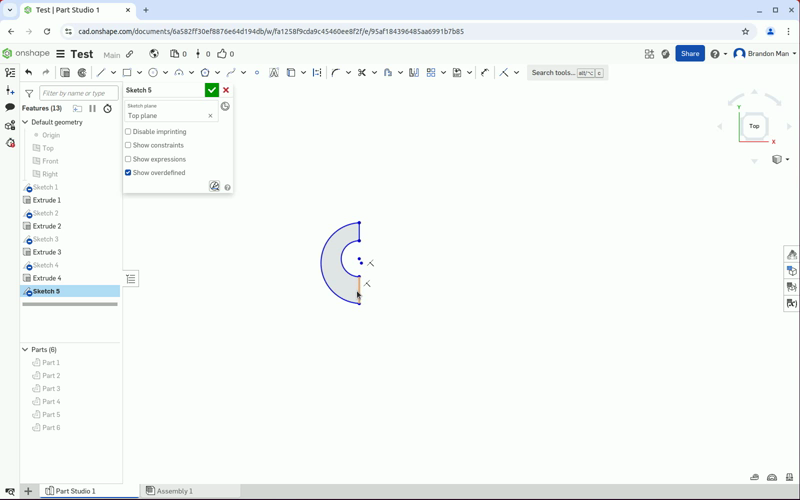
scroll(6)
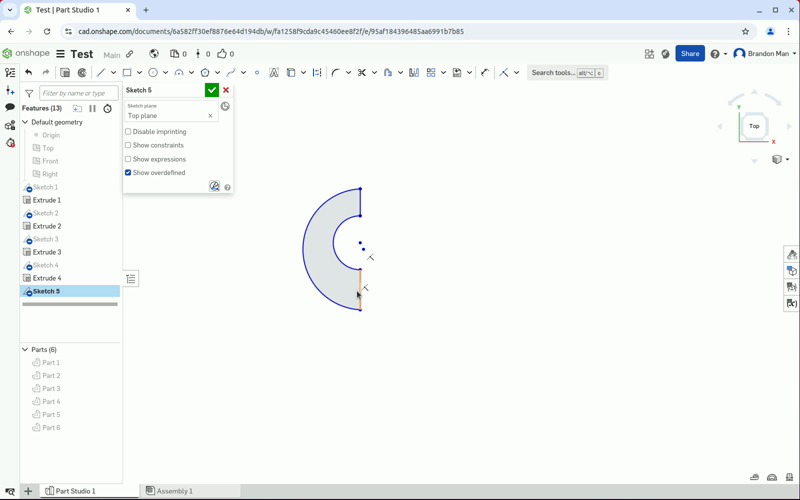
scroll(6)
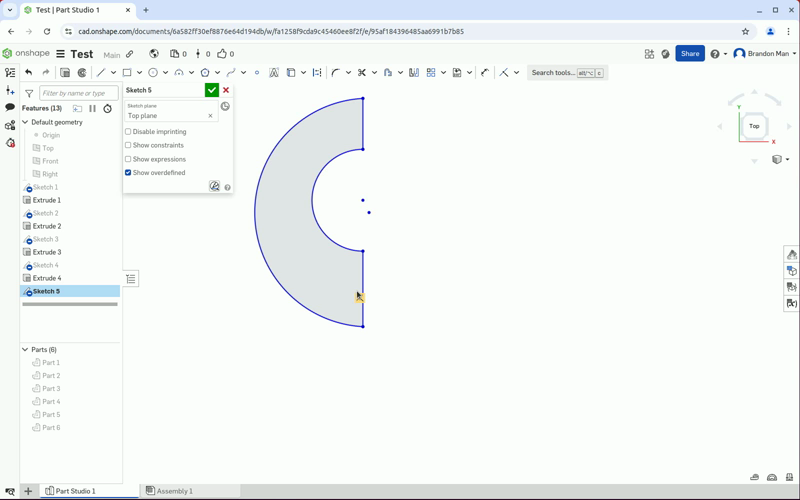
click(357, 290)
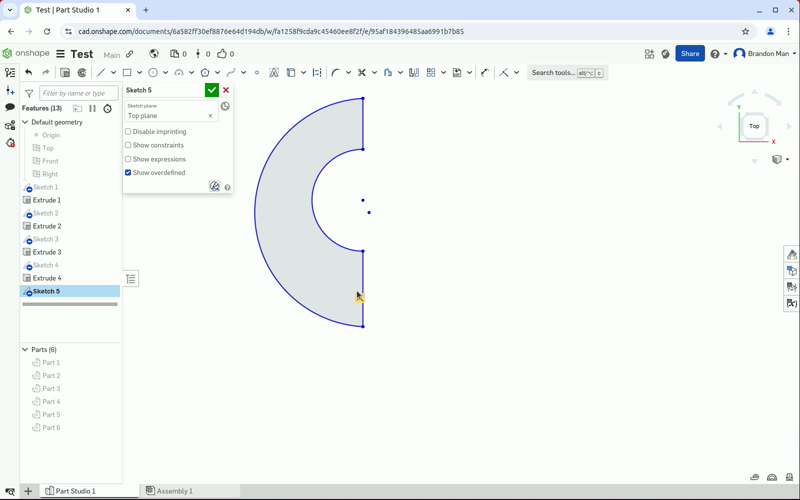
scroll(-6)
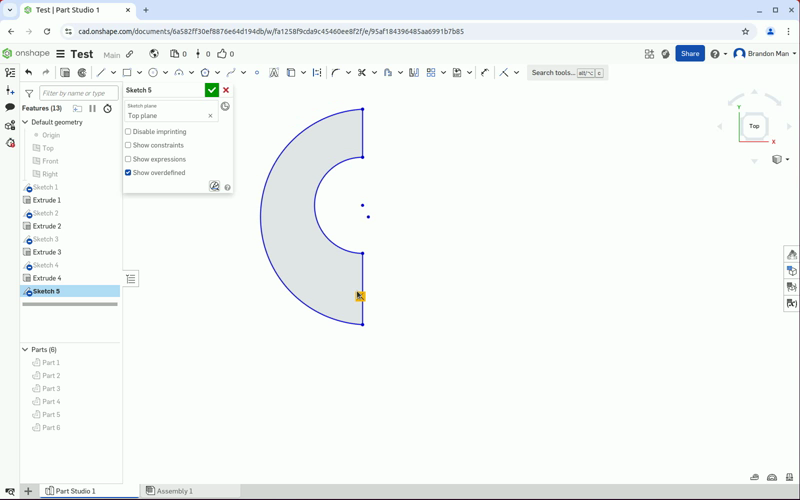
scroll(-6)
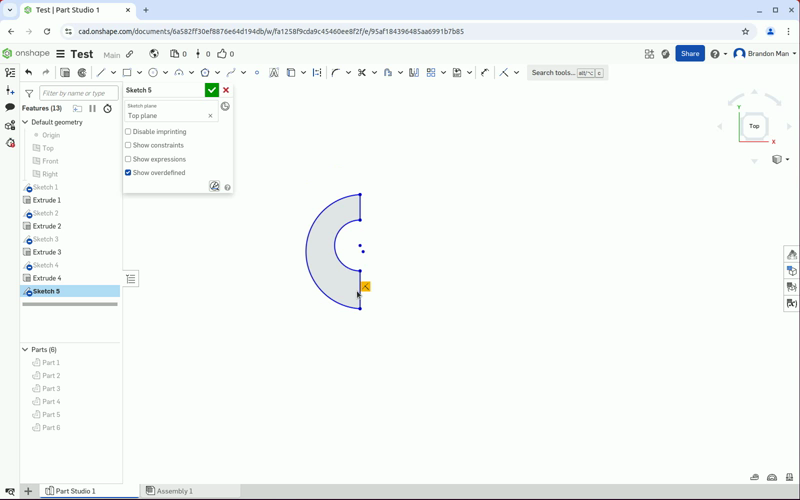
scroll(-6)
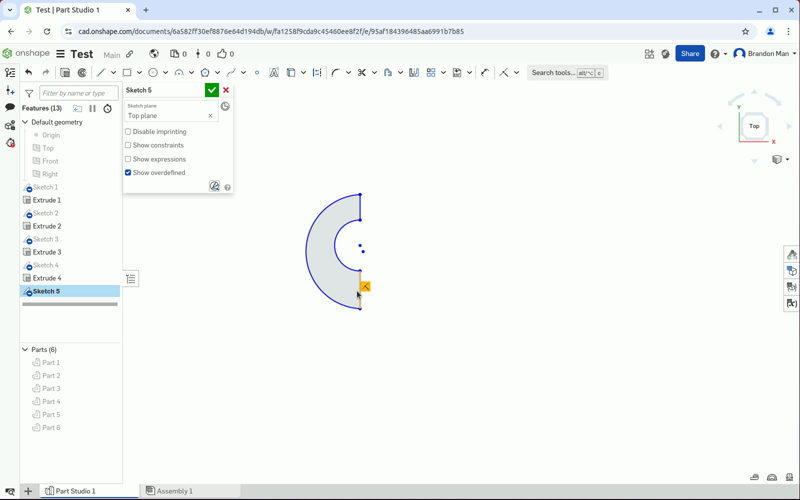
scroll(-6)
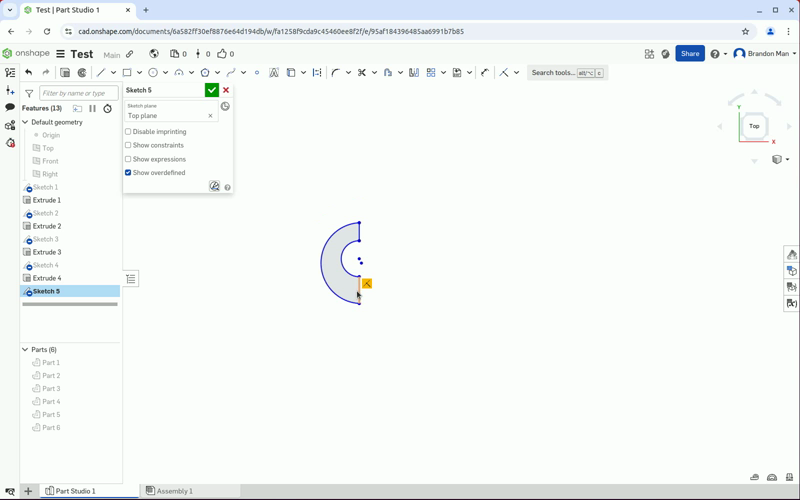
scroll(-6)
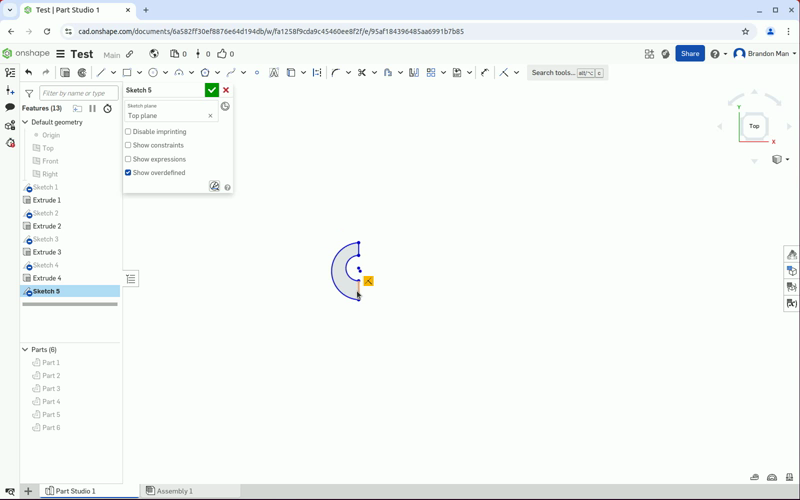
scroll(-6)
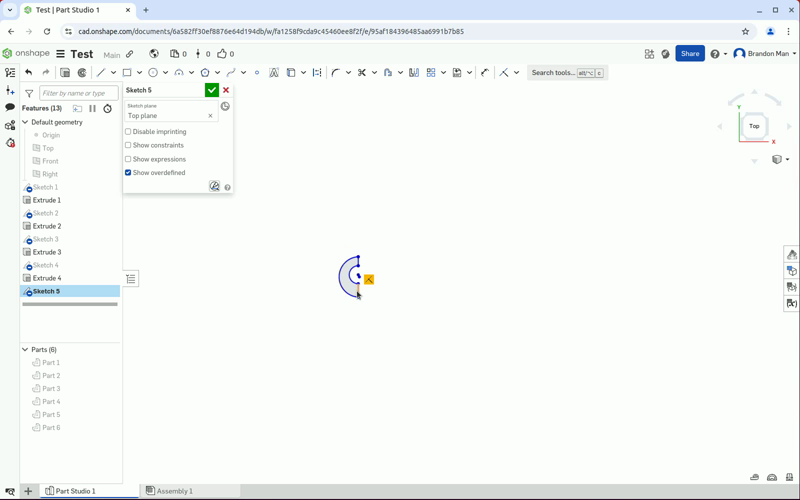
scroll(-6)
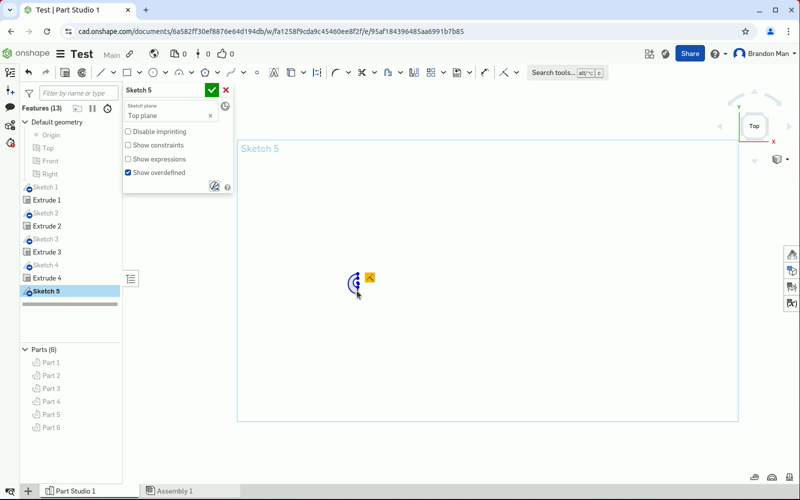
mouse_move(73, 352)
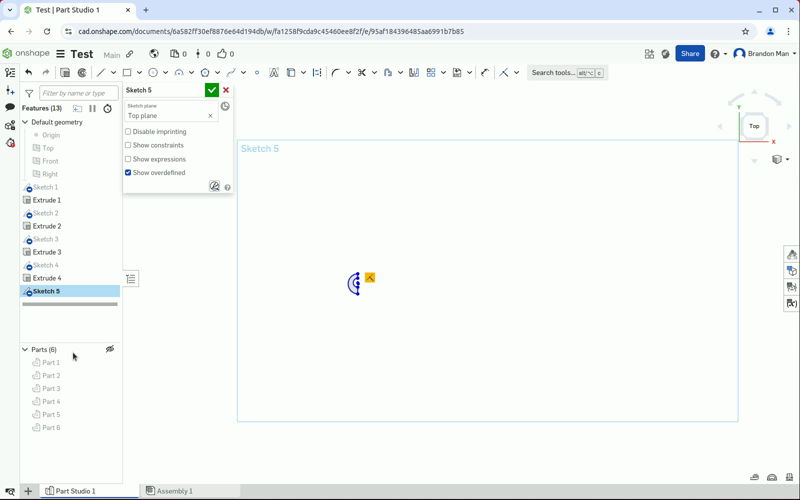
key(shift+y)
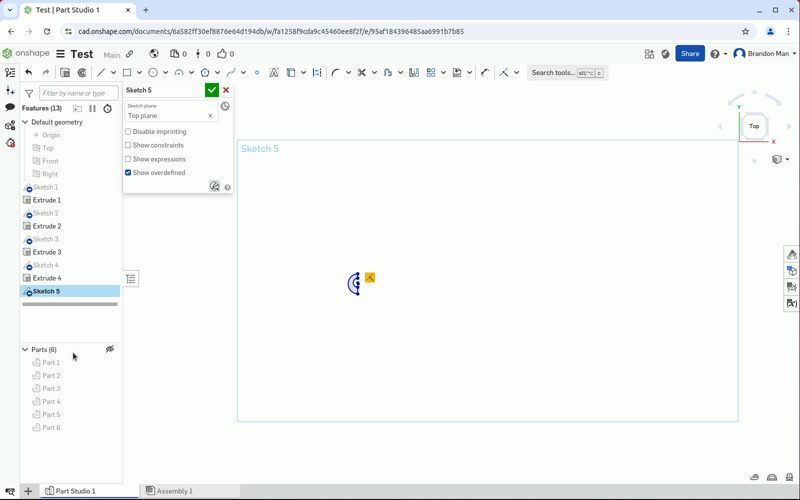
key(shift+e)
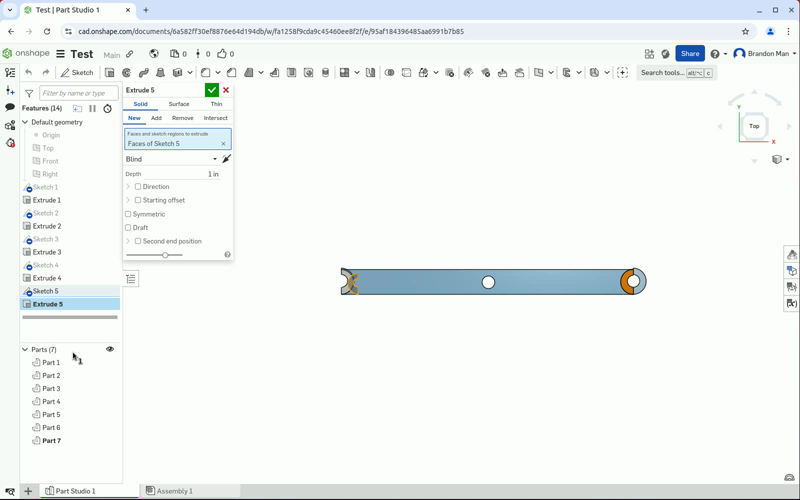
mouse_move(143, 106)
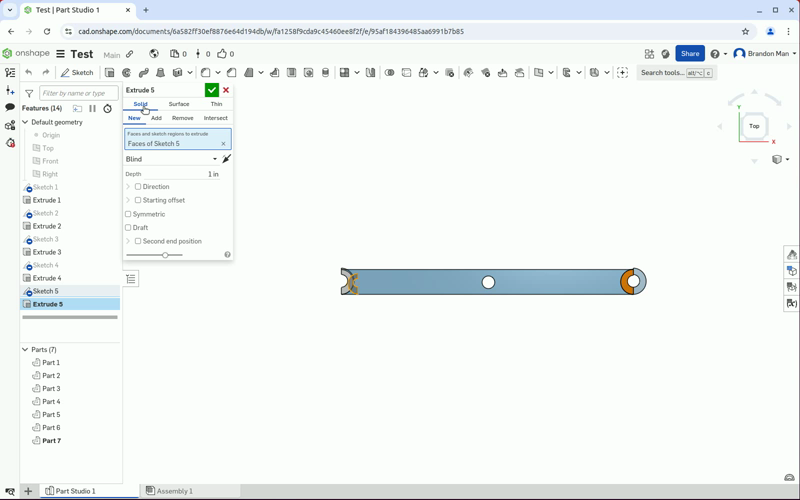
click(143, 106)
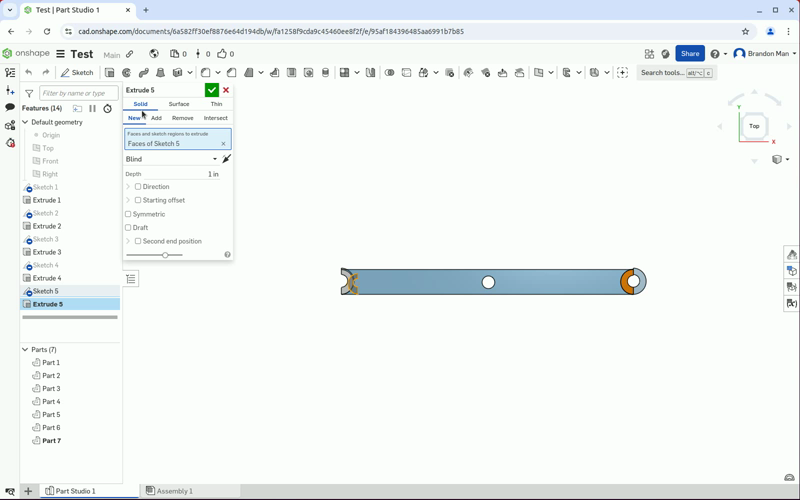
mouse_move(137, 120)
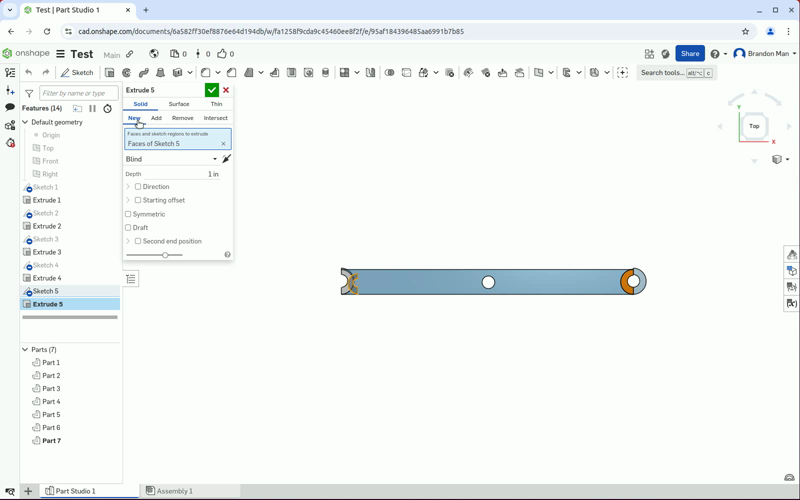
click(137, 120)
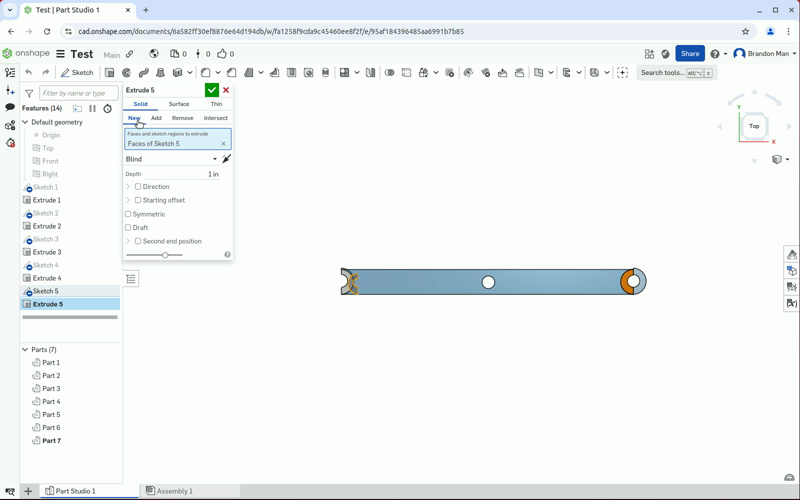
key(tab, 4)
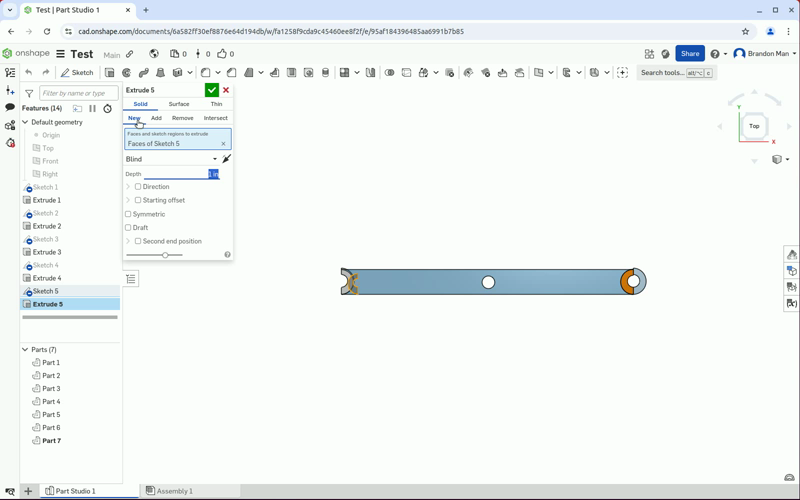
text(1.926)
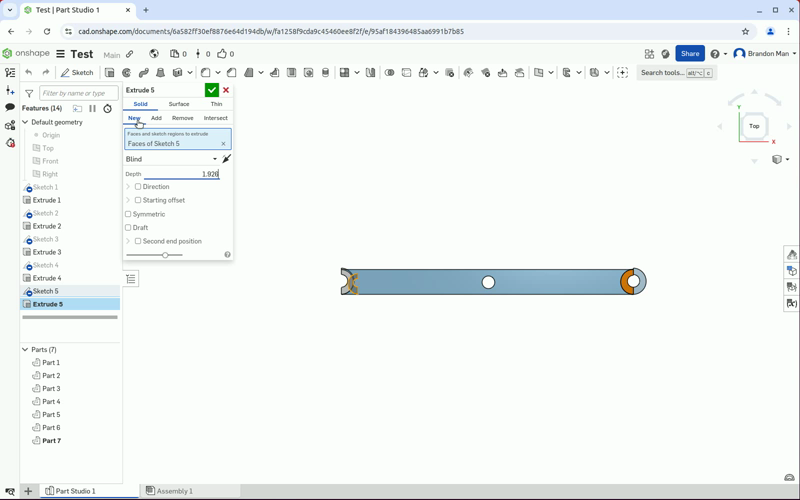
key(enter)
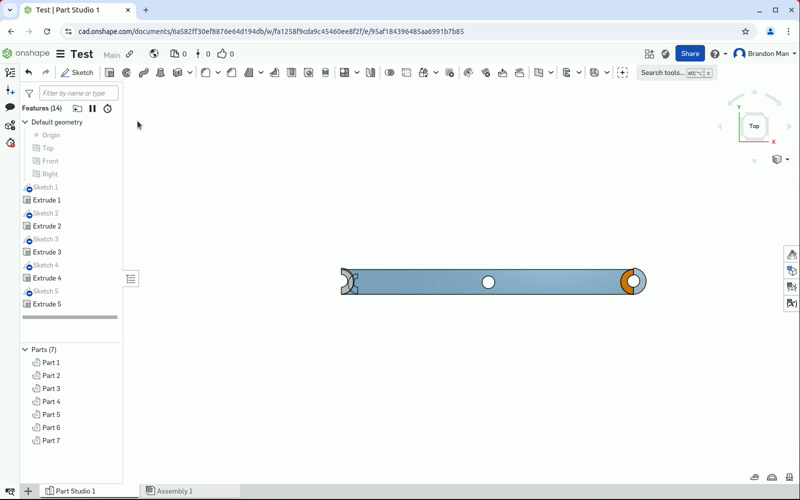
key(shift+h)
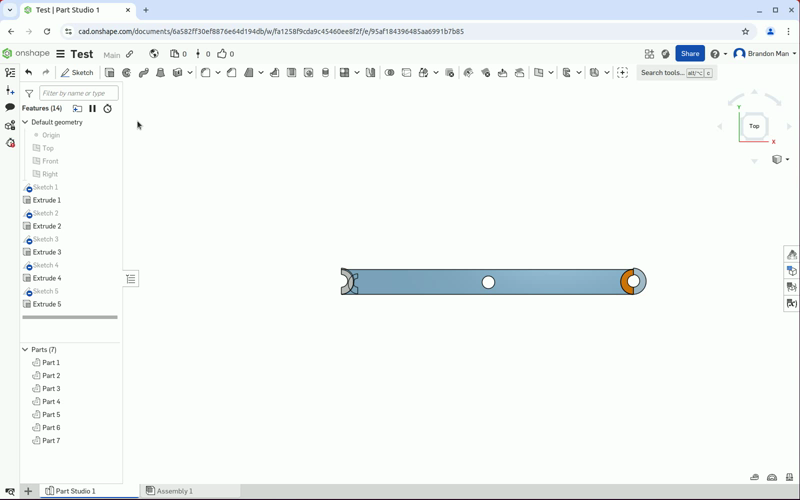
key(shift+h)
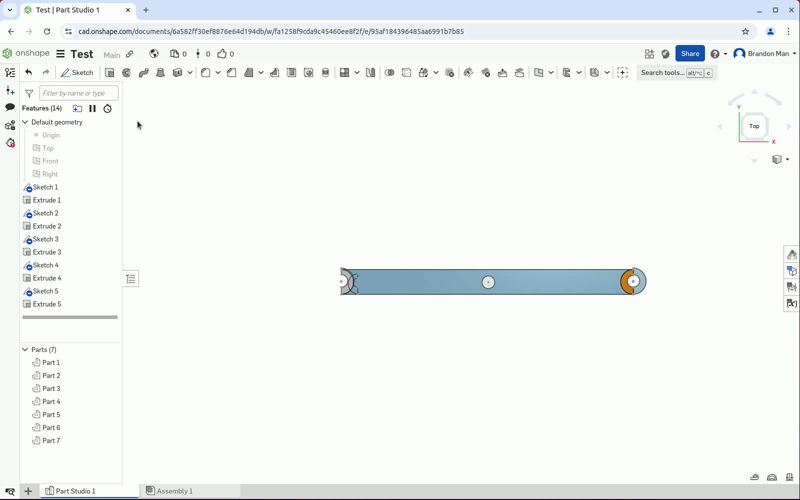
key(shift+7)
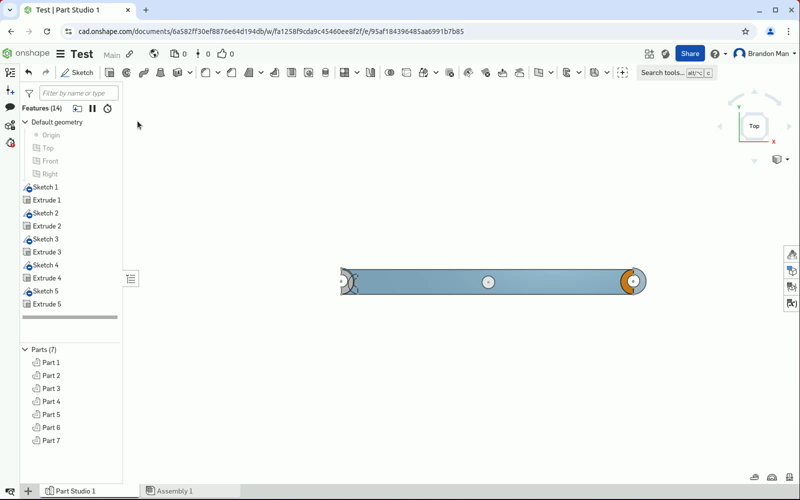
key(up, 3)
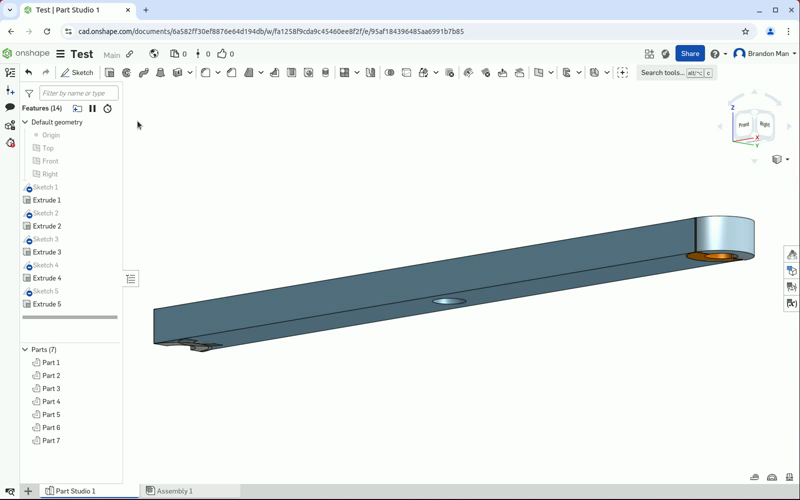
key(left, 3)
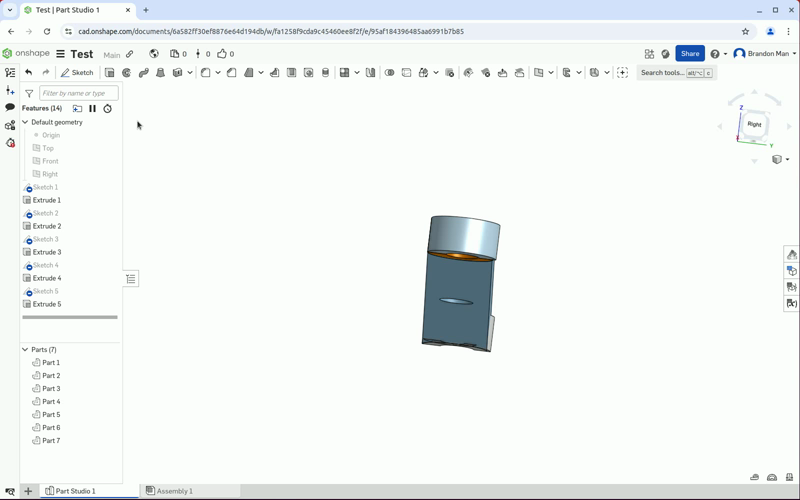
key(right, 3)
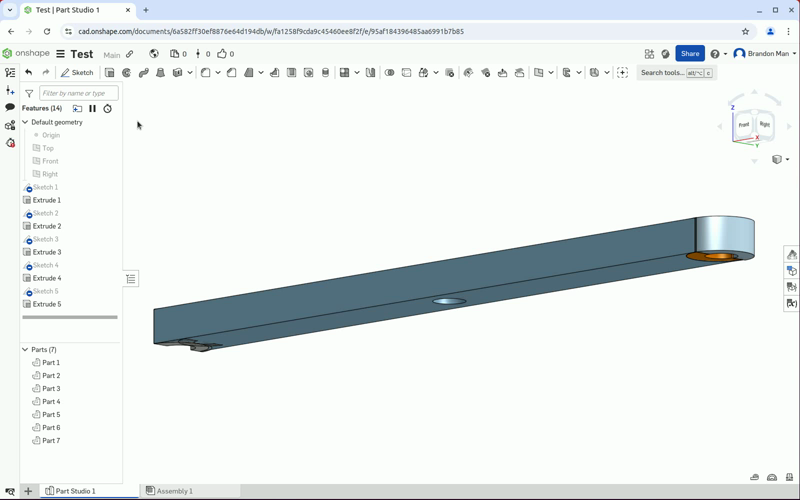
key(down, 3)
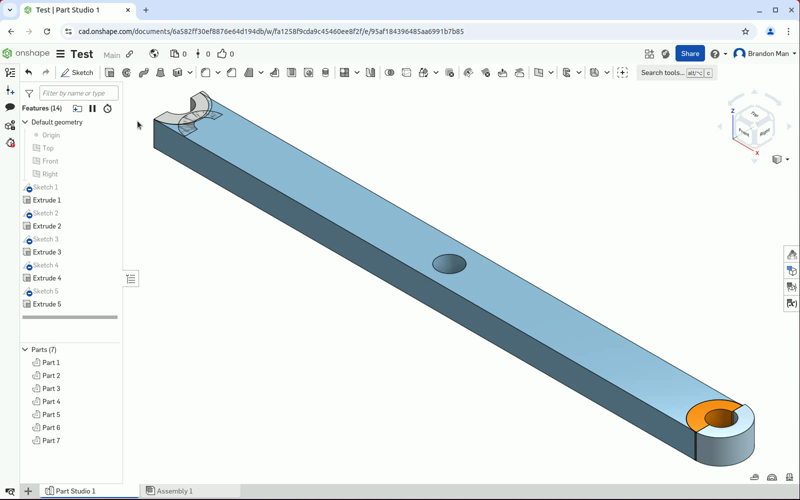
mouse_move(73, 189)
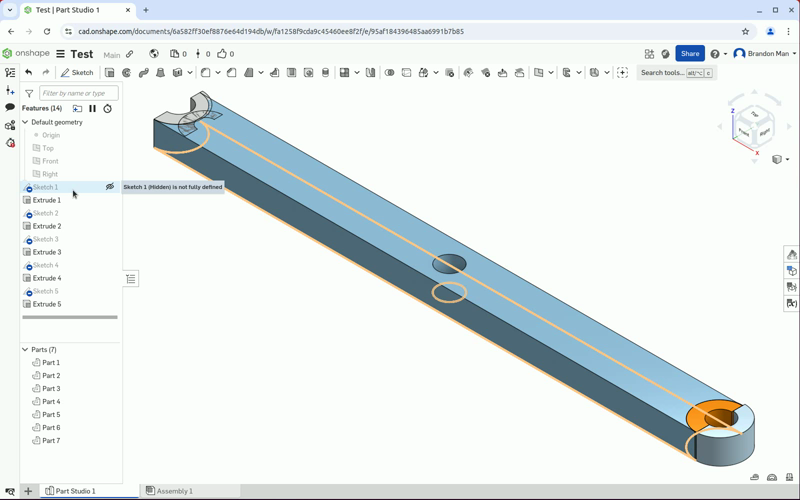
click(73, 189)